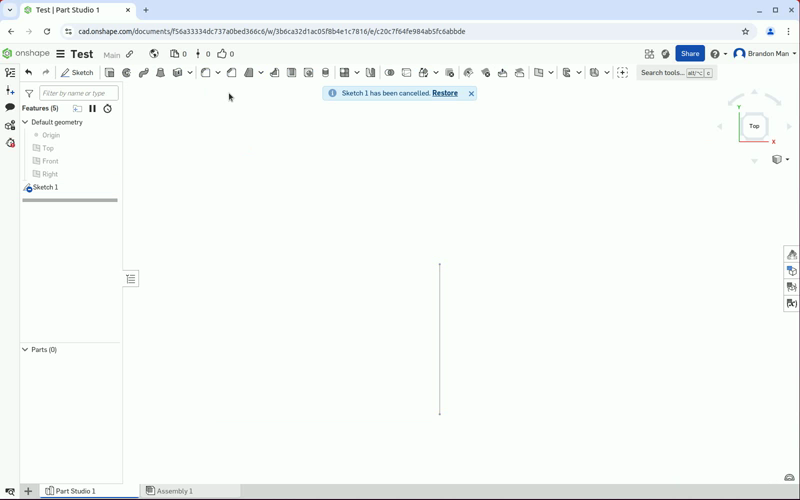
key(shift+h)
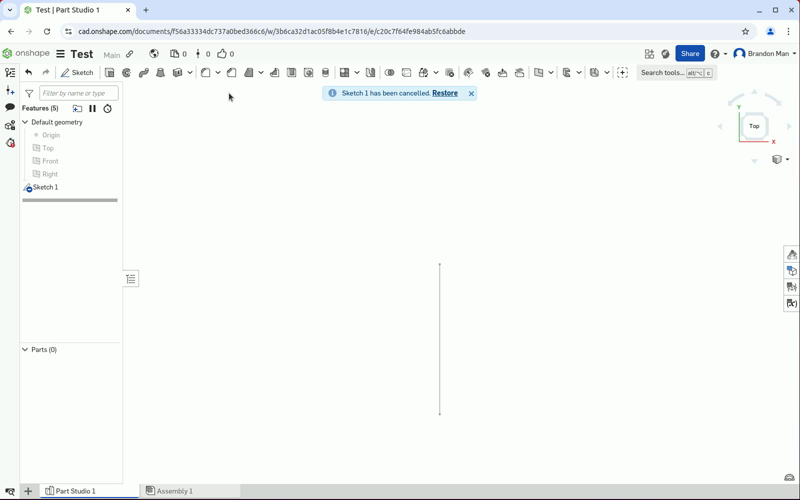
key(shift+s)
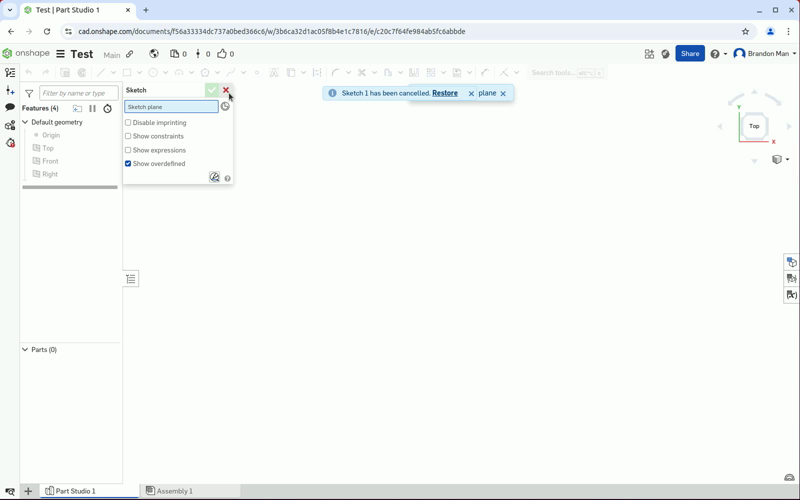
mouse_move(73, 150)
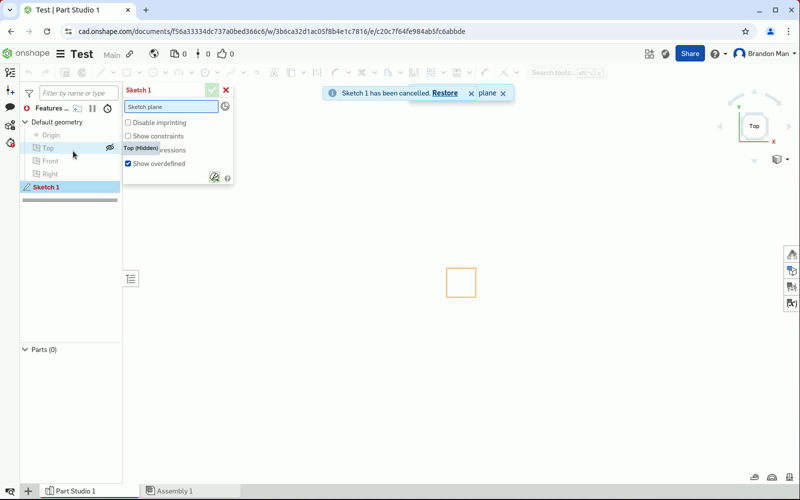
click(73, 150)
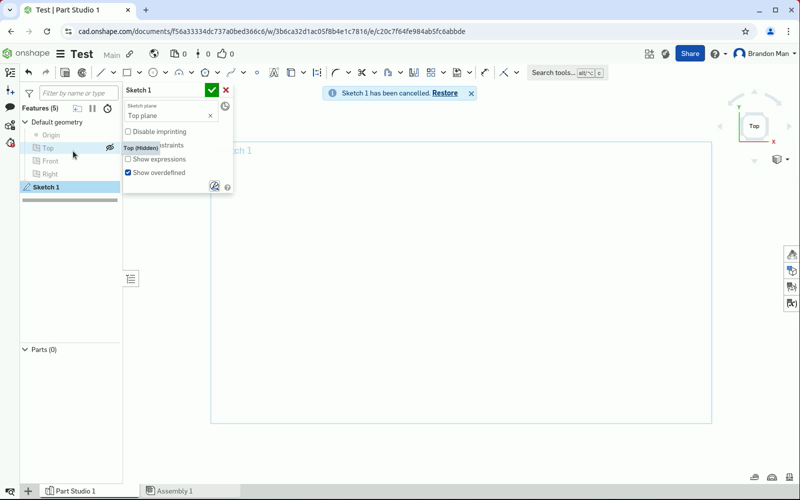
mouse_move(73, 352)
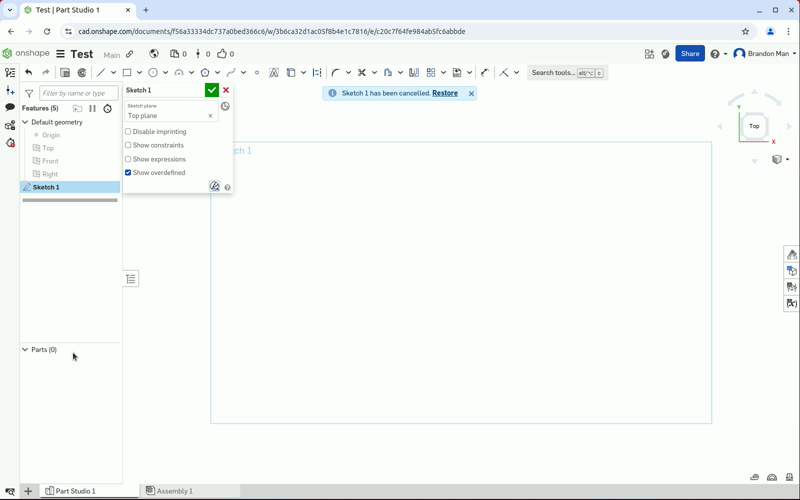
key(y)
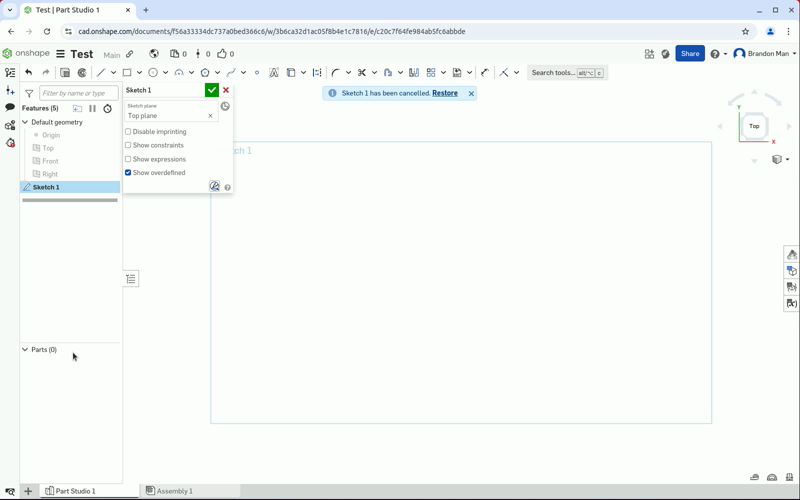
key(a)
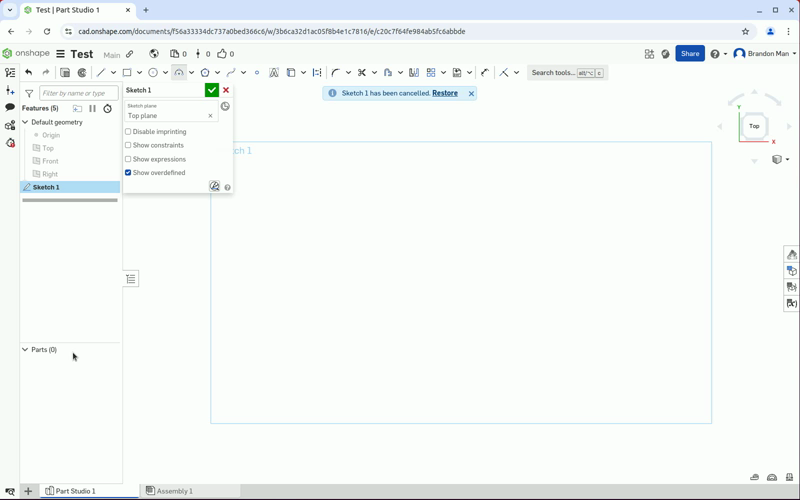
key_down(shift)
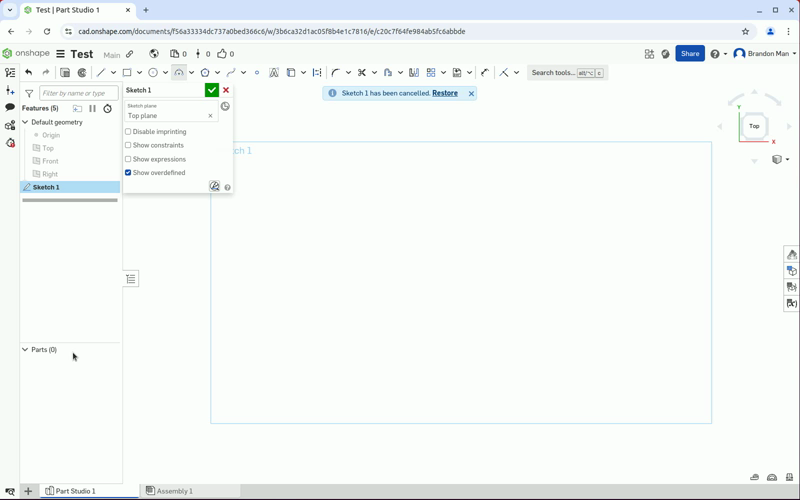
mouse_move(451, 237)
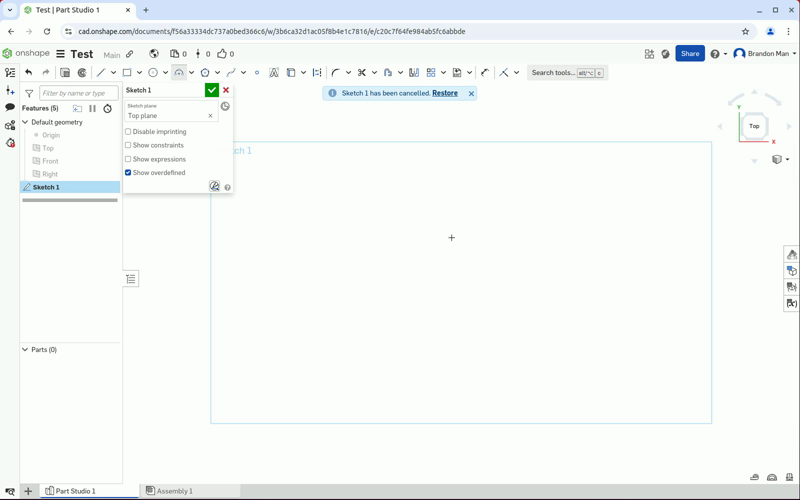
click(451, 237)
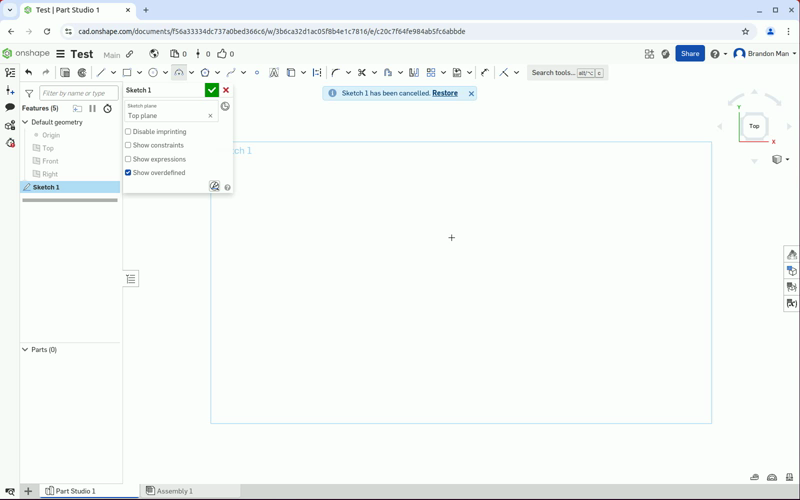
key_up(shift)
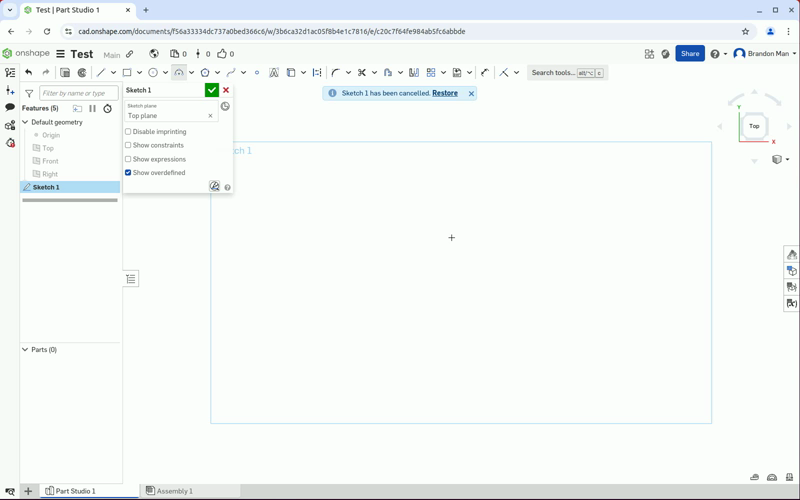
key_down(shift)
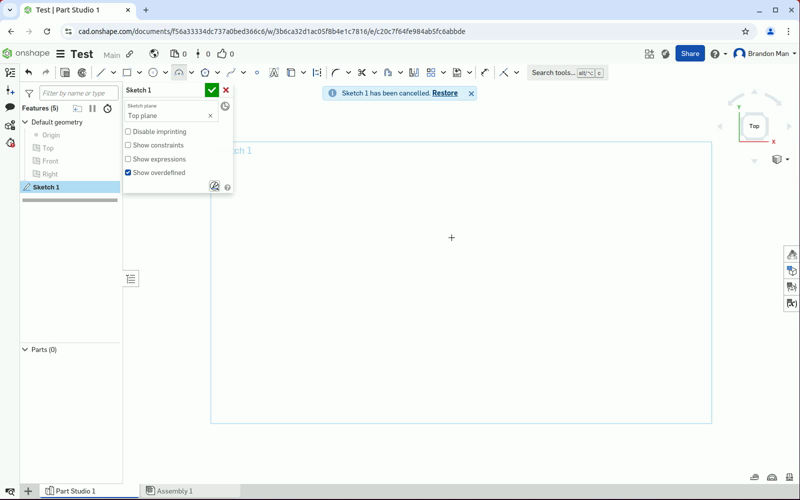
mouse_move(471, 237)
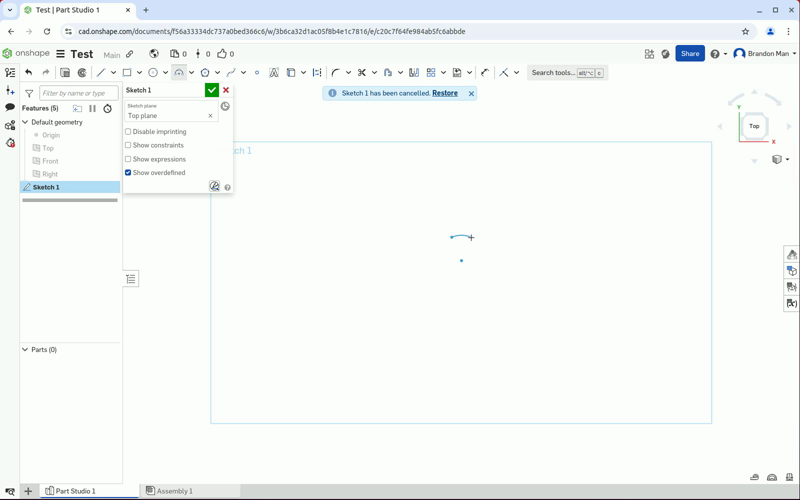
click(471, 237)
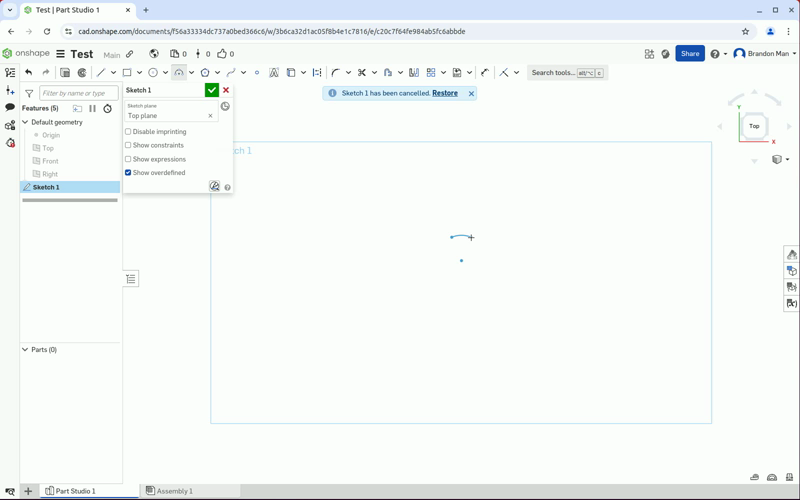
mouse_move(461, 236)
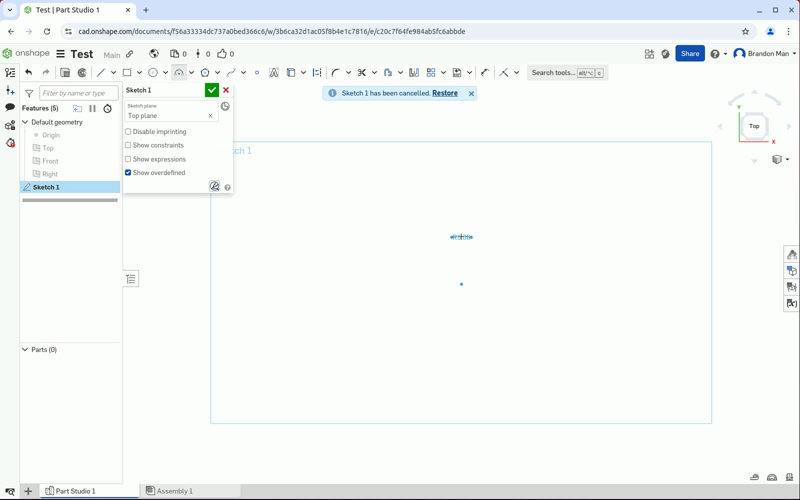
click(461, 236)
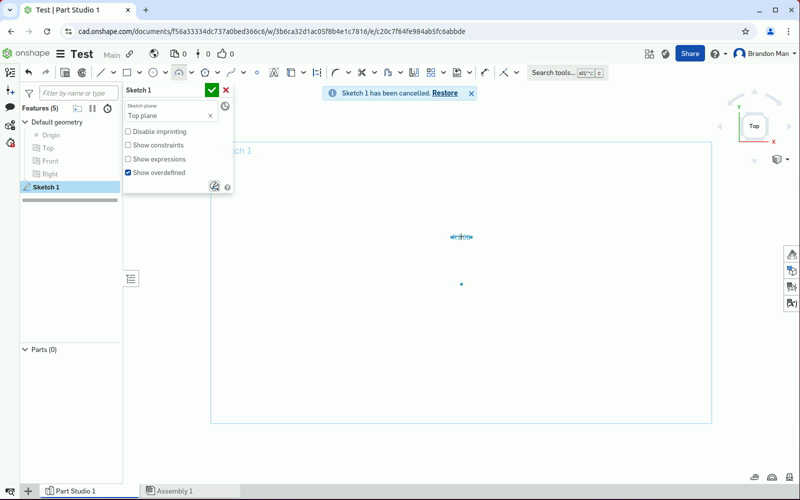
key_up(shift)
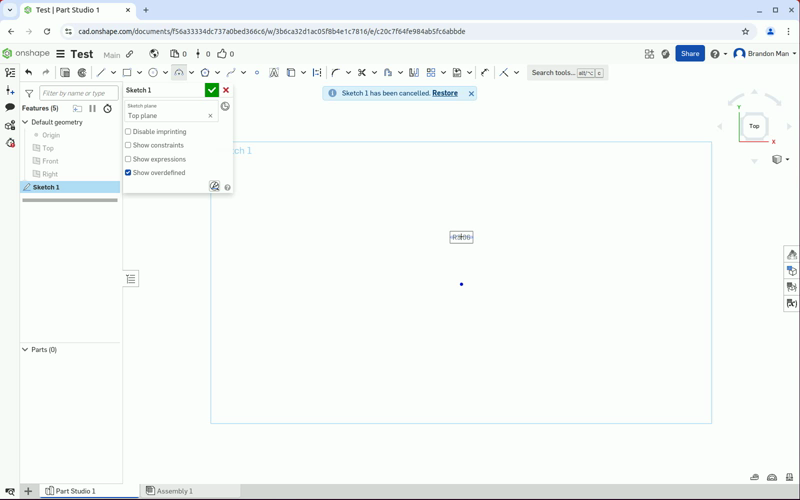
key(esc)
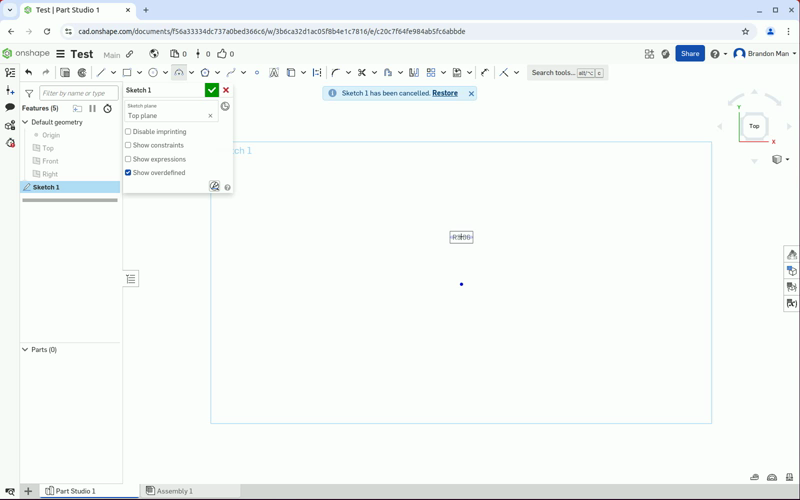
key(l)
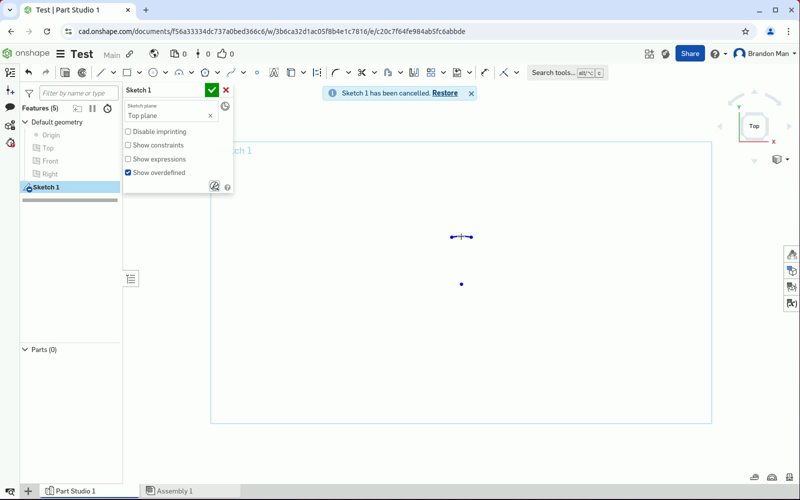
mouse_move(471, 237)
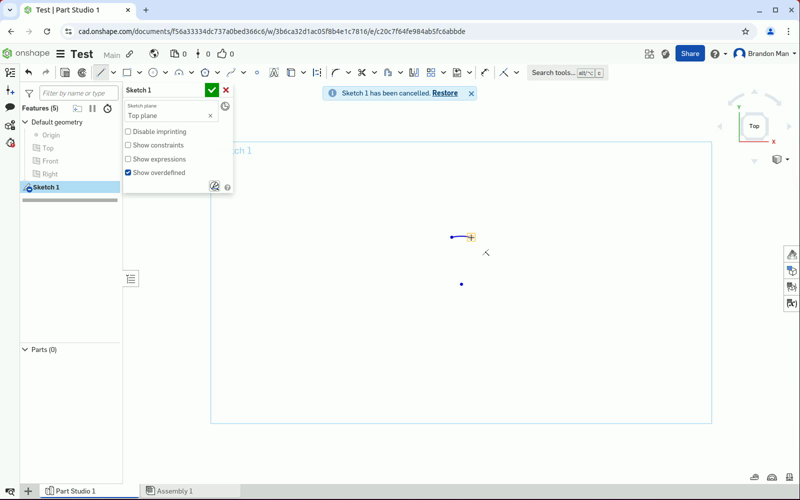
click(471, 237)
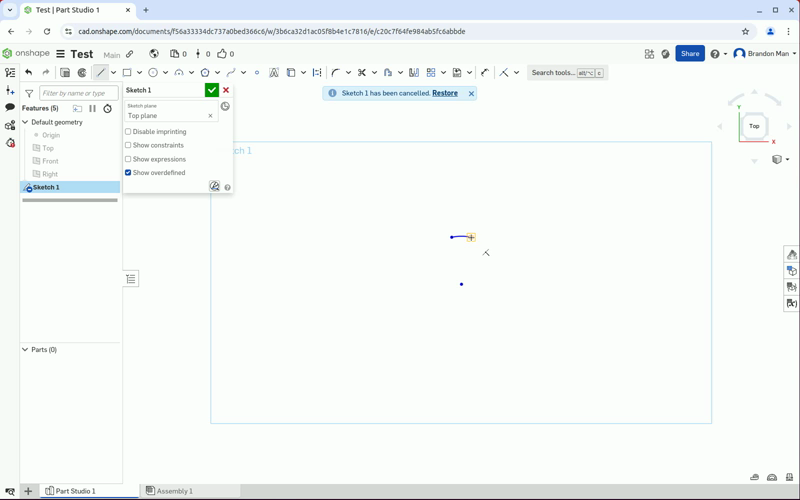
key_down(shift)
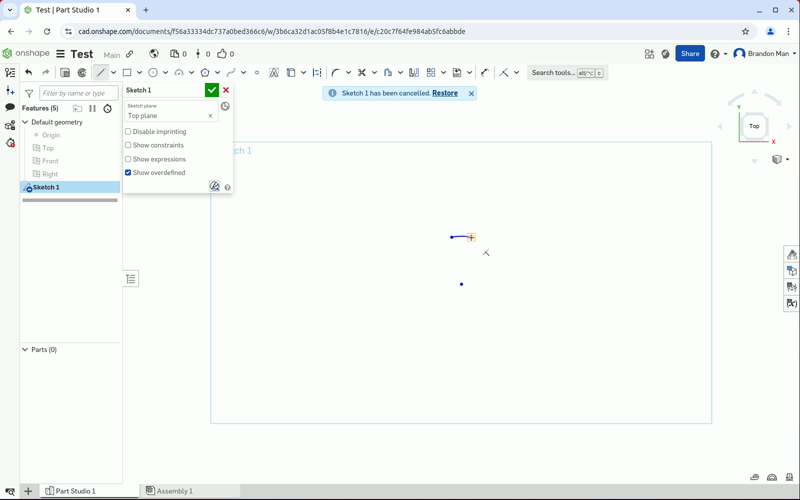
mouse_move(501, 237)
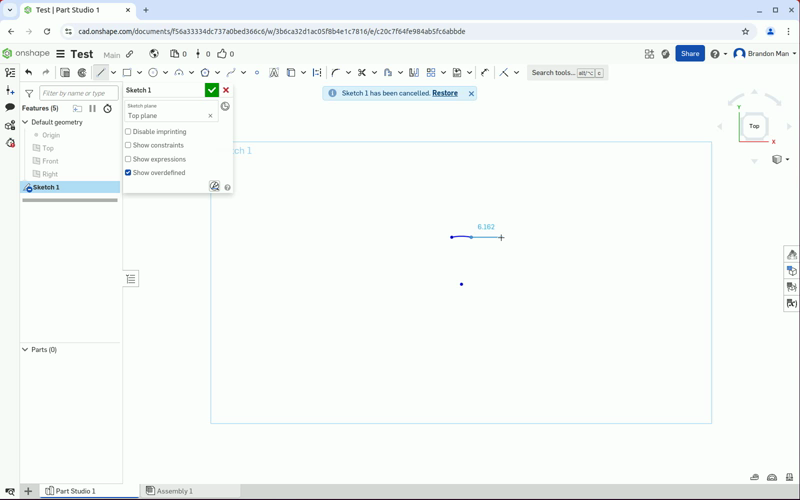
mouse_move(471, 227)
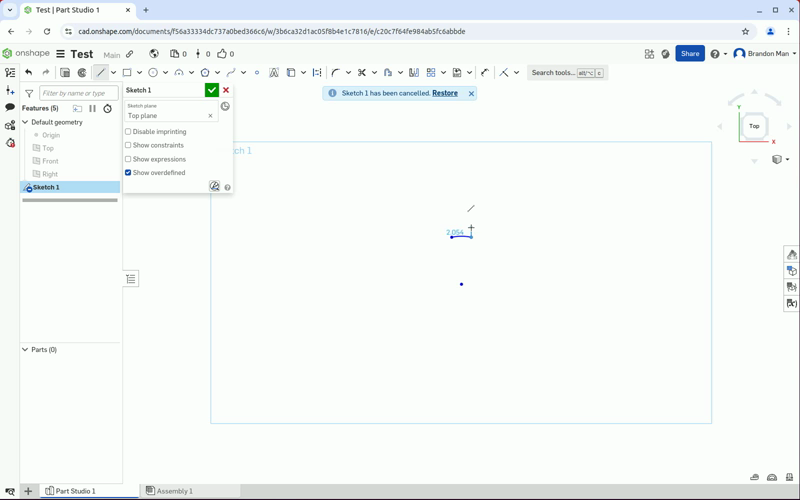
click(471, 227)
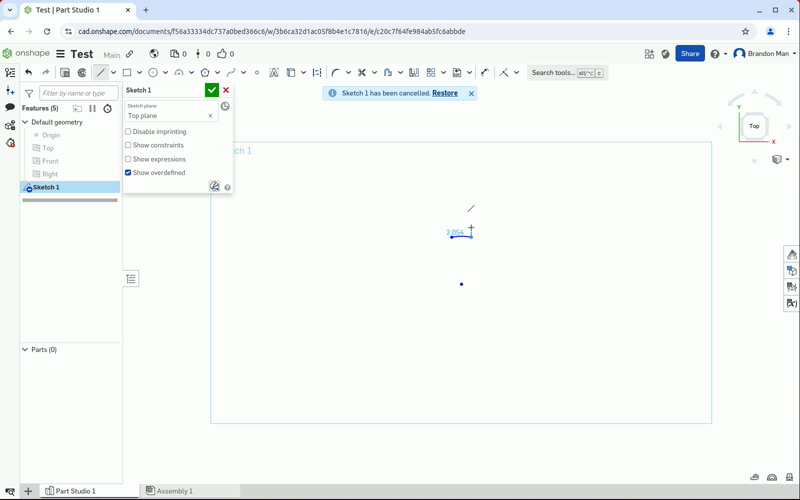
key_up(shift)
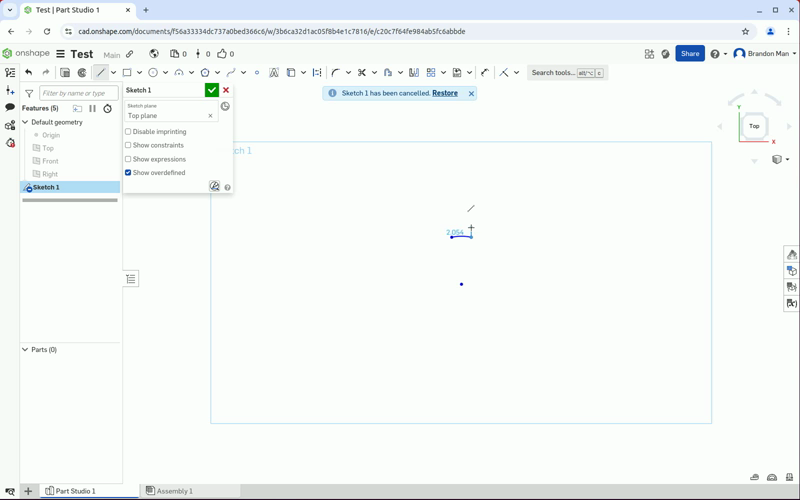
key(esc)
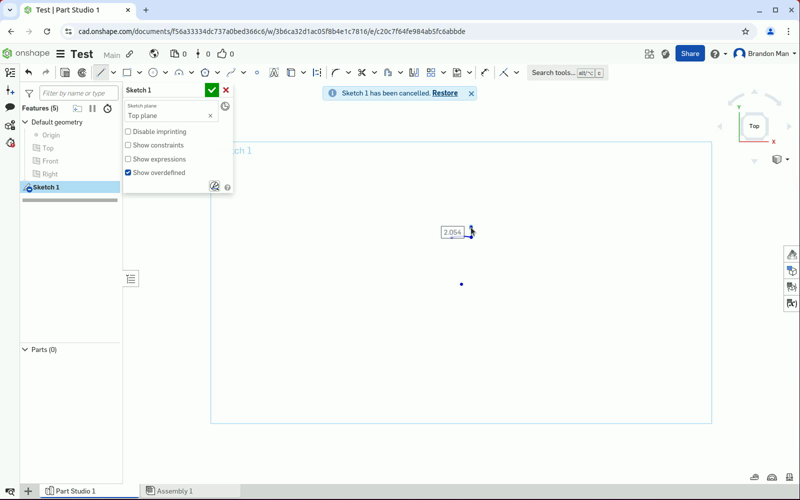
key(a)
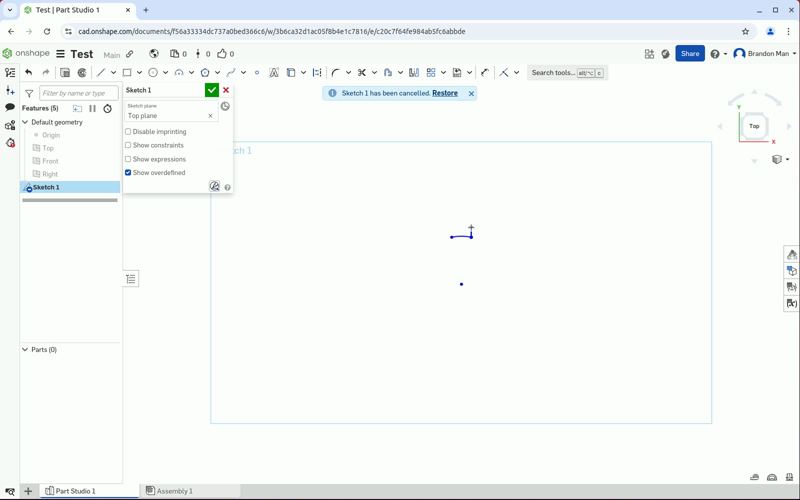
mouse_move(471, 227)
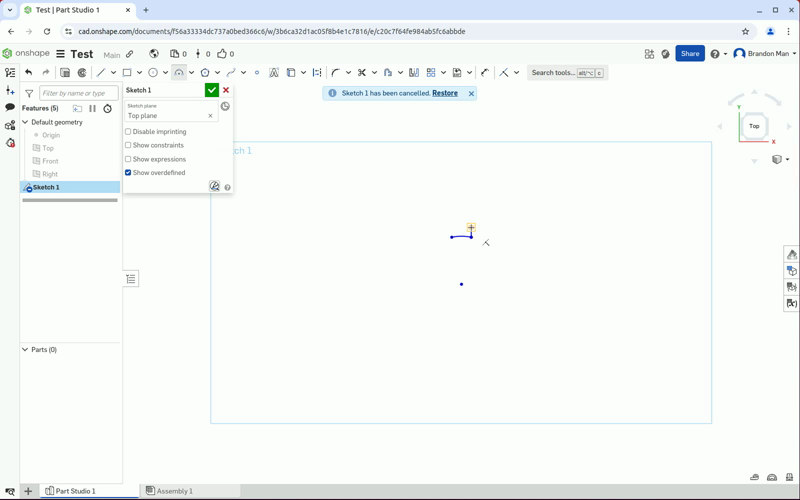
click(471, 227)
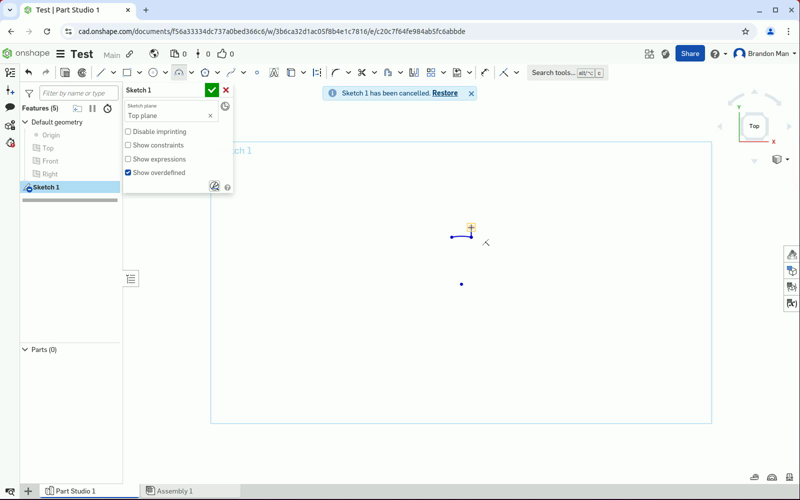
key_down(shift)
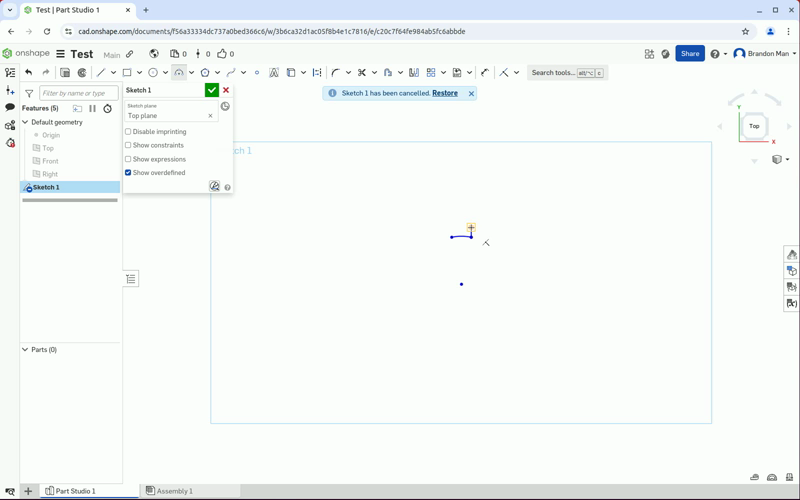
mouse_move(451, 227)
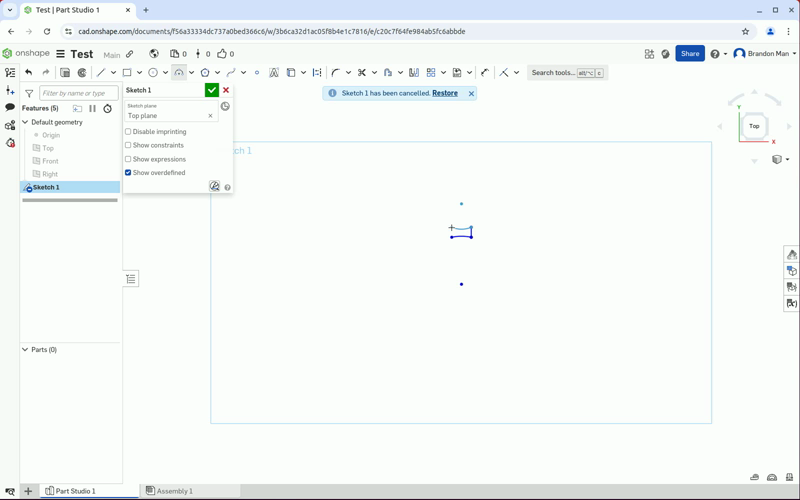
click(451, 227)
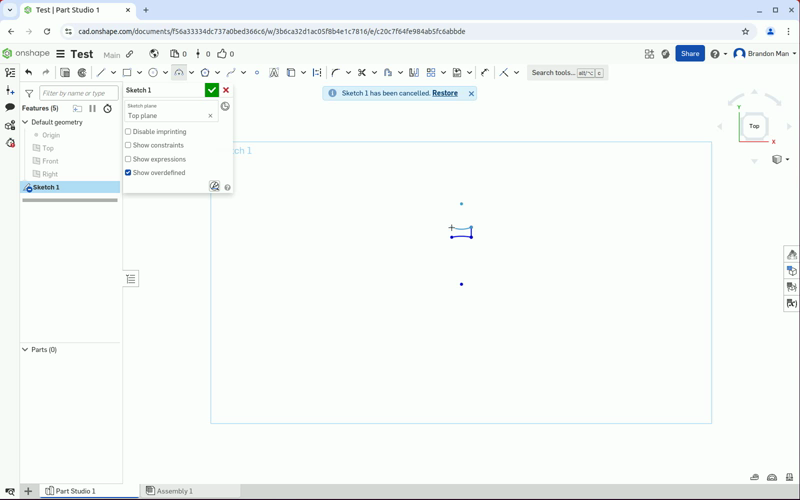
mouse_move(461, 226)
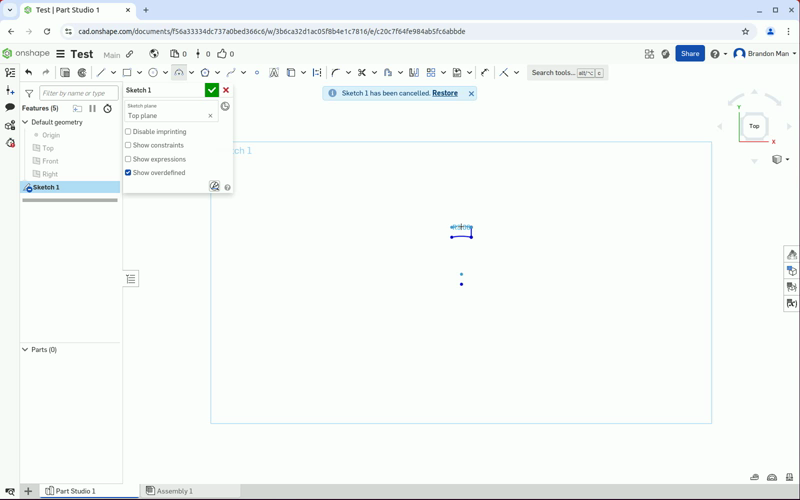
click(461, 226)
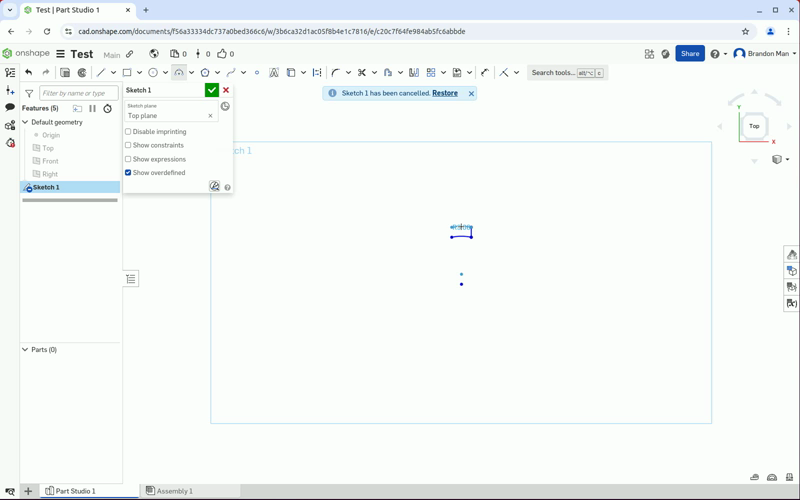
key_up(shift)
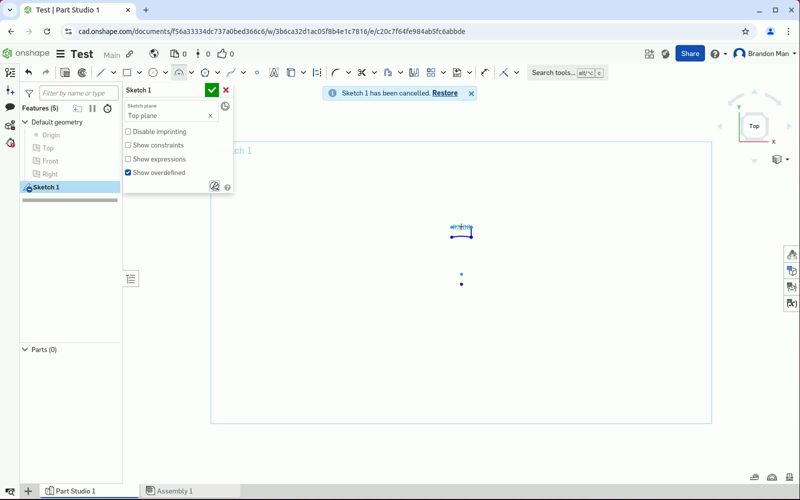
key(esc)
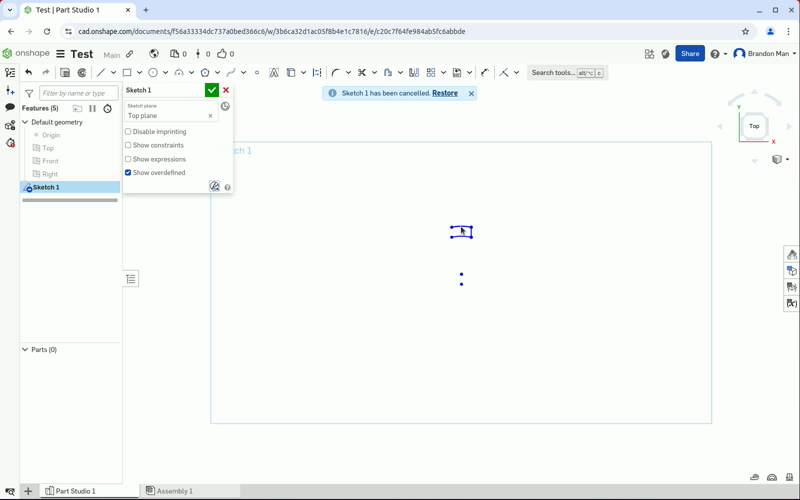
key(l)
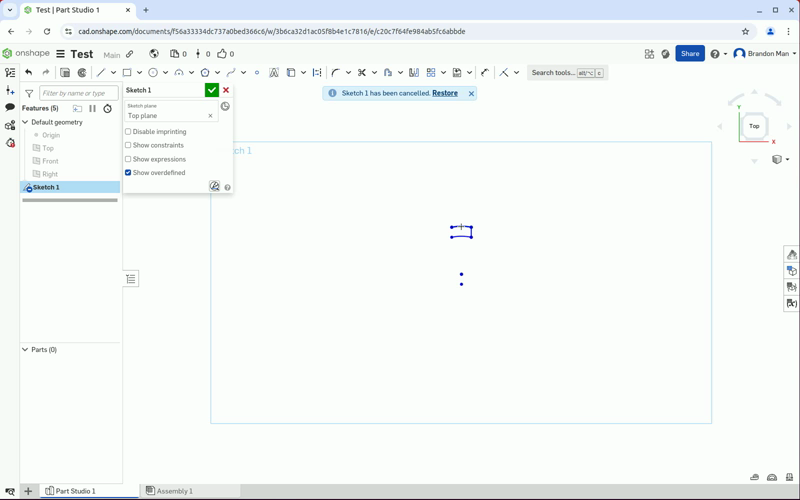
mouse_move(451, 227)
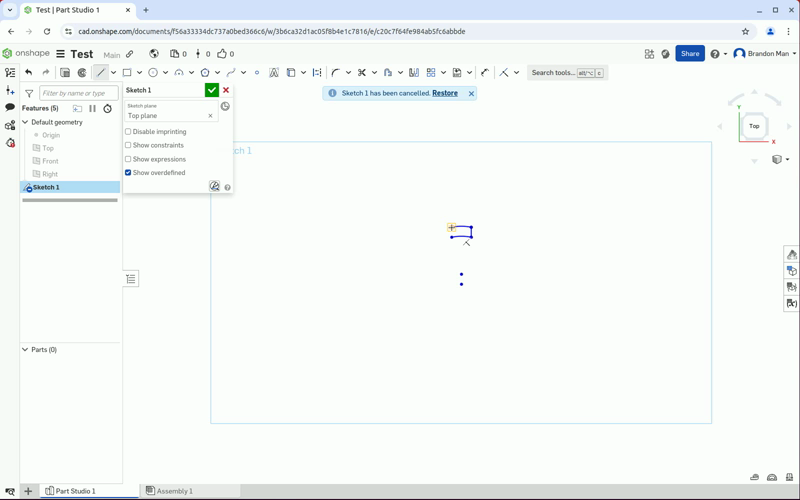
click(451, 227)
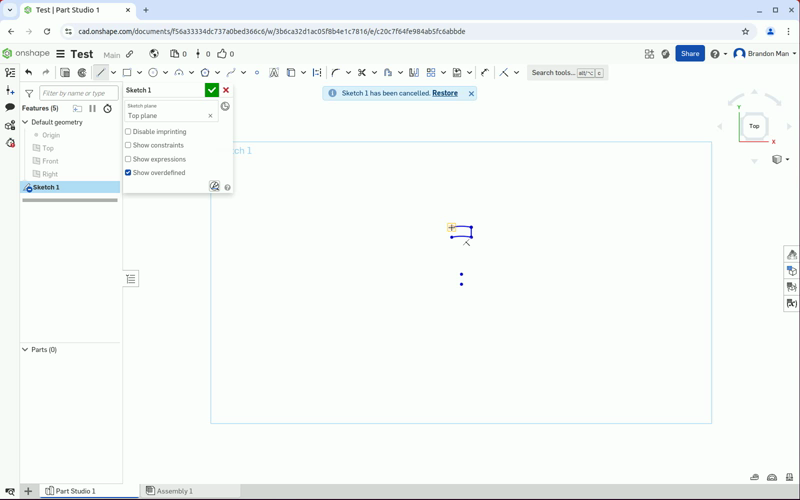
mouse_move(481, 227)
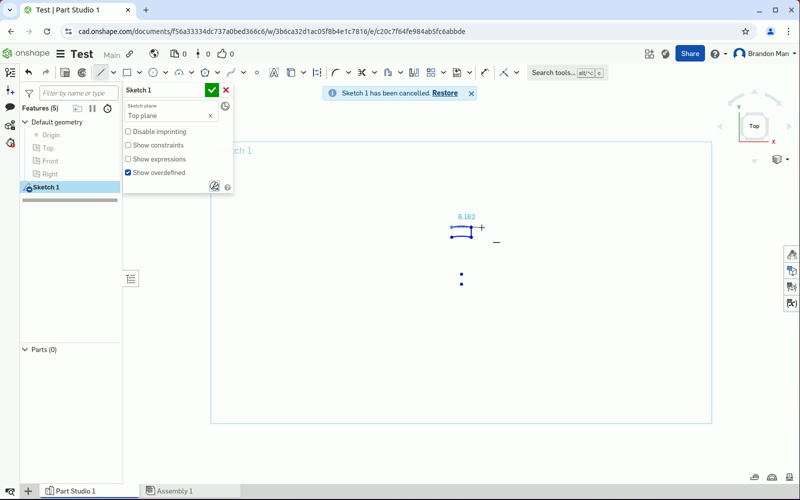
key_down(shift)
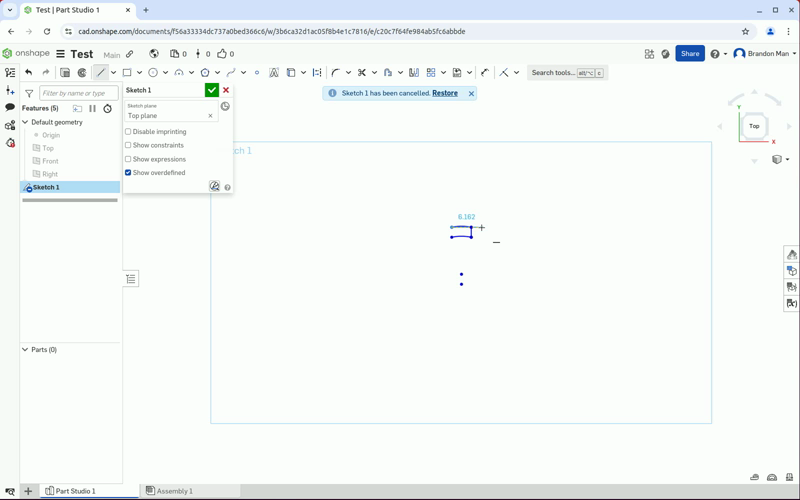
mouse_move(451, 237)
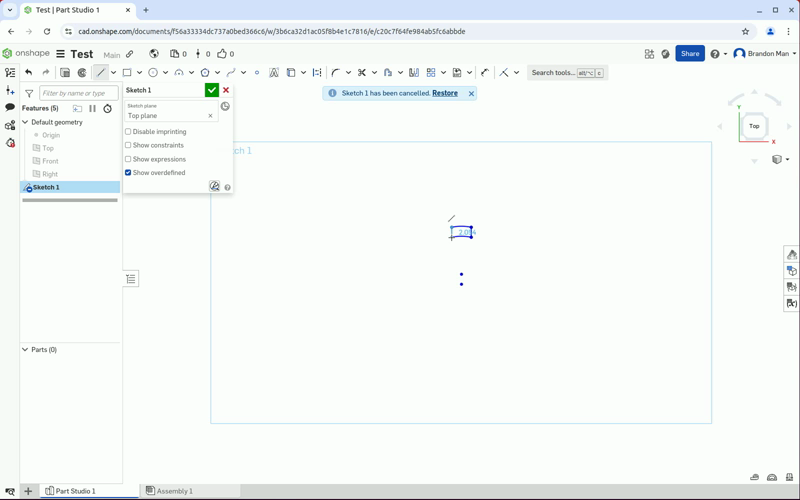
key_up(shift)
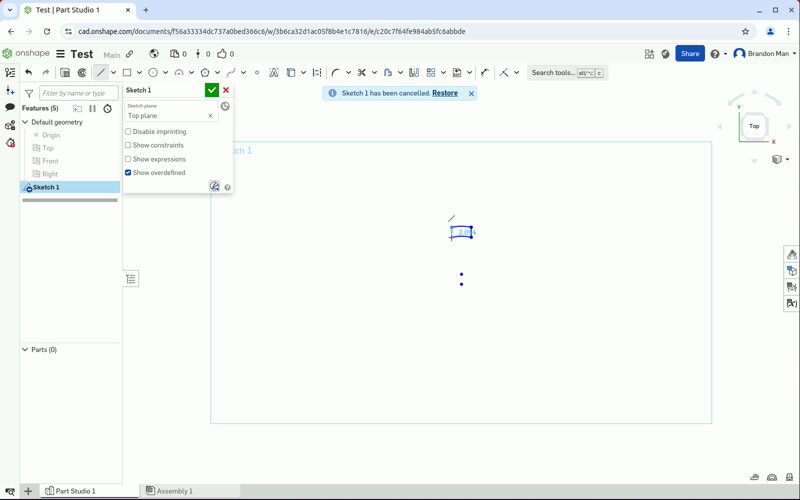
click(451, 237)
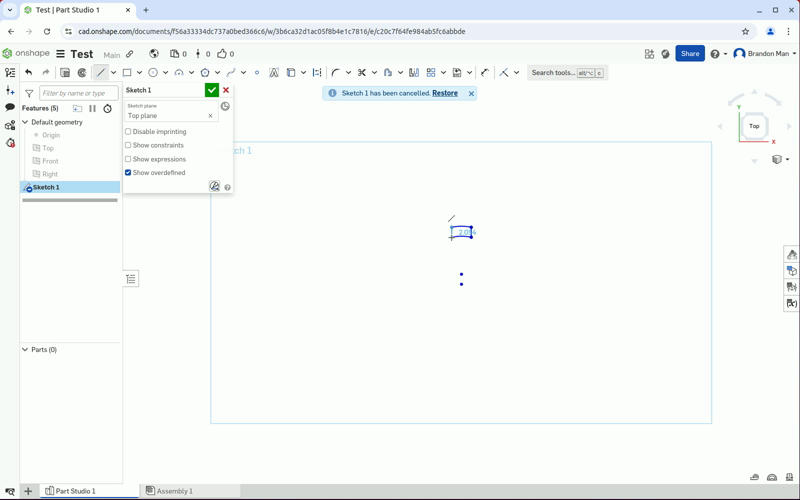
key(esc)
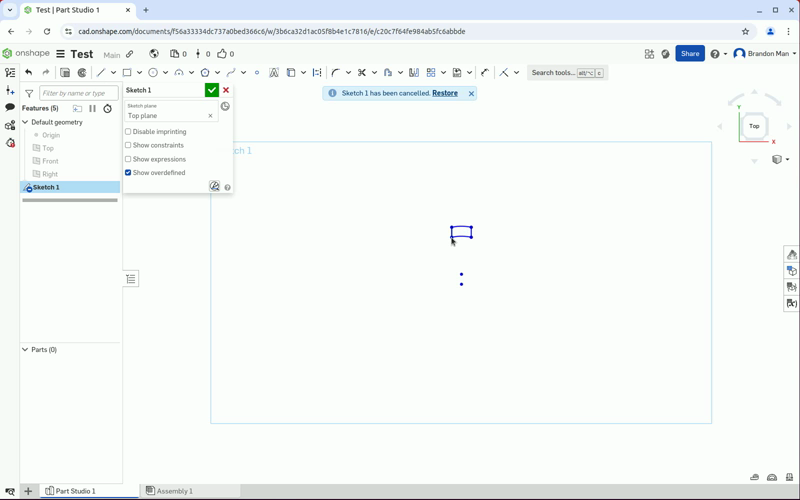
mouse_move(459, 235)
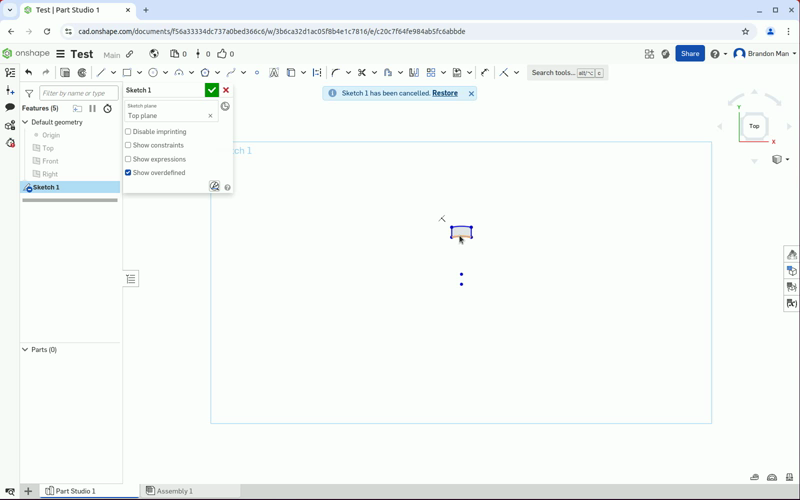
scroll(6)
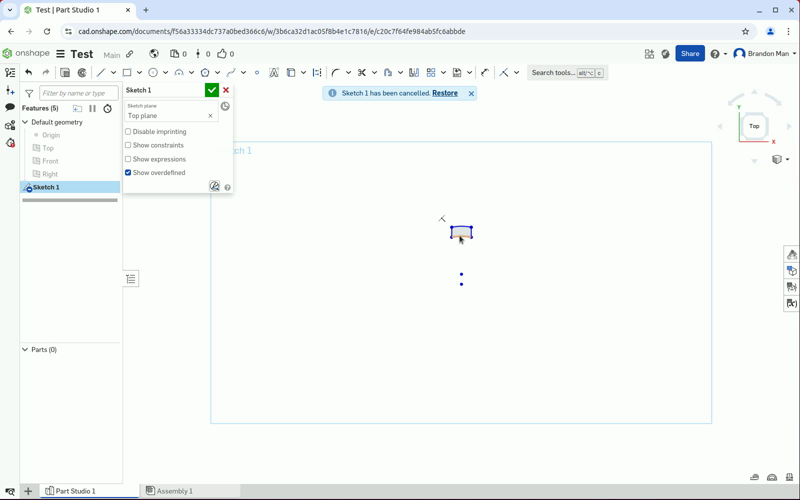
scroll(6)
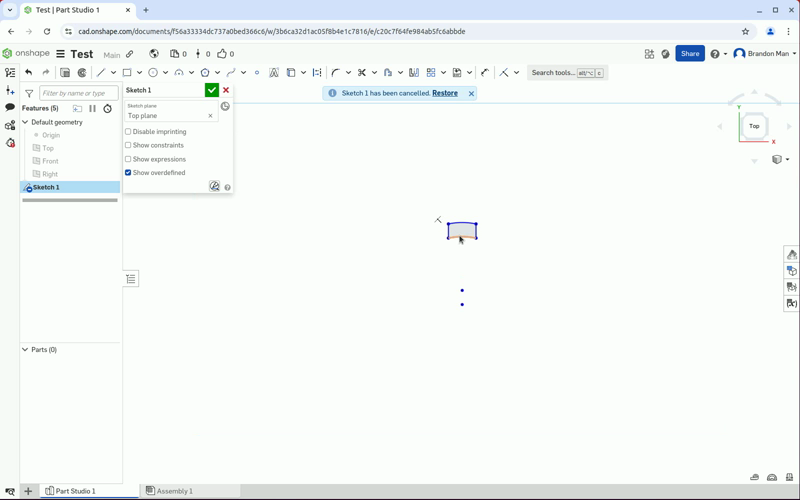
scroll(6)
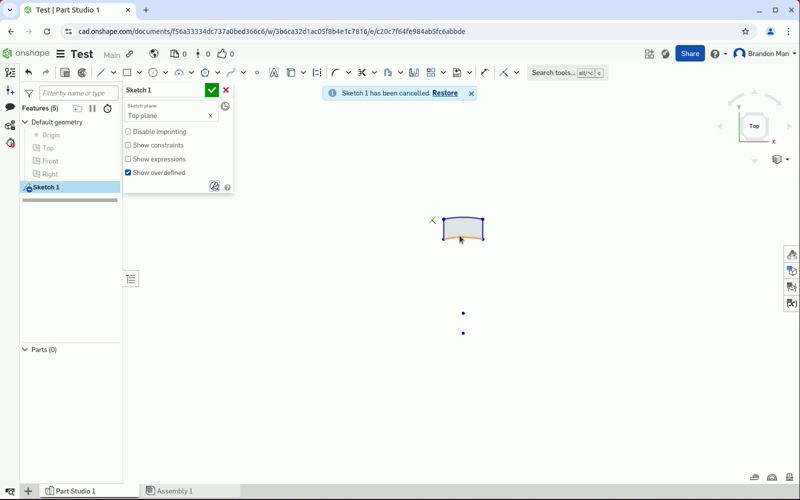
scroll(6)
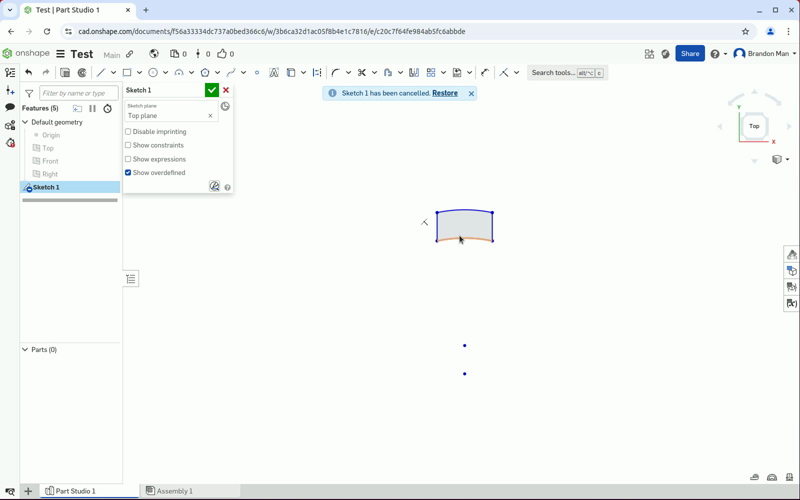
scroll(6)
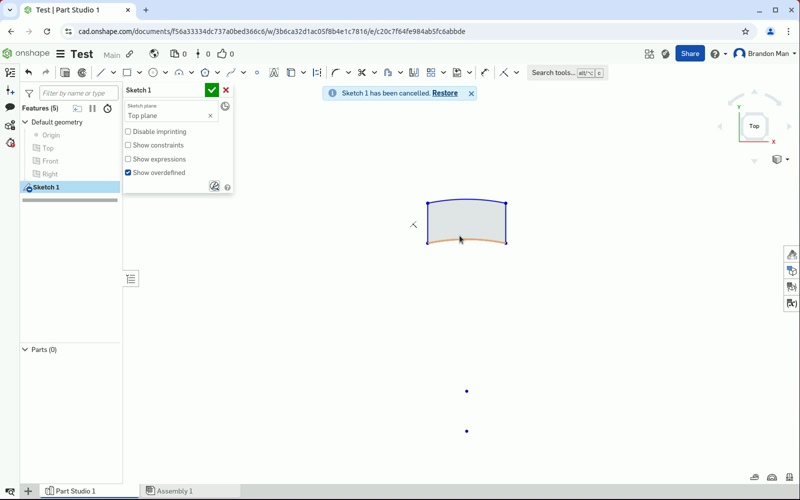
scroll(6)
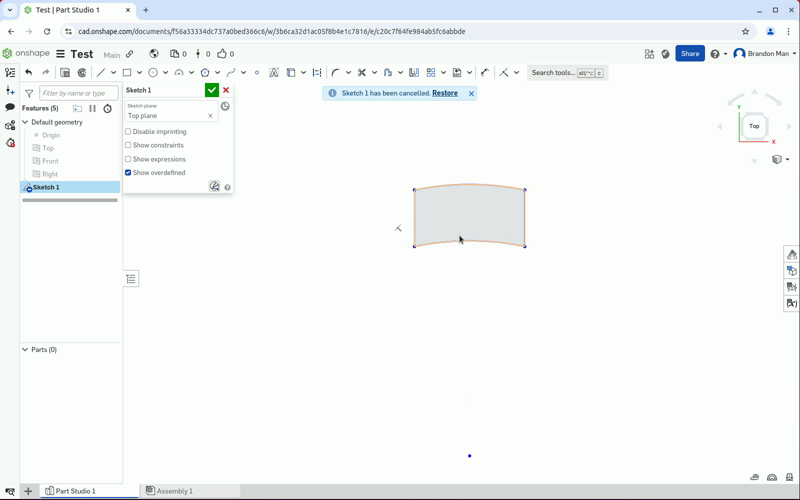
scroll(6)
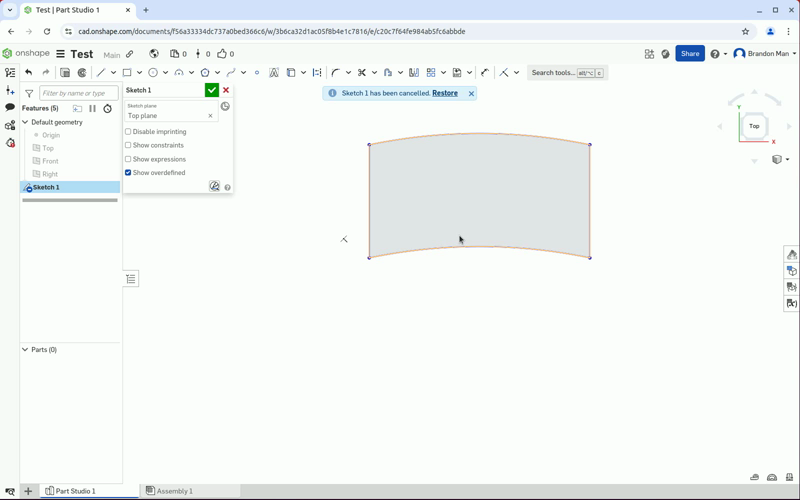
click(459, 235)
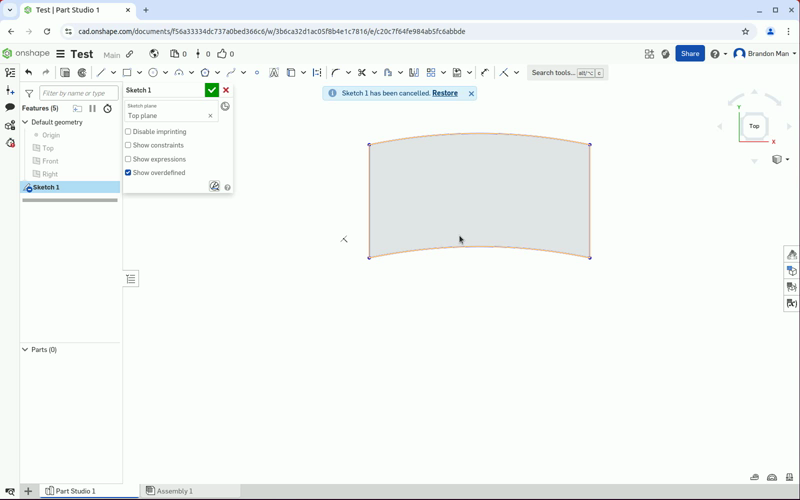
scroll(-6)
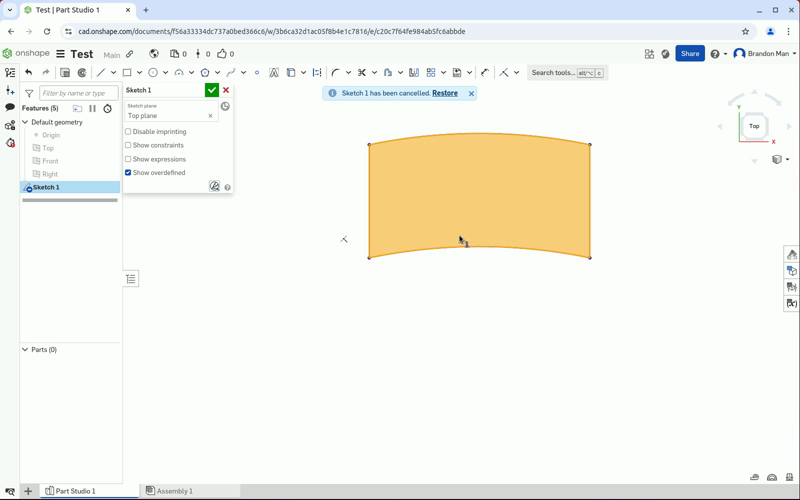
scroll(-6)
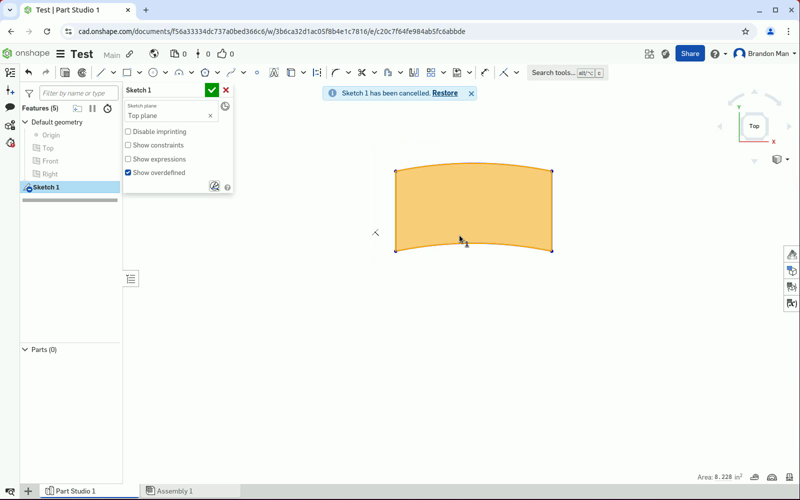
scroll(-6)
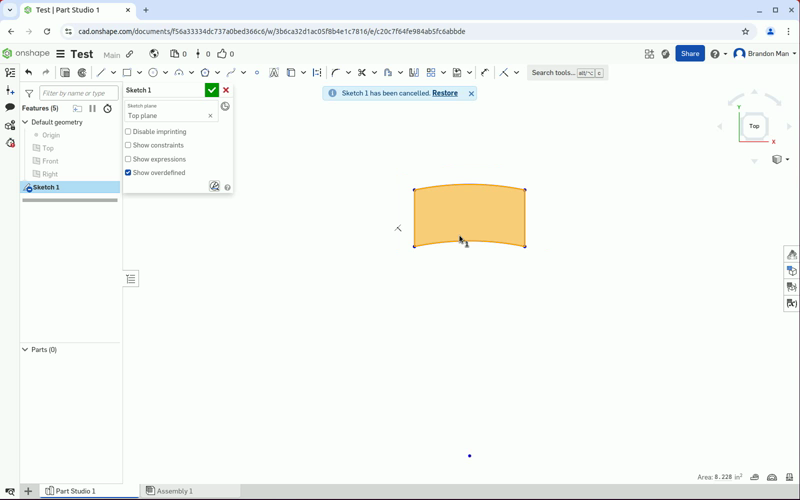
scroll(-6)
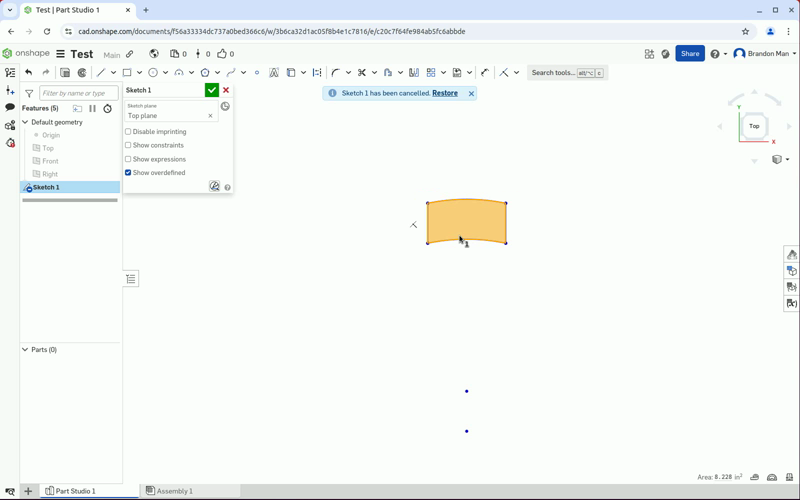
scroll(-6)
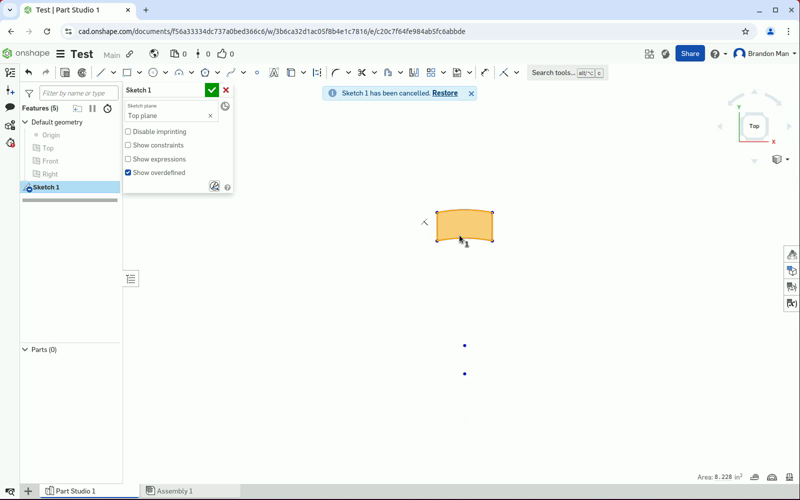
scroll(-6)
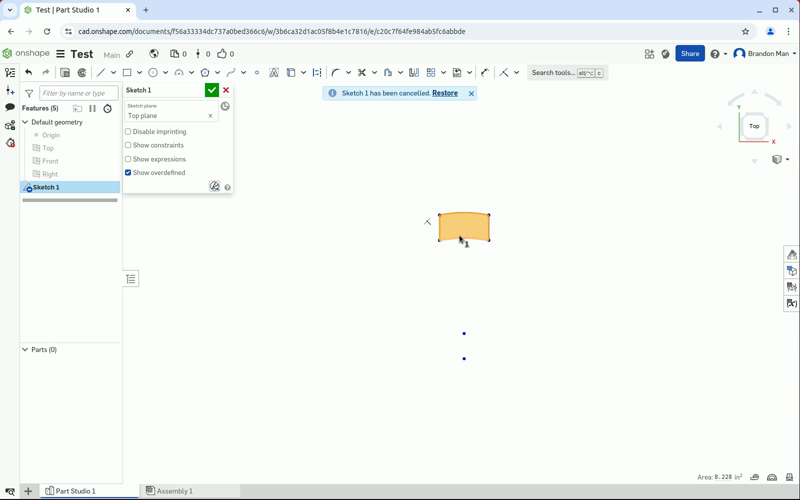
scroll(-6)
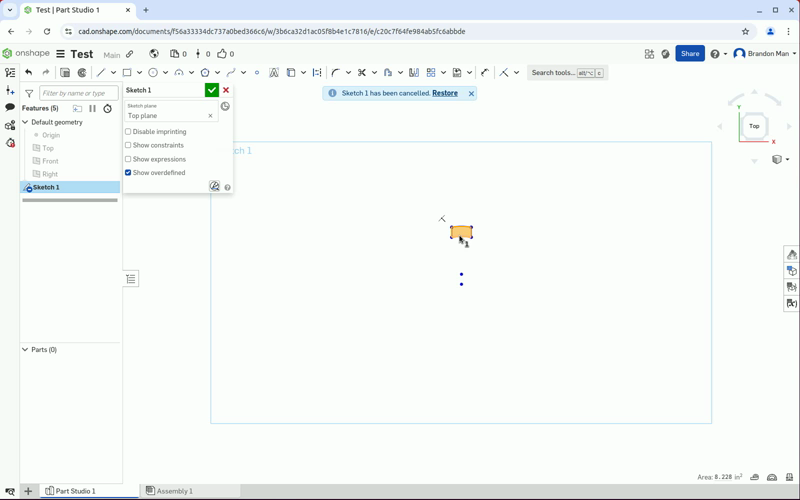
mouse_move(73, 352)
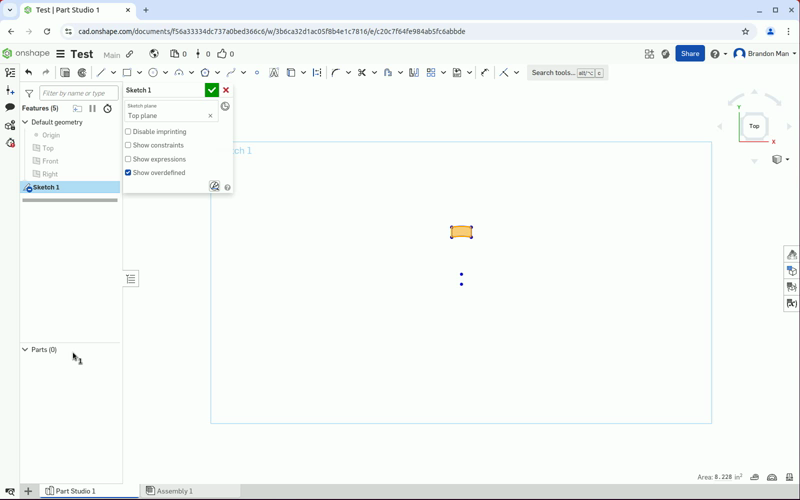
key(shift+y)
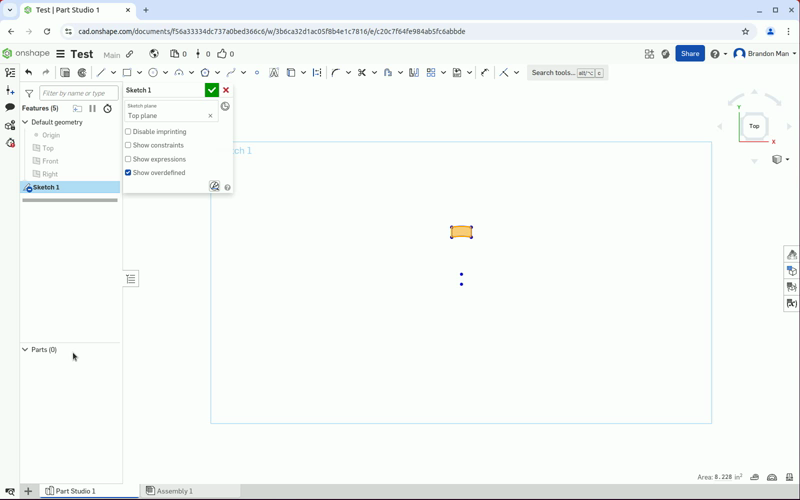
key(shift+e)
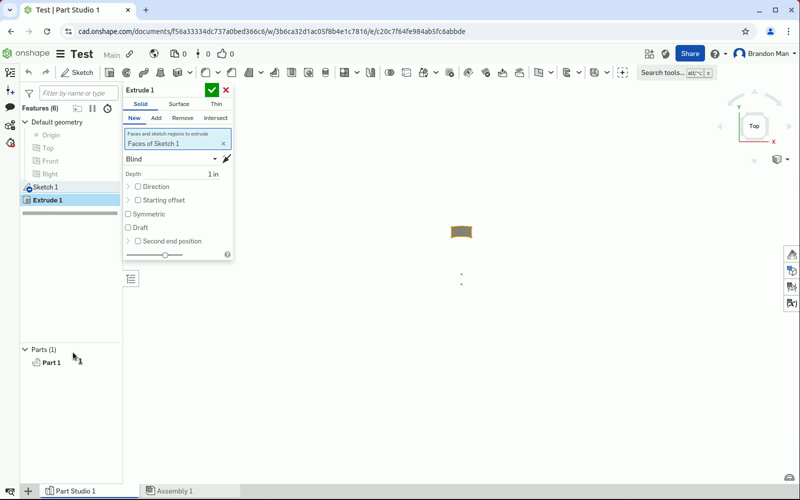
mouse_move(143, 106)
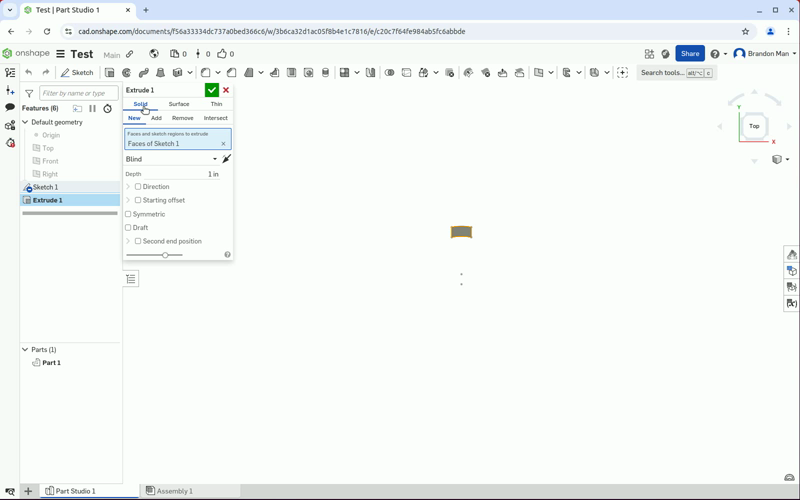
click(143, 106)
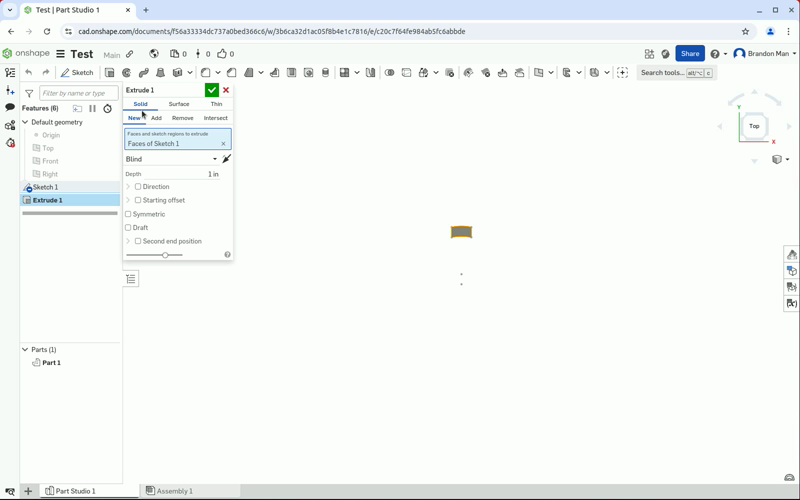
mouse_move(137, 120)
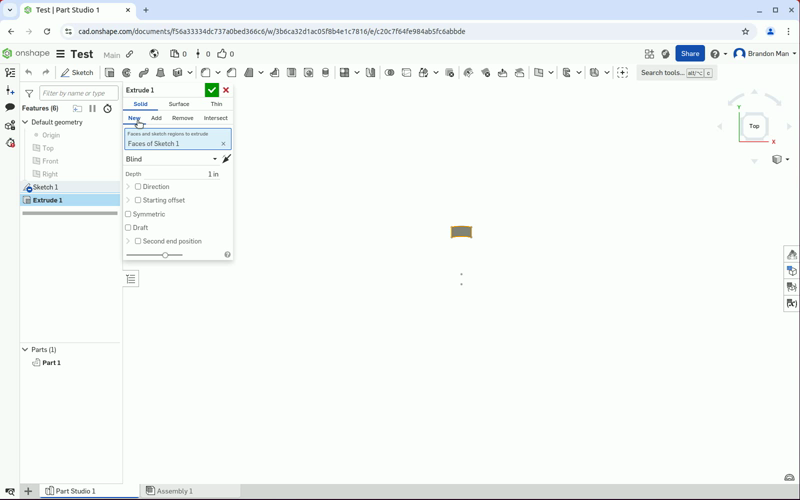
click(137, 120)
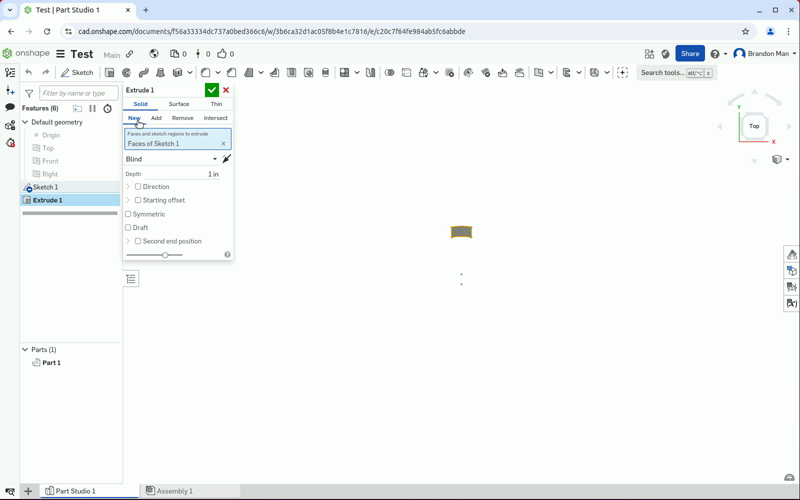
key(tab, 4)
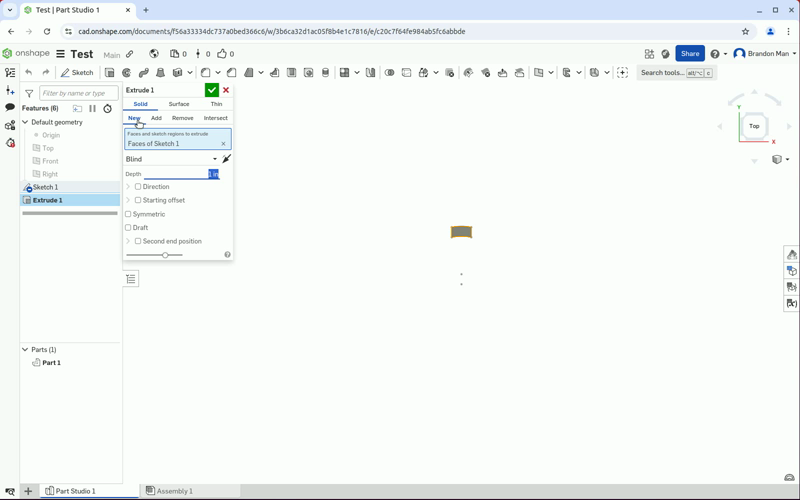
text(-23.108)
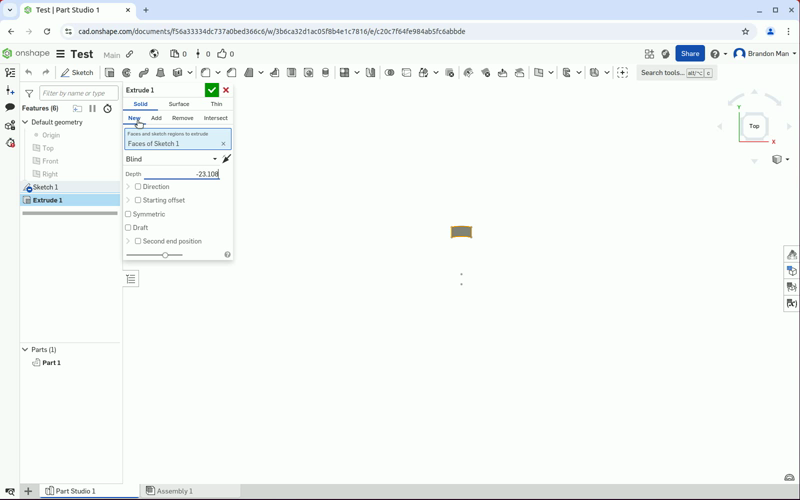
key(enter)
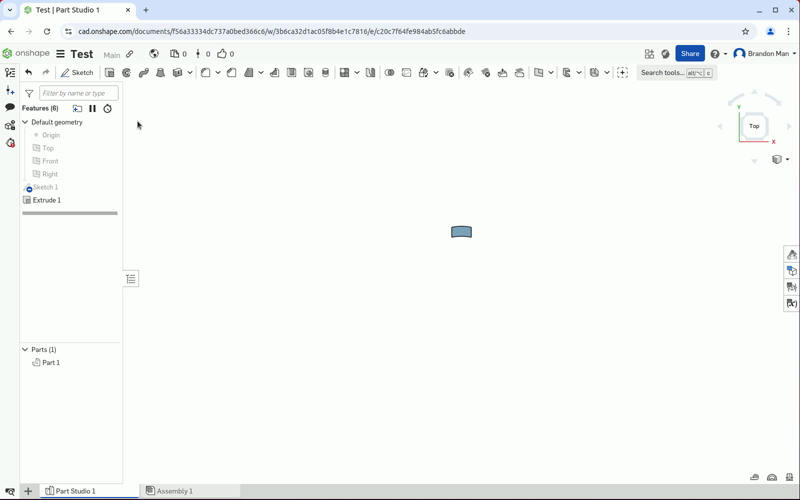
key(shift+h)
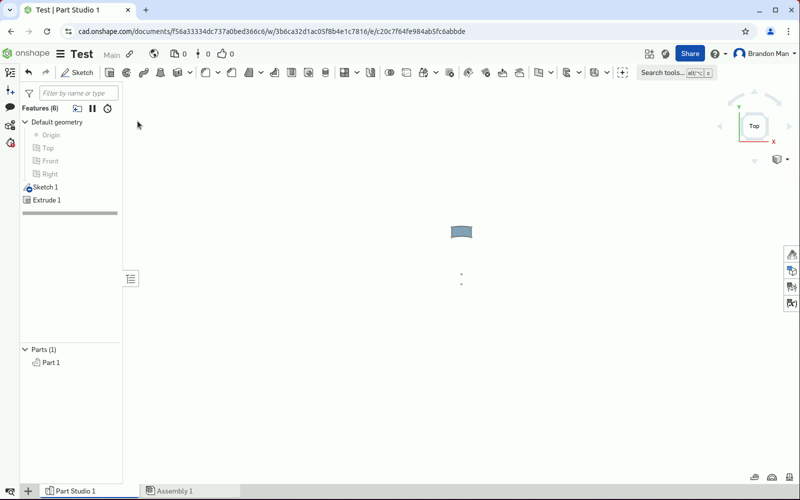
key(shift+h)
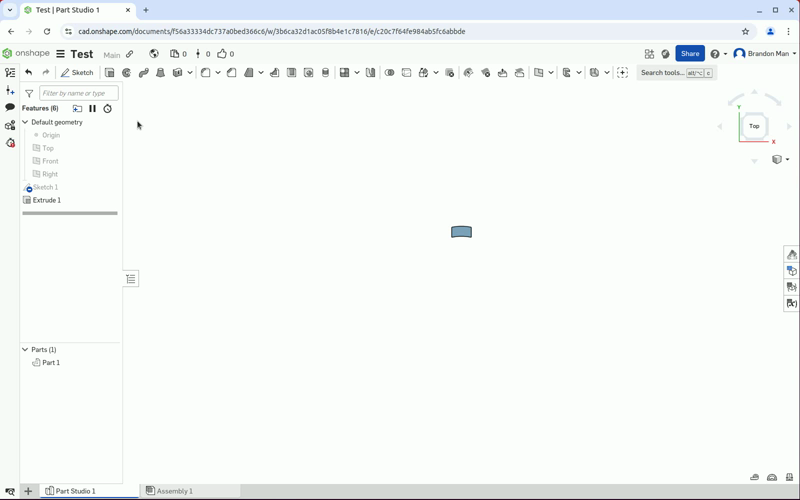
mouse_move(73, 189)
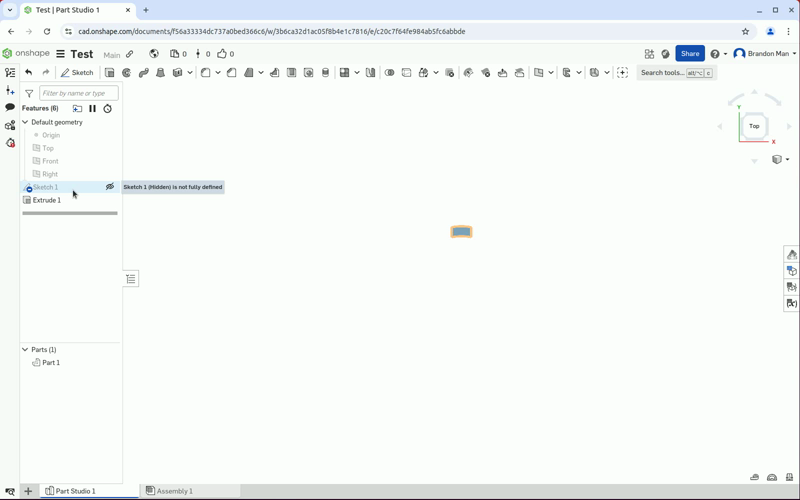
click(73, 189)
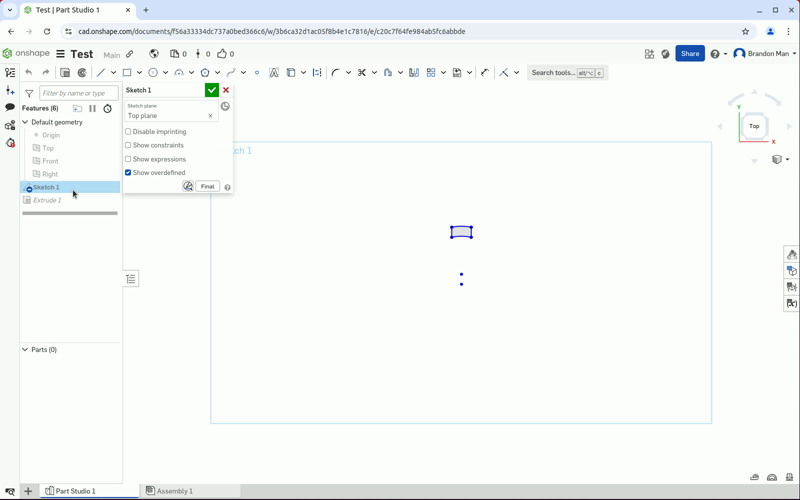
mouse_move(229, 92)
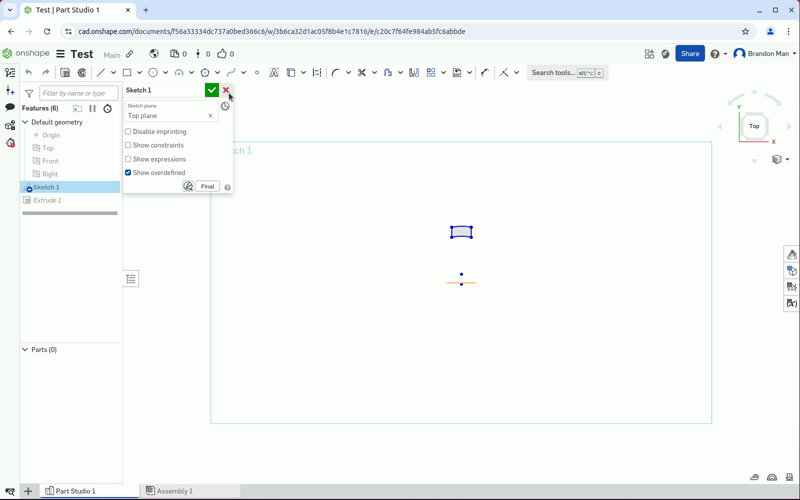
click(229, 92)
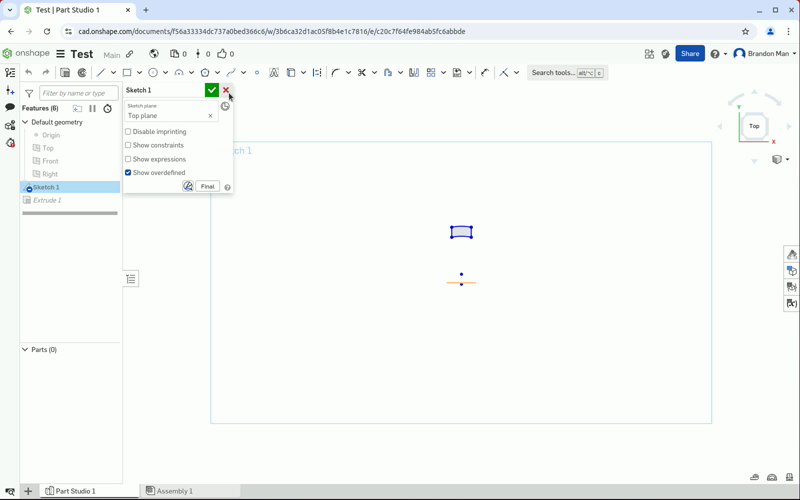
key(shift+s)
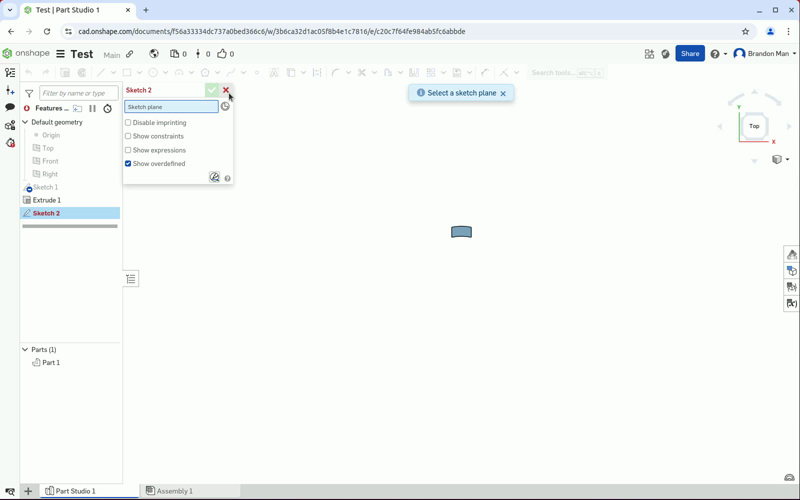
mouse_move(73, 150)
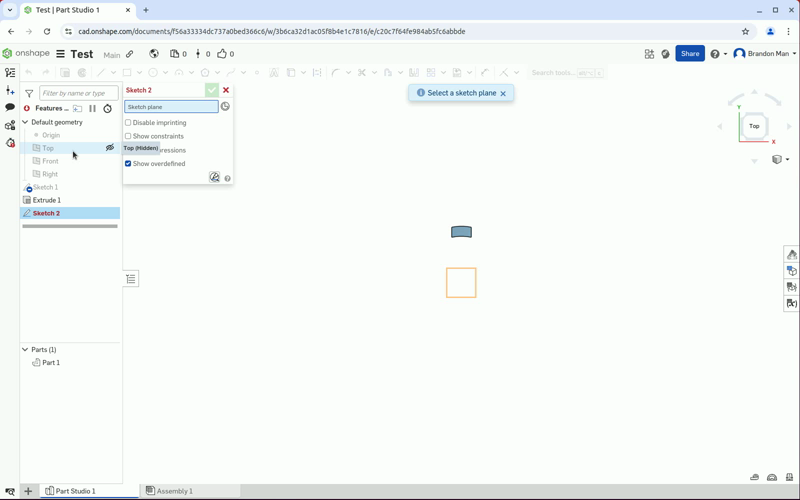
click(73, 150)
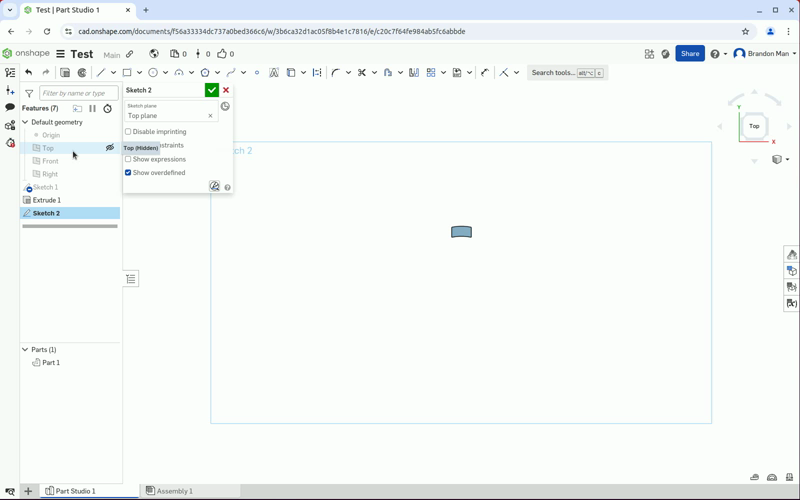
mouse_move(73, 352)
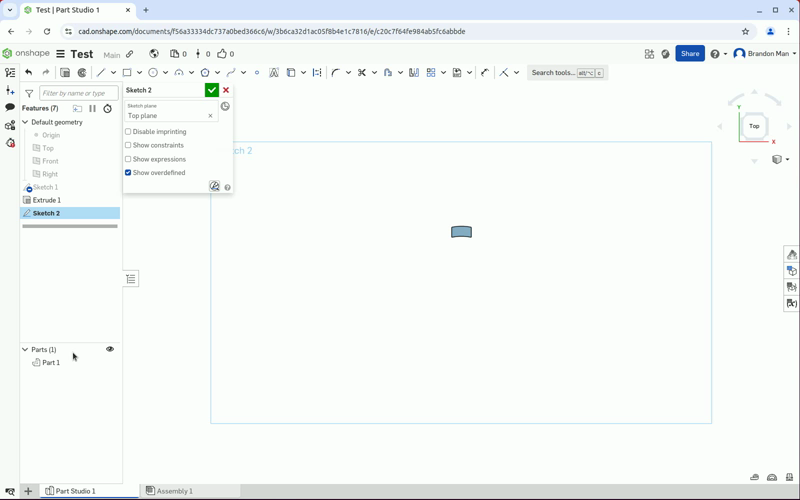
key(y)
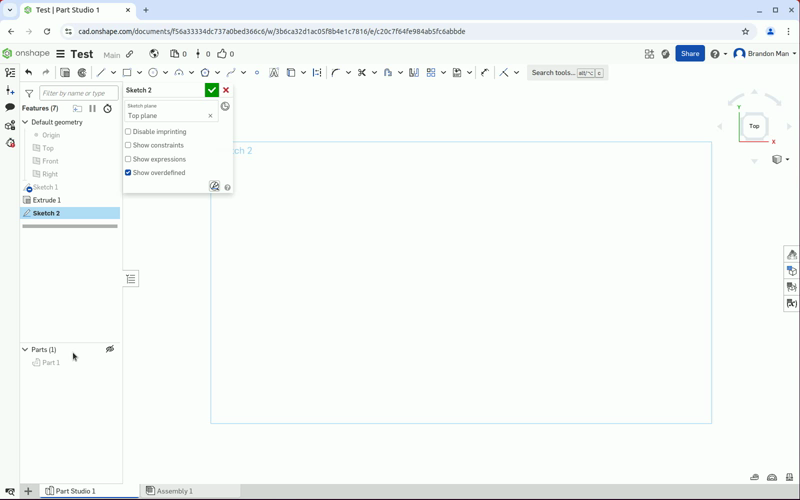
key(l)
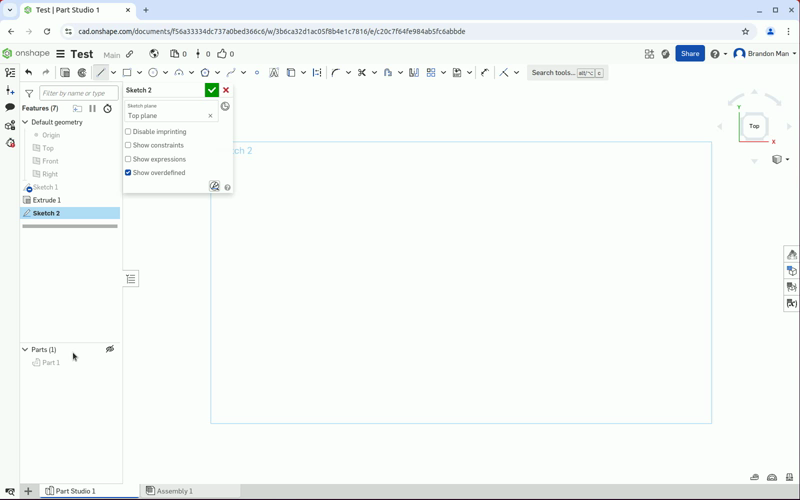
key_down(shift)
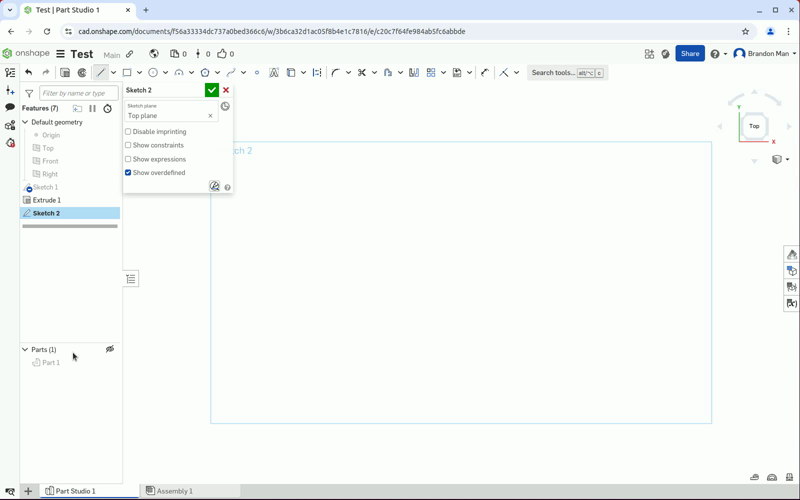
mouse_move(451, 337)
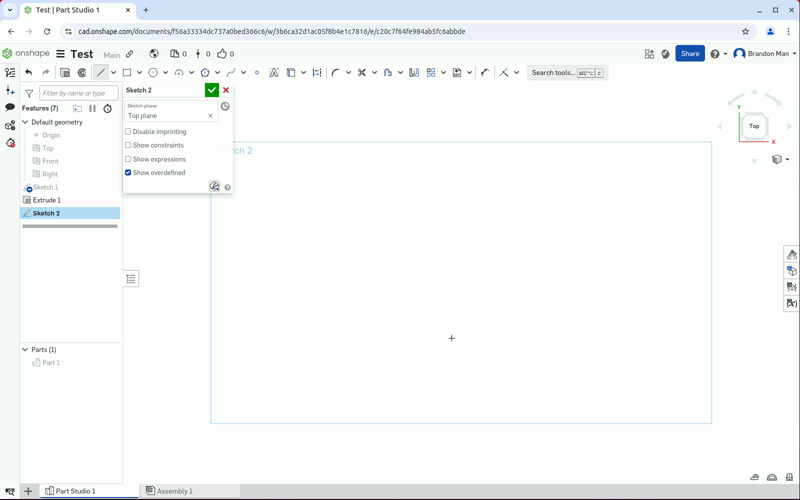
click(451, 337)
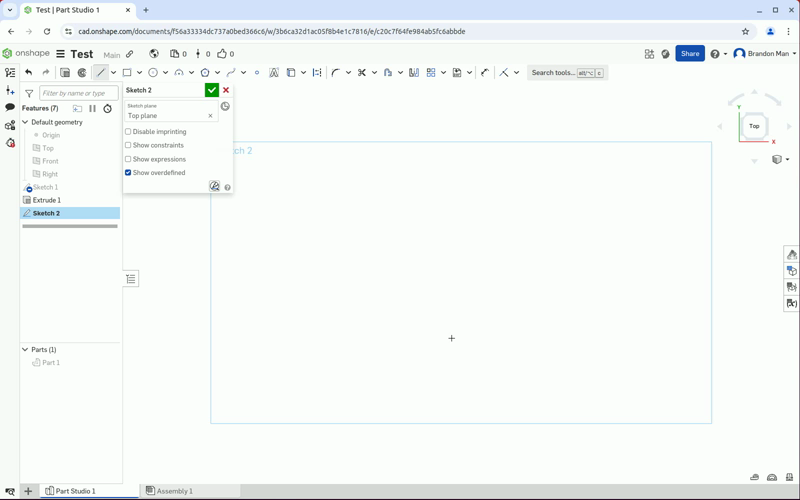
key_up(shift)
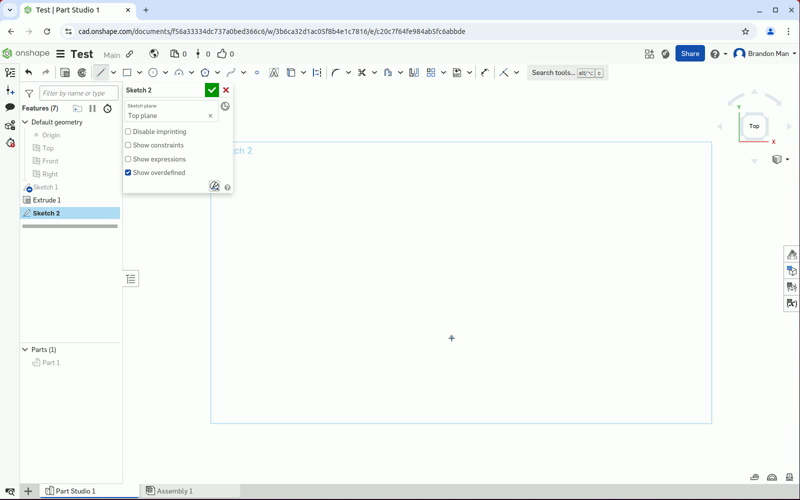
key_down(shift)
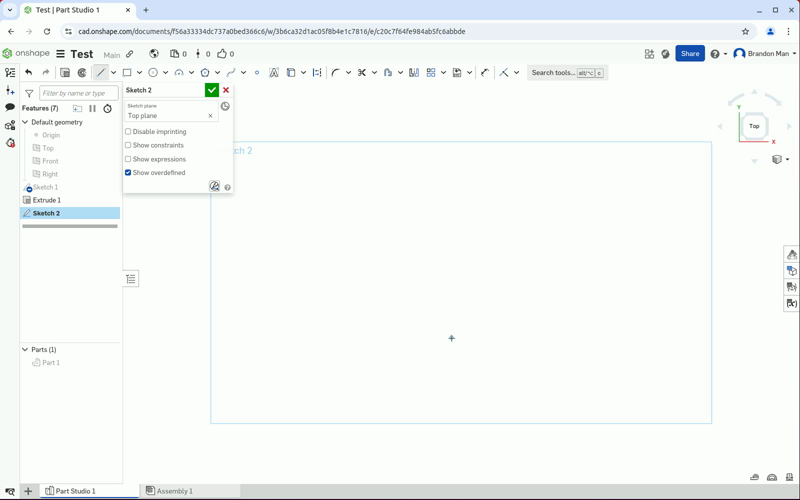
mouse_move(481, 337)
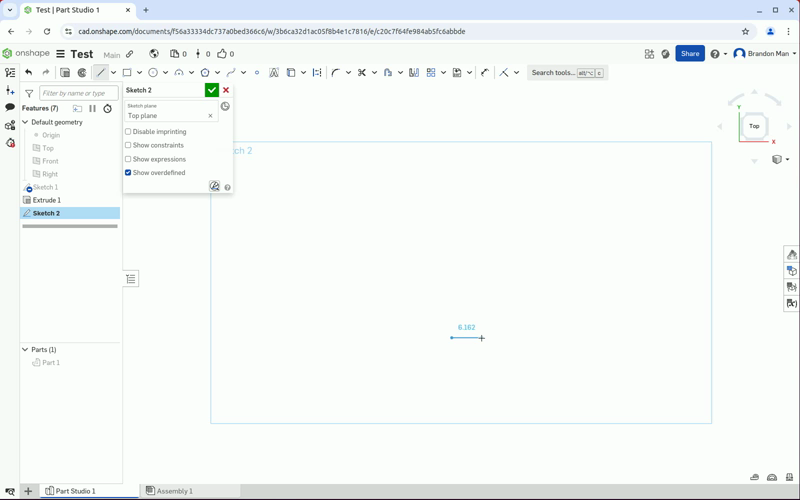
mouse_move(451, 328)
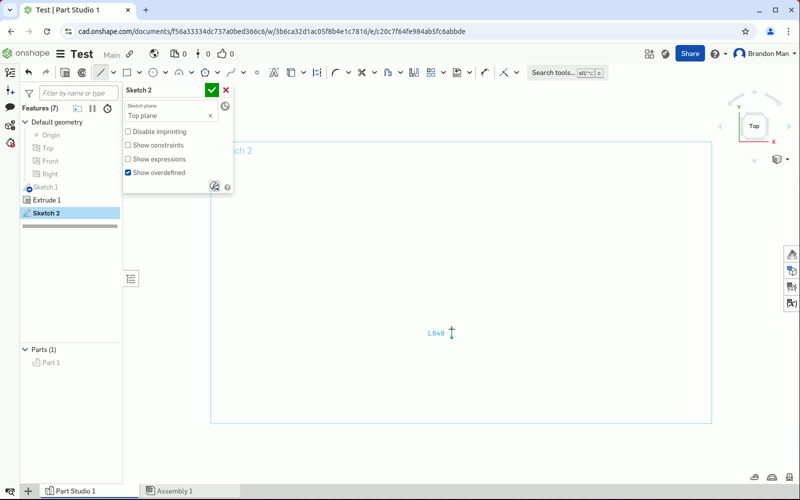
click(451, 328)
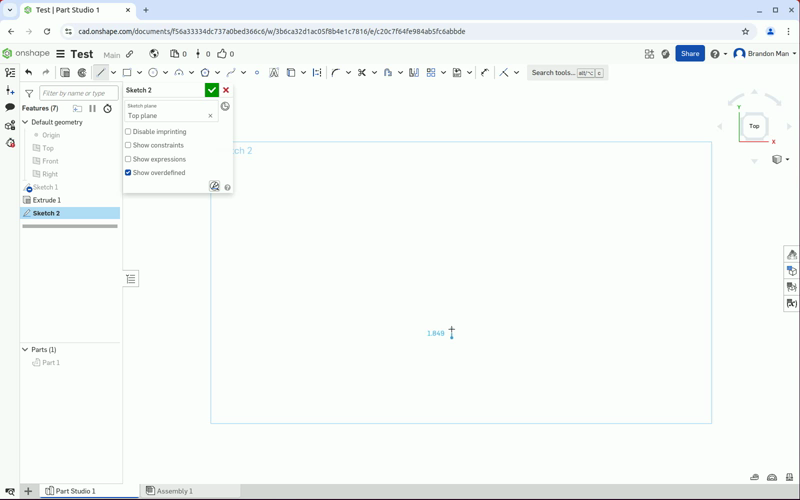
key_up(shift)
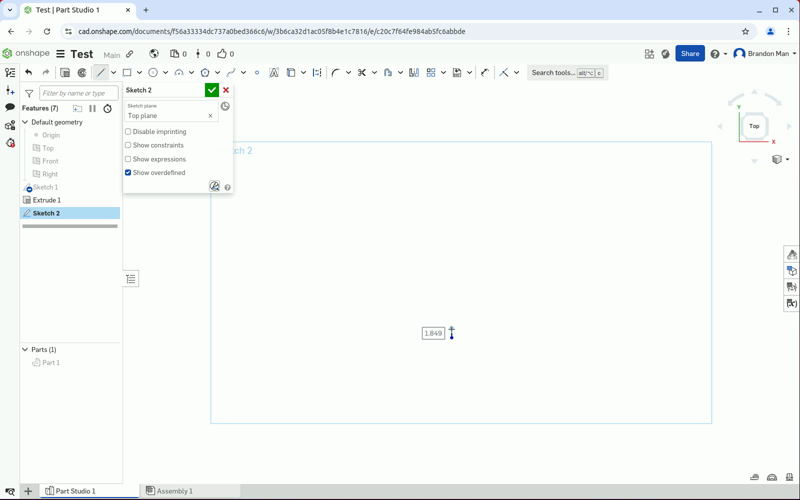
key(esc)
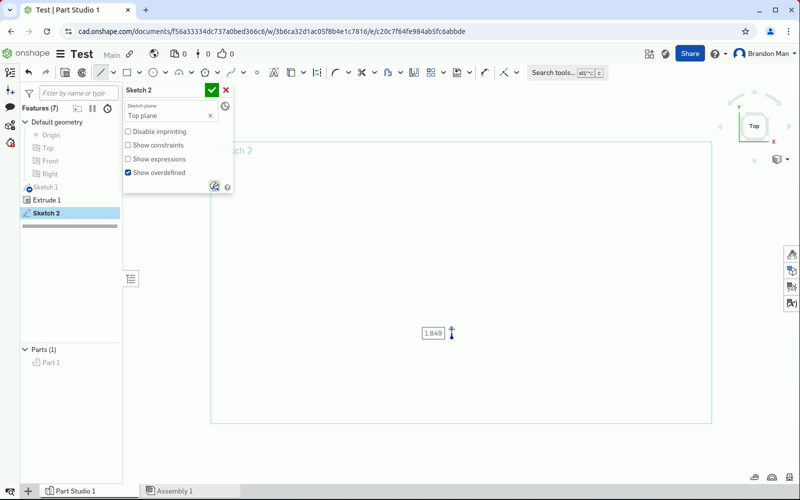
key(a)
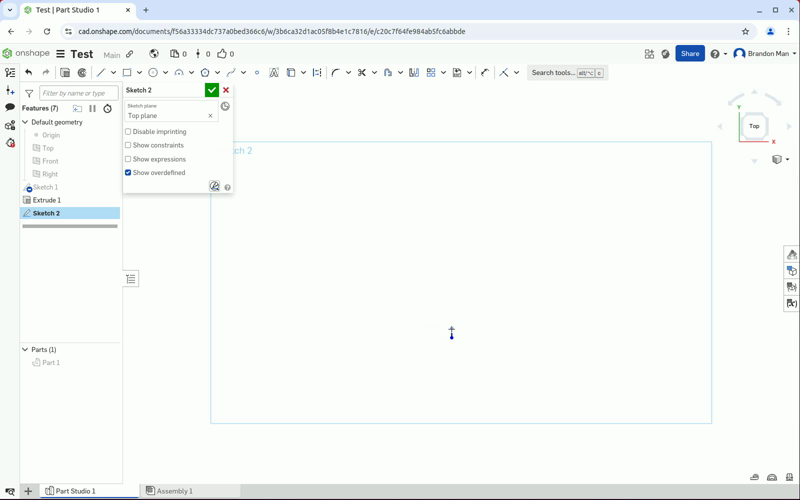
mouse_move(451, 328)
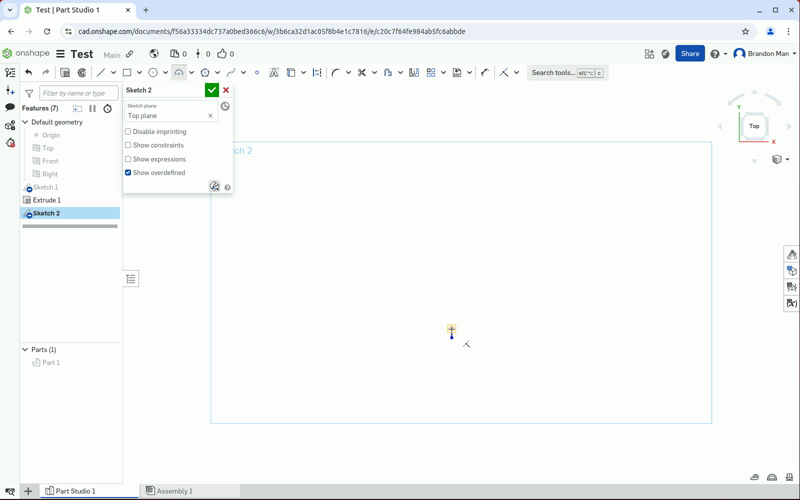
click(451, 328)
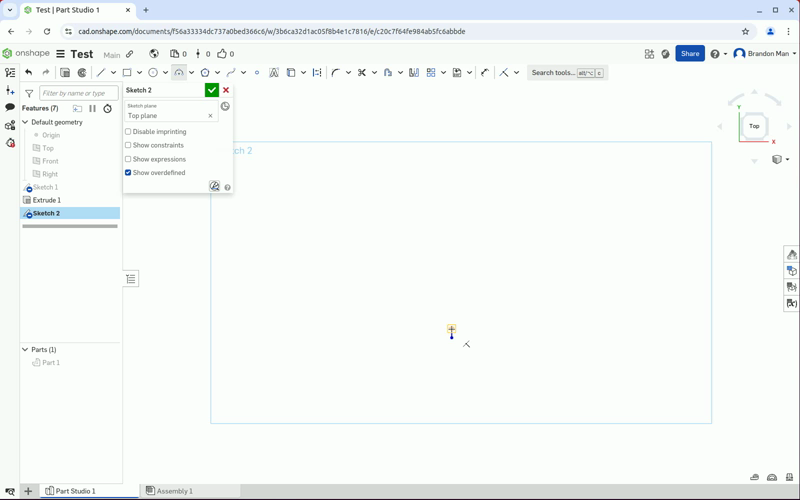
key_down(shift)
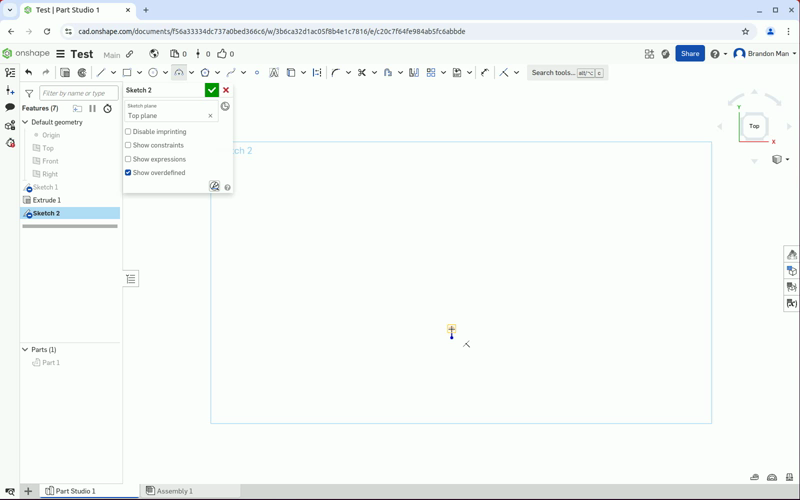
mouse_move(451, 236)
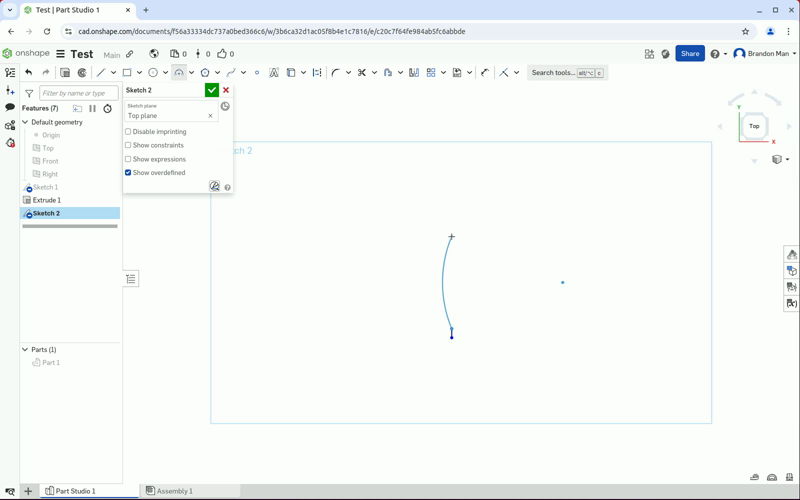
click(451, 236)
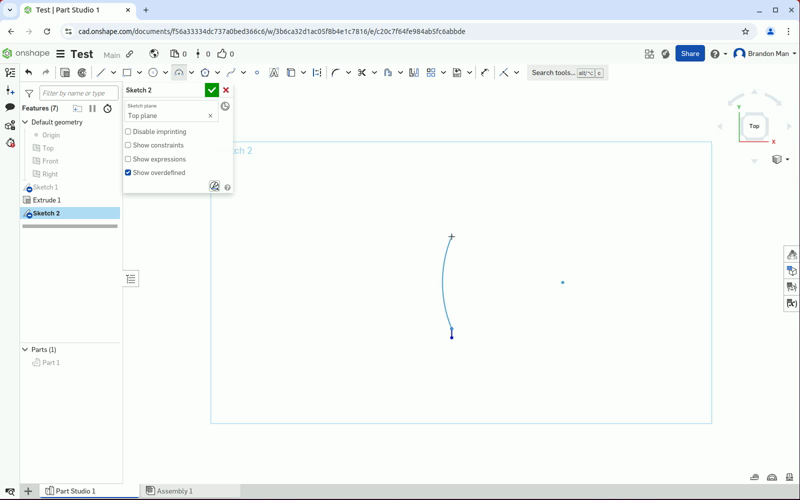
mouse_move(413, 282)
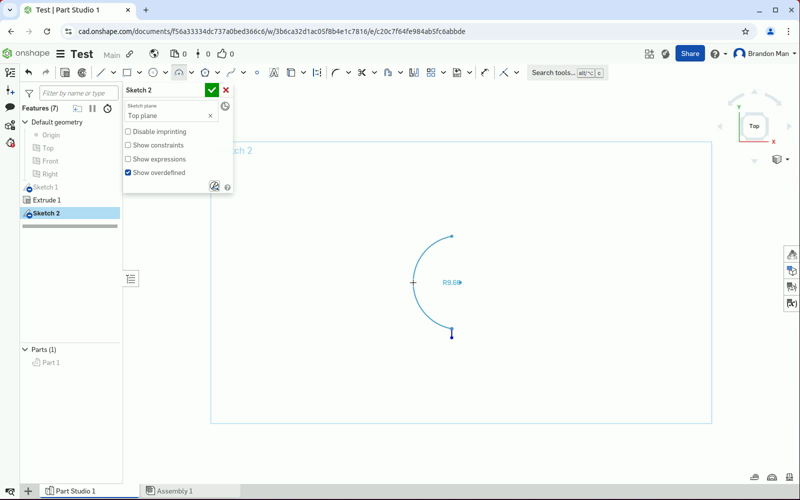
click(413, 282)
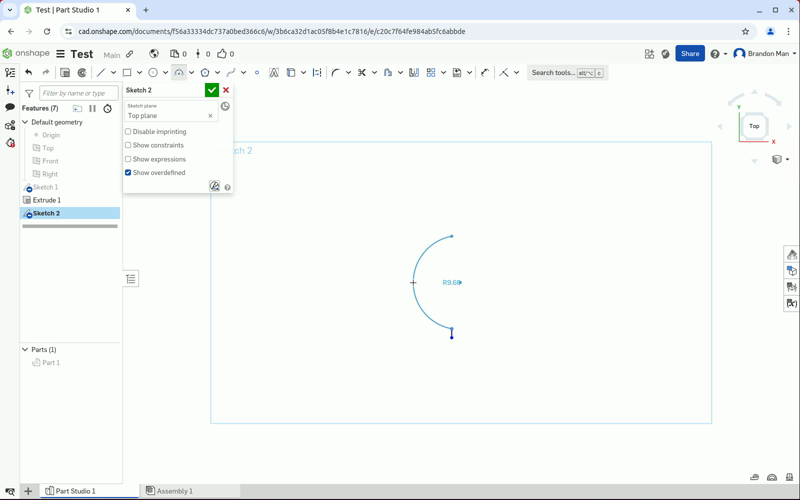
key_up(shift)
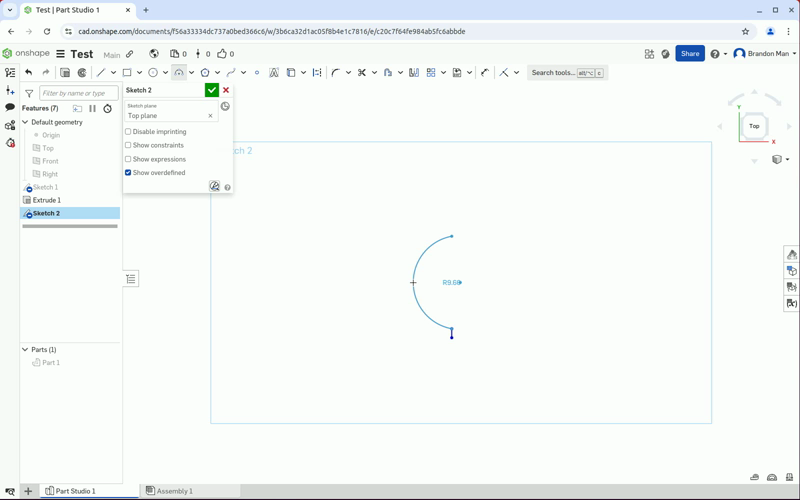
key(esc)
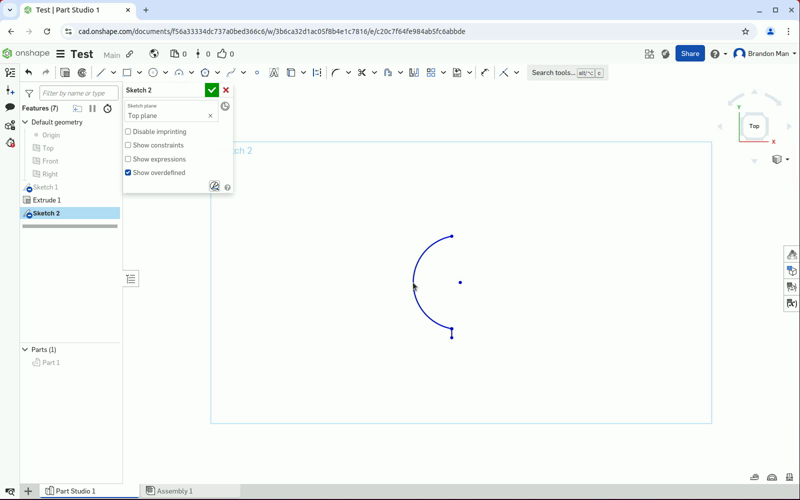
key(l)
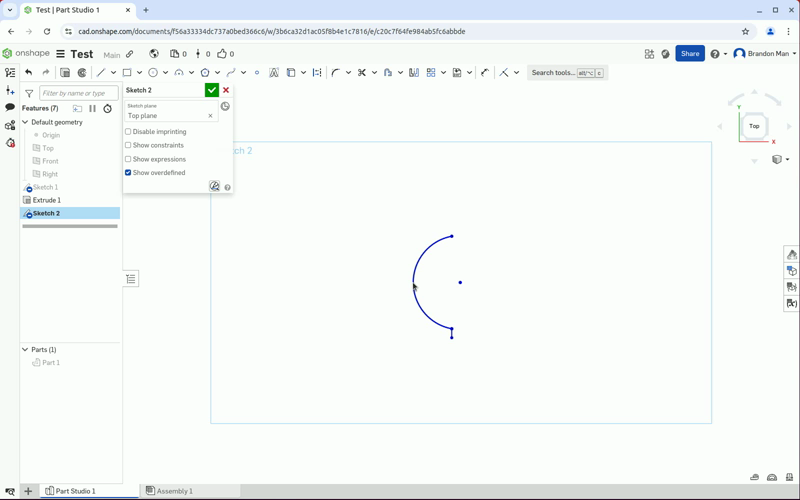
mouse_move(451, 236)
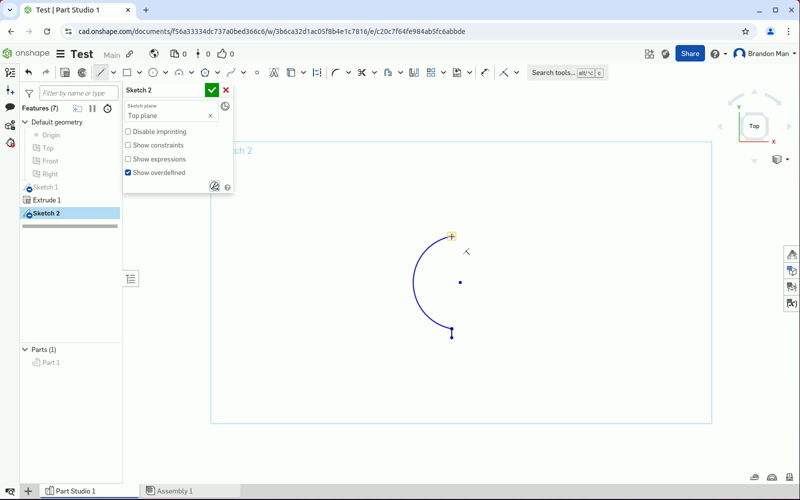
click(451, 236)
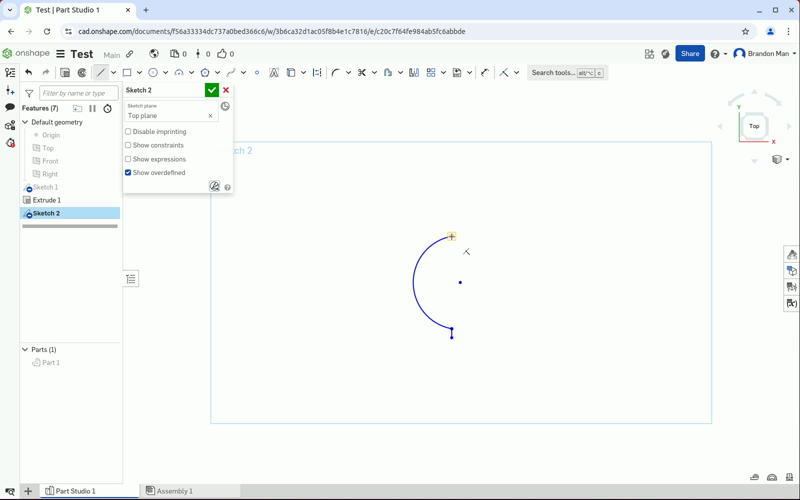
key_down(shift)
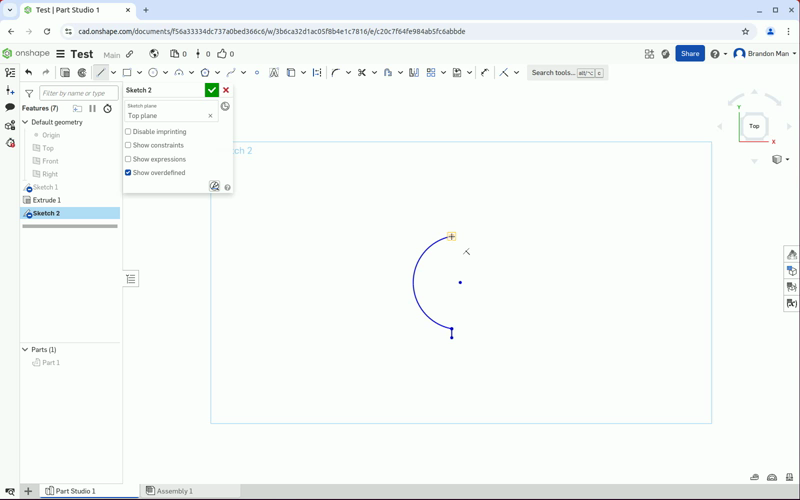
mouse_move(481, 236)
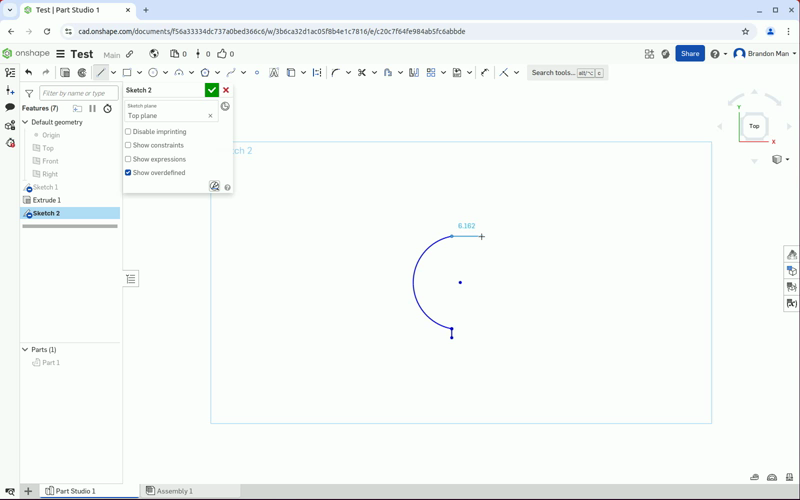
mouse_move(451, 226)
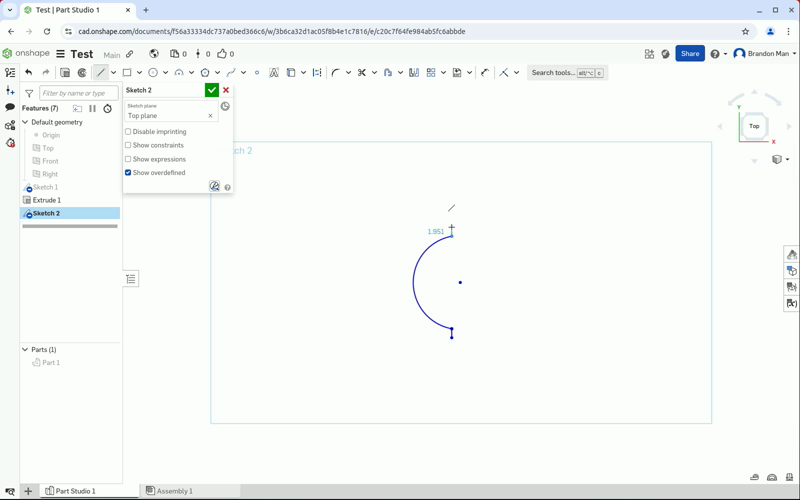
click(451, 226)
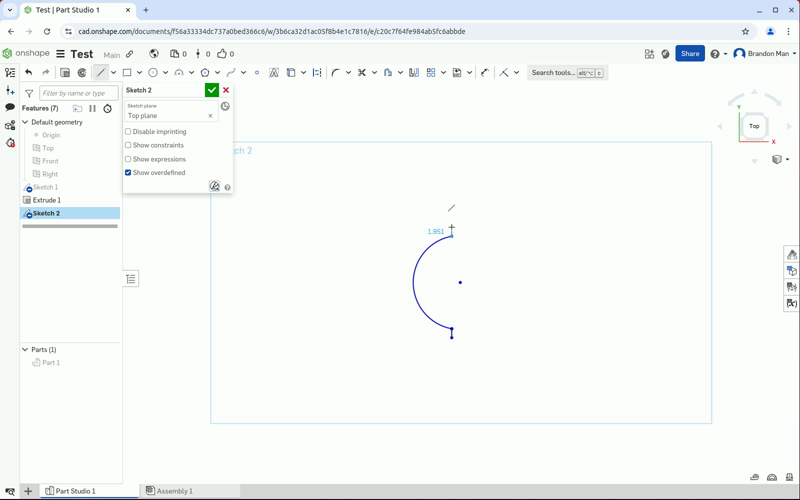
key_up(shift)
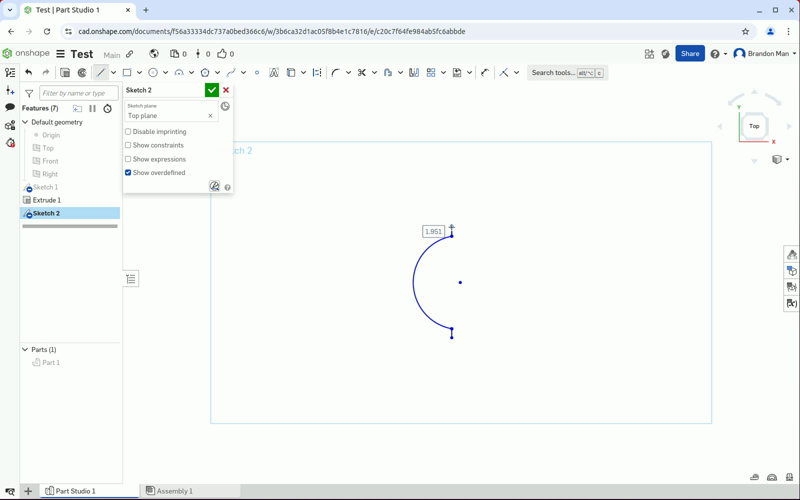
key(esc)
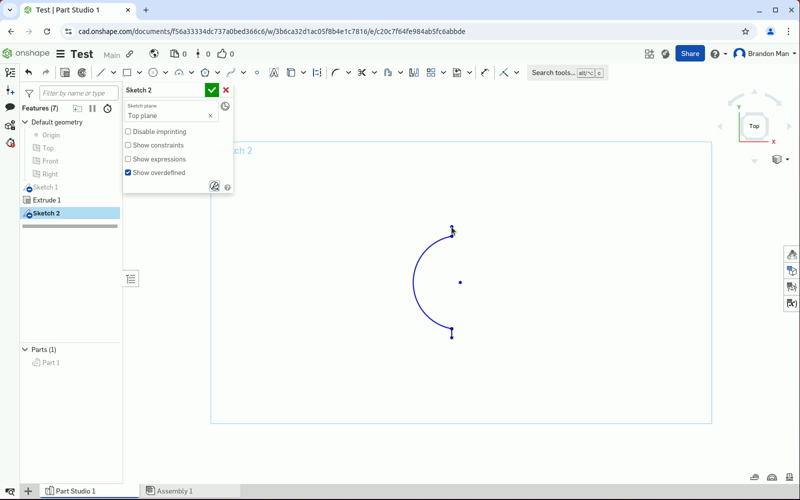
key(a)
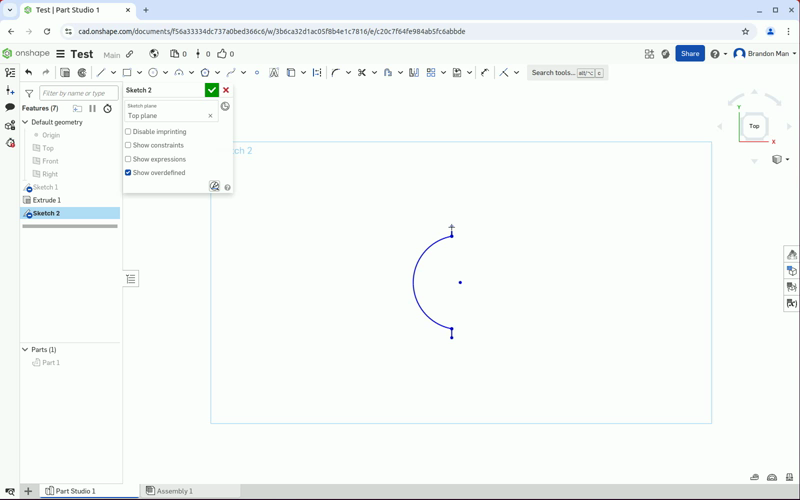
mouse_move(451, 226)
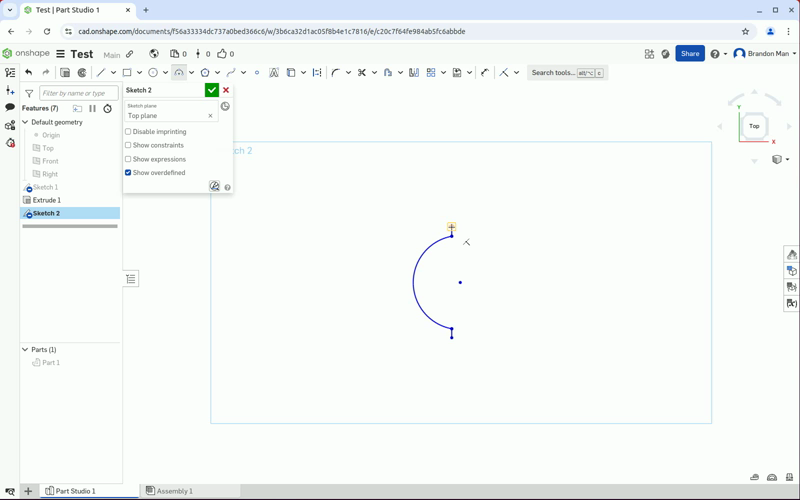
click(451, 226)
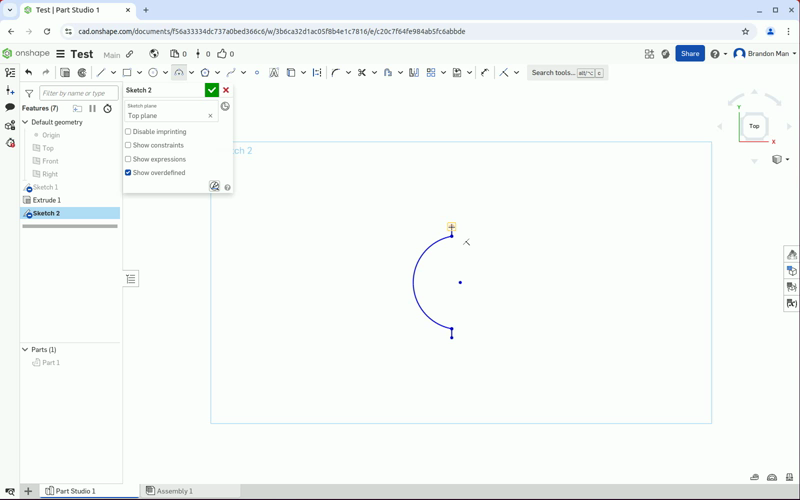
mouse_move(451, 337)
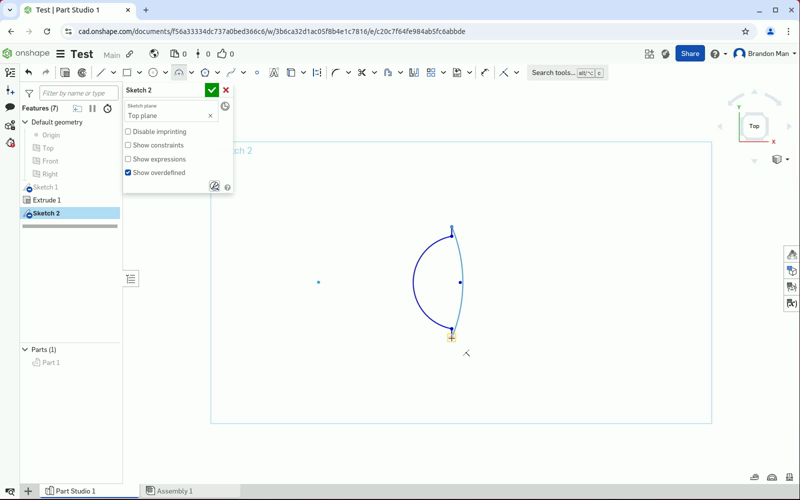
click(451, 337)
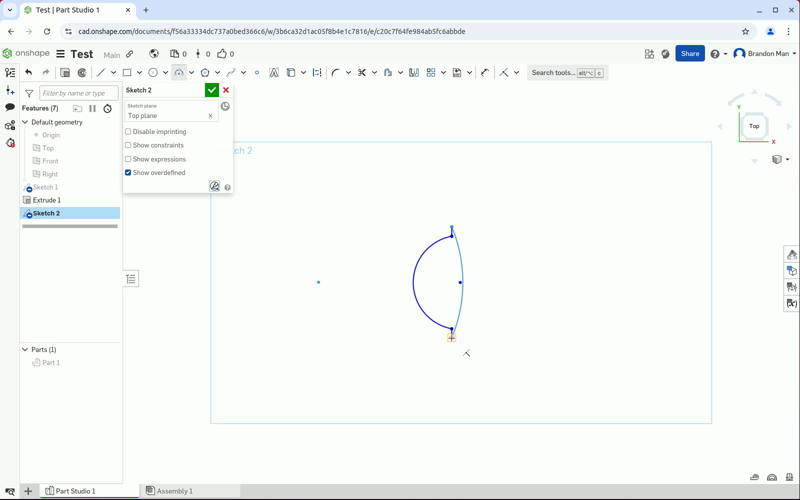
key_down(shift)
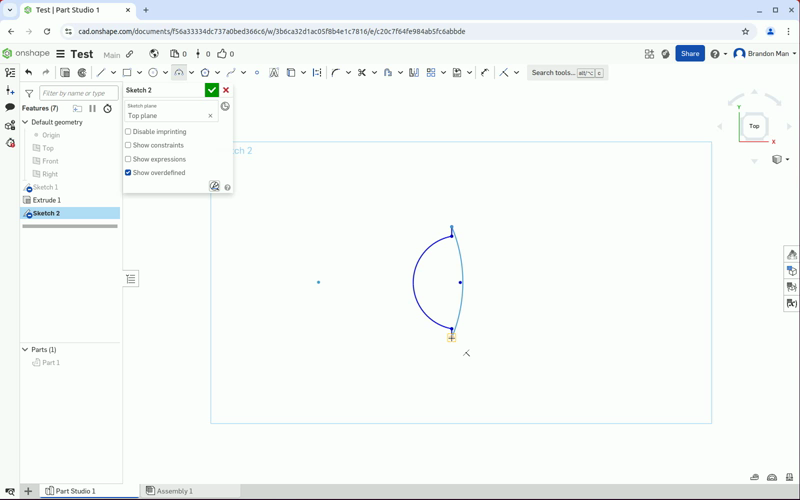
mouse_move(404, 282)
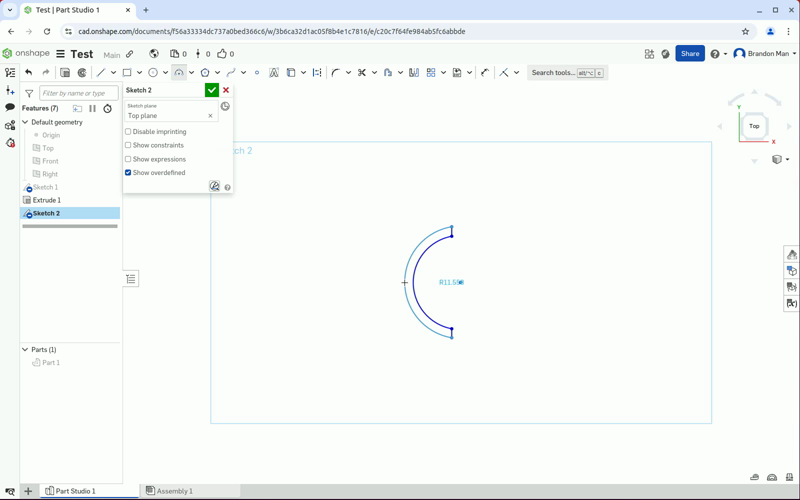
click(404, 282)
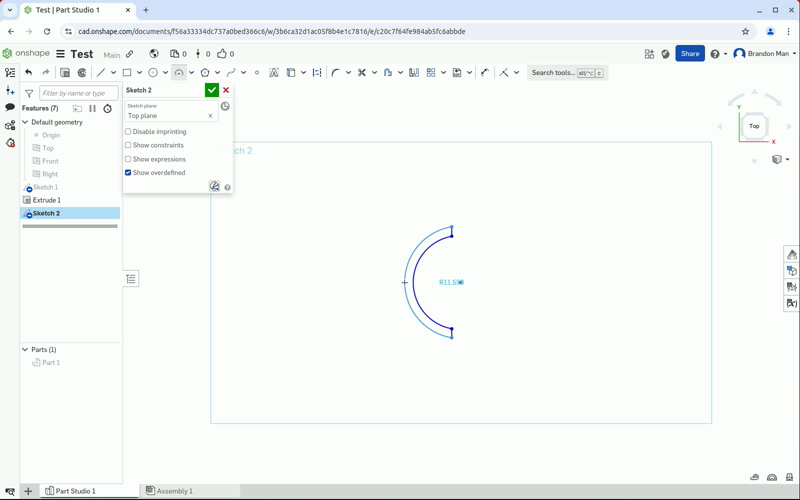
key_up(shift)
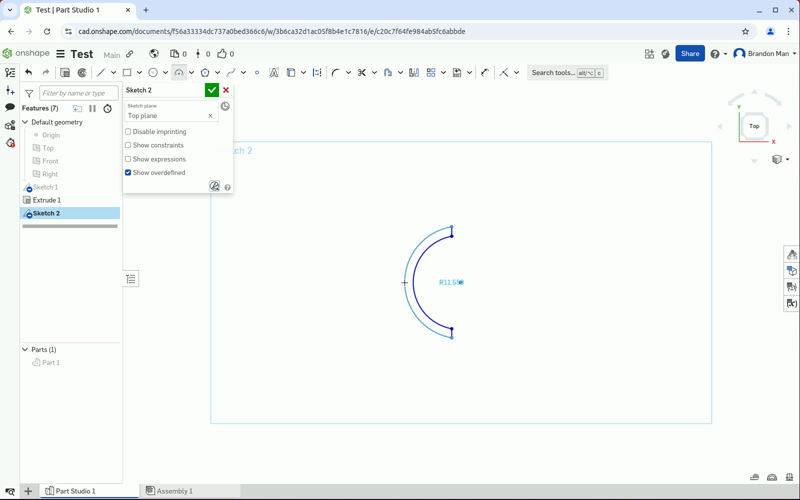
key(esc)
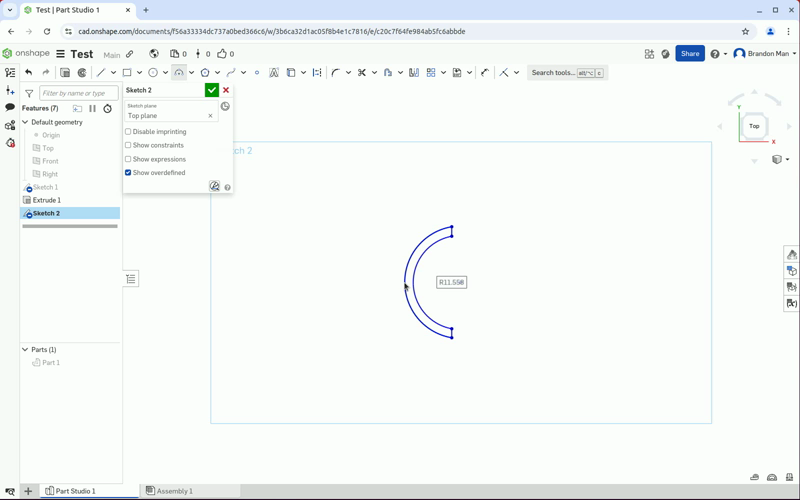
mouse_move(413, 263)
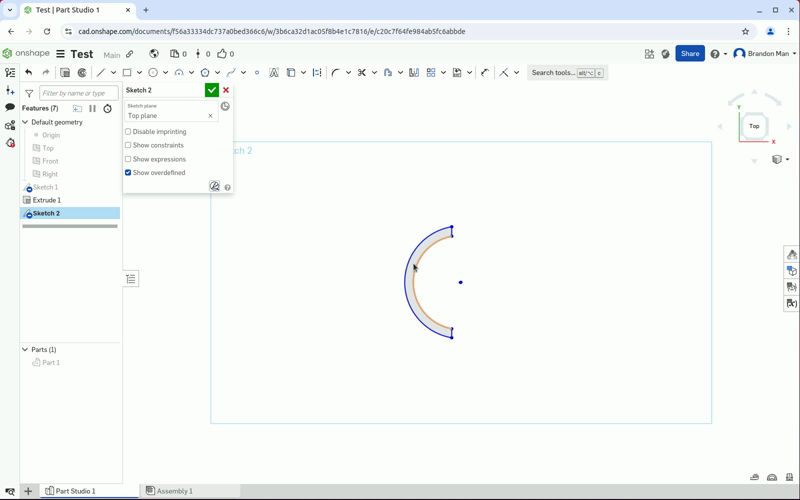
scroll(6)
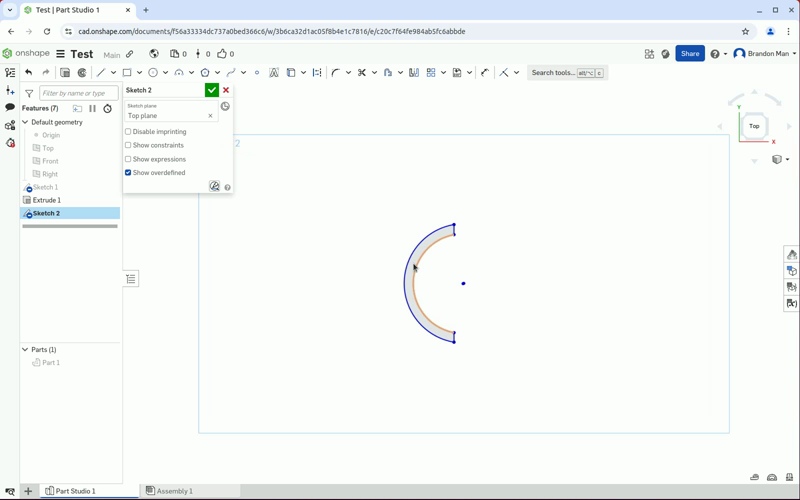
scroll(6)
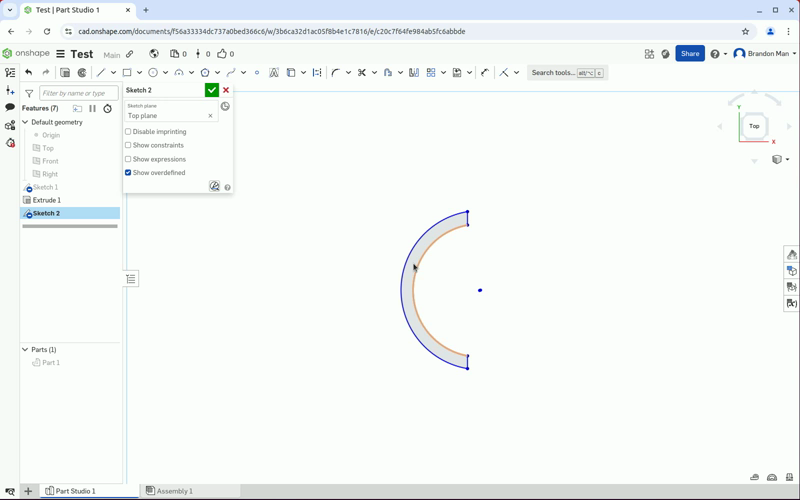
scroll(6)
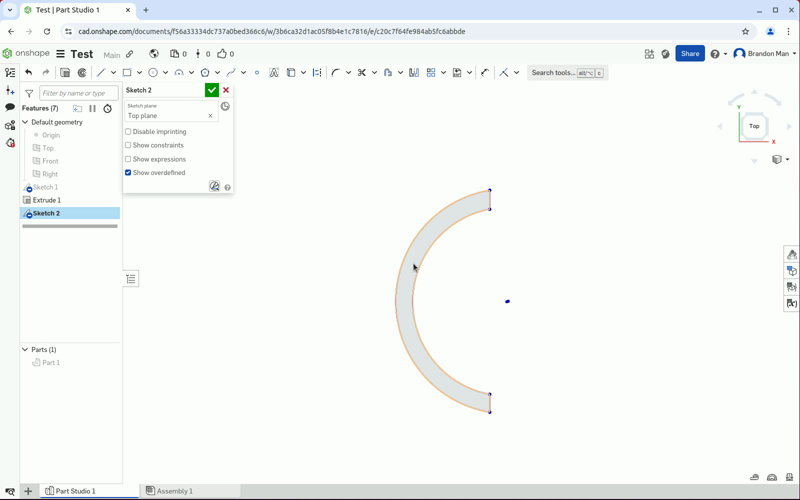
scroll(6)
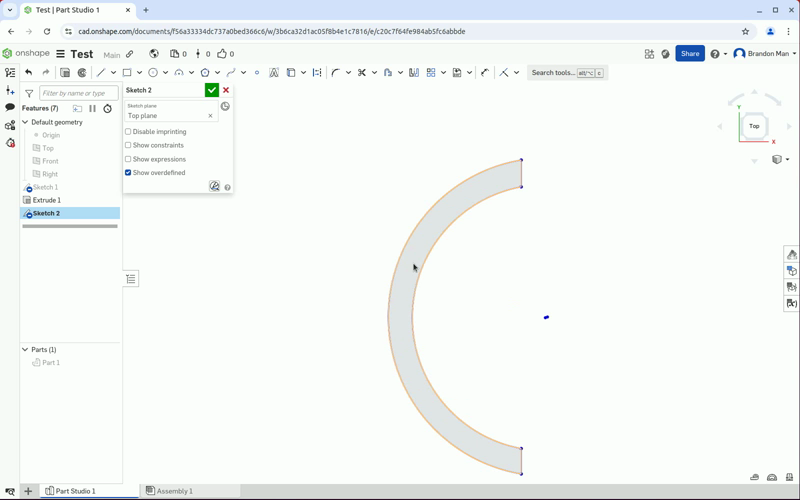
scroll(6)
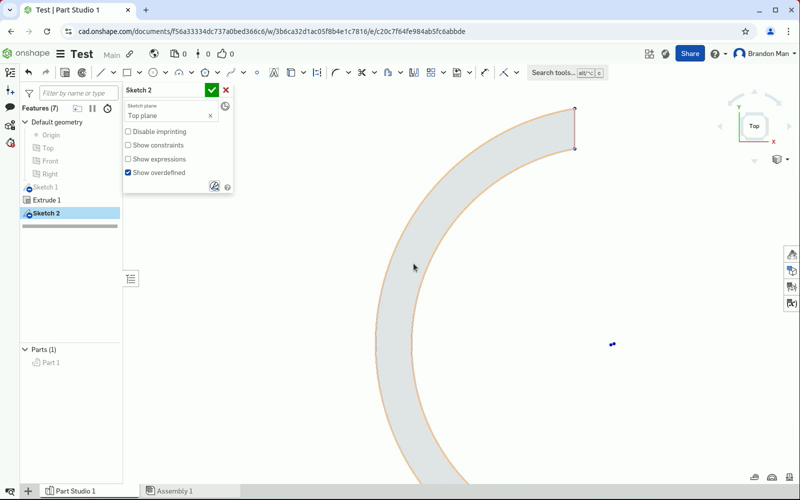
scroll(6)
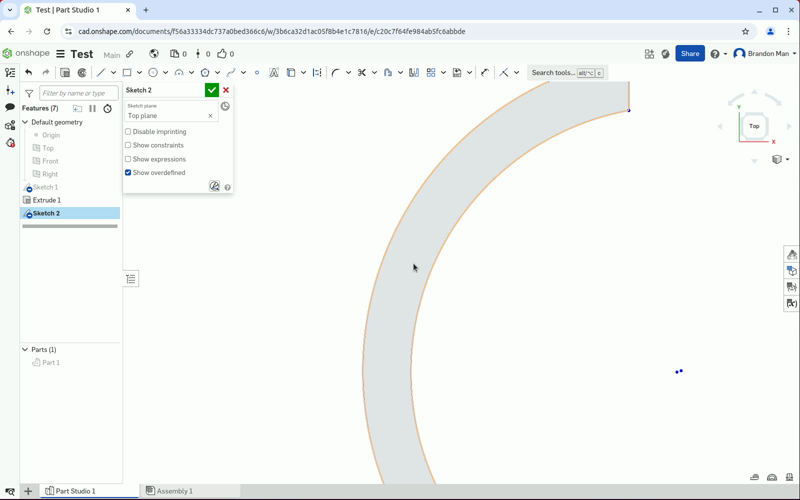
scroll(6)
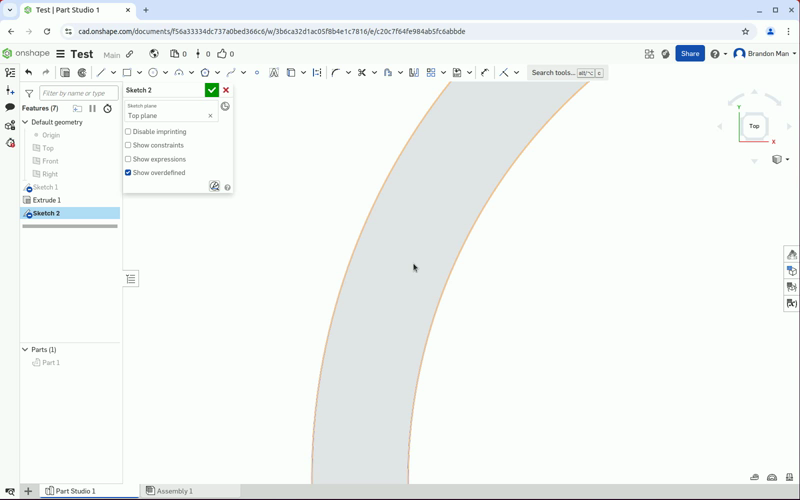
click(413, 263)
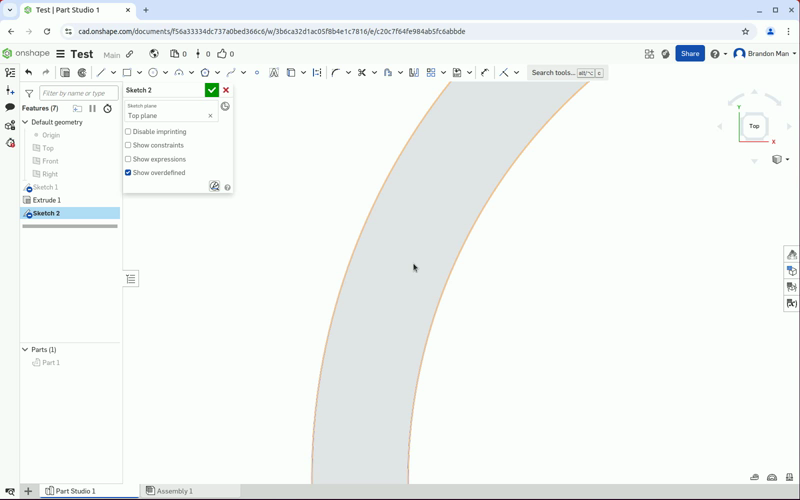
scroll(-6)
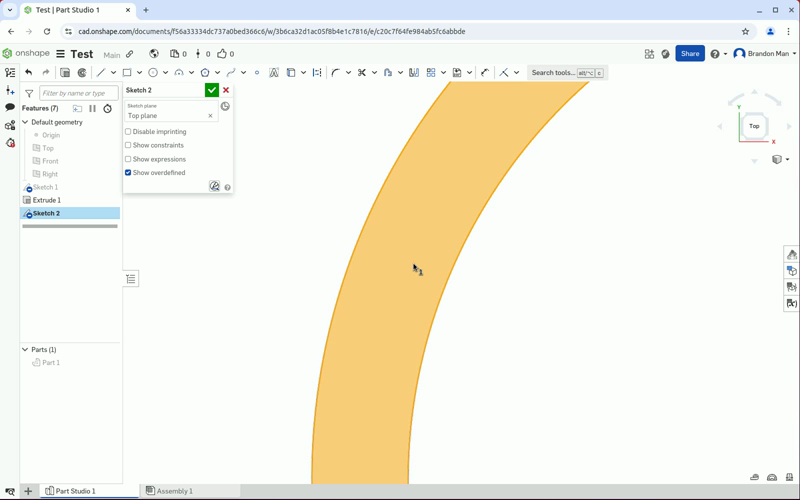
scroll(-6)
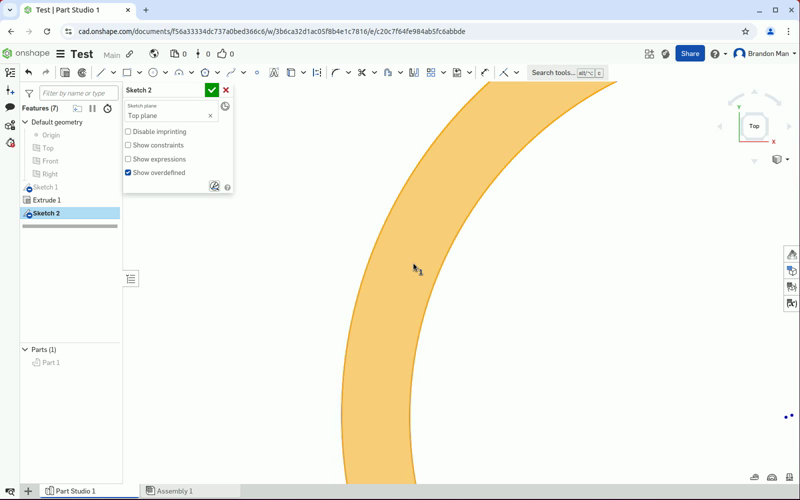
scroll(-6)
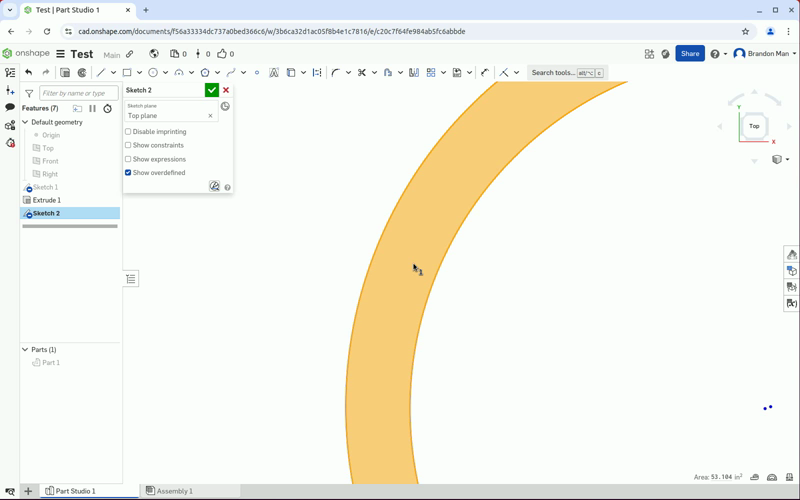
scroll(-6)
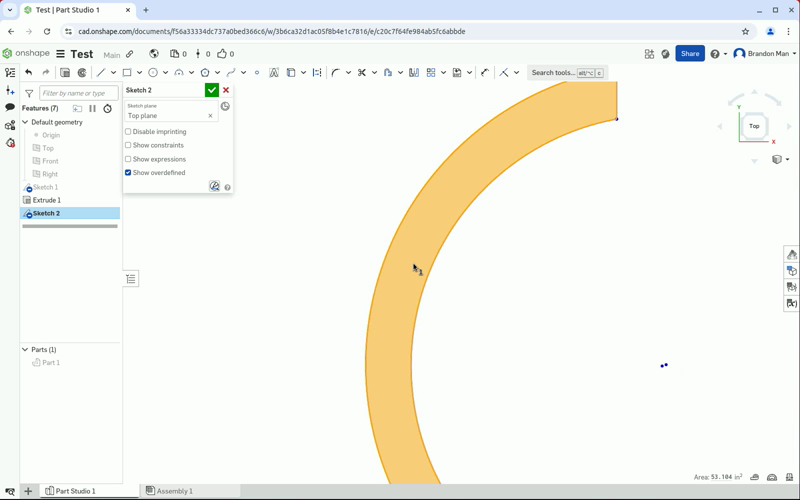
scroll(-6)
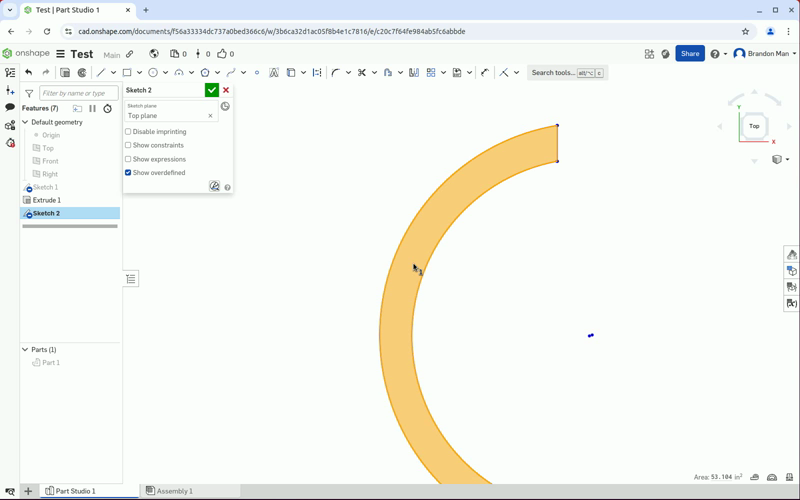
scroll(-6)
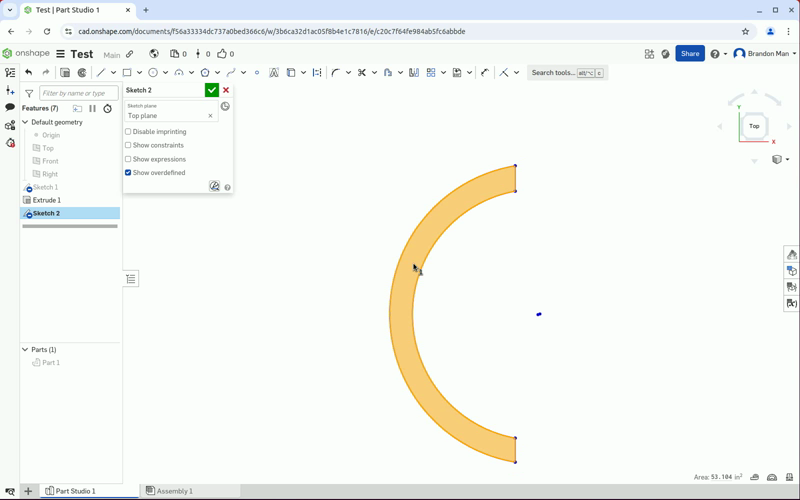
scroll(-6)
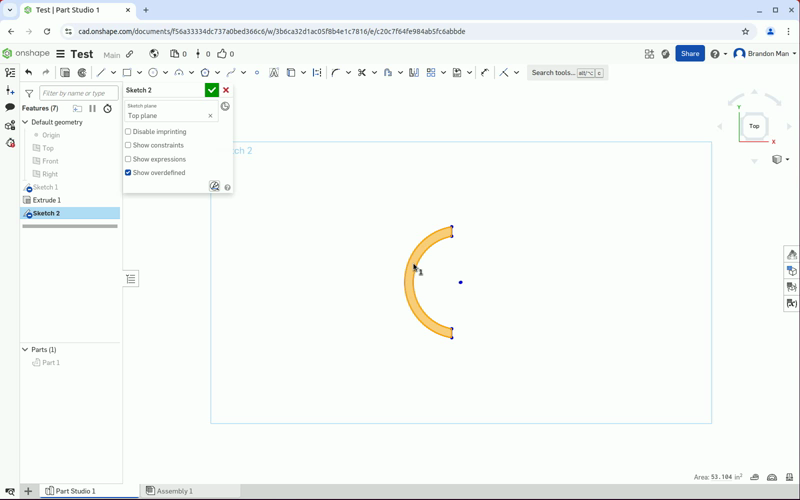
mouse_move(73, 352)
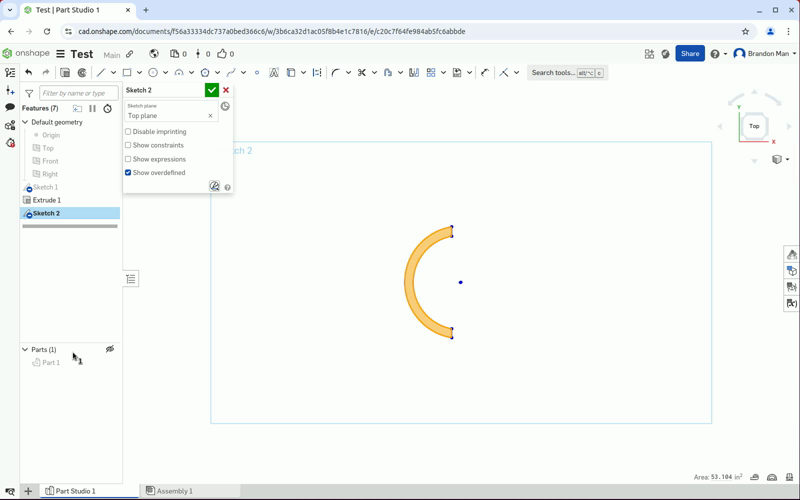
key(shift+y)
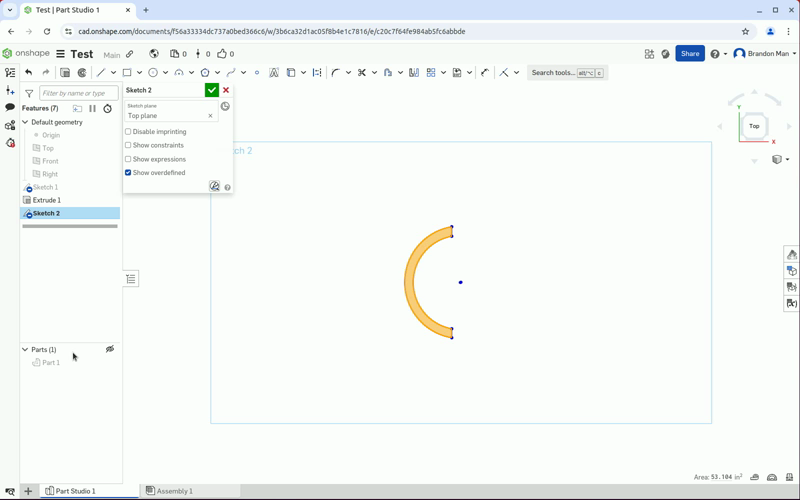
key(shift+e)
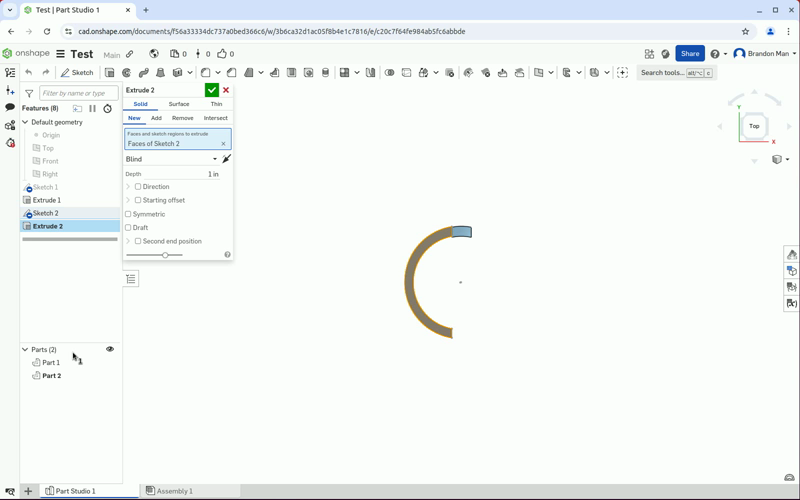
mouse_move(143, 106)
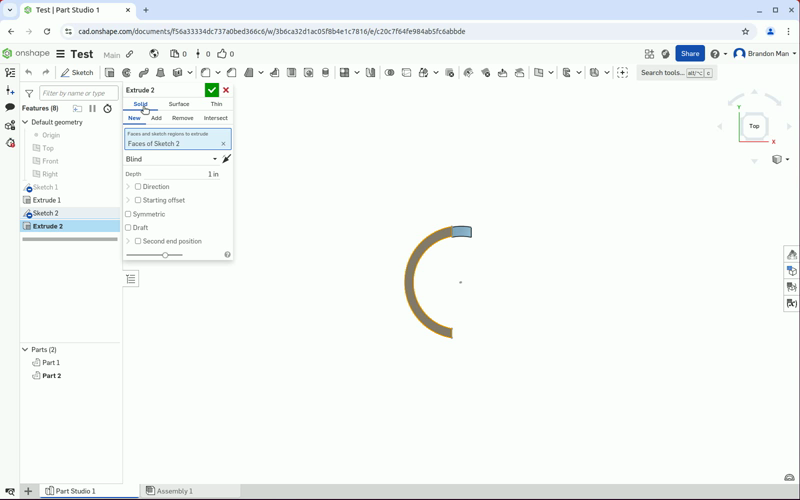
click(143, 106)
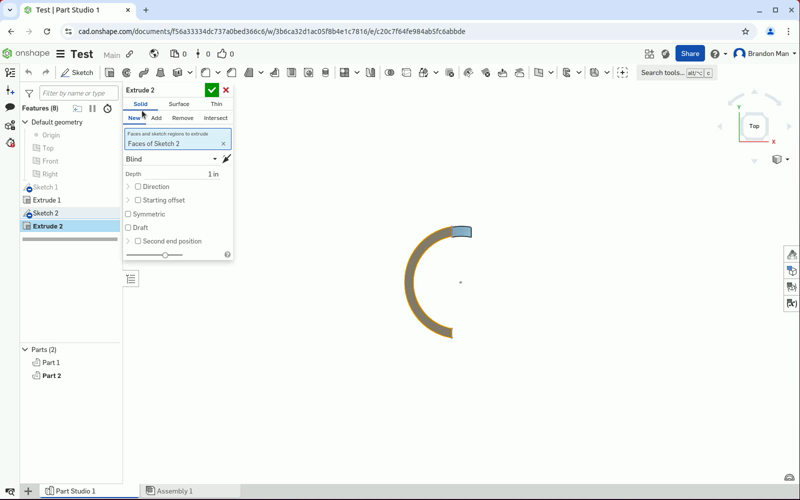
mouse_move(137, 120)
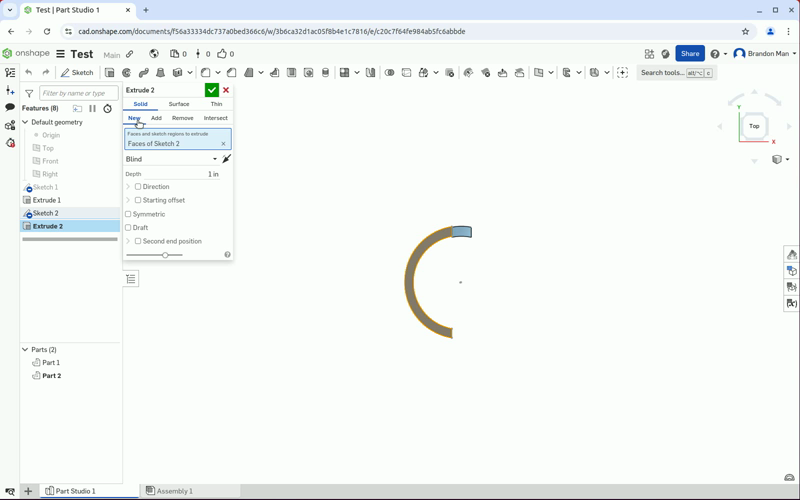
click(137, 120)
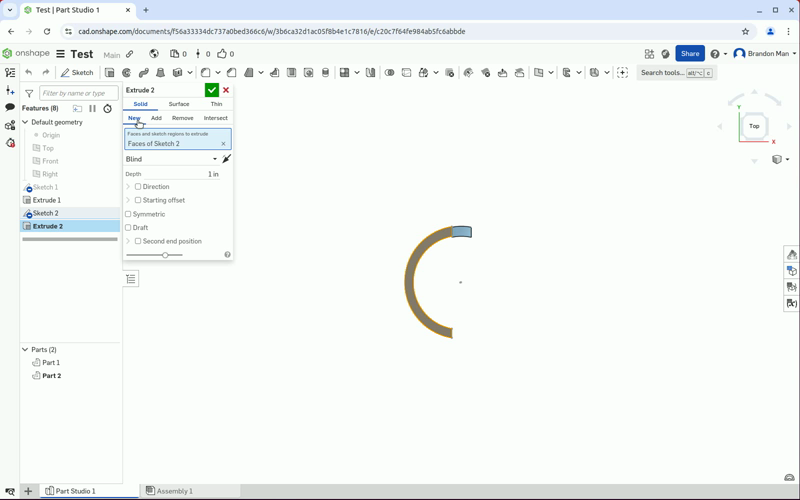
key(tab, 4)
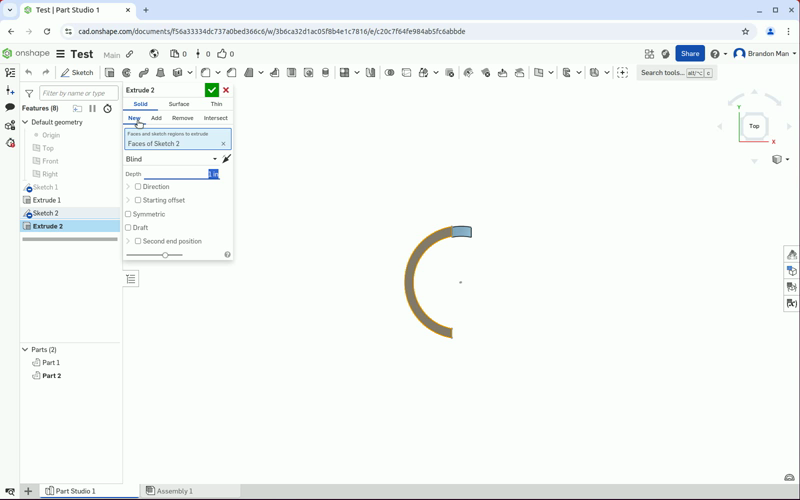
text(-23.108)
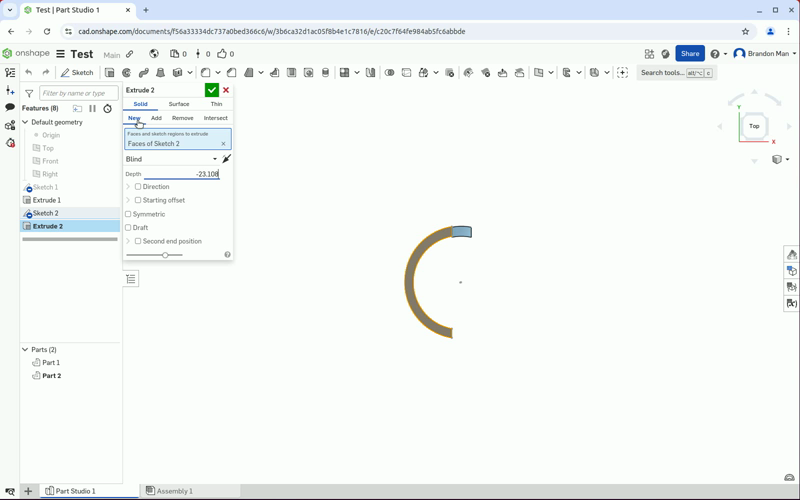
key(enter)
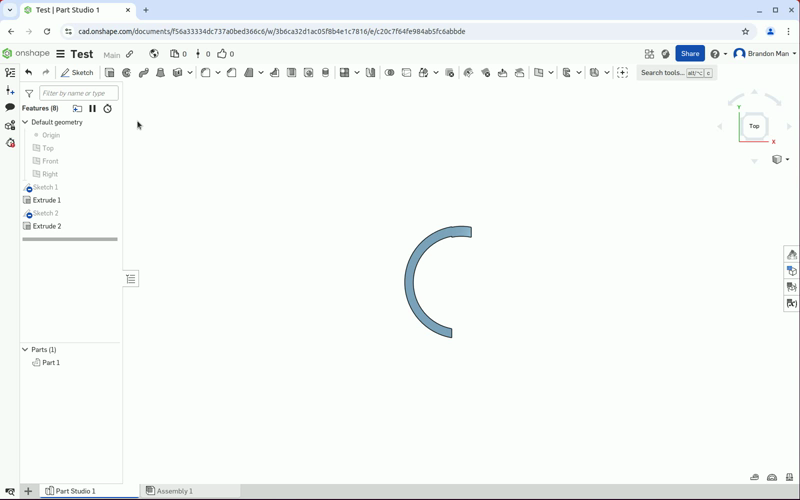
key(shift+h)
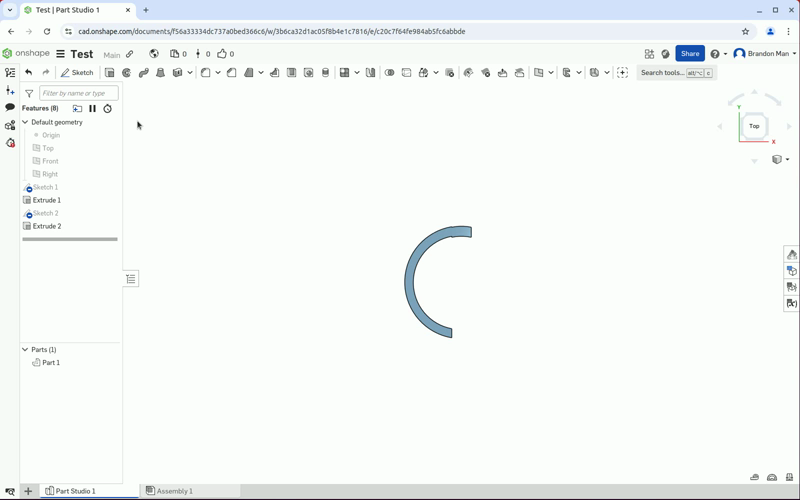
key(shift+h)
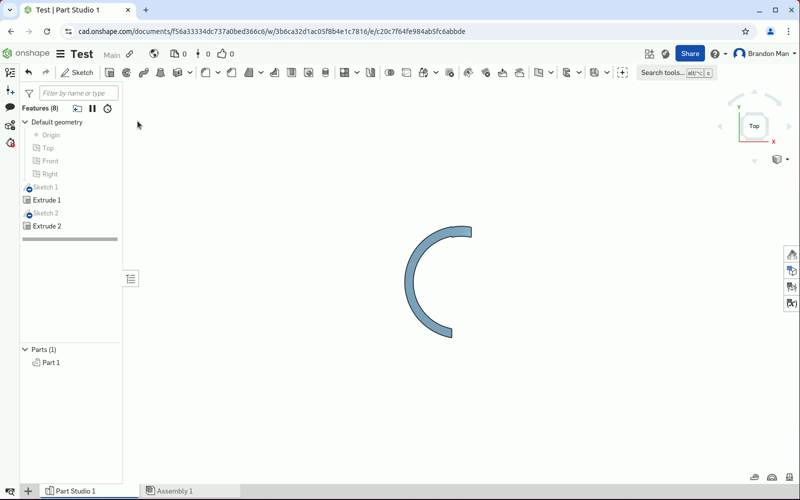
mouse_move(73, 189)
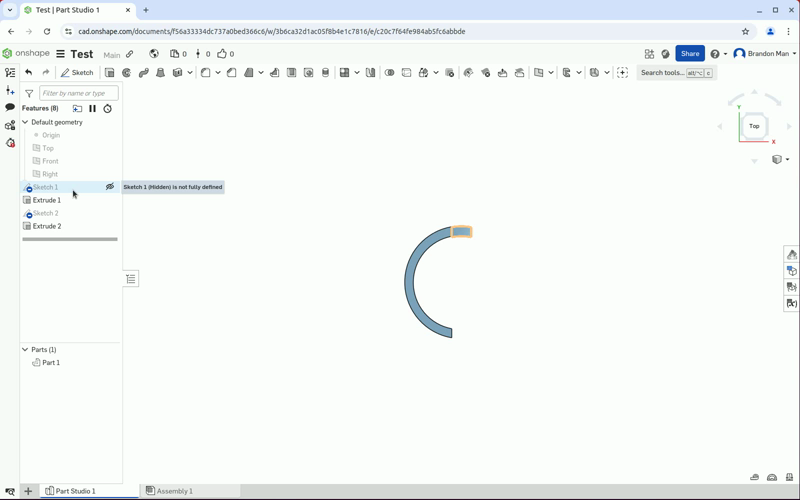
click(73, 189)
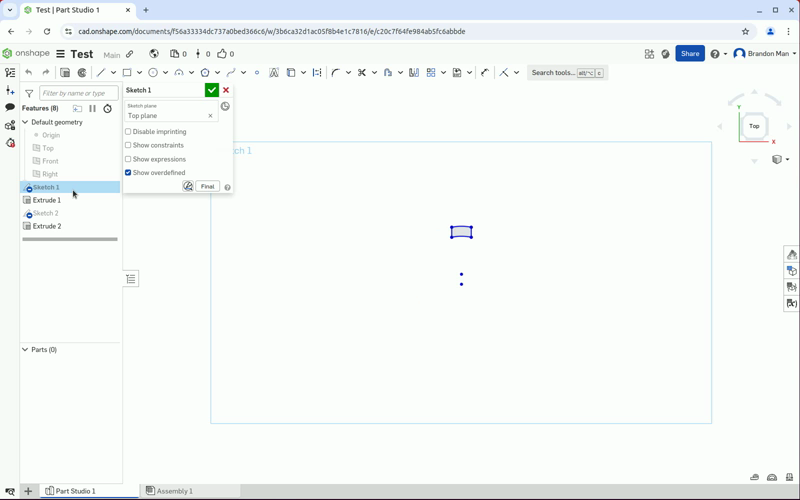
mouse_move(229, 92)
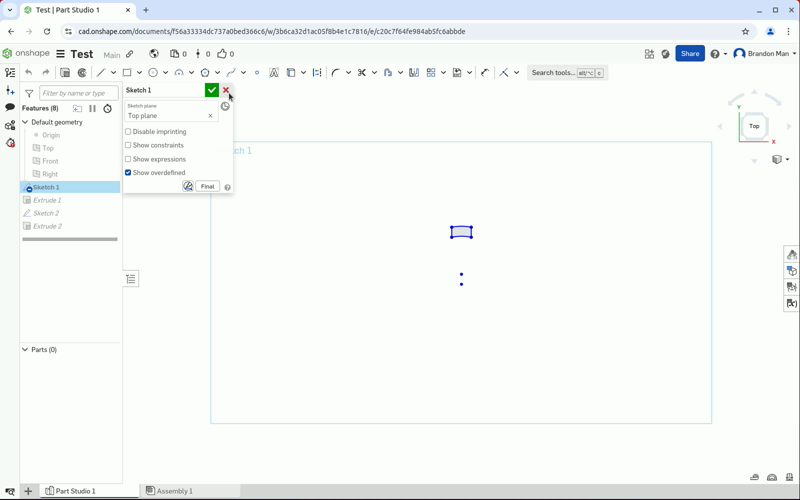
click(229, 92)
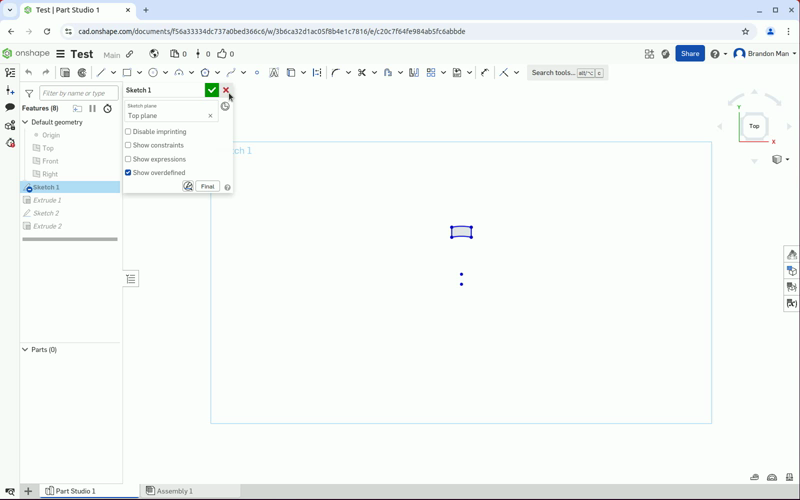
key(shift+s)
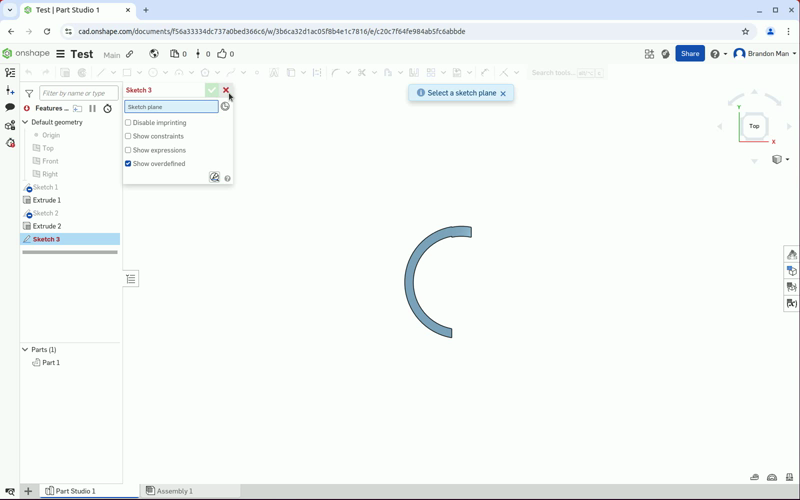
mouse_move(73, 150)
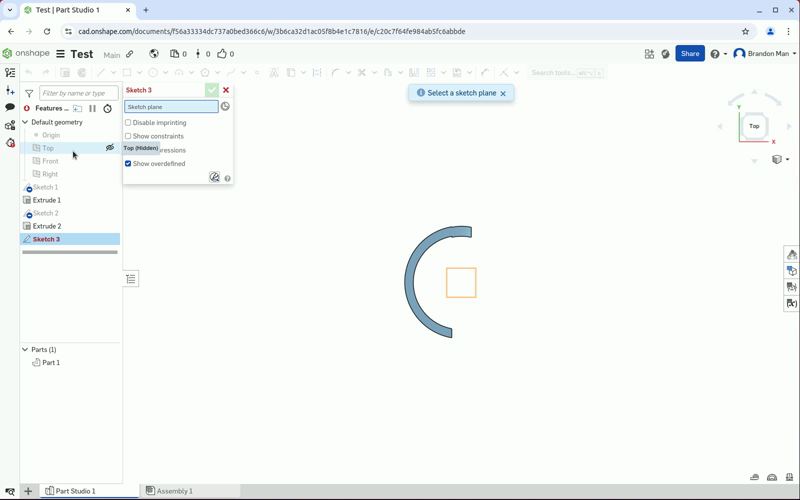
click(73, 150)
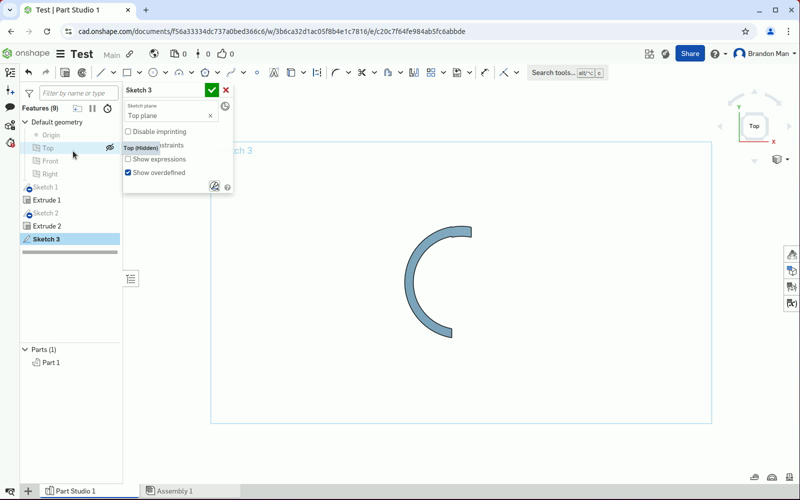
mouse_move(73, 352)
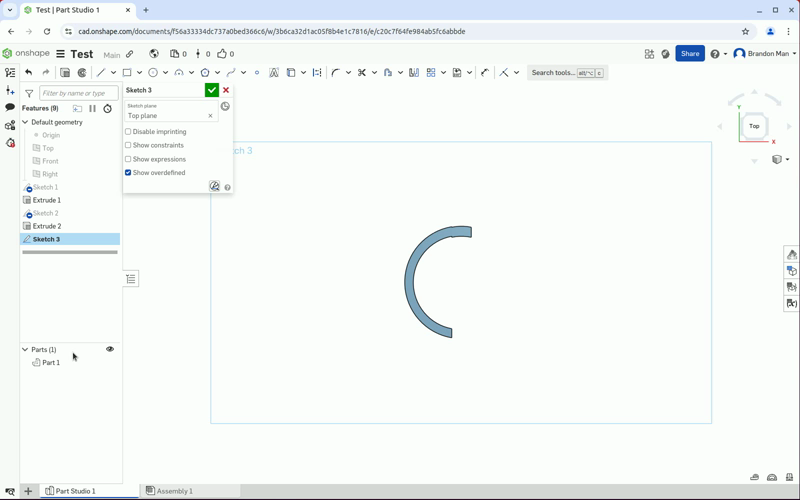
key(y)
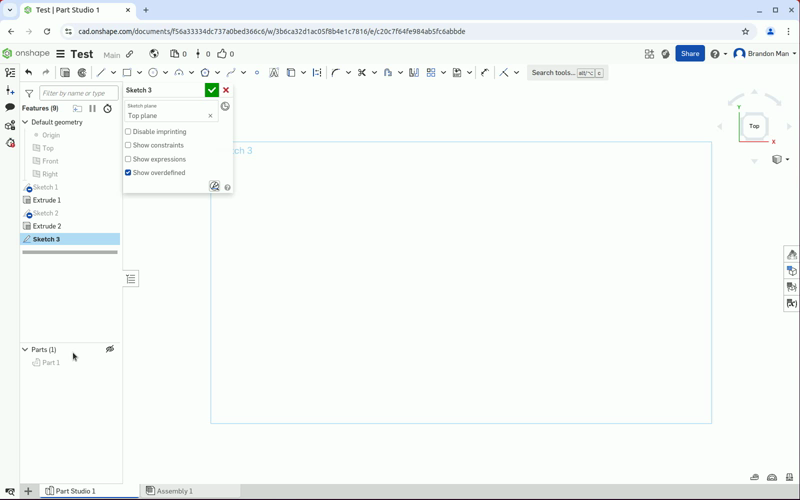
key(a)
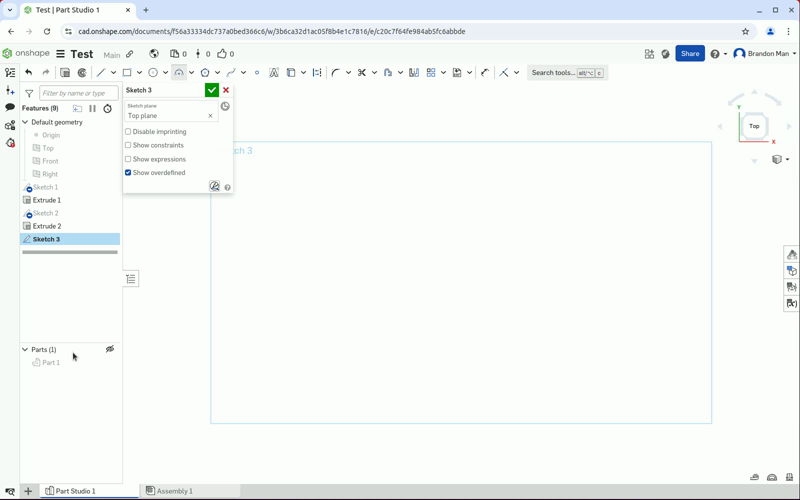
key_down(shift)
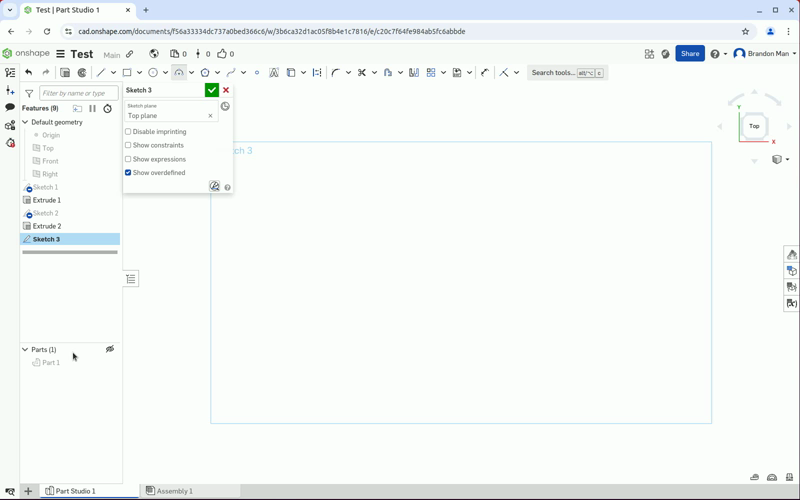
mouse_move(470, 337)
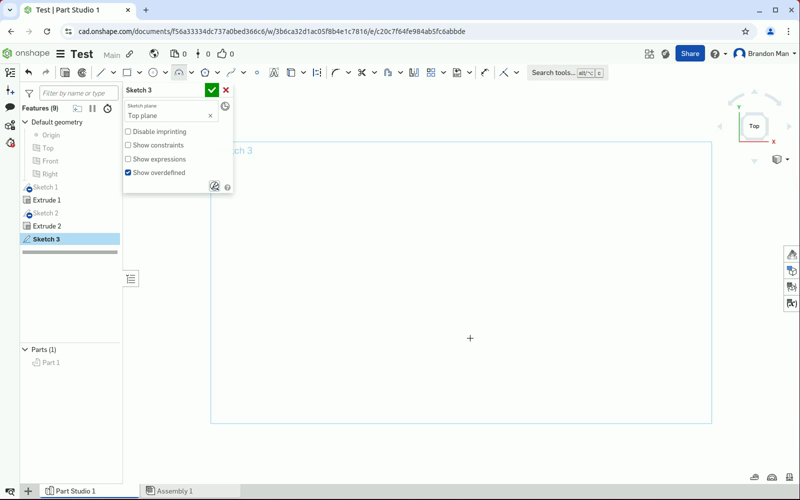
click(470, 337)
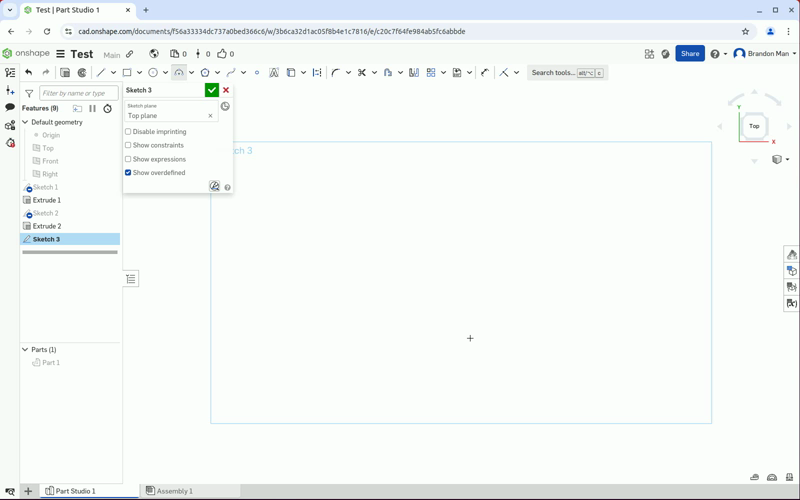
key_up(shift)
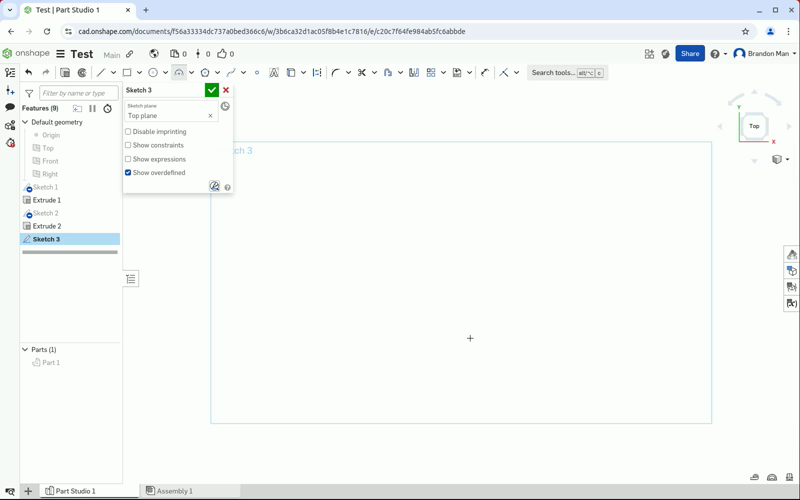
key_down(shift)
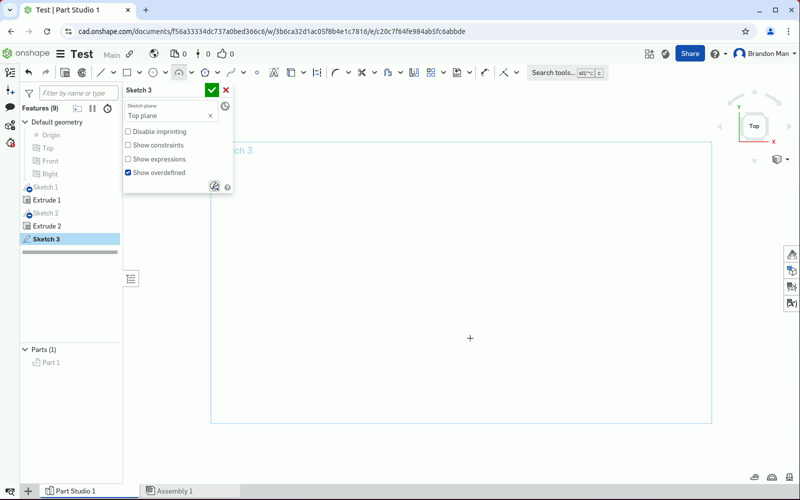
mouse_move(470, 226)
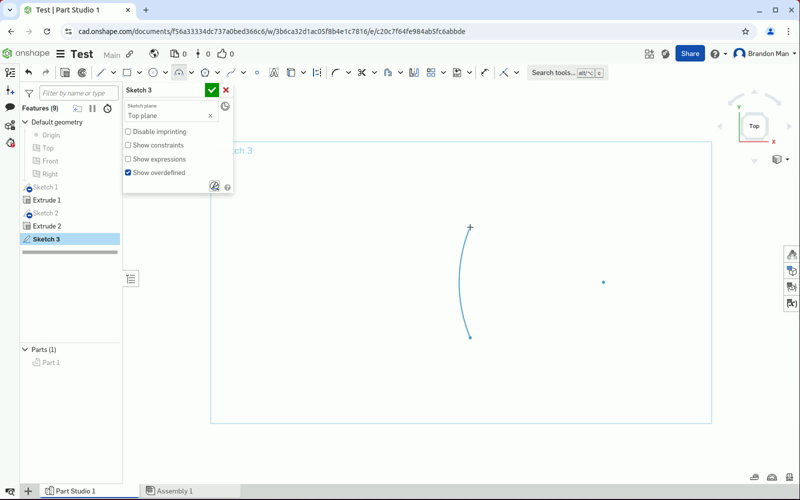
click(470, 226)
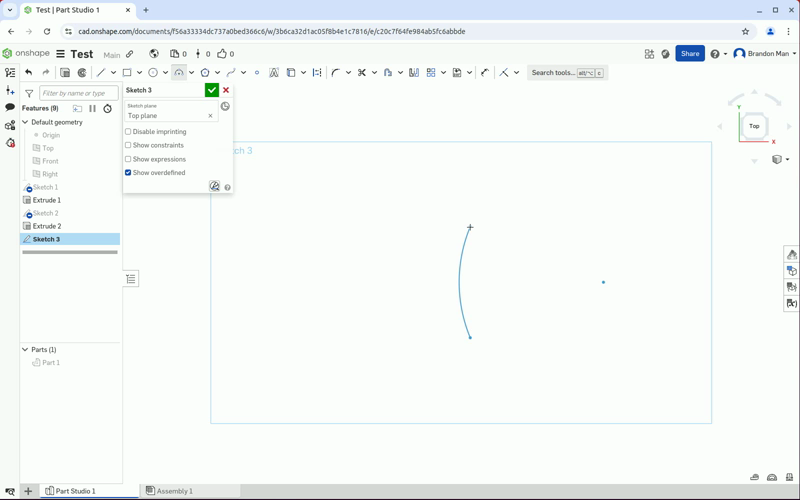
mouse_move(516, 282)
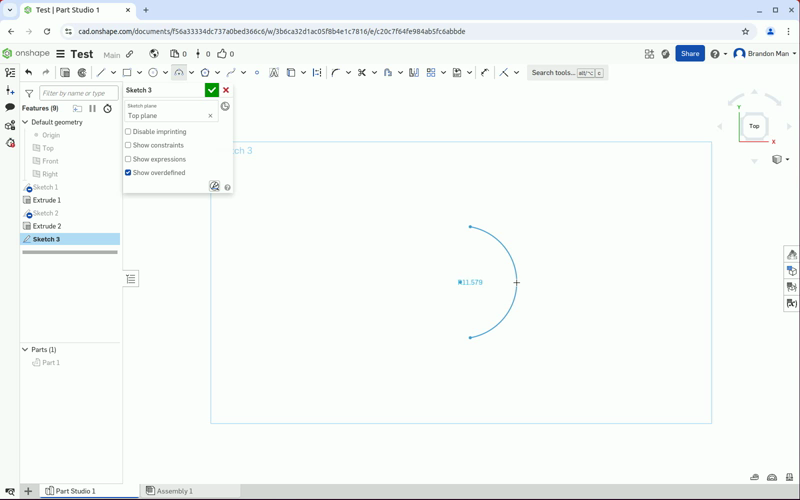
click(516, 282)
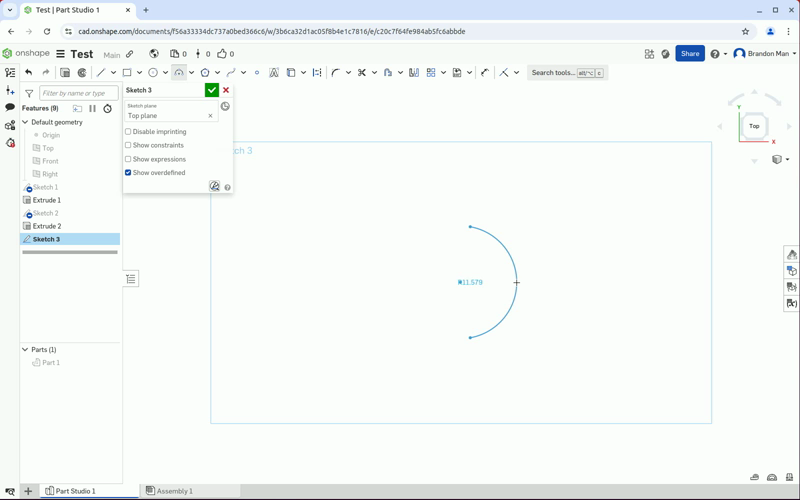
key_up(shift)
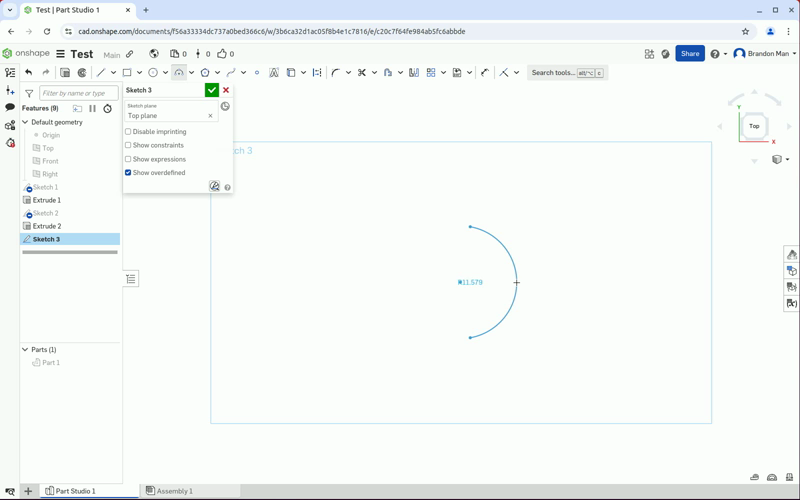
key(esc)
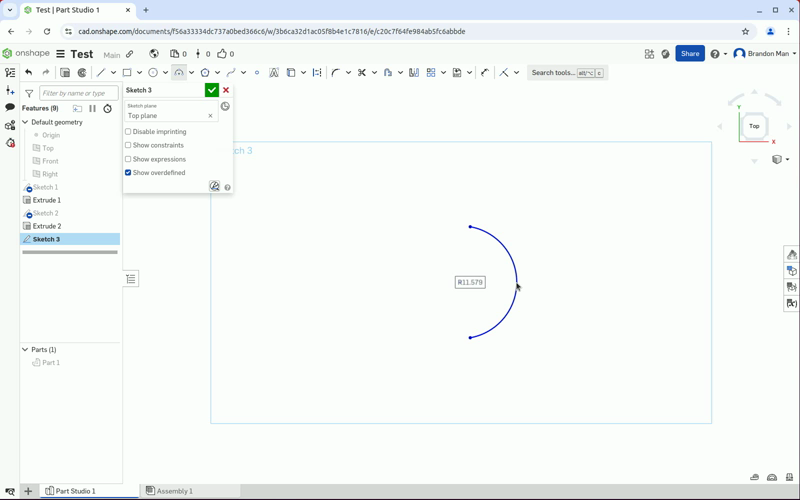
key(l)
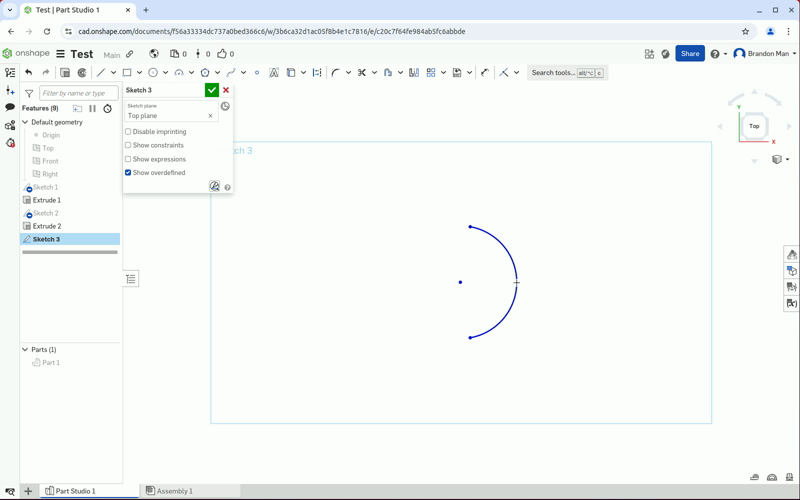
mouse_move(470, 226)
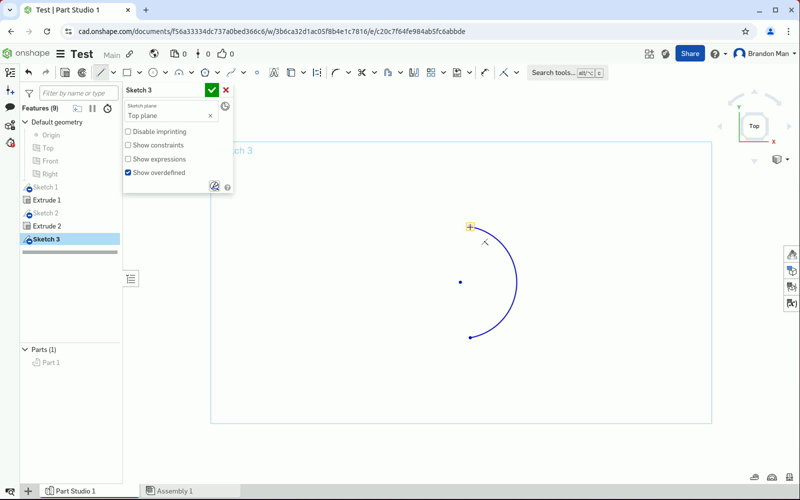
click(470, 226)
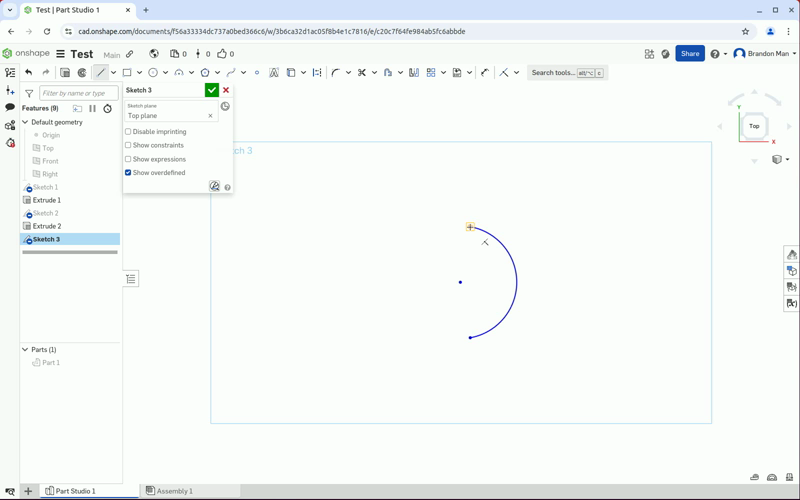
key_down(shift)
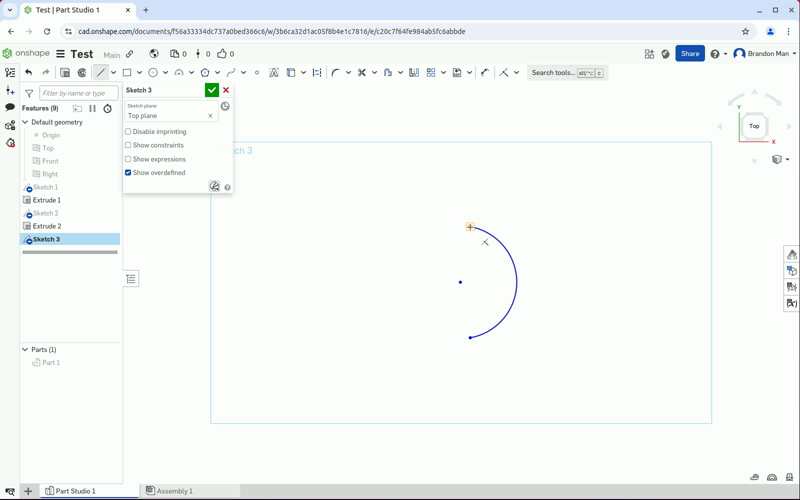
mouse_move(500, 226)
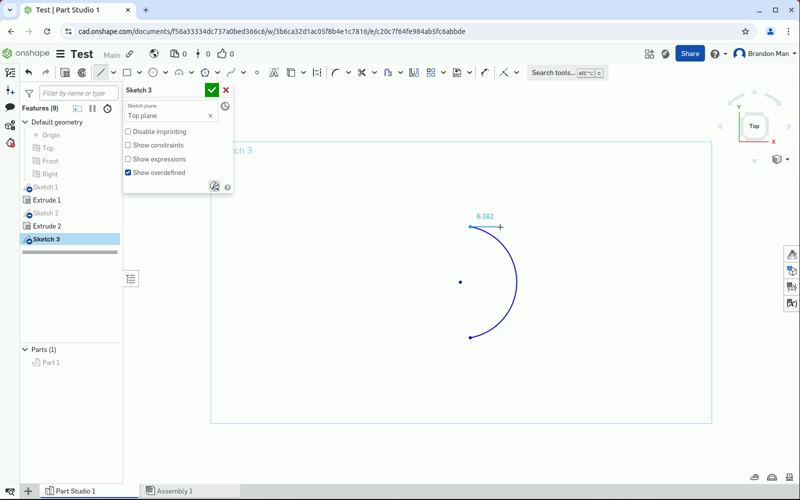
mouse_move(470, 236)
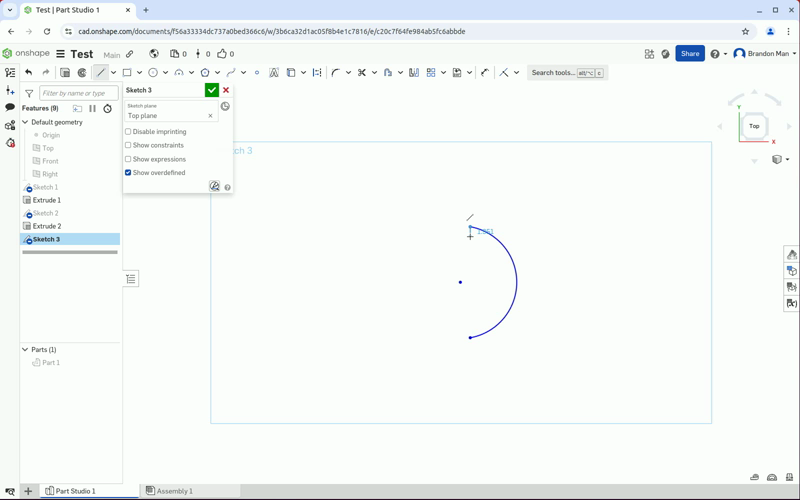
click(470, 236)
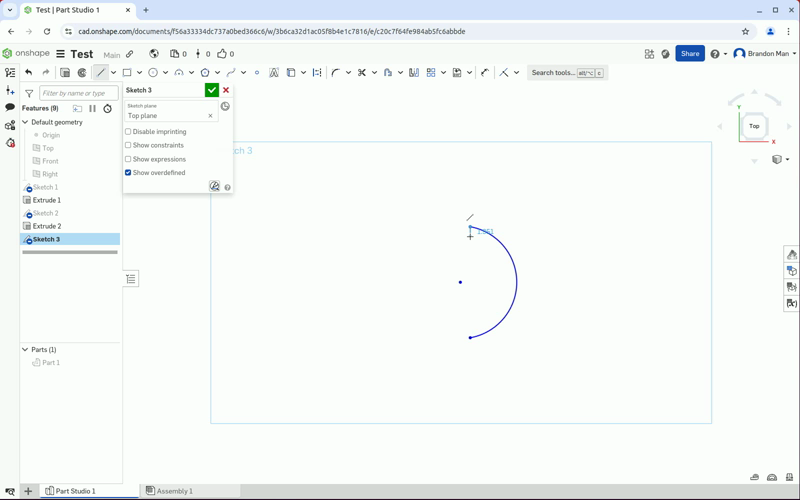
key_up(shift)
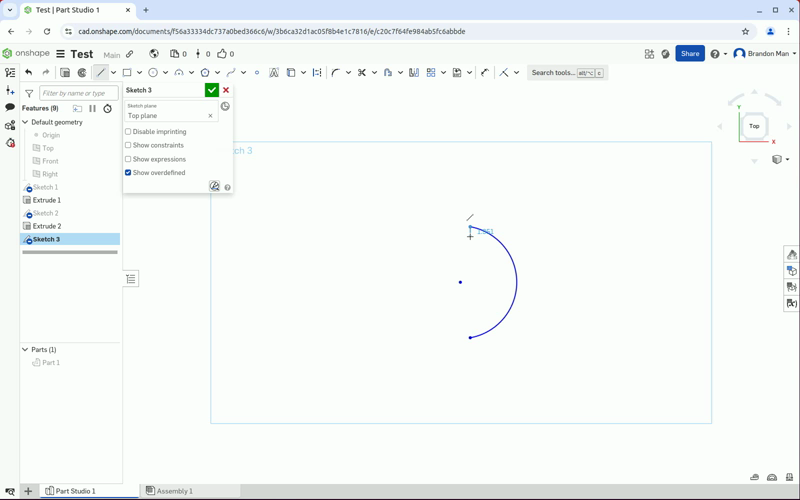
key(esc)
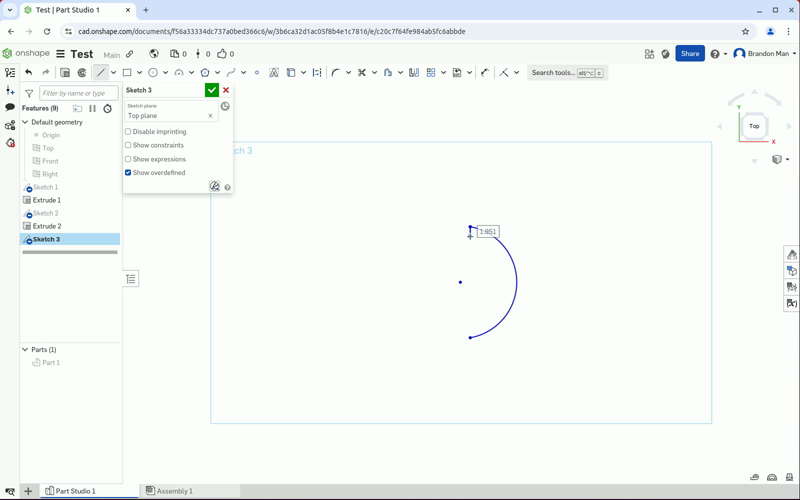
key(a)
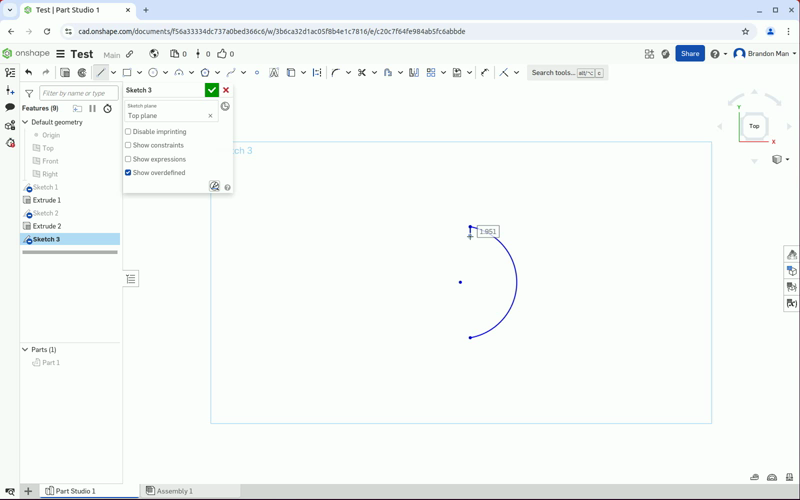
mouse_move(470, 236)
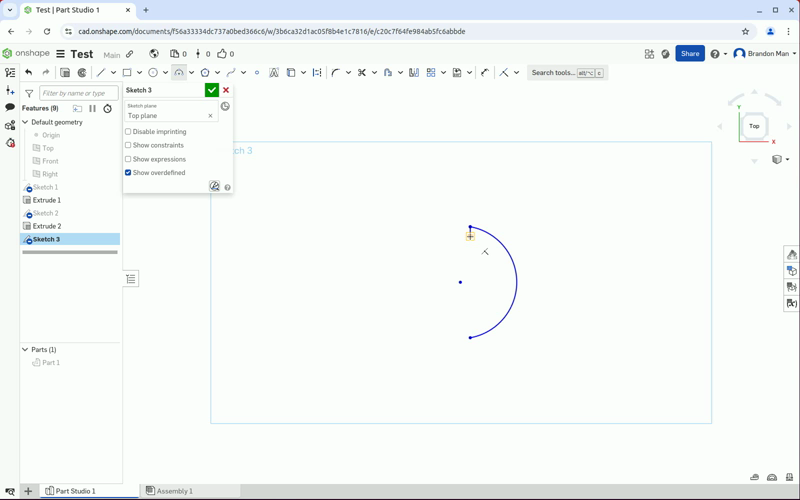
click(470, 236)
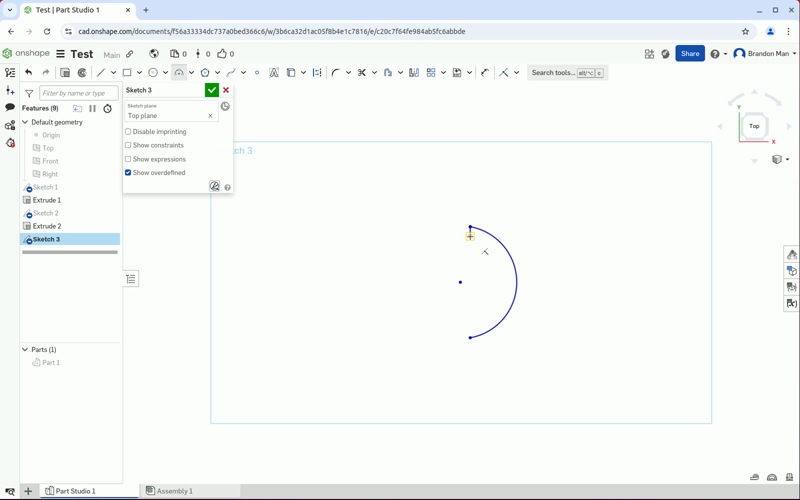
key_down(shift)
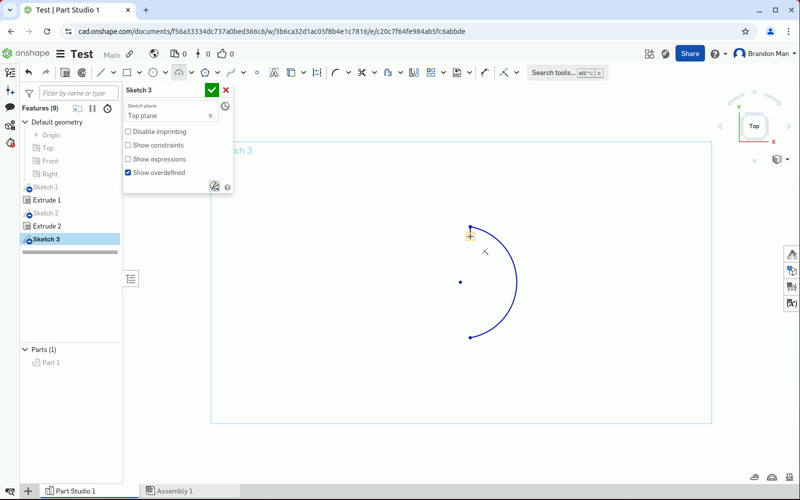
mouse_move(470, 328)
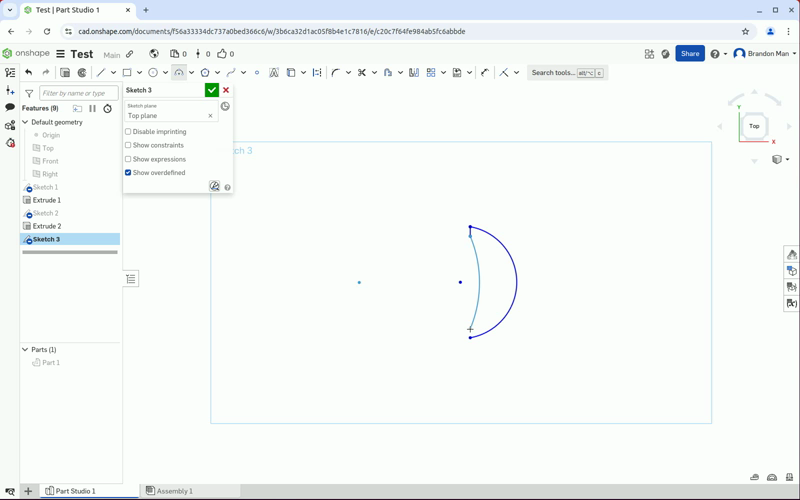
click(470, 328)
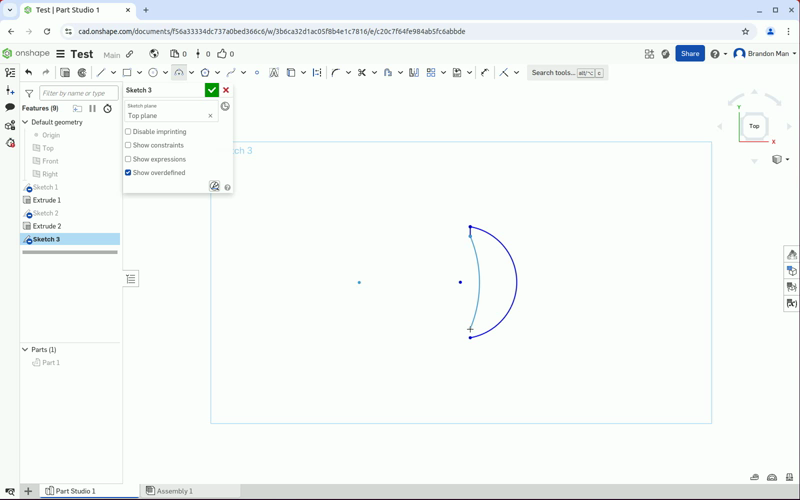
mouse_move(508, 282)
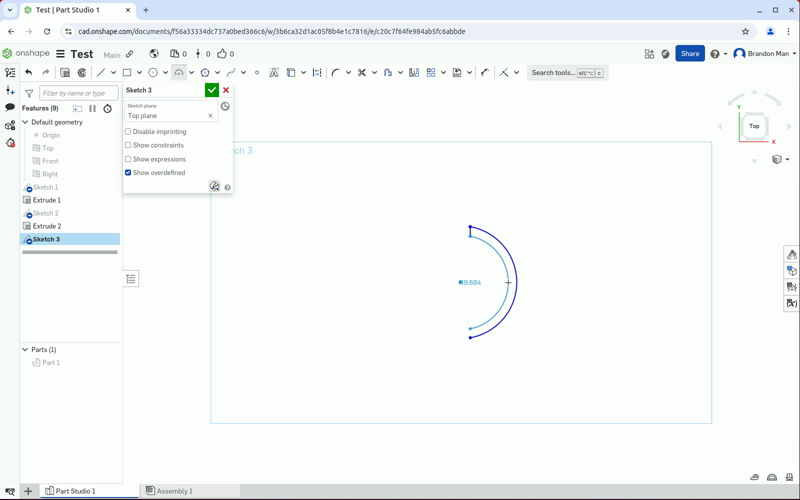
click(508, 282)
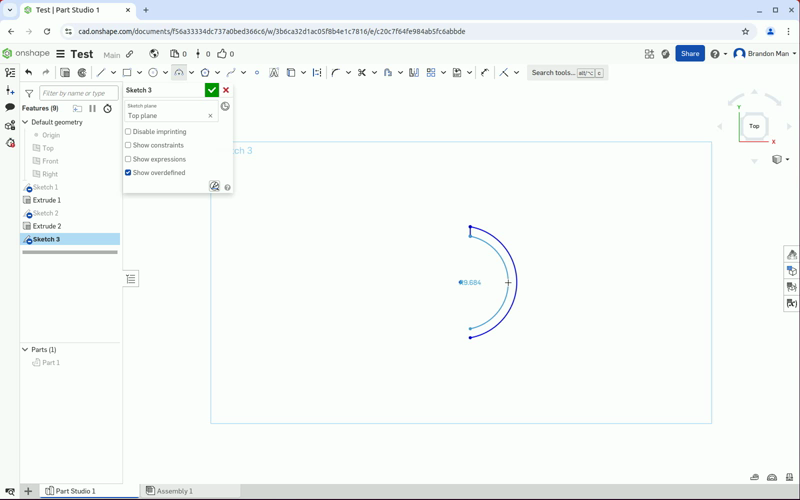
key_up(shift)
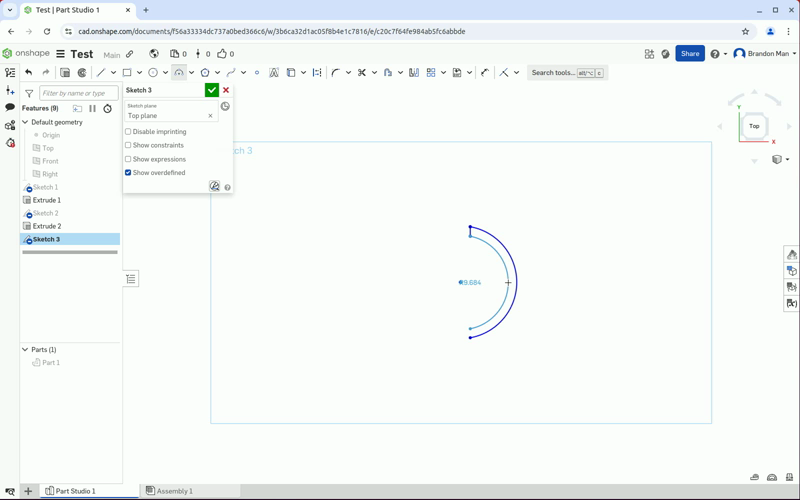
key(esc)
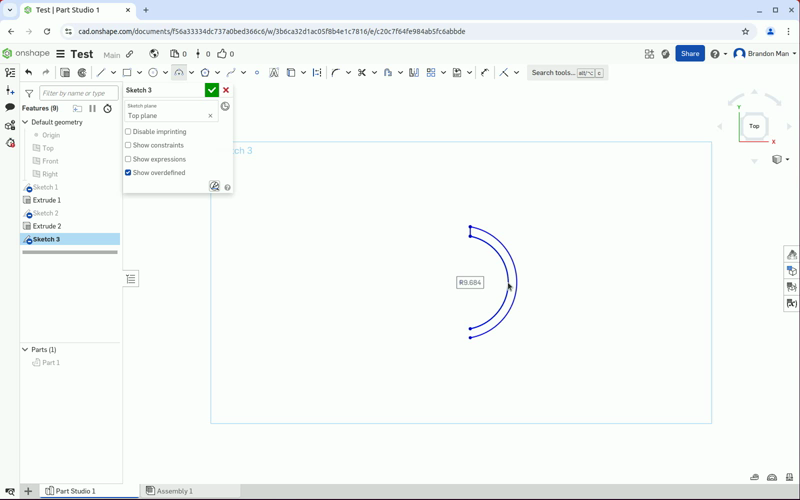
key(l)
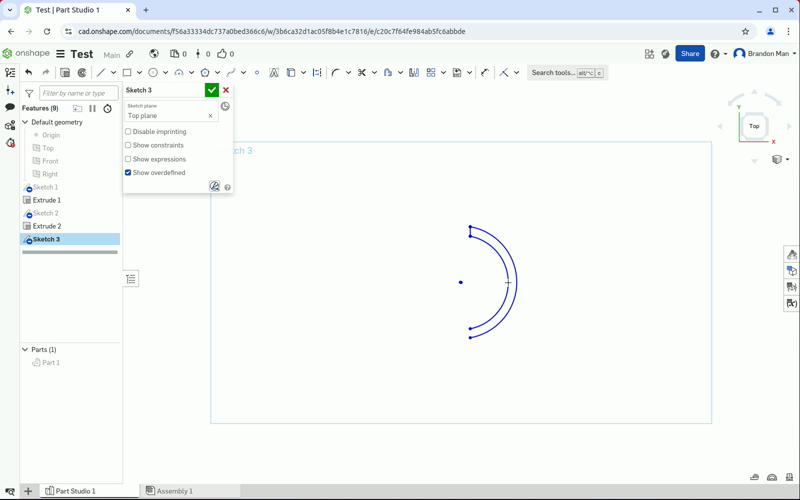
mouse_move(470, 328)
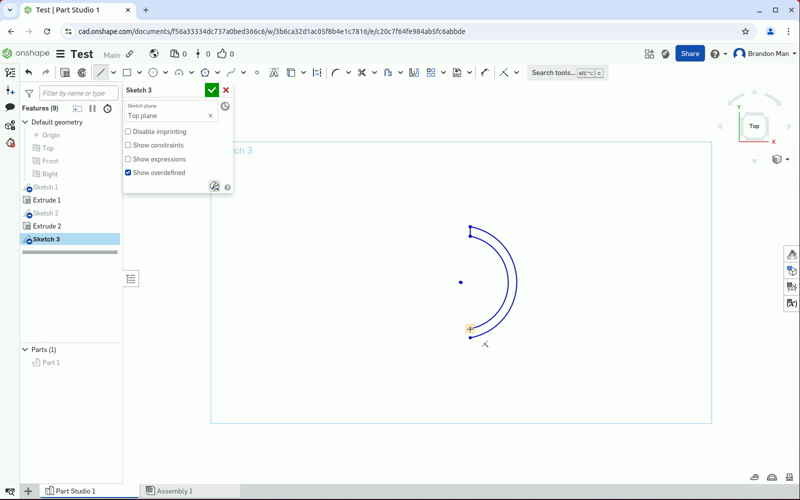
click(470, 328)
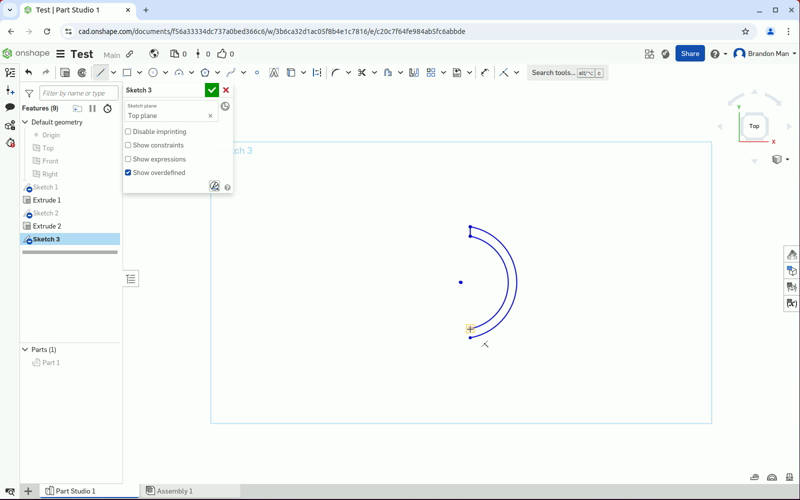
mouse_move(500, 328)
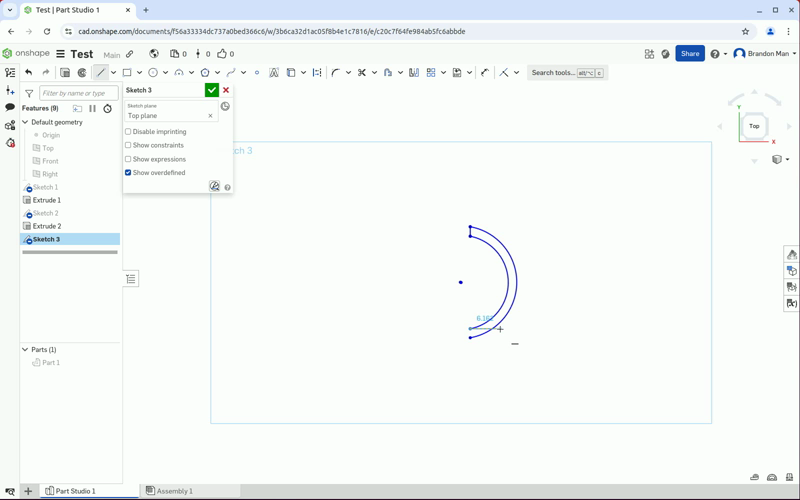
key_down(shift)
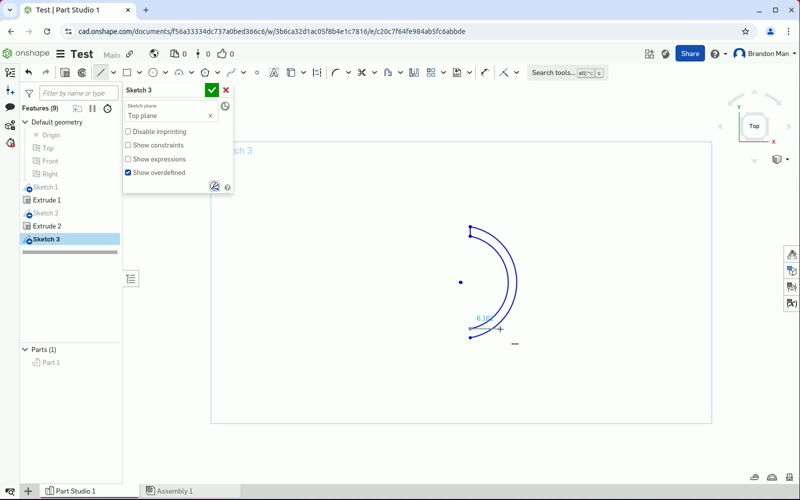
mouse_move(470, 337)
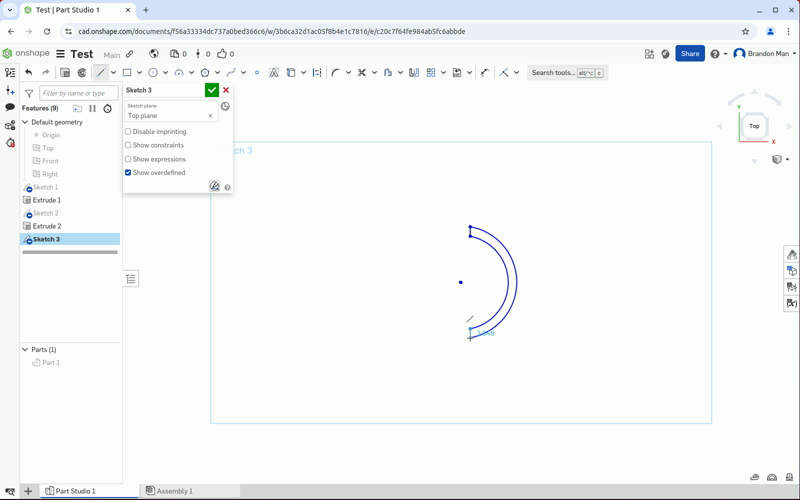
key_up(shift)
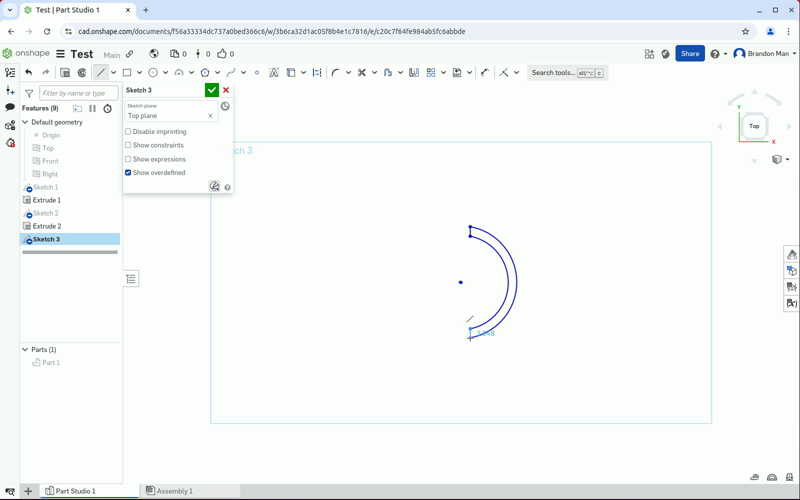
click(470, 337)
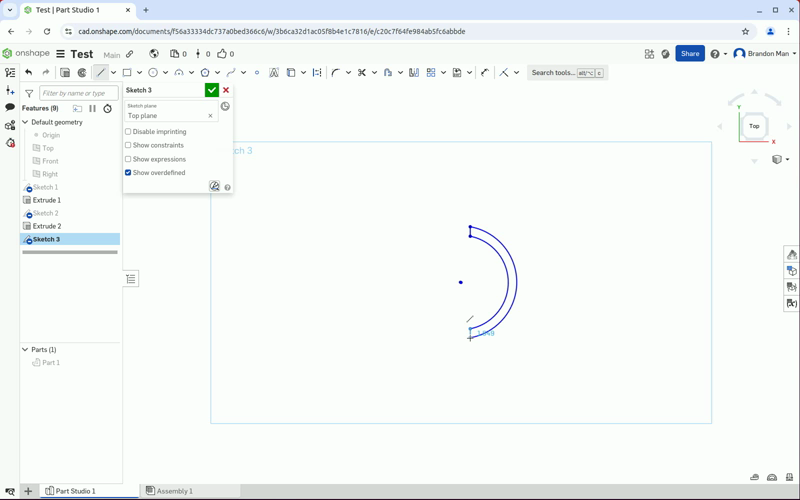
key(esc)
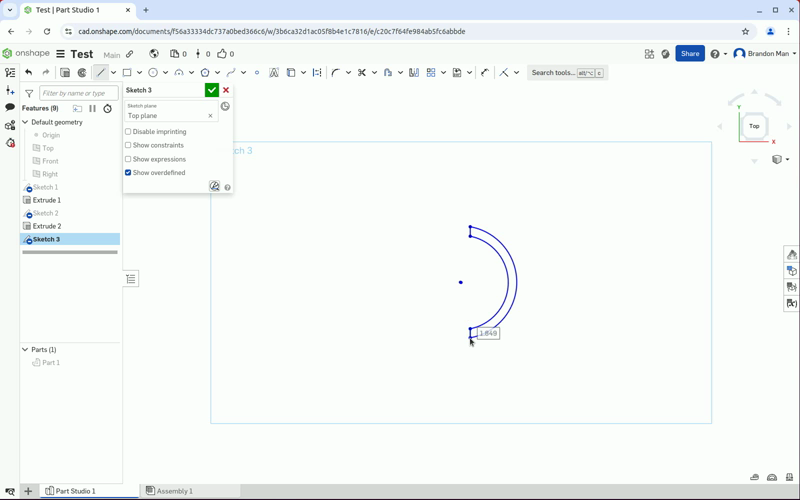
mouse_move(515, 278)
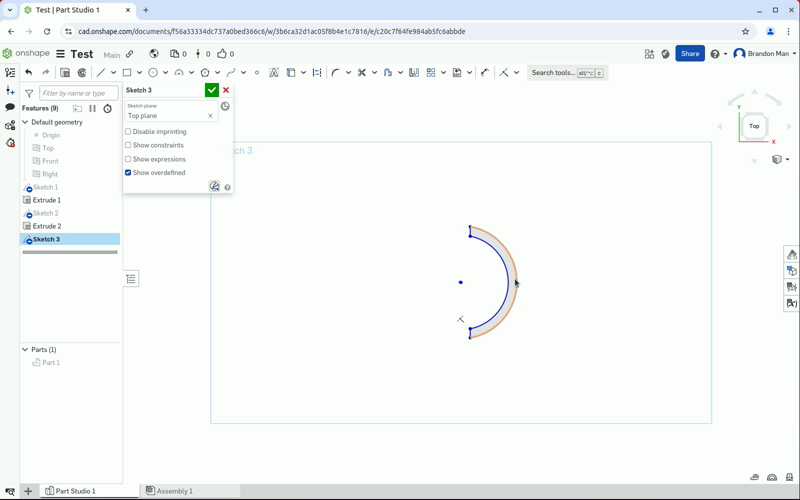
scroll(6)
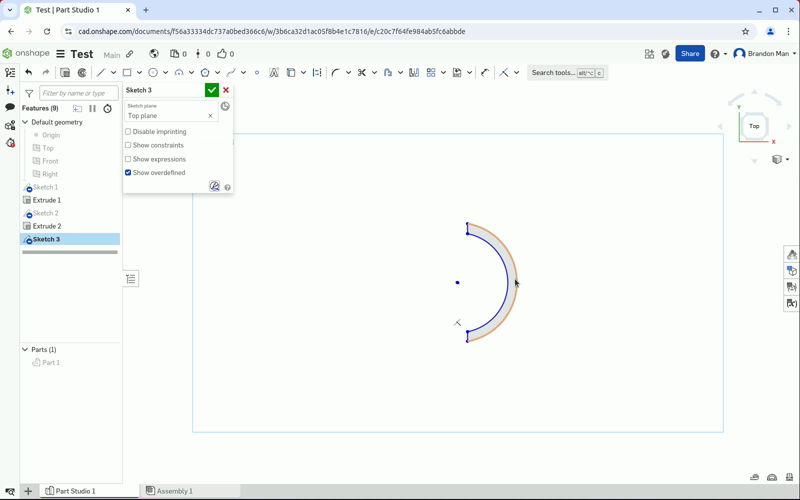
scroll(6)
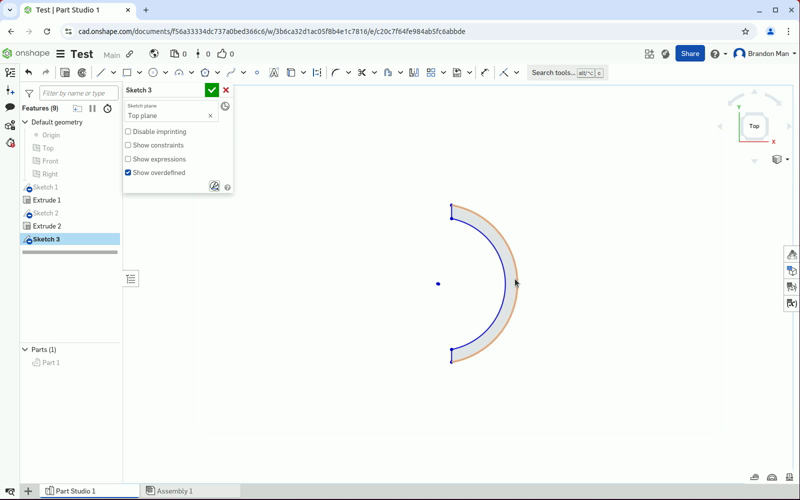
scroll(6)
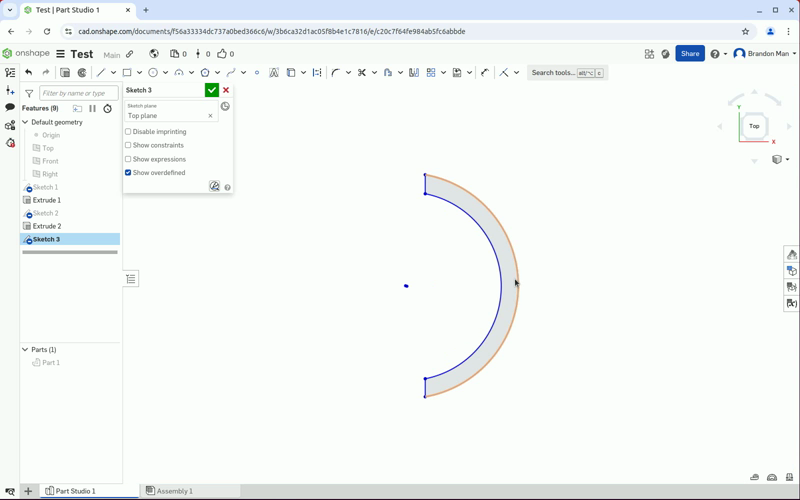
scroll(6)
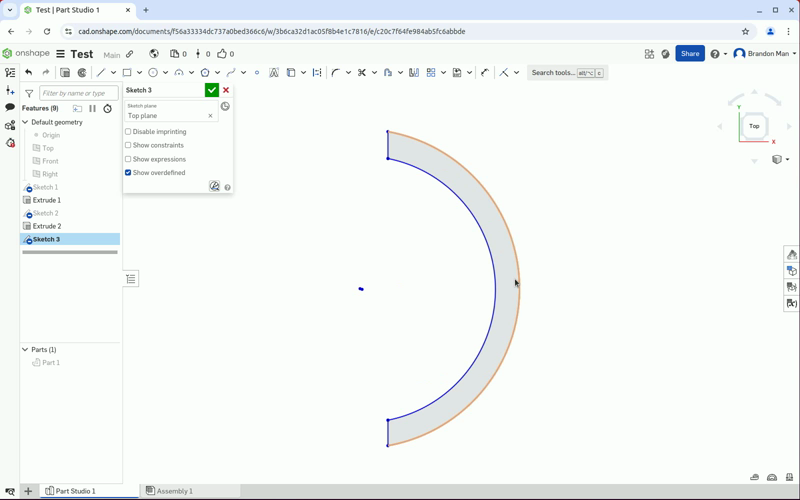
scroll(6)
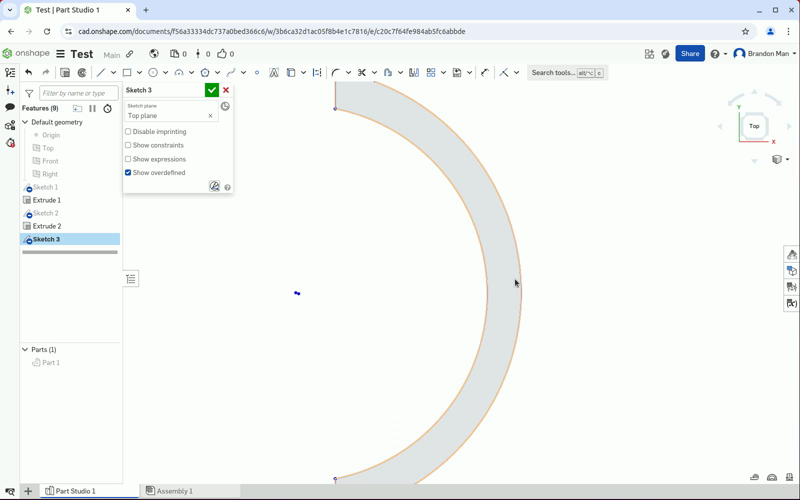
scroll(6)
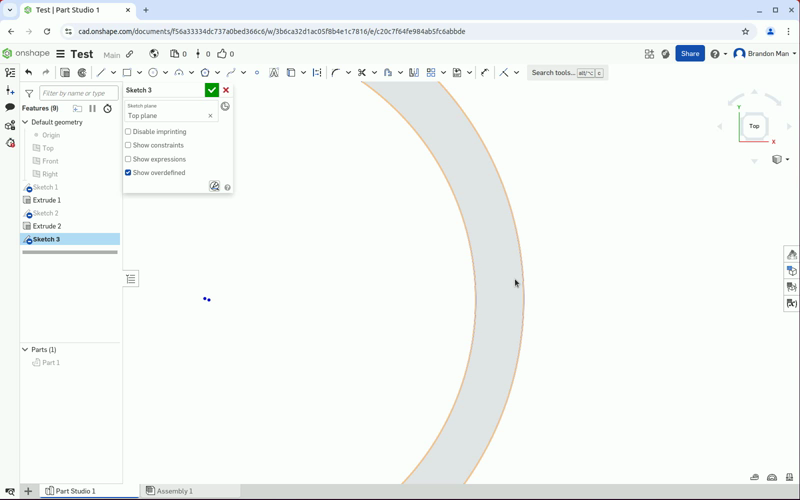
scroll(6)
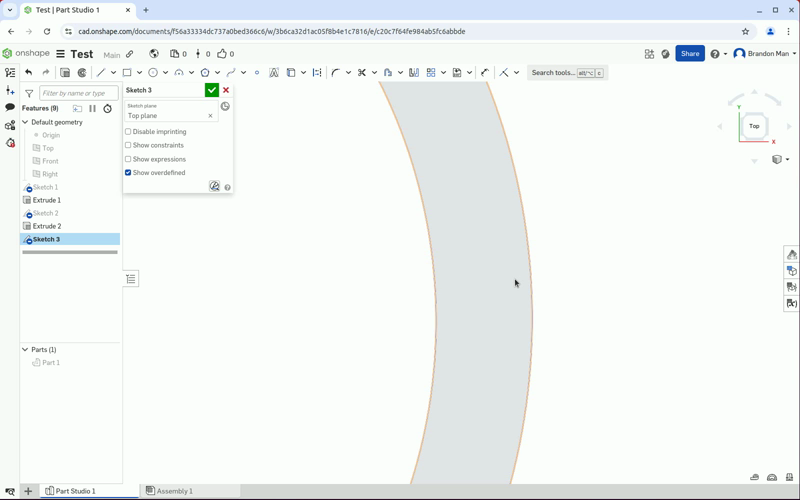
click(515, 278)
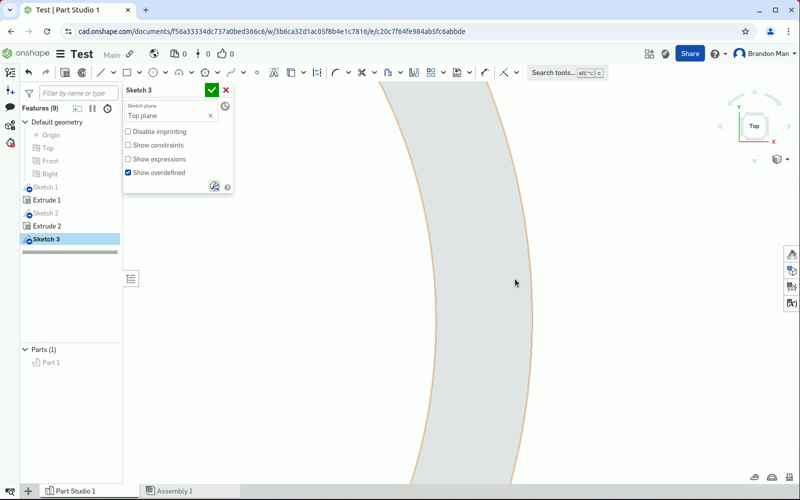
scroll(-6)
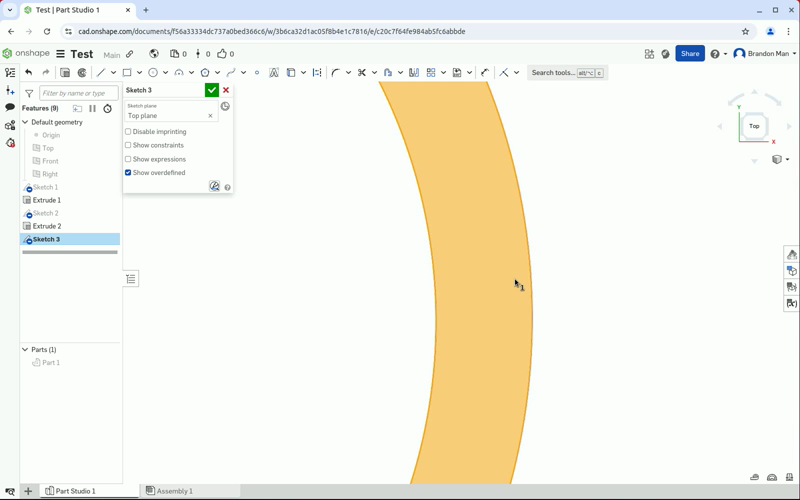
scroll(-6)
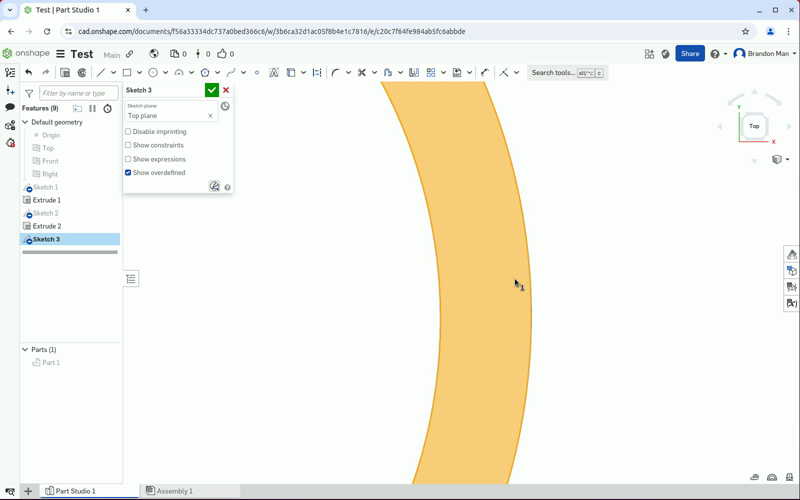
scroll(-6)
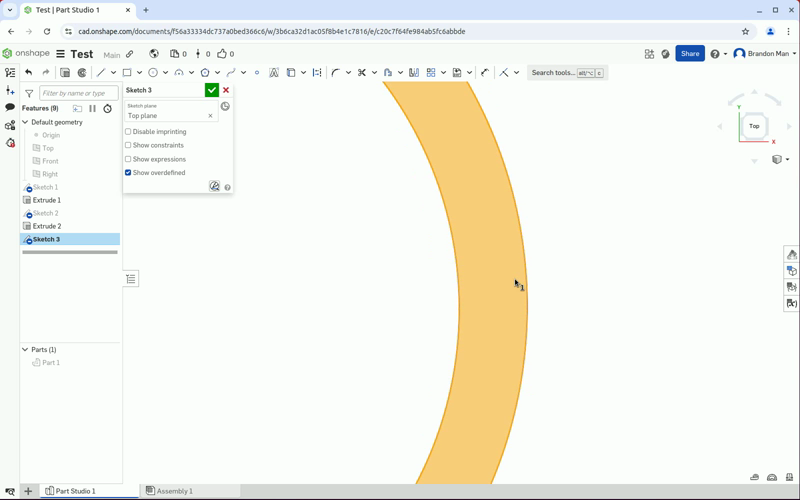
scroll(-6)
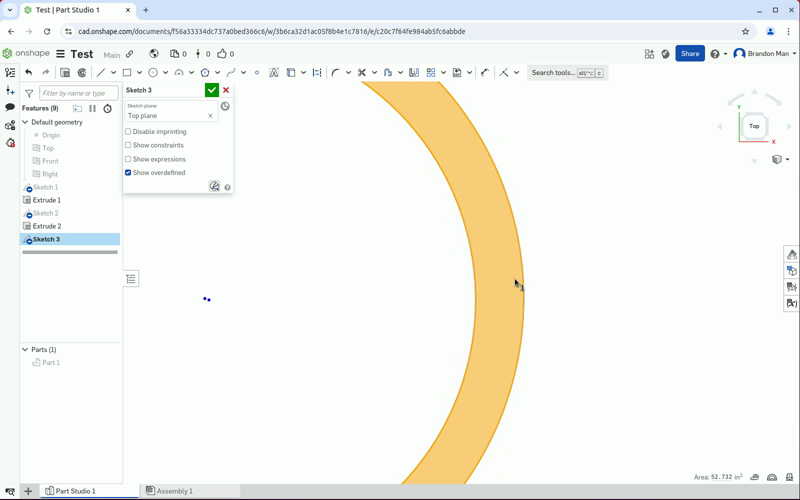
scroll(-6)
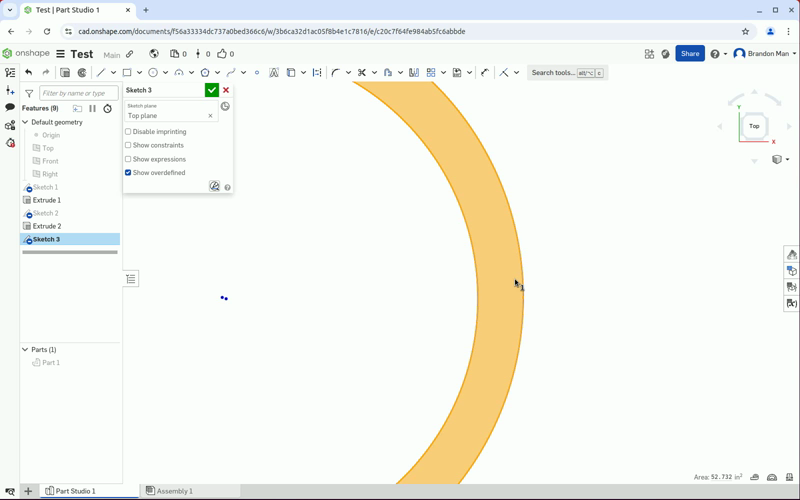
scroll(-6)
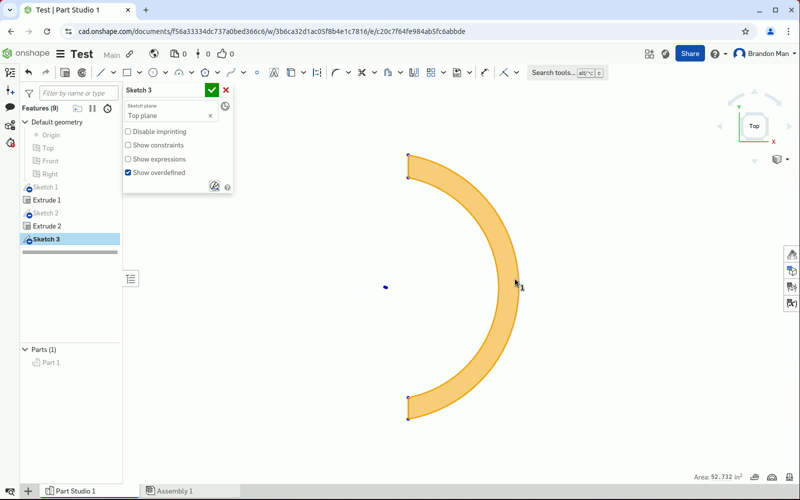
scroll(-6)
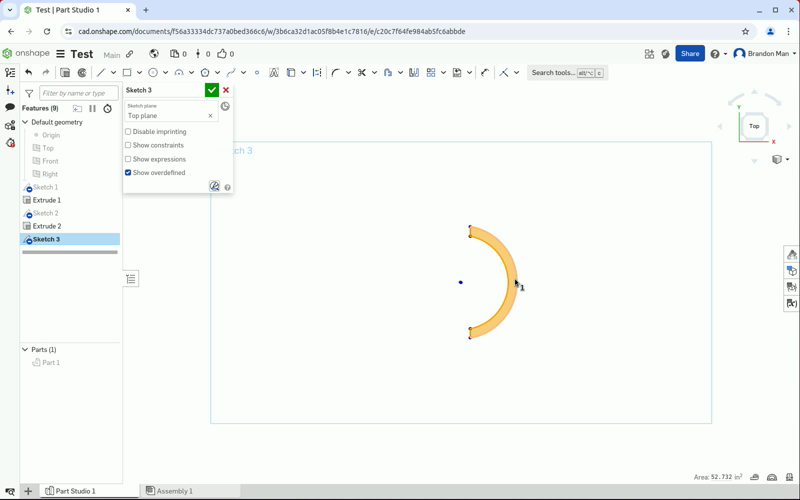
mouse_move(73, 352)
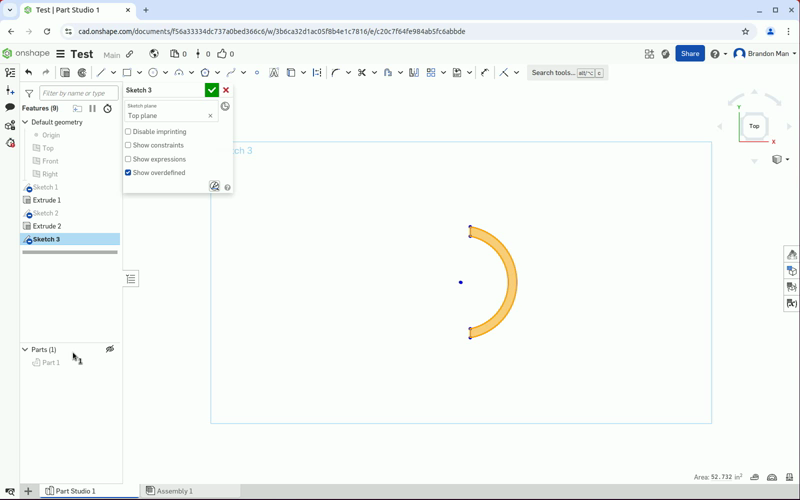
key(shift+y)
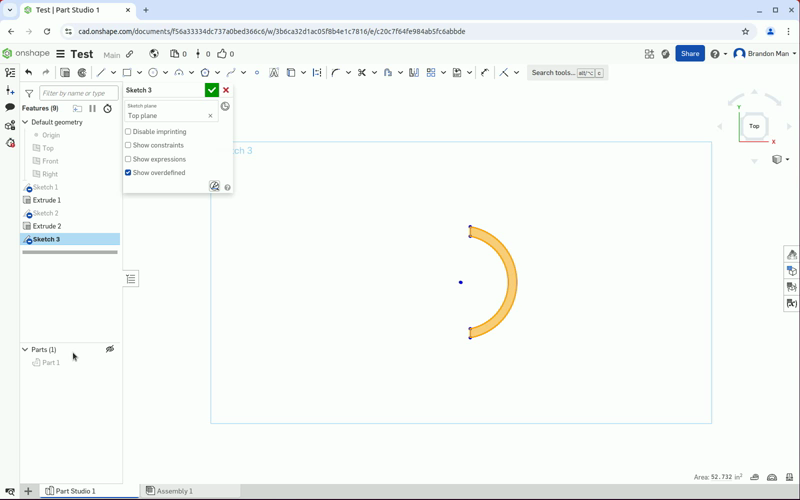
key(shift+e)
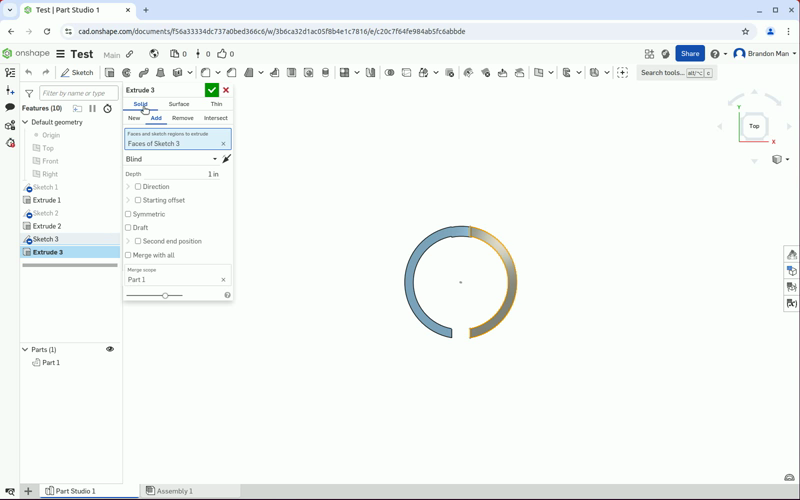
mouse_move(143, 106)
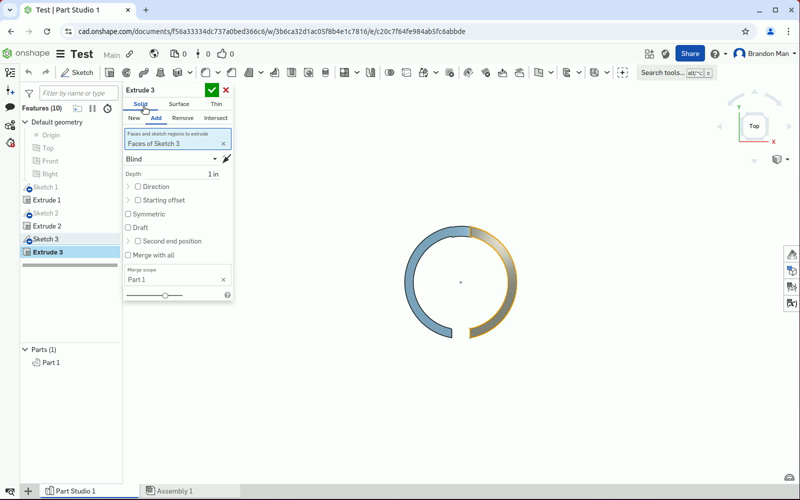
click(143, 106)
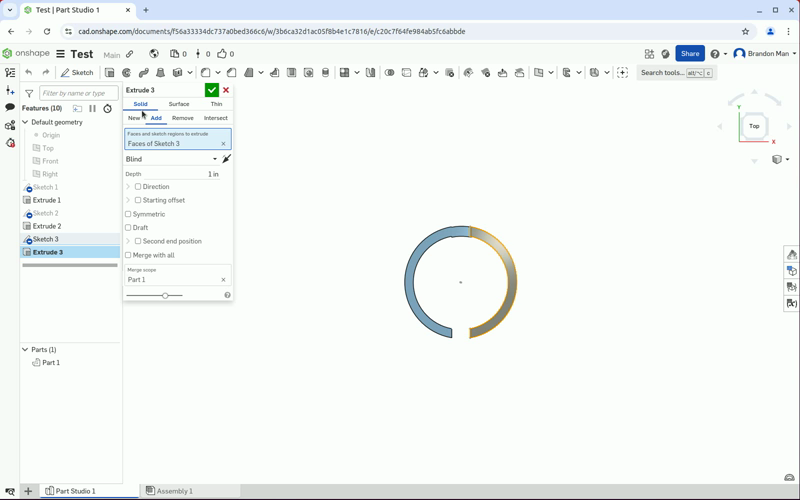
mouse_move(137, 120)
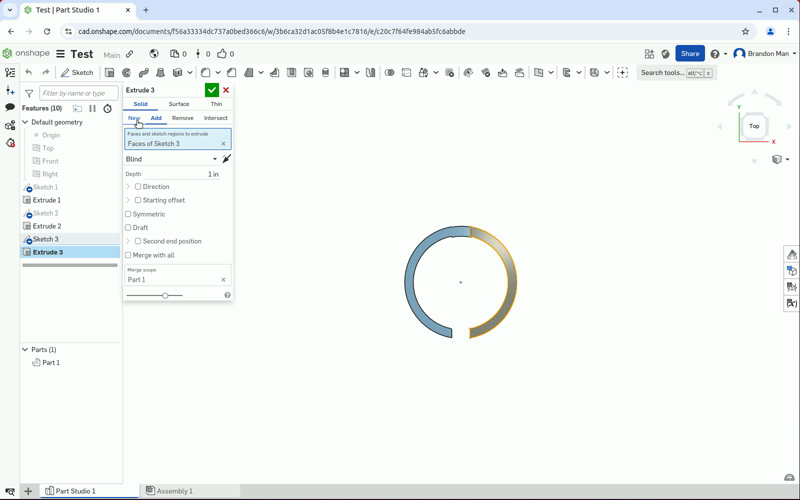
click(137, 120)
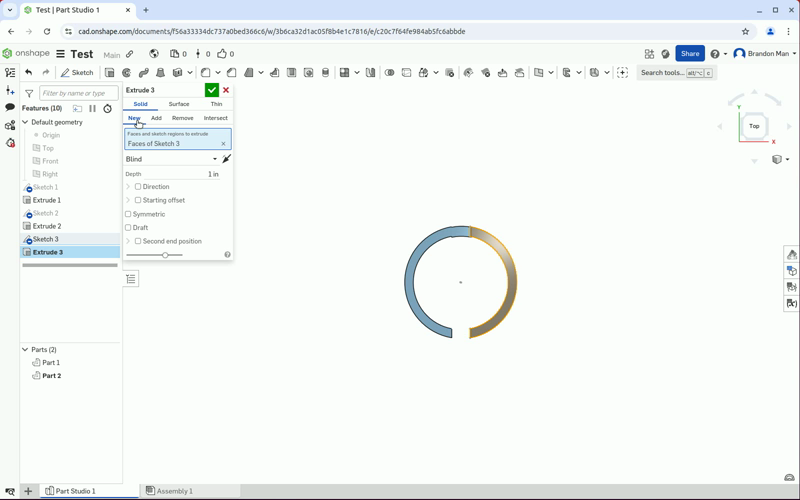
key(tab, 4)
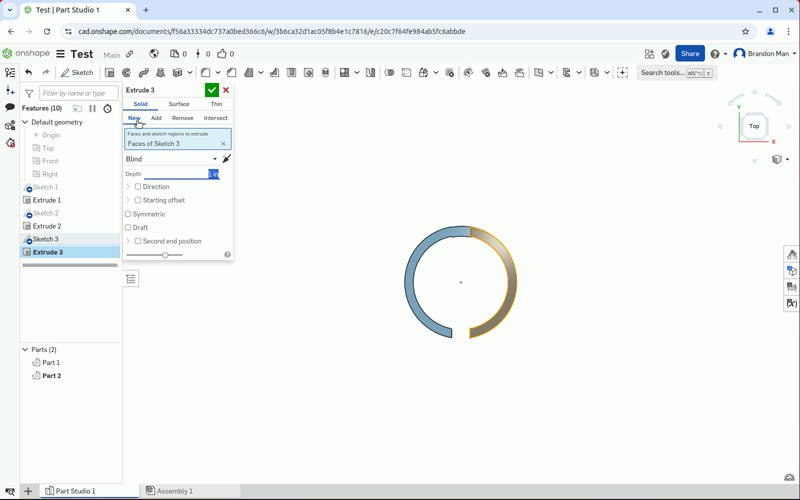
text(-23.108)
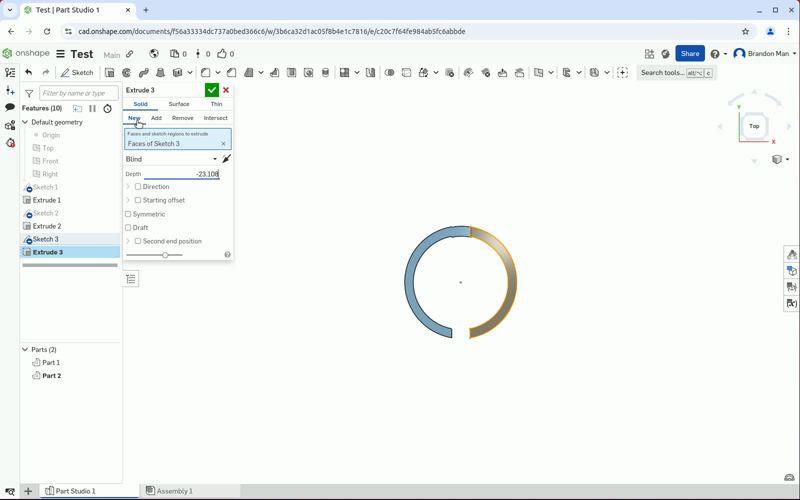
key(enter)
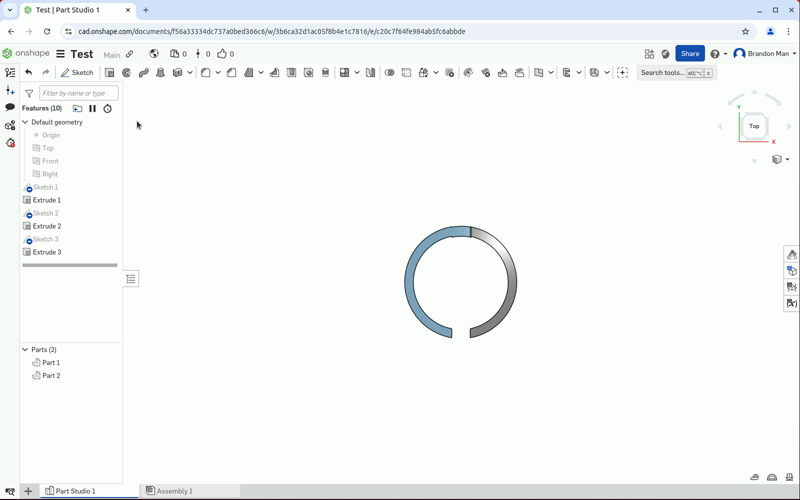
key(shift+h)
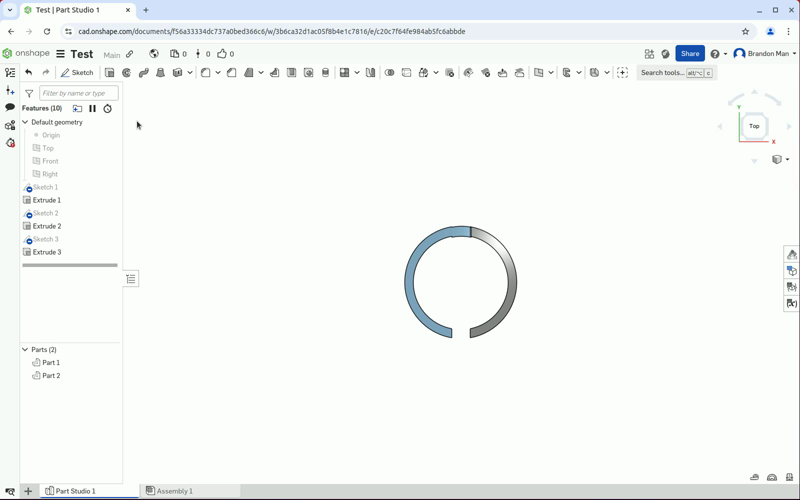
key(shift+h)
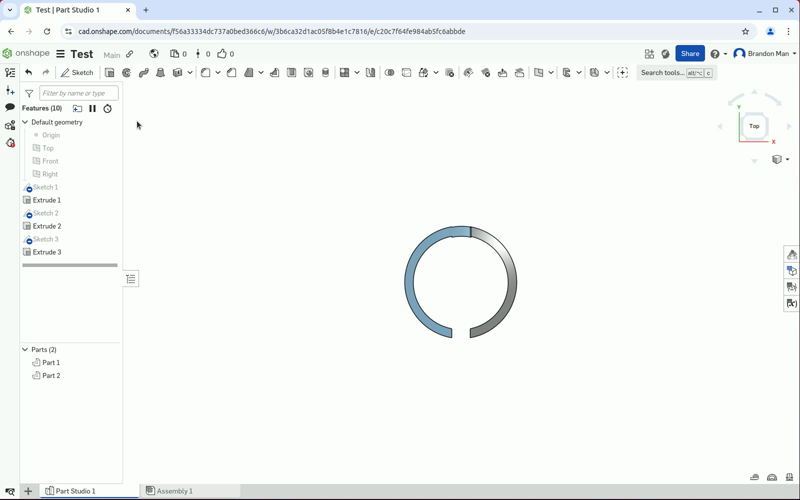
mouse_move(73, 189)
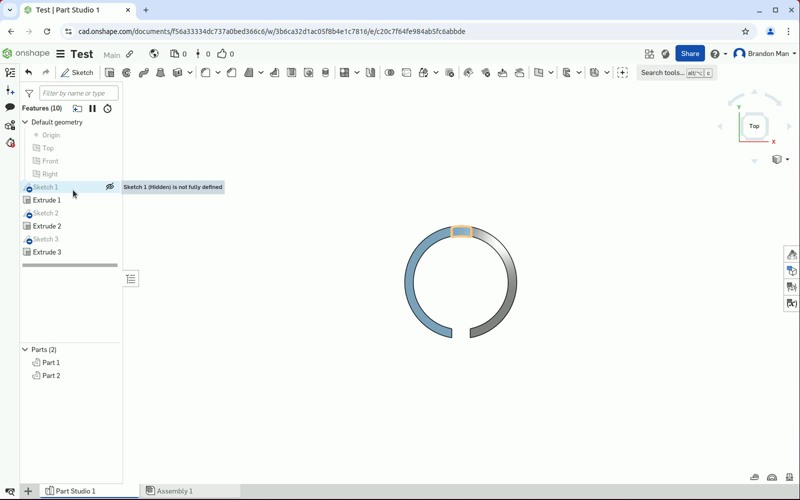
click(73, 189)
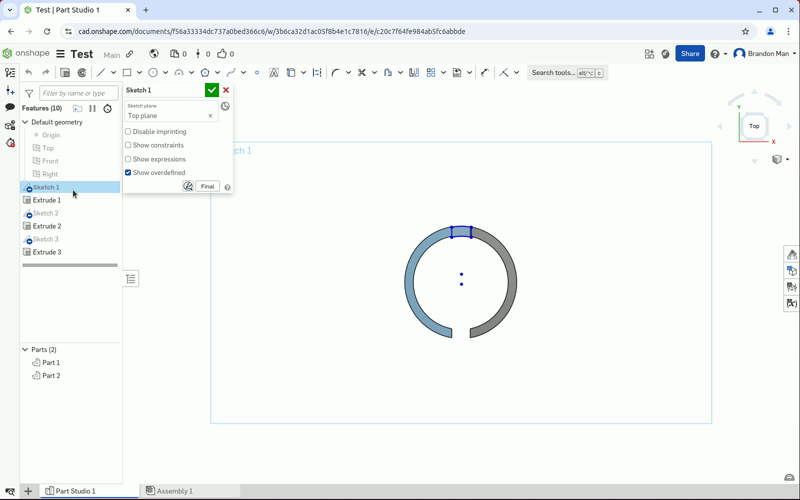
mouse_move(229, 92)
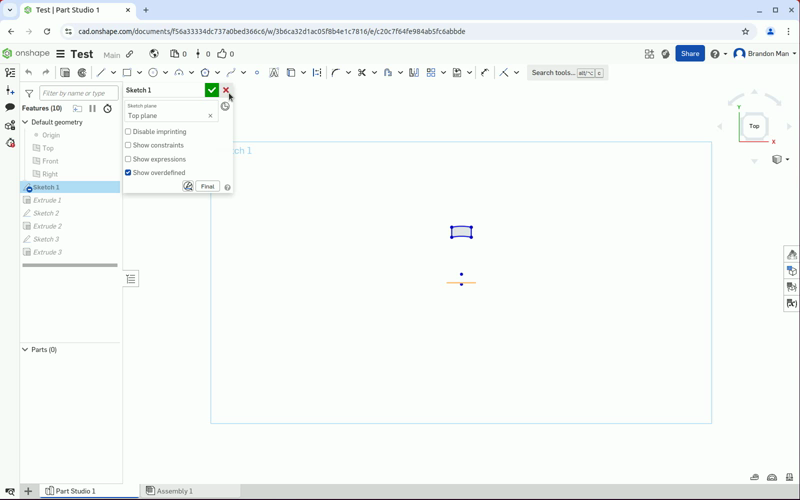
click(229, 92)
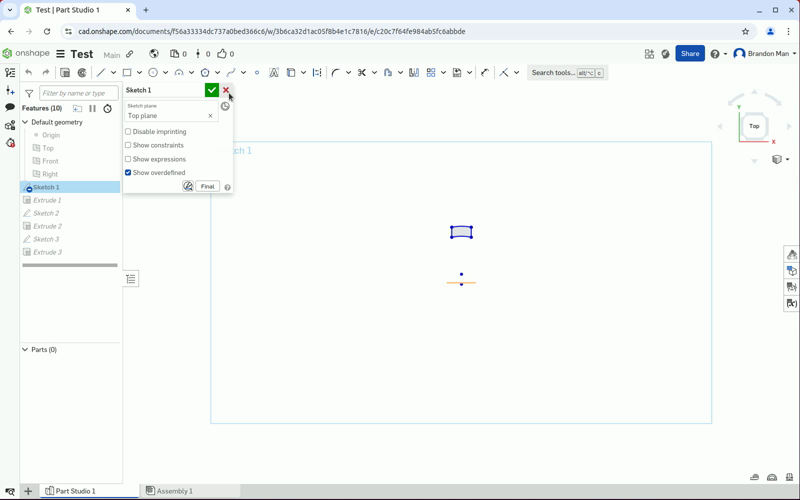
key(shift+s)
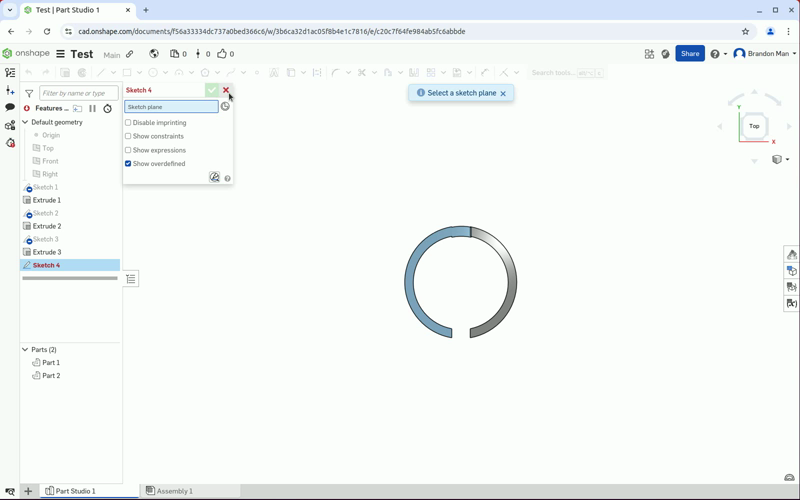
mouse_move(73, 150)
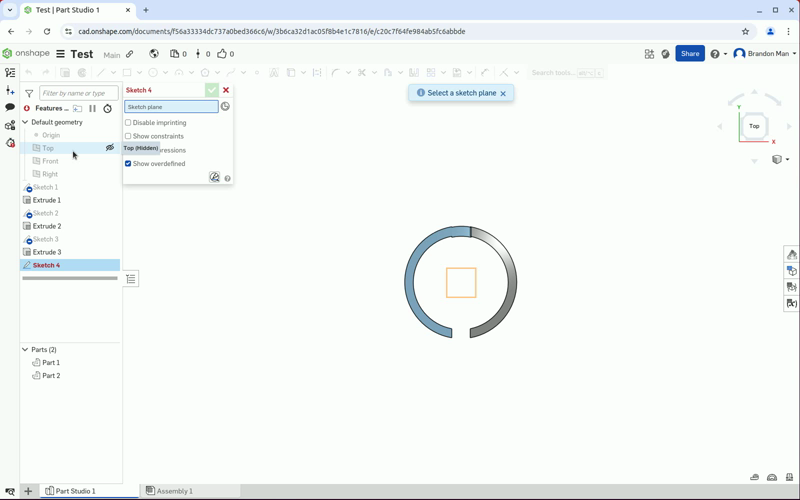
click(73, 150)
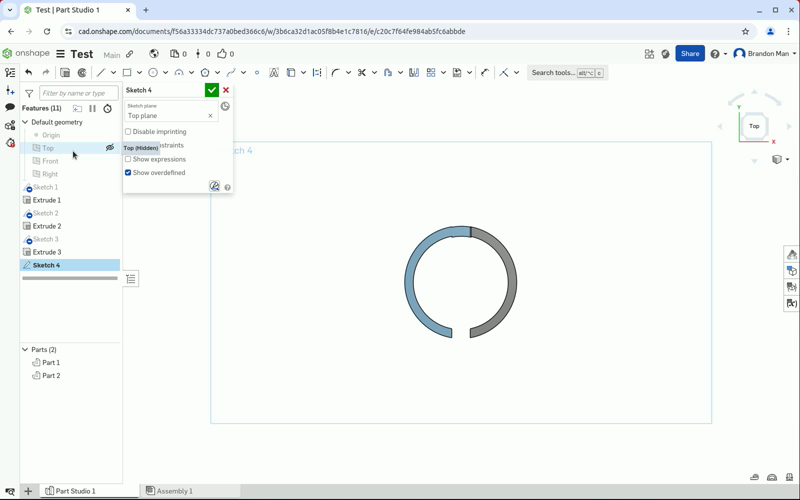
mouse_move(73, 352)
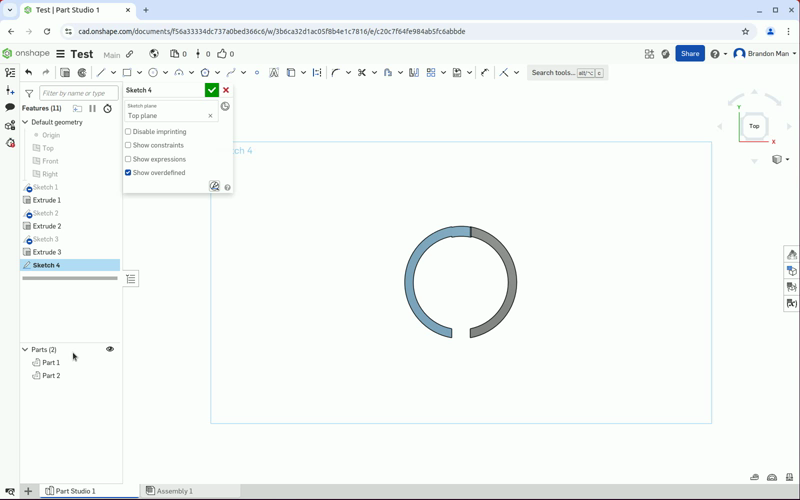
key(y)
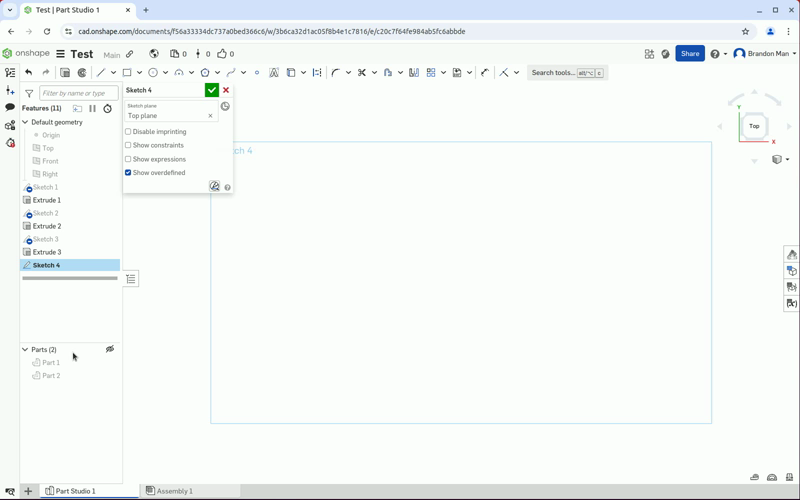
key(a)
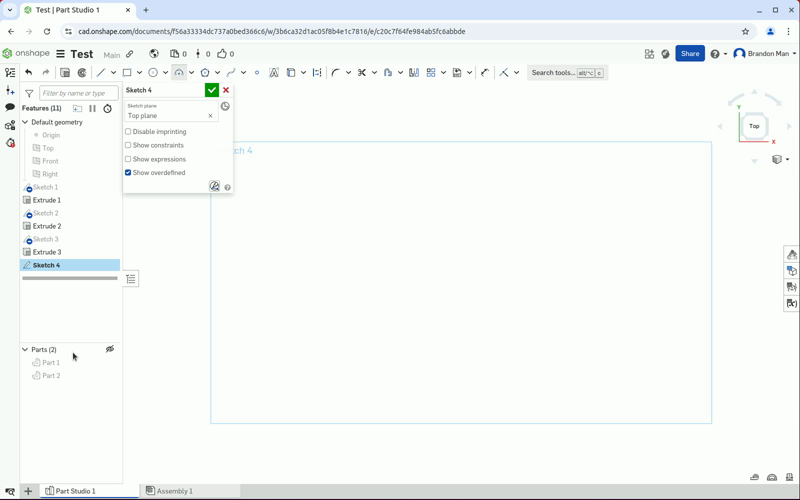
key_down(shift)
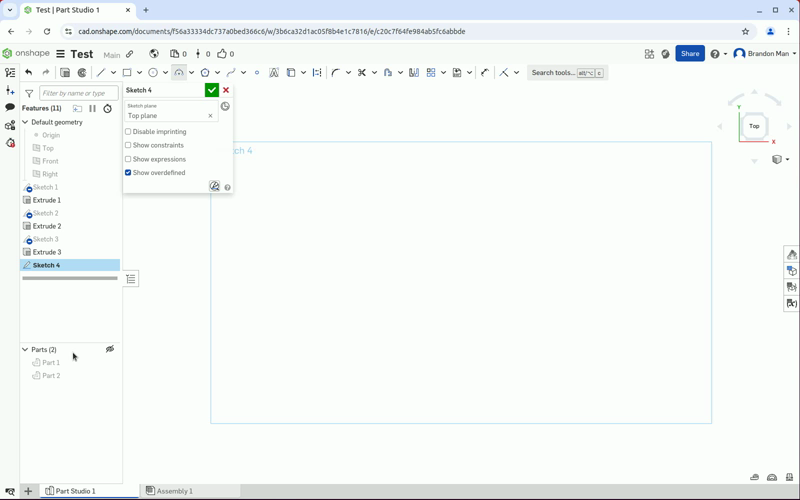
mouse_move(451, 337)
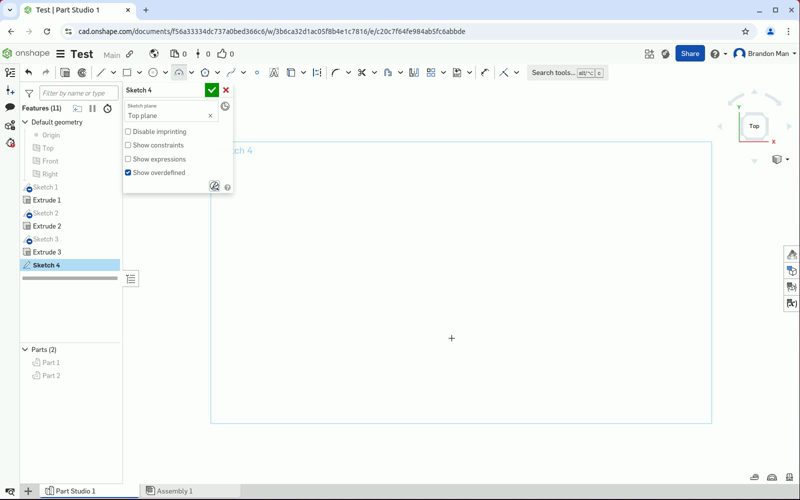
click(451, 337)
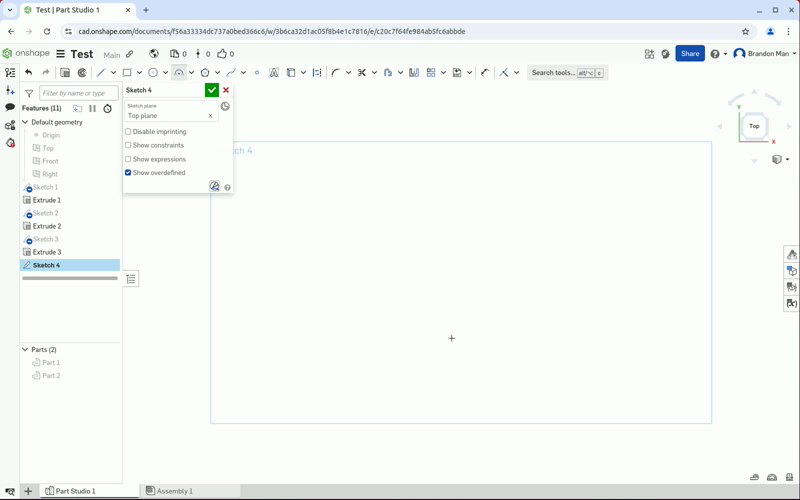
key_up(shift)
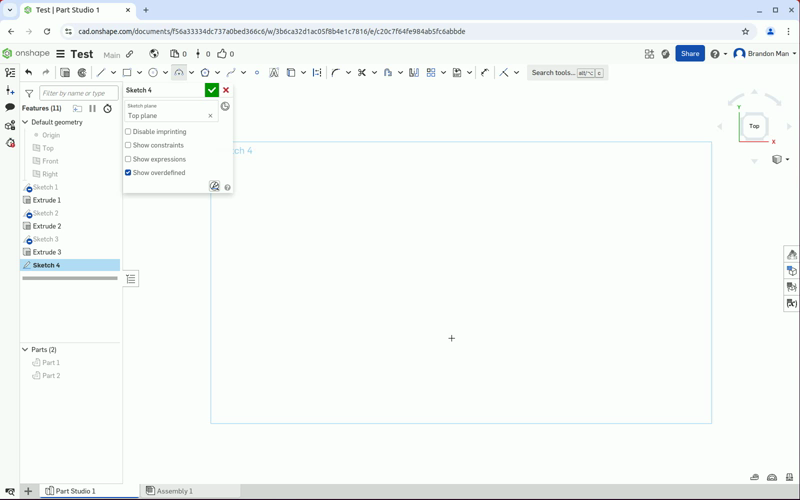
key_down(shift)
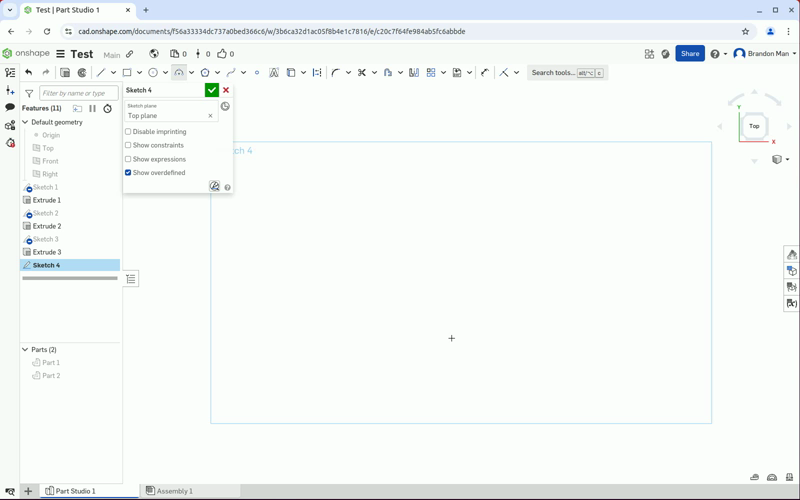
mouse_move(471, 337)
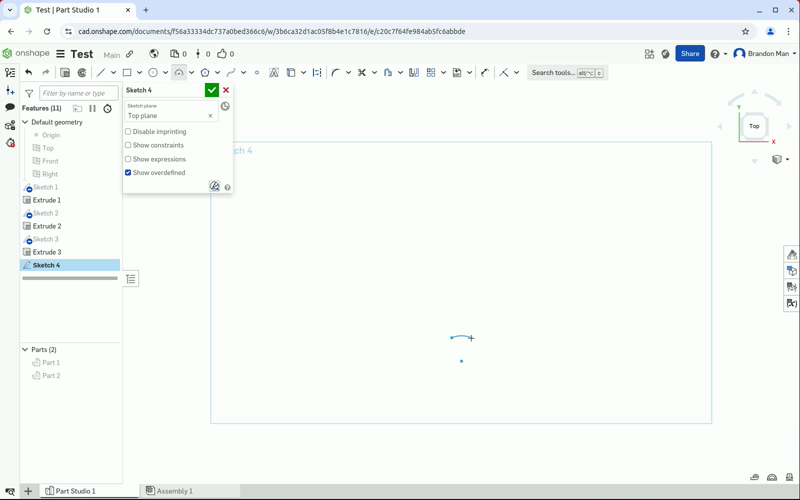
click(471, 337)
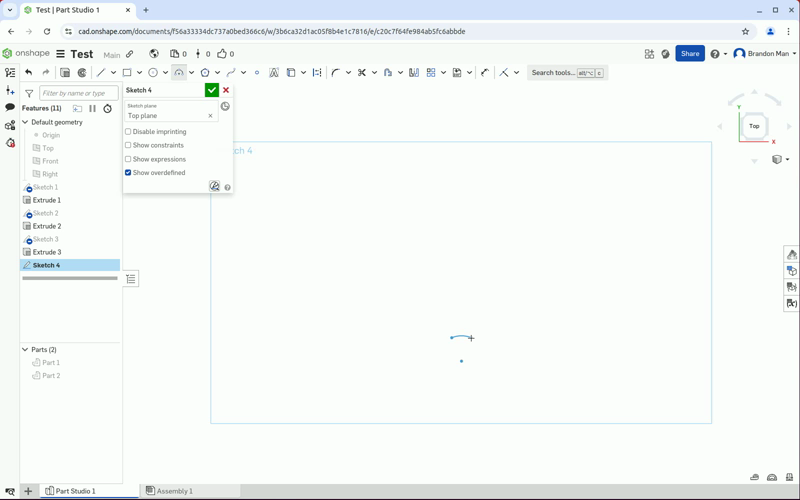
mouse_move(461, 338)
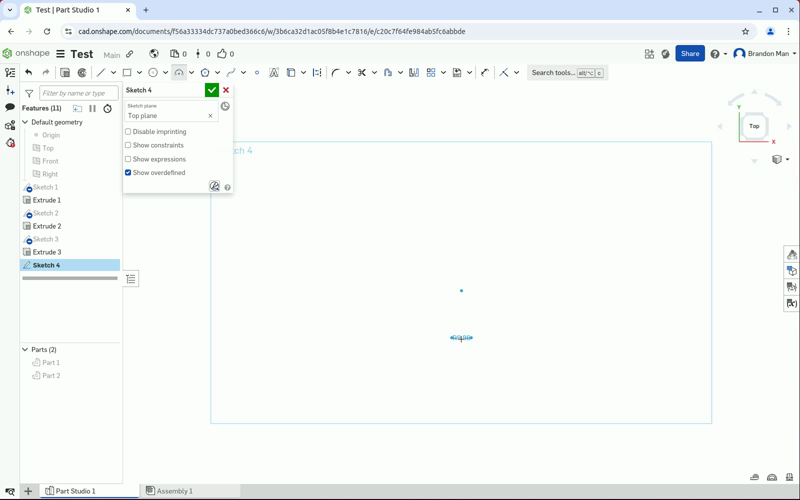
click(461, 338)
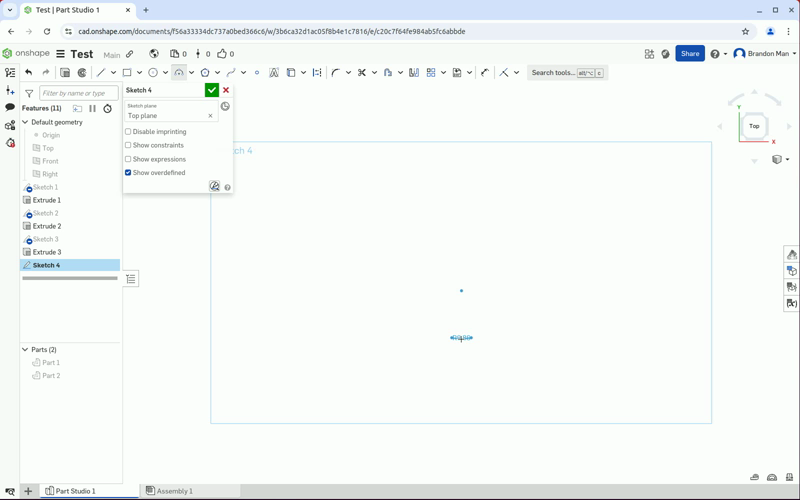
key_up(shift)
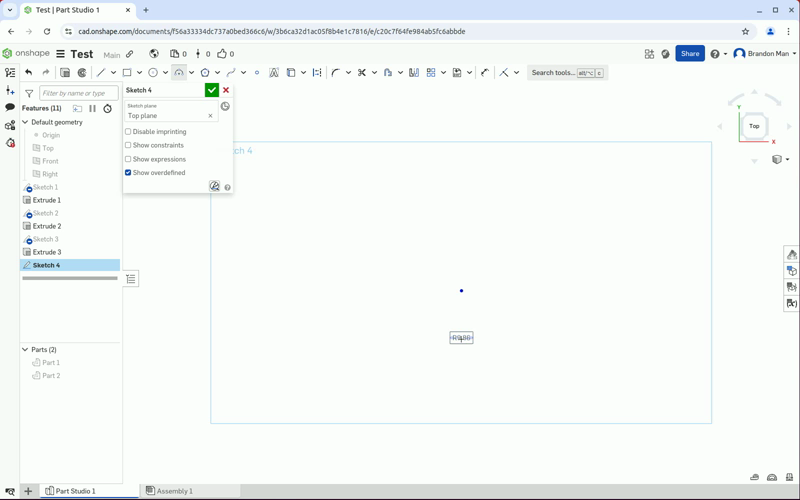
key(esc)
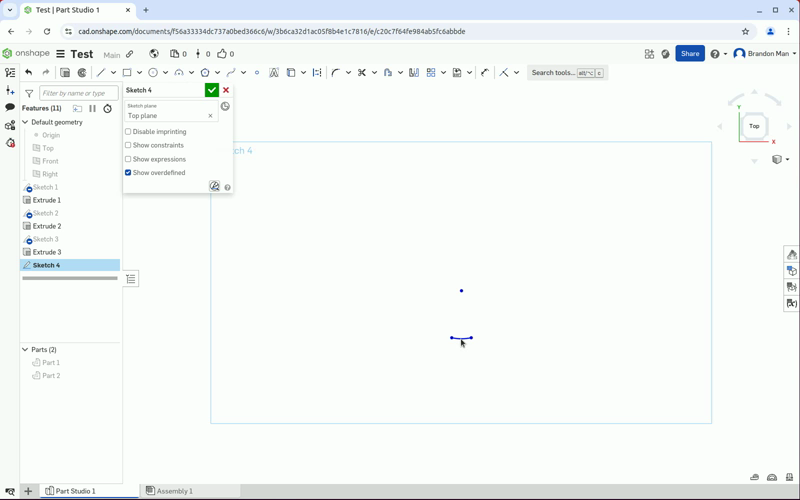
key(l)
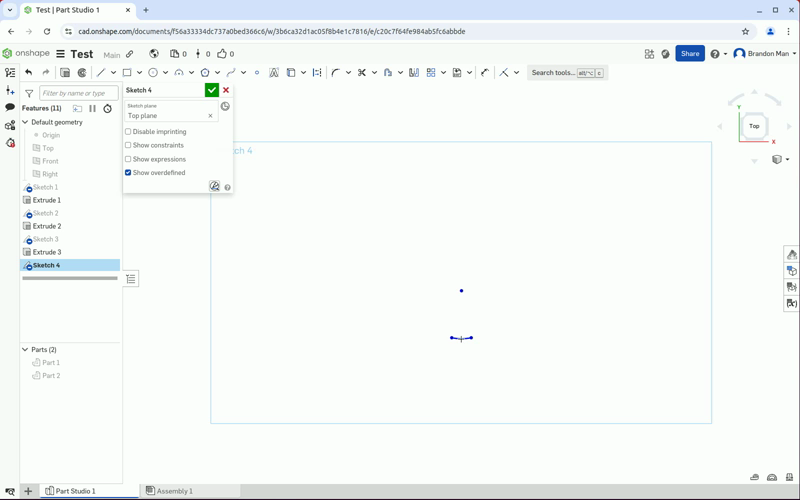
mouse_move(471, 337)
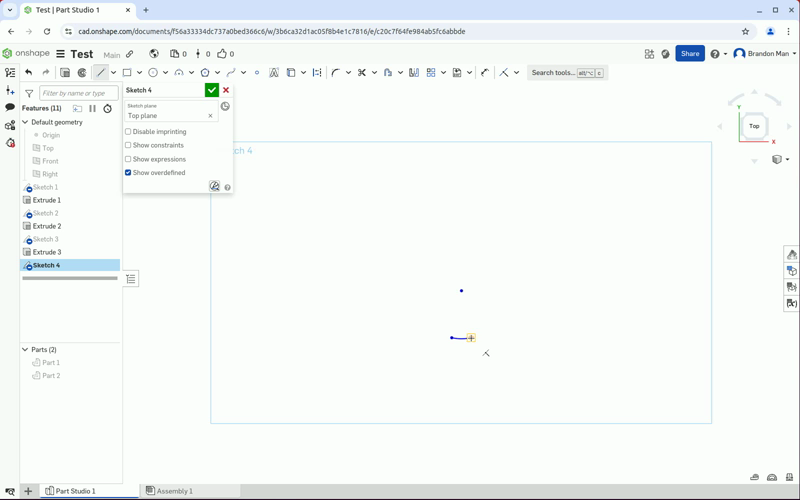
click(471, 337)
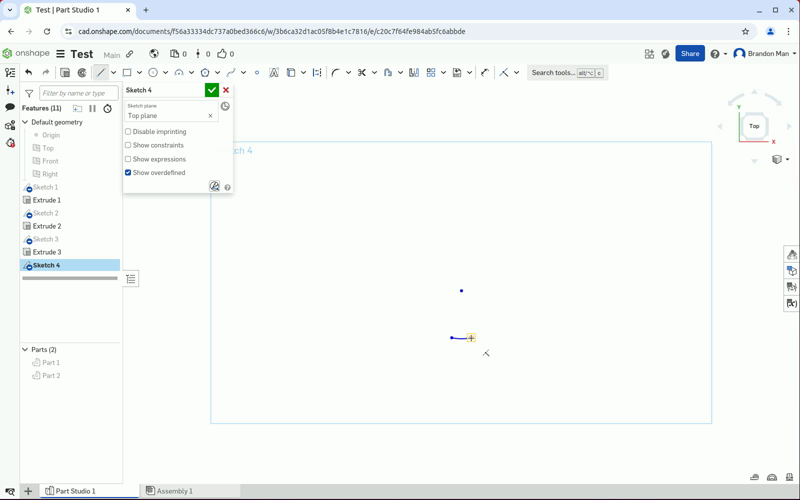
key_down(shift)
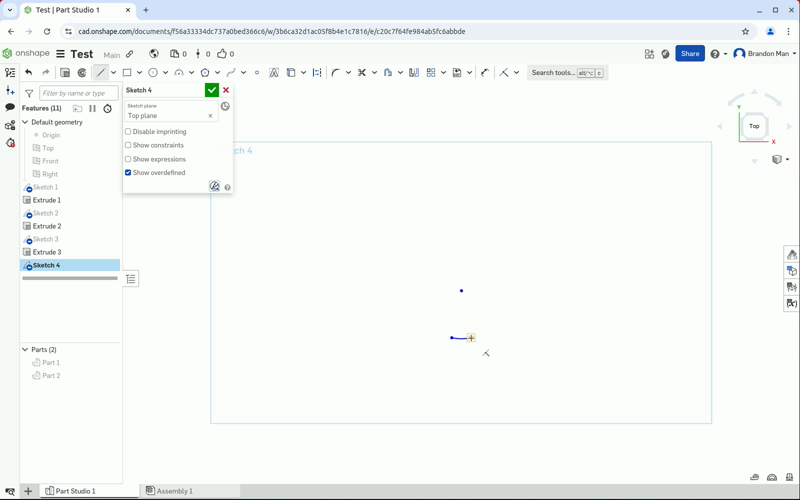
mouse_move(501, 337)
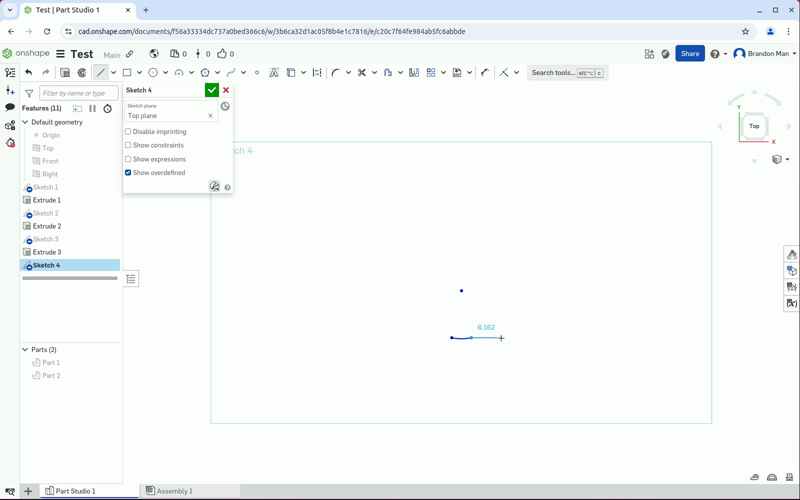
mouse_move(471, 327)
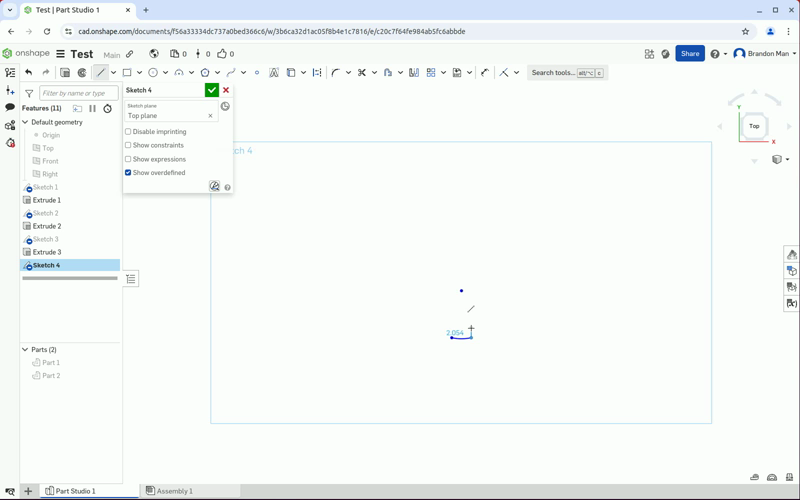
click(471, 327)
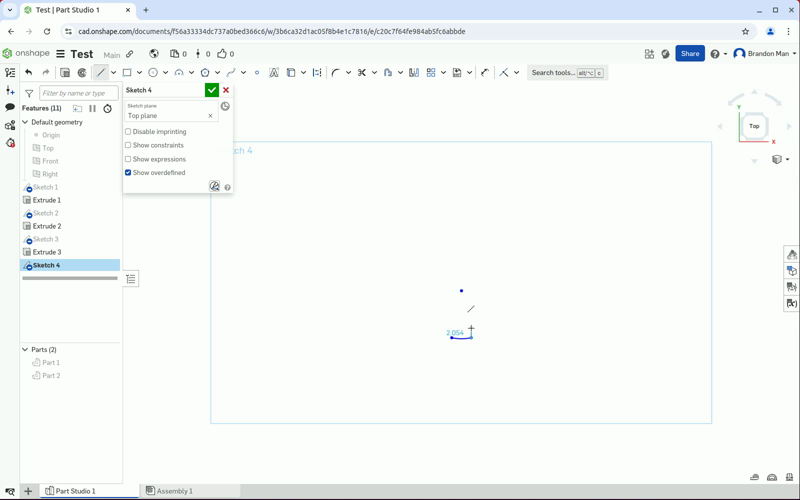
key_up(shift)
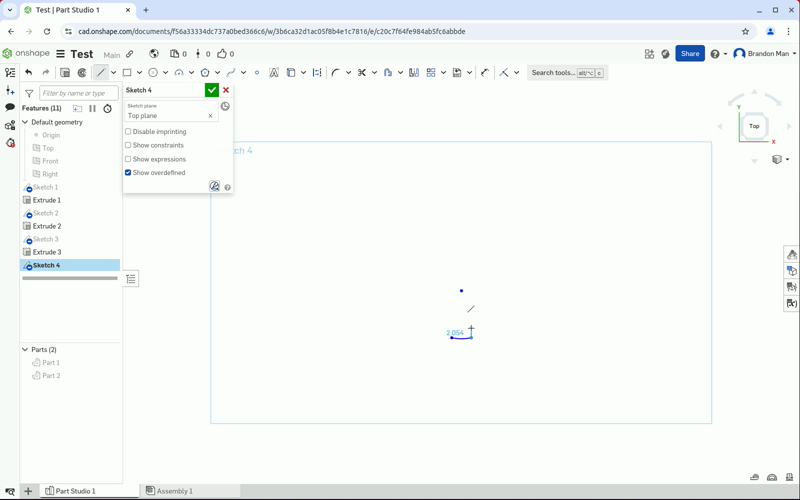
key(esc)
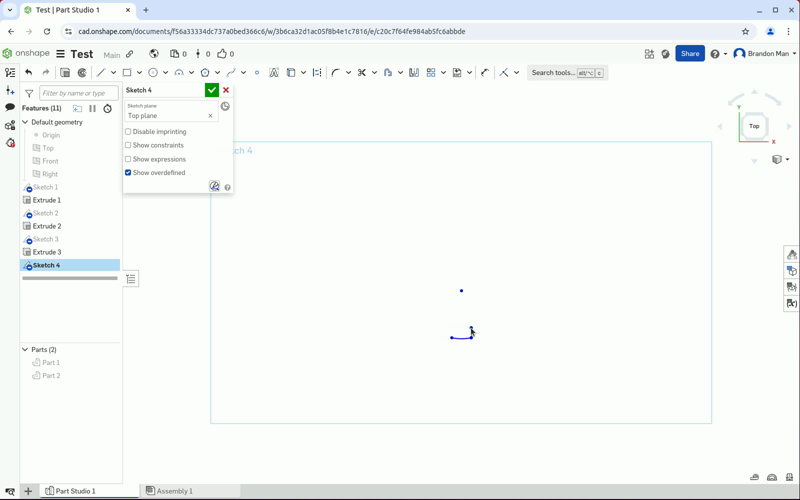
key(a)
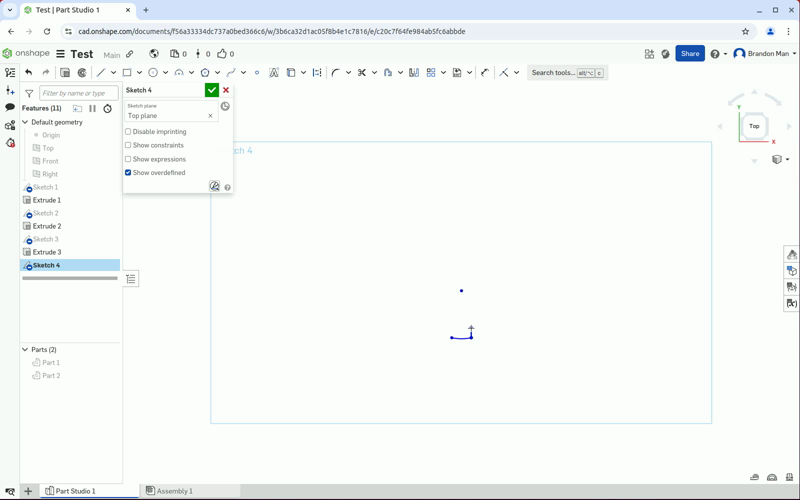
mouse_move(471, 327)
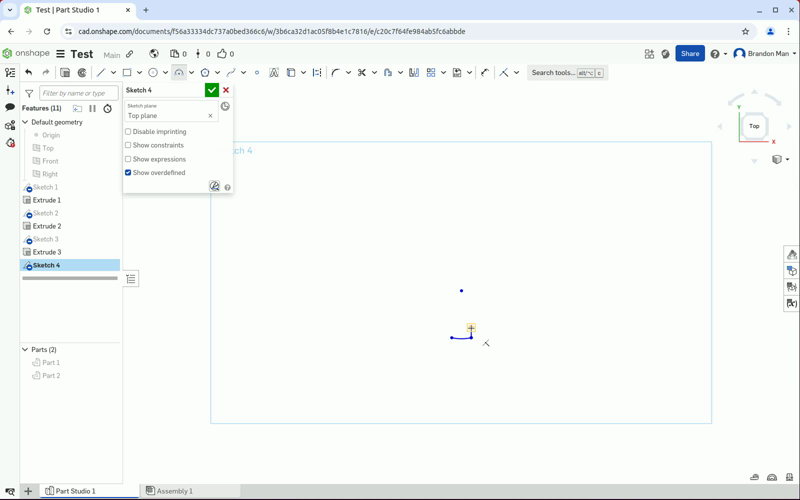
click(471, 327)
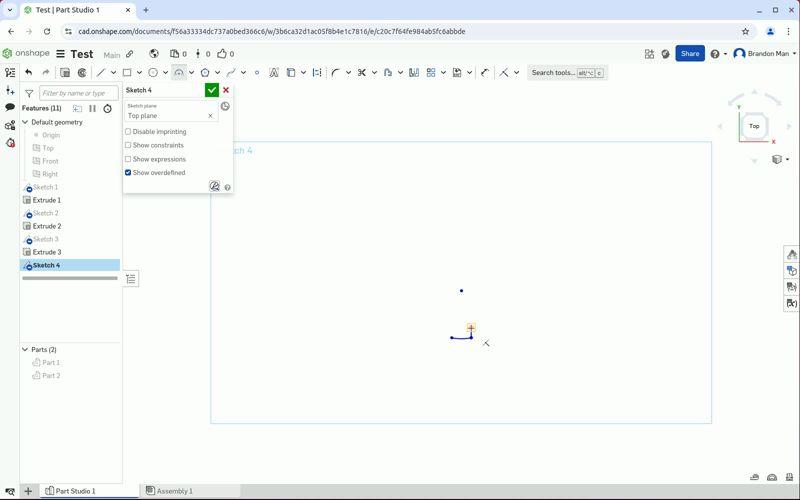
key_down(shift)
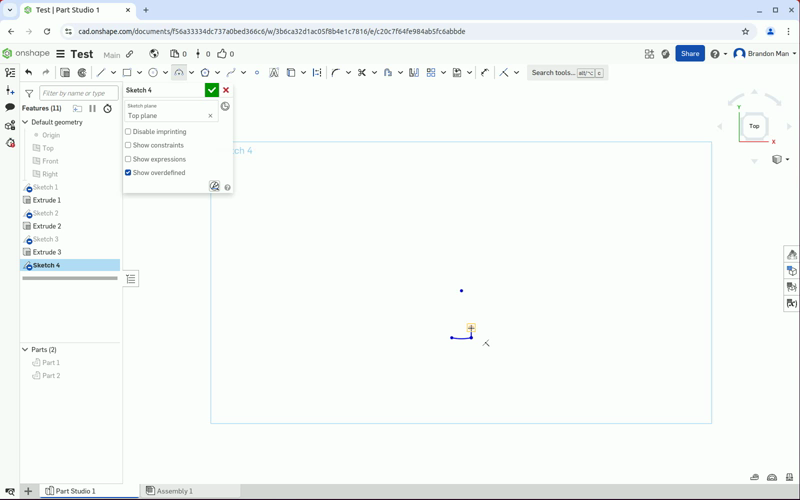
mouse_move(451, 327)
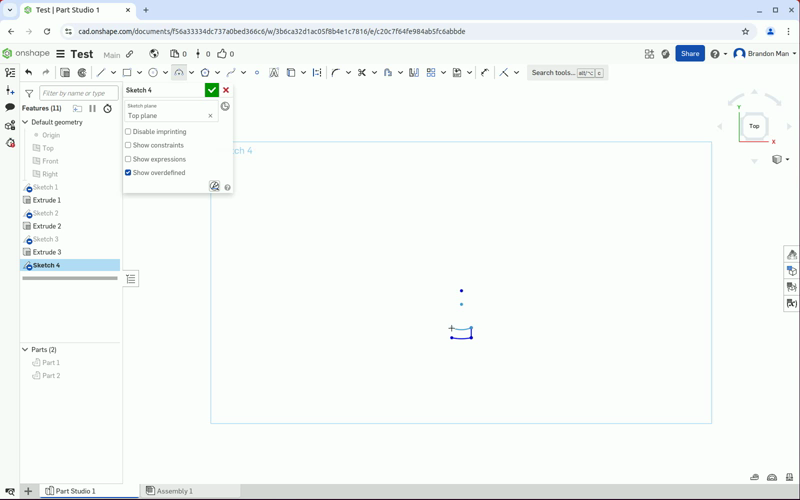
click(451, 327)
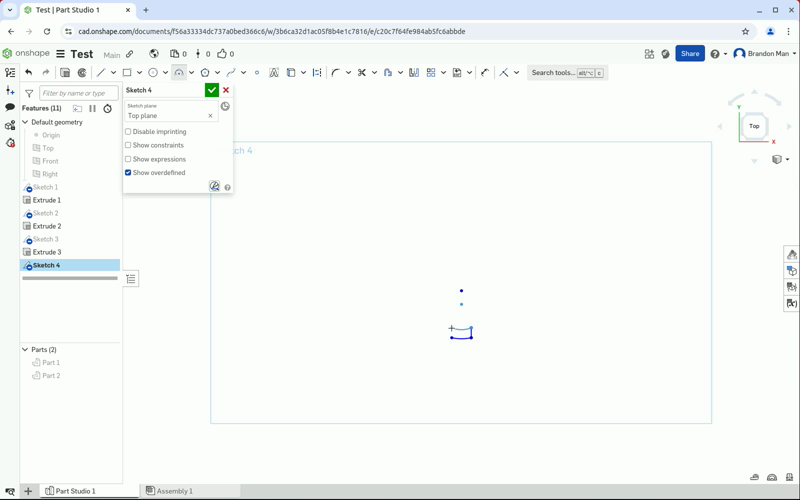
mouse_move(461, 329)
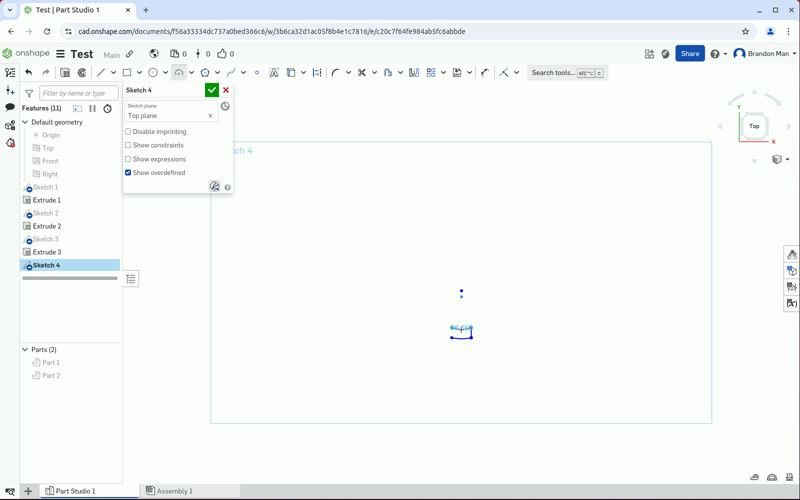
click(461, 329)
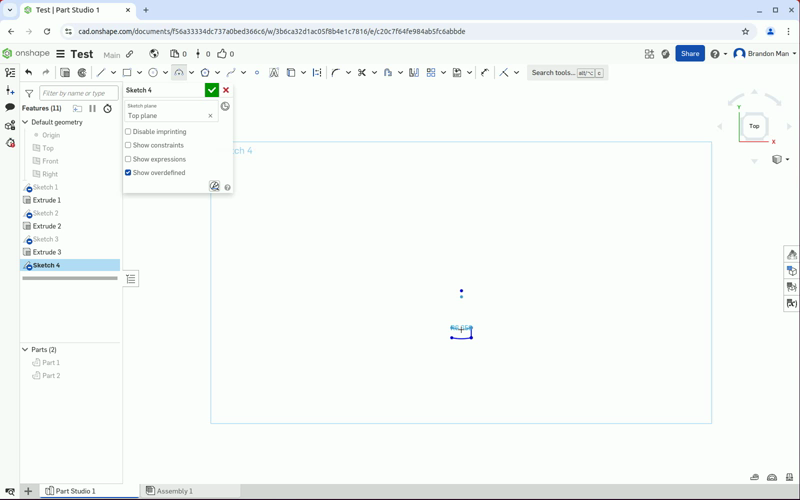
key_up(shift)
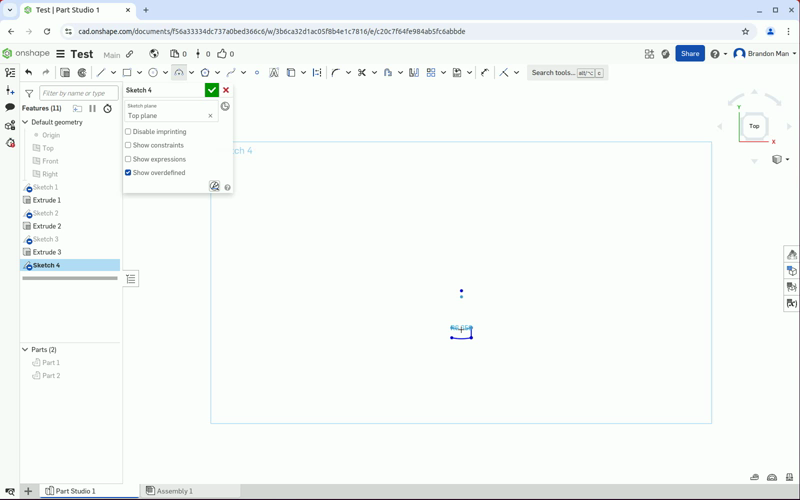
key(esc)
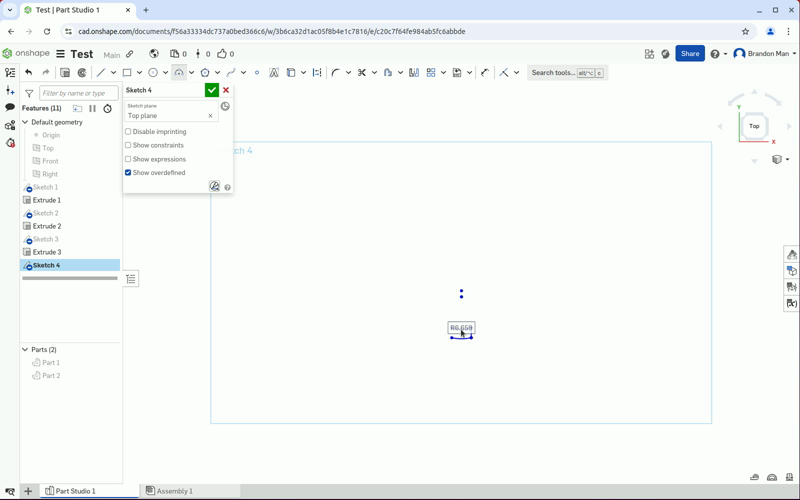
key(l)
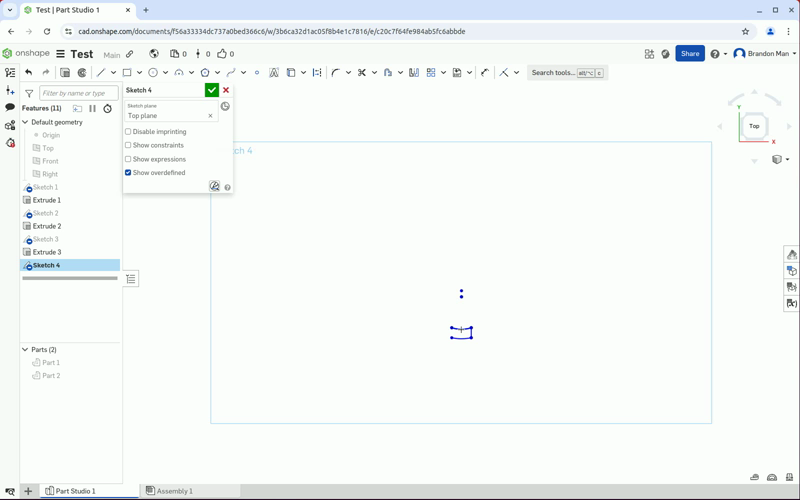
mouse_move(451, 327)
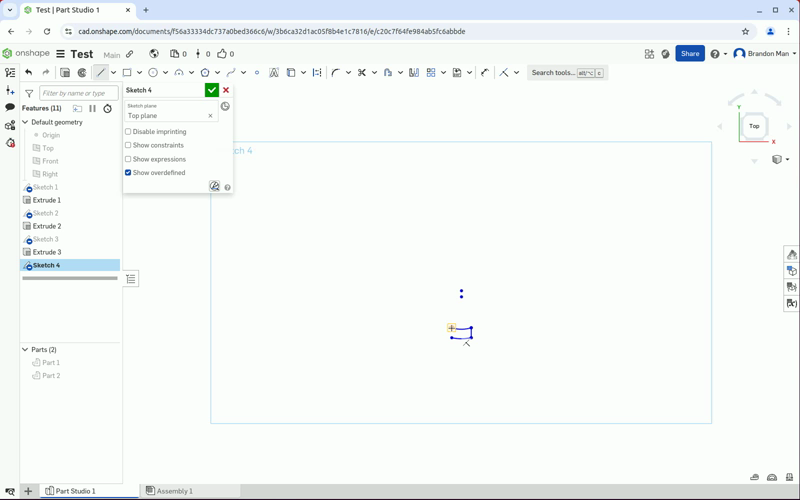
click(451, 327)
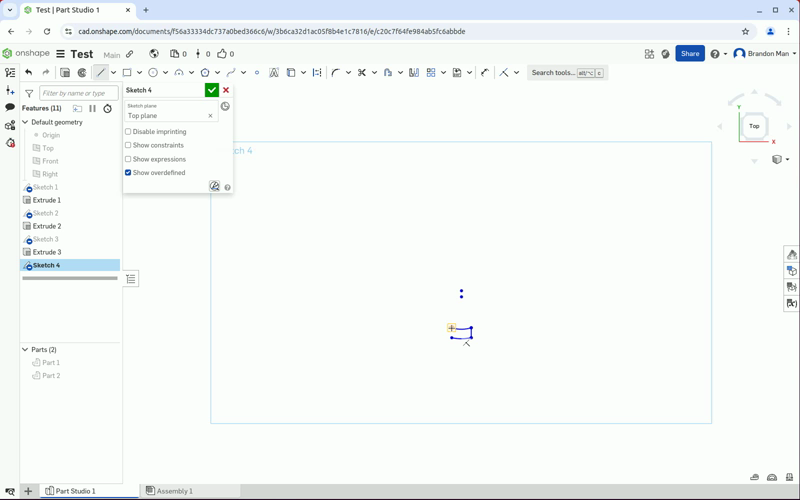
mouse_move(481, 327)
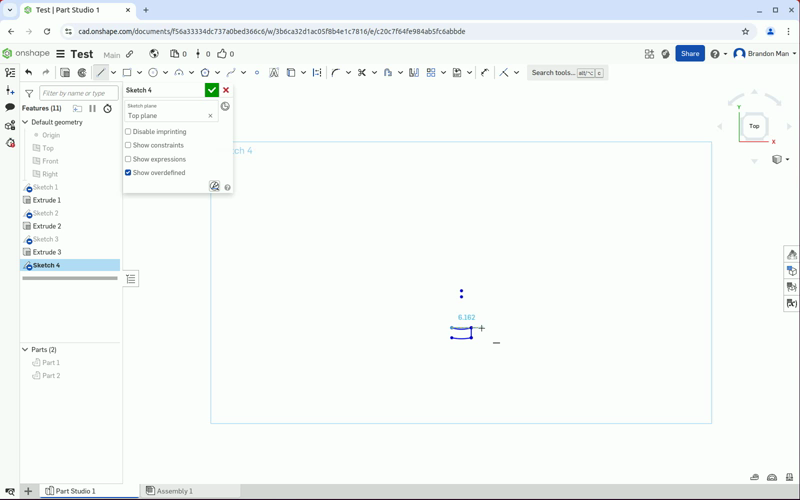
key_down(shift)
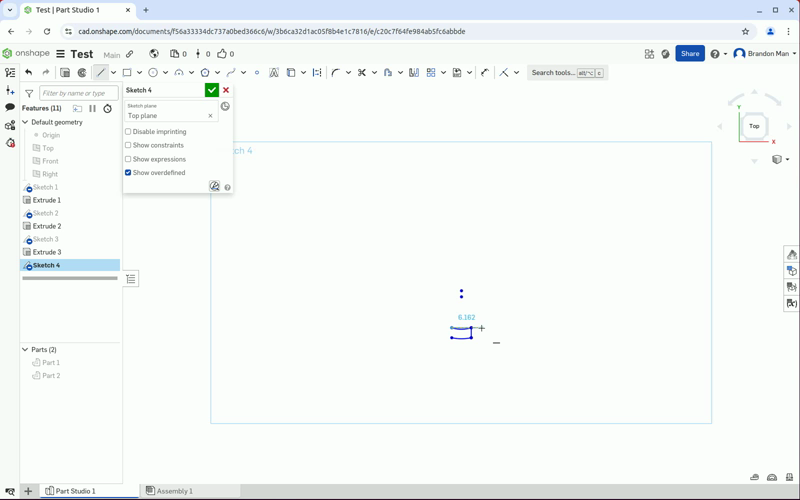
mouse_move(451, 337)
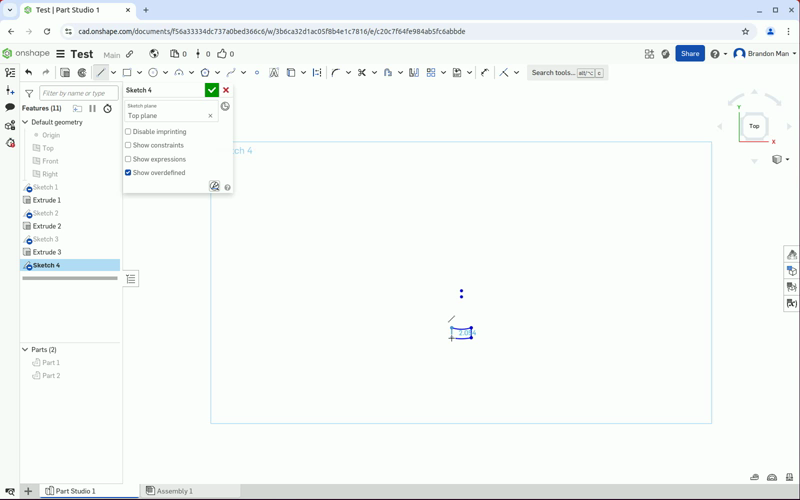
key_up(shift)
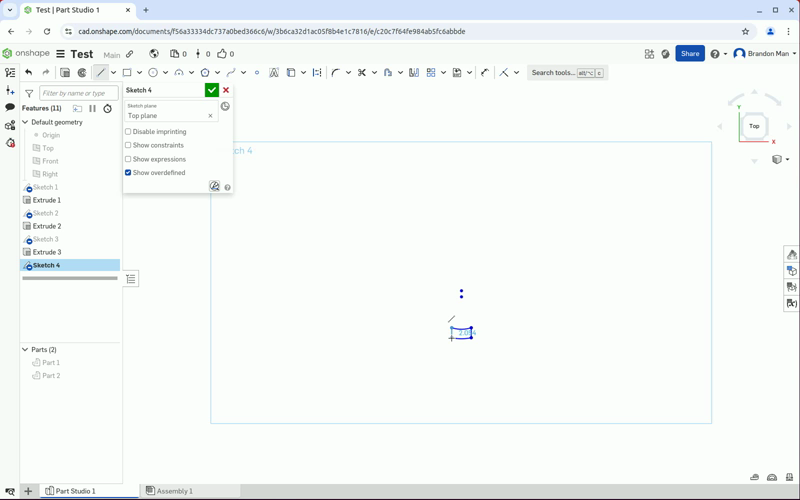
click(451, 337)
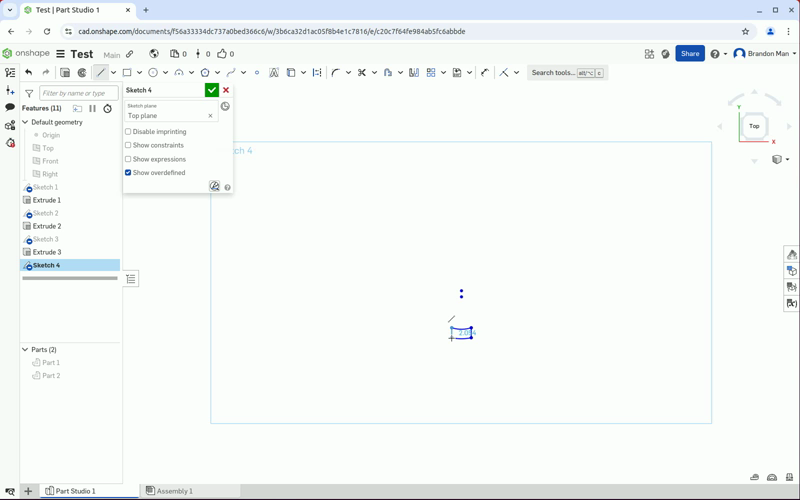
key(esc)
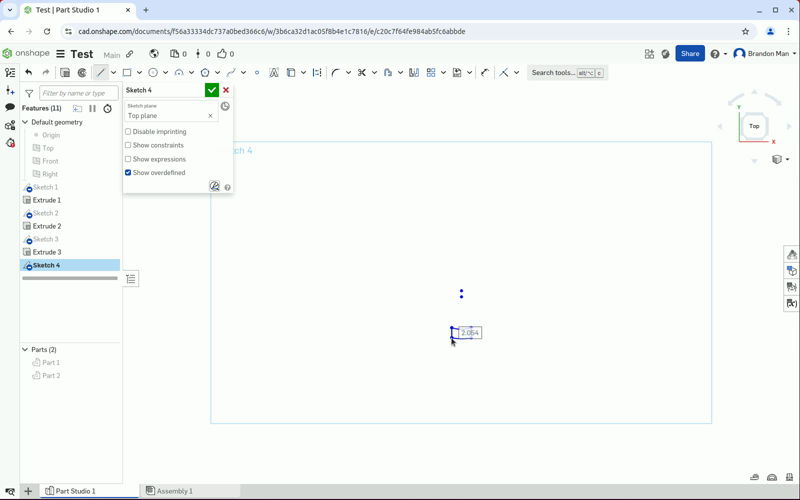
mouse_move(461, 330)
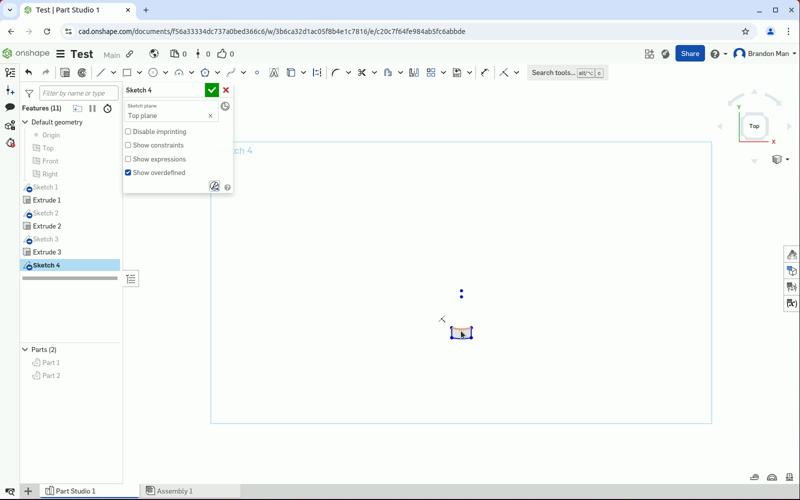
scroll(6)
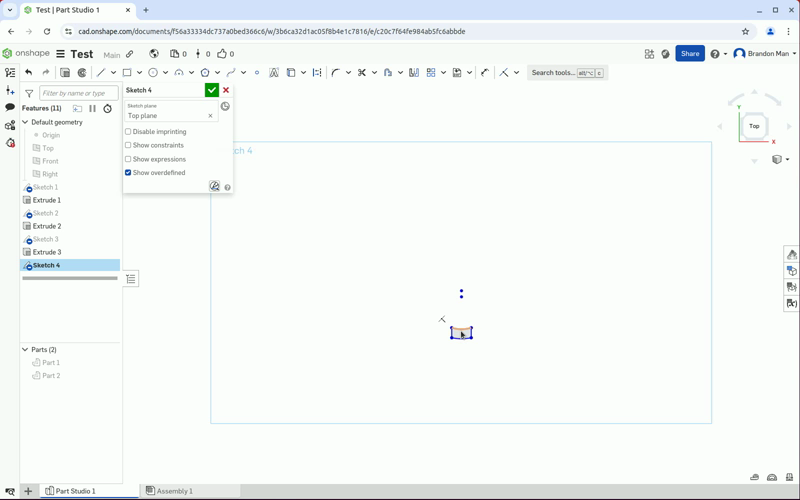
scroll(6)
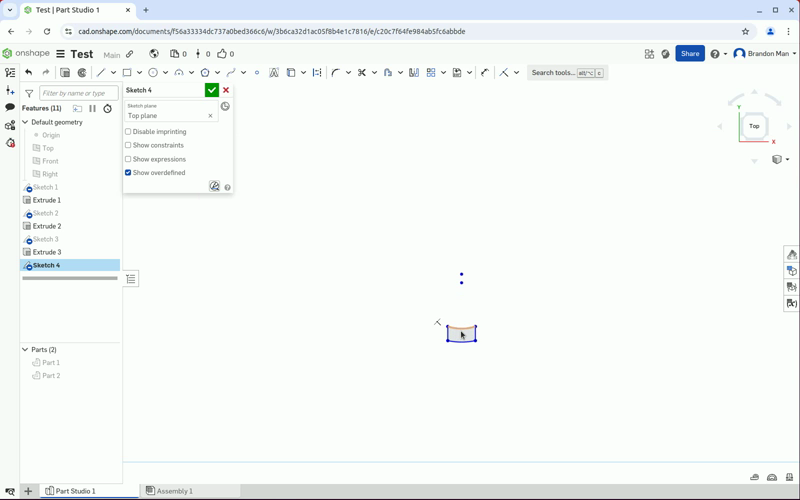
scroll(6)
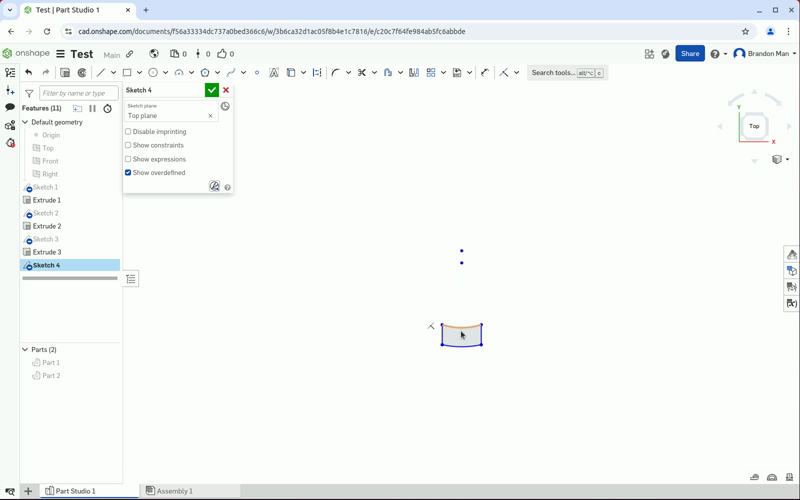
scroll(6)
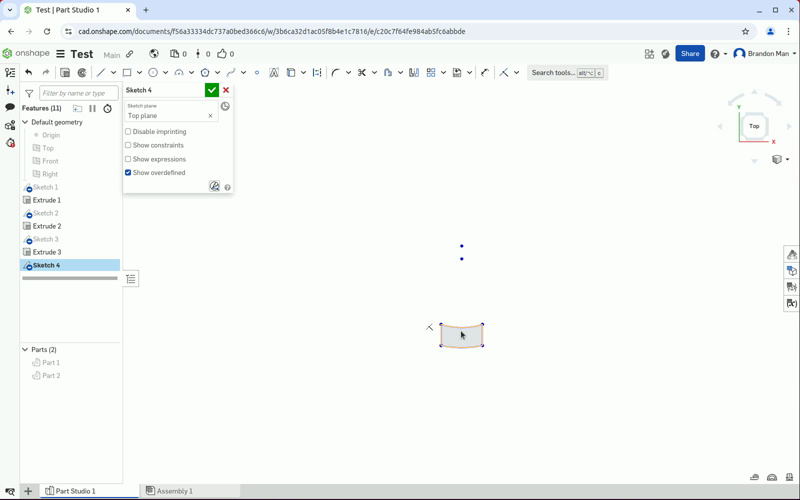
scroll(6)
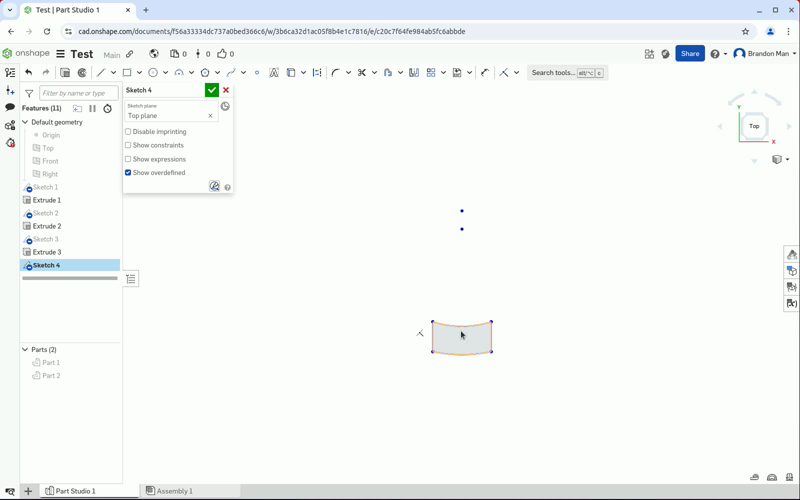
scroll(6)
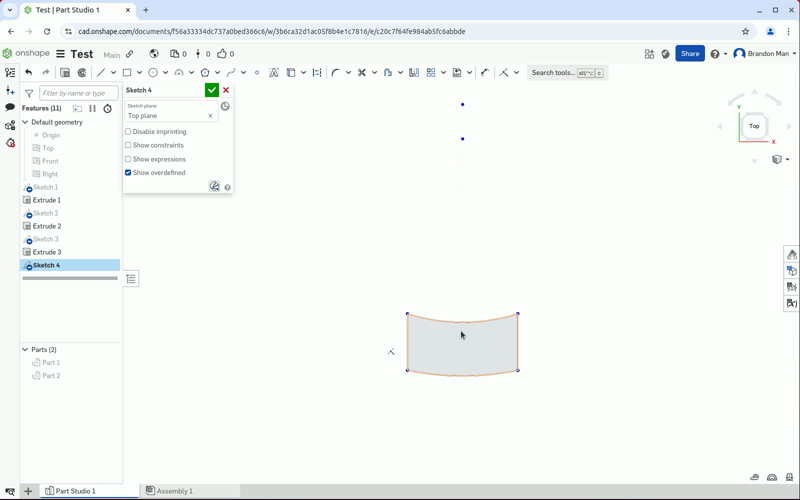
scroll(6)
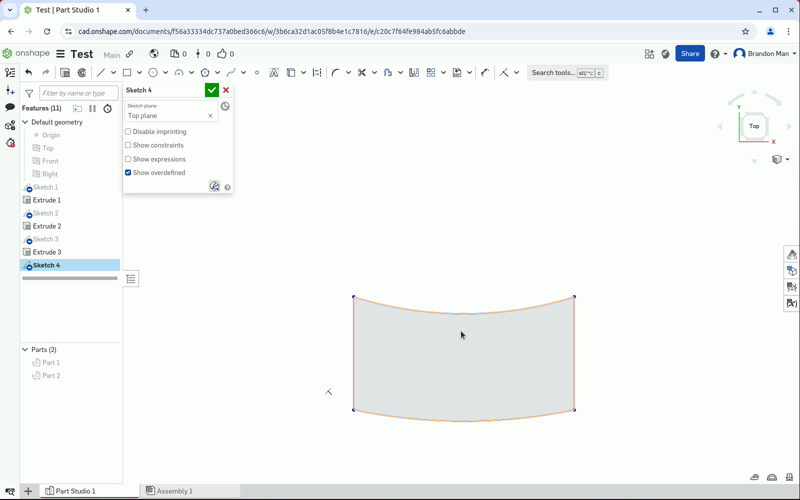
click(461, 330)
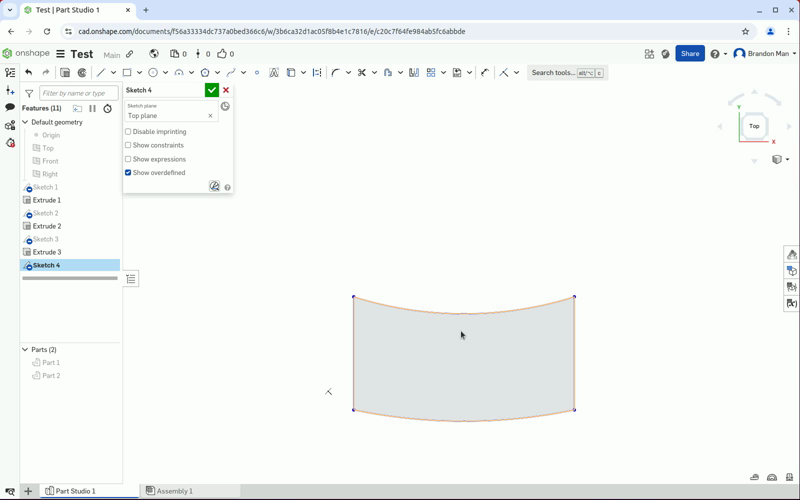
scroll(-6)
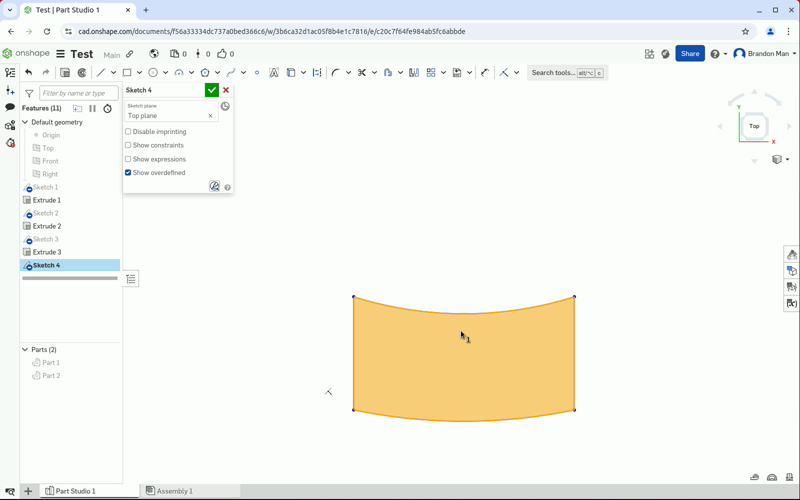
scroll(-6)
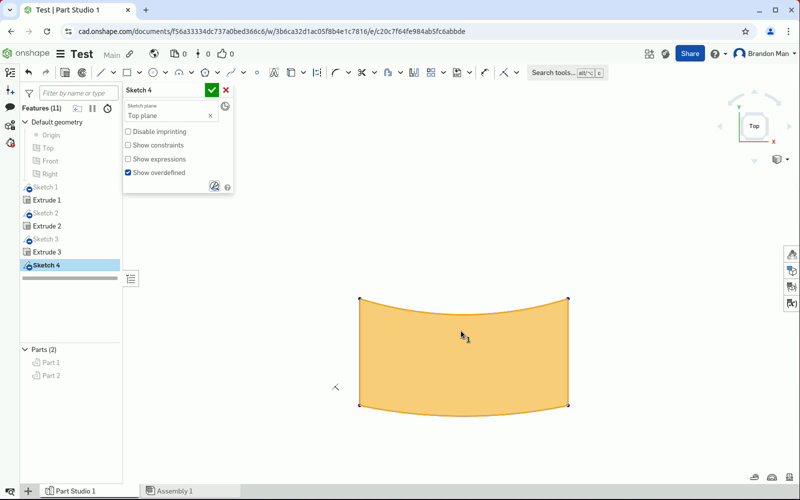
scroll(-6)
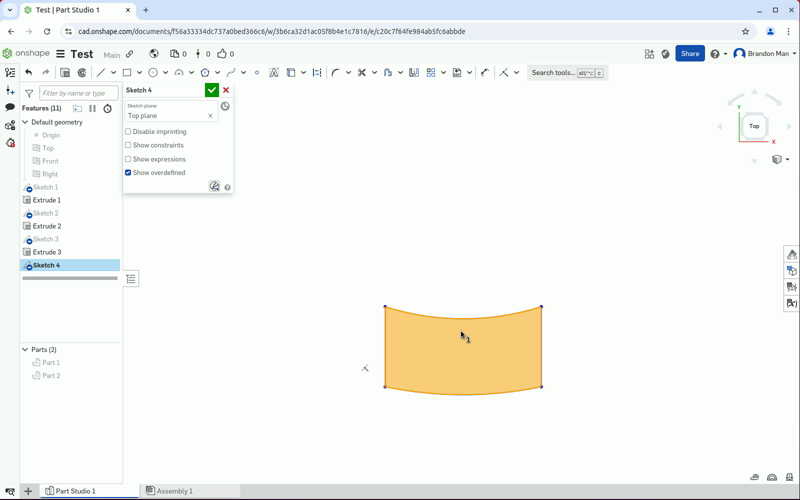
scroll(-6)
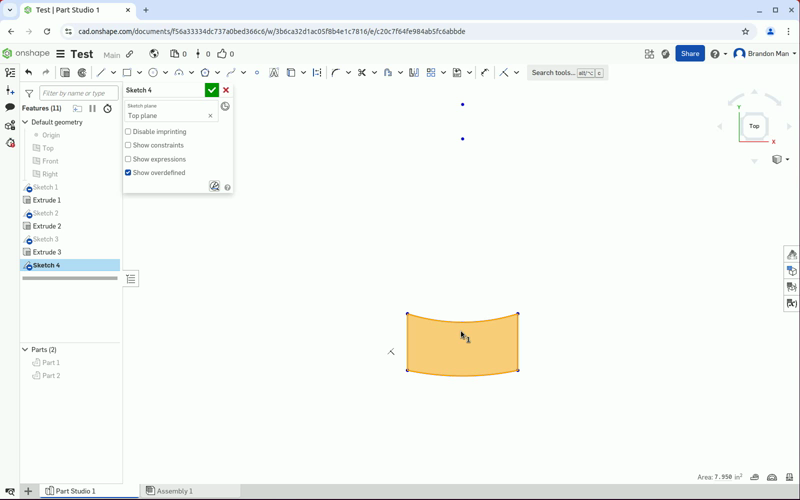
scroll(-6)
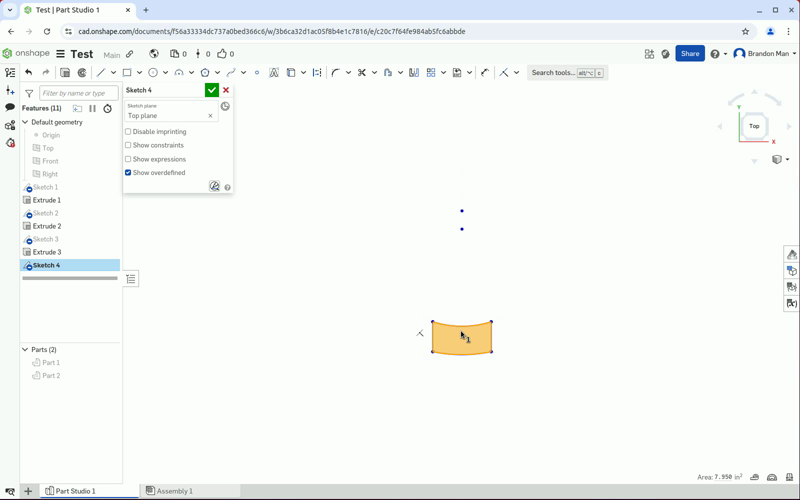
scroll(-6)
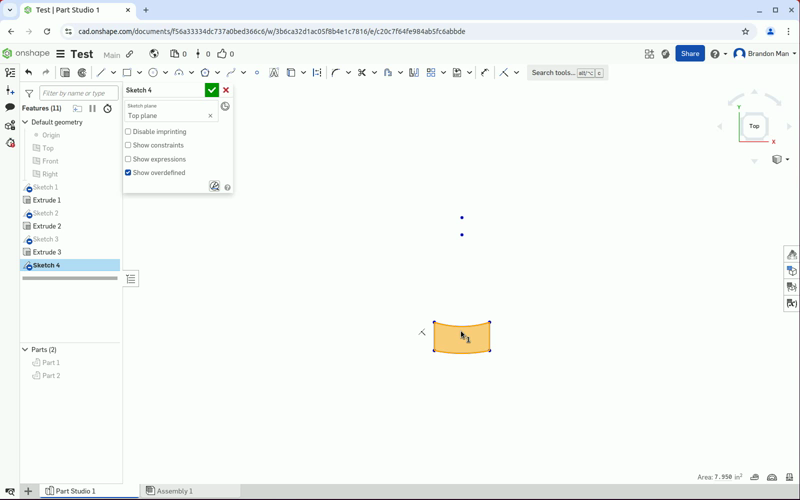
scroll(-6)
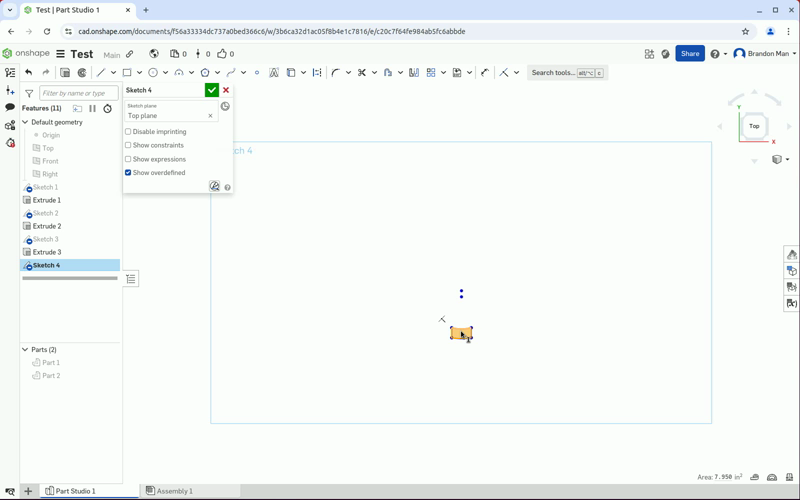
mouse_move(73, 352)
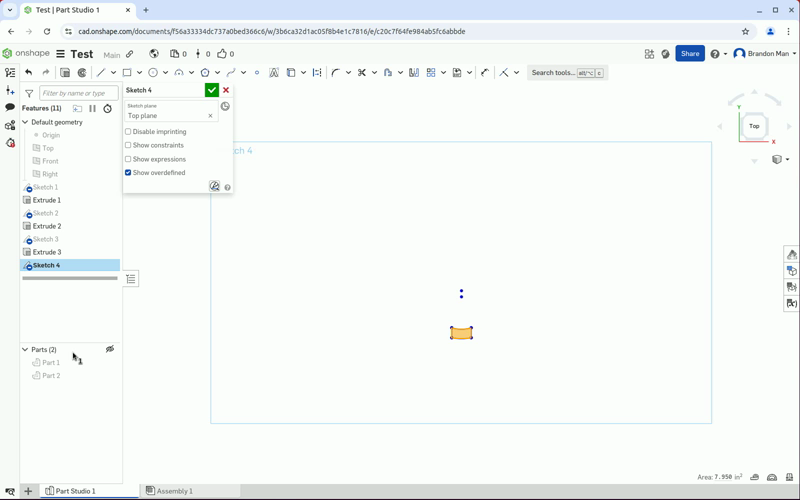
key(shift+y)
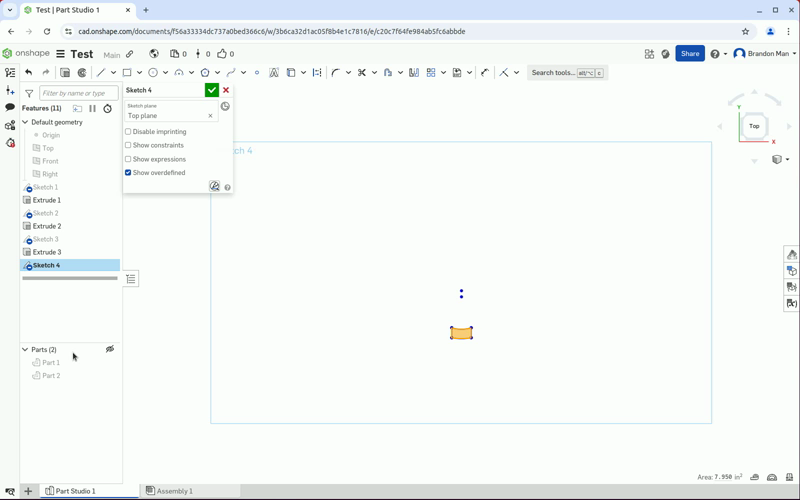
key(shift+e)
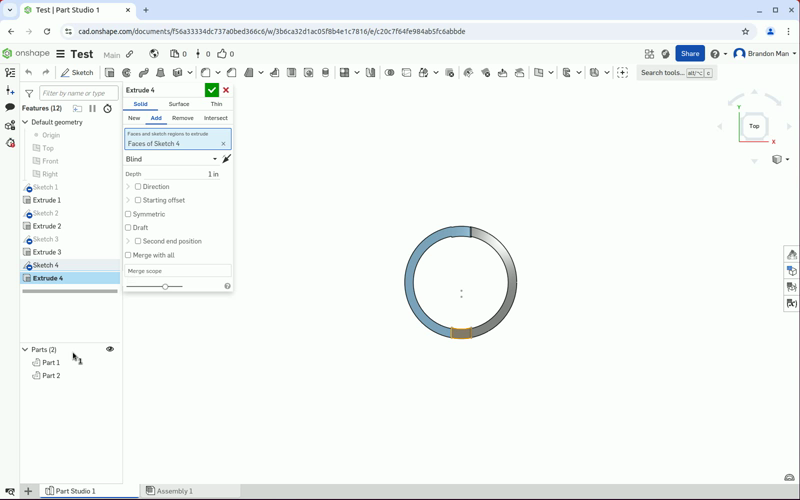
mouse_move(143, 106)
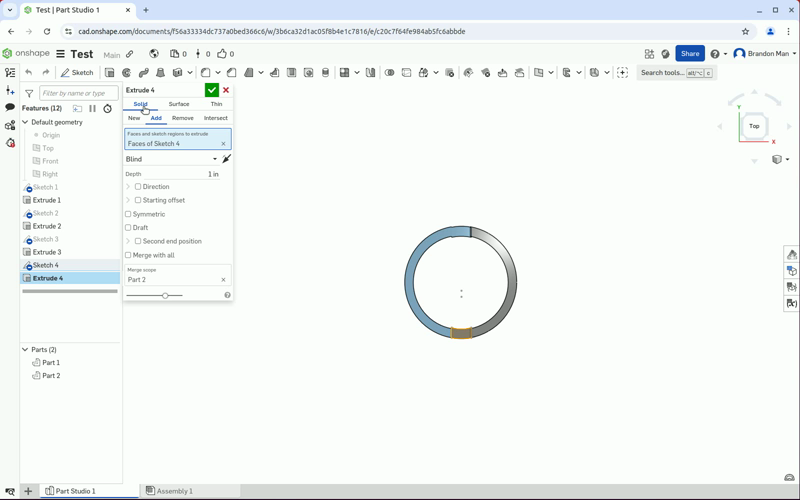
click(143, 106)
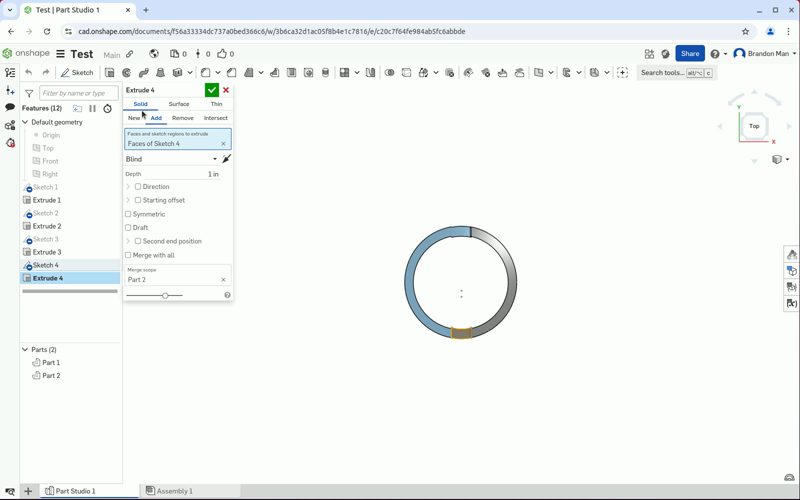
mouse_move(137, 120)
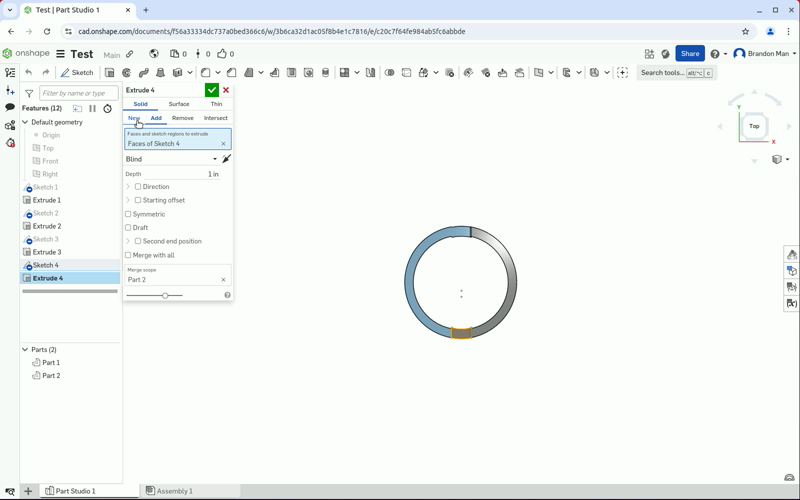
click(137, 120)
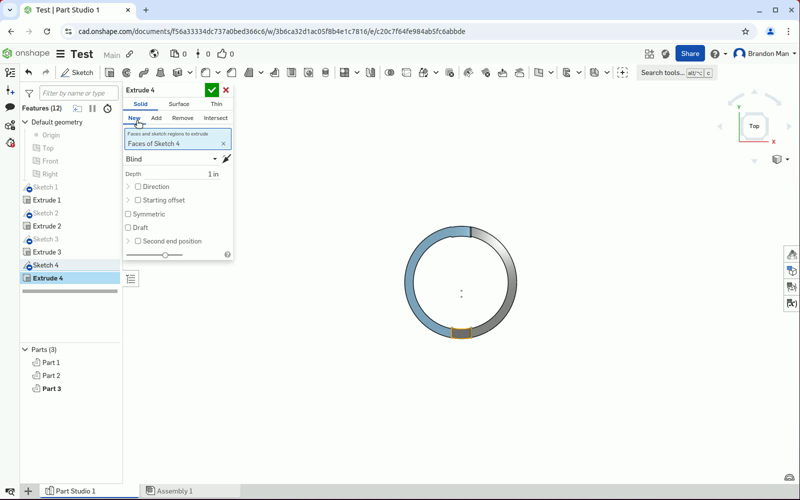
key(tab, 4)
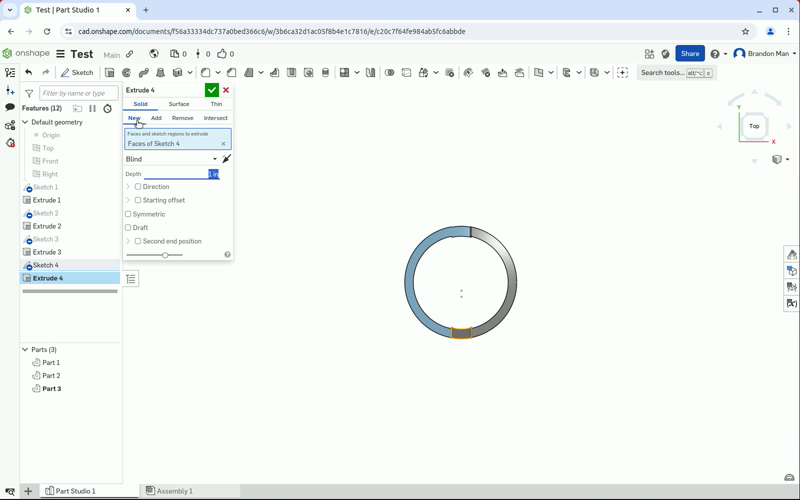
text(-23.108)
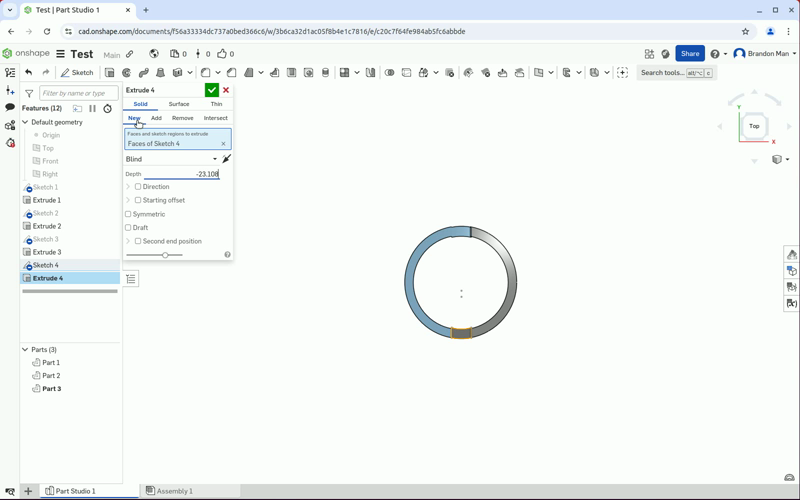
key(enter)
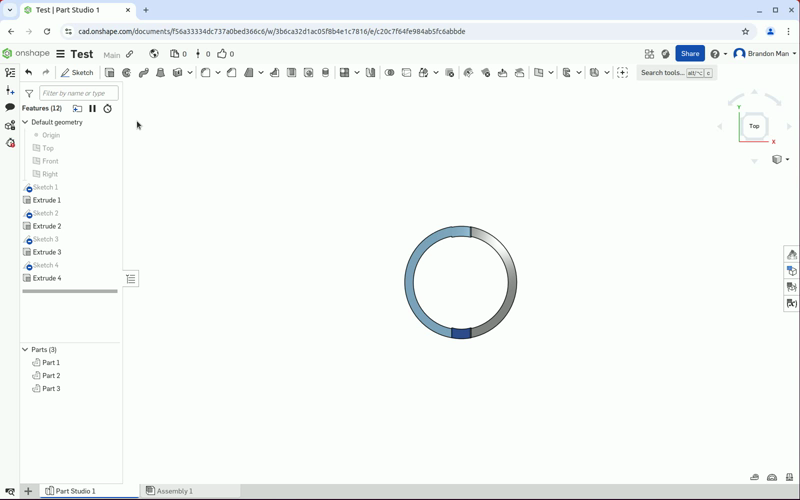
key(shift+h)
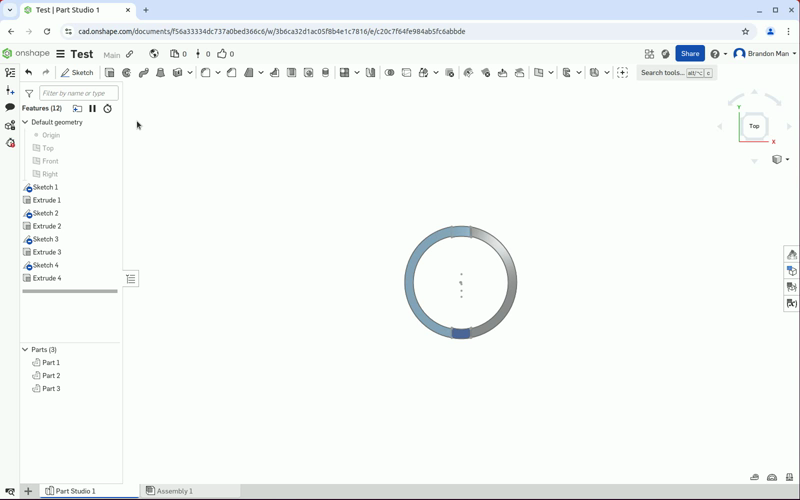
key(shift+h)
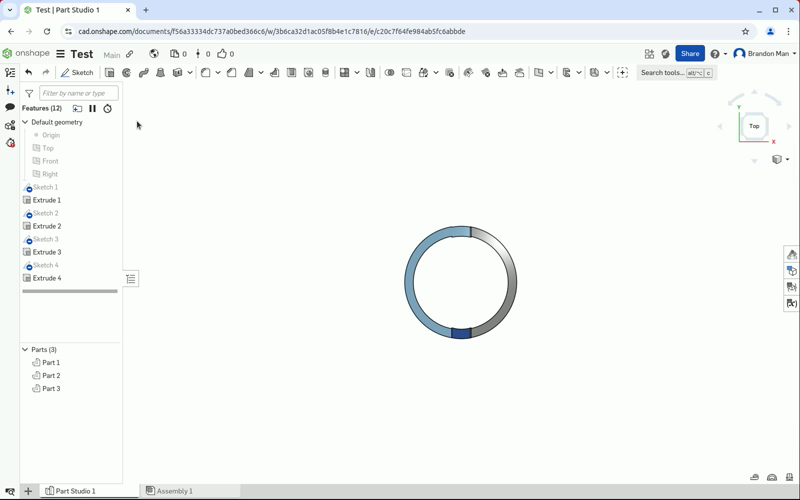
mouse_move(73, 189)
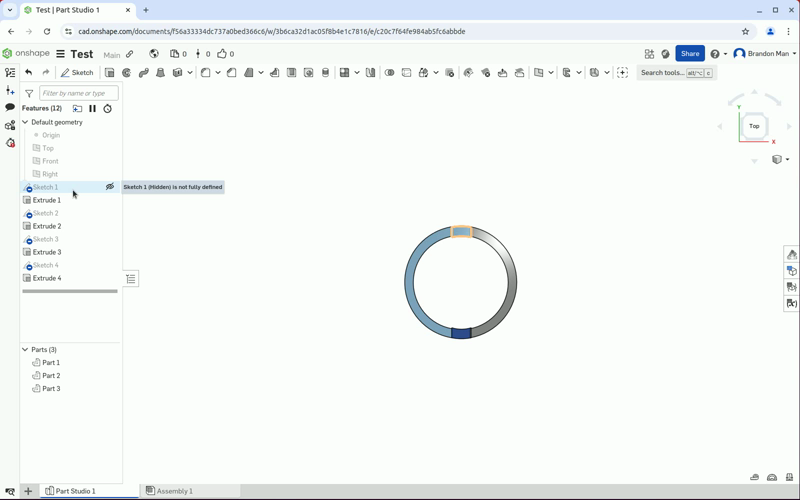
click(73, 189)
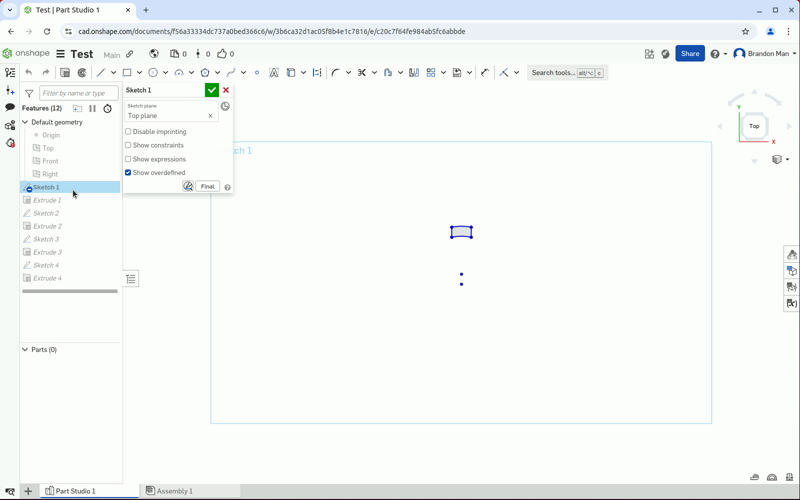
mouse_move(229, 92)
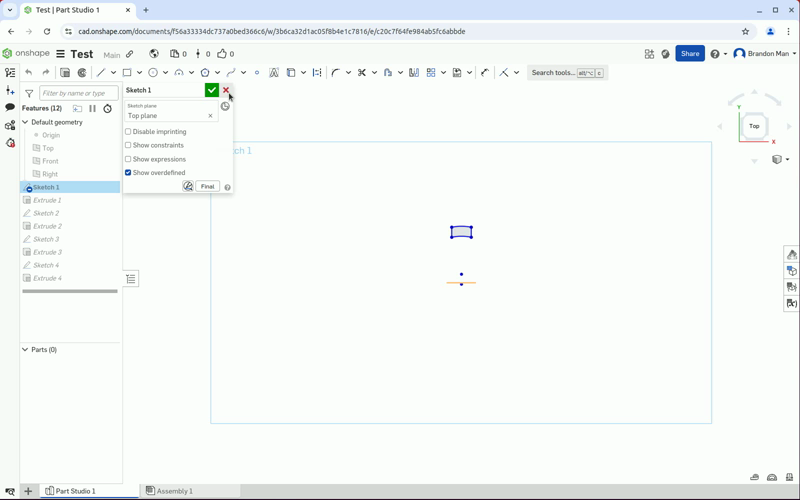
click(229, 92)
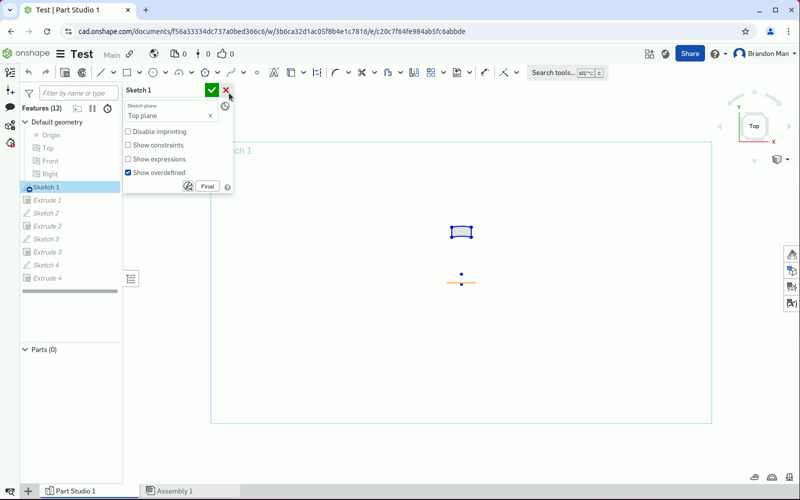
key(shift+s)
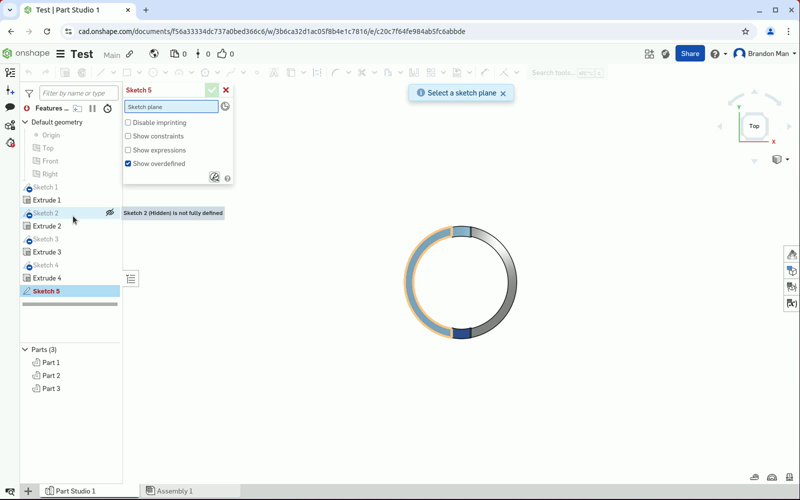
scroll(3)
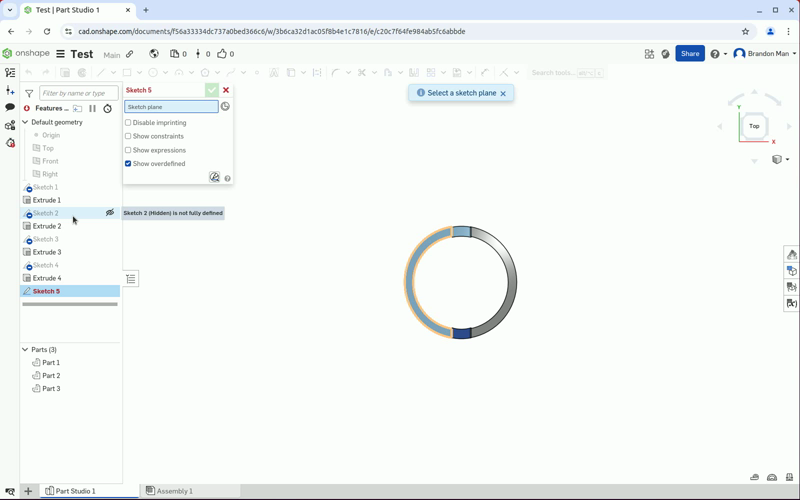
mouse_move(73, 150)
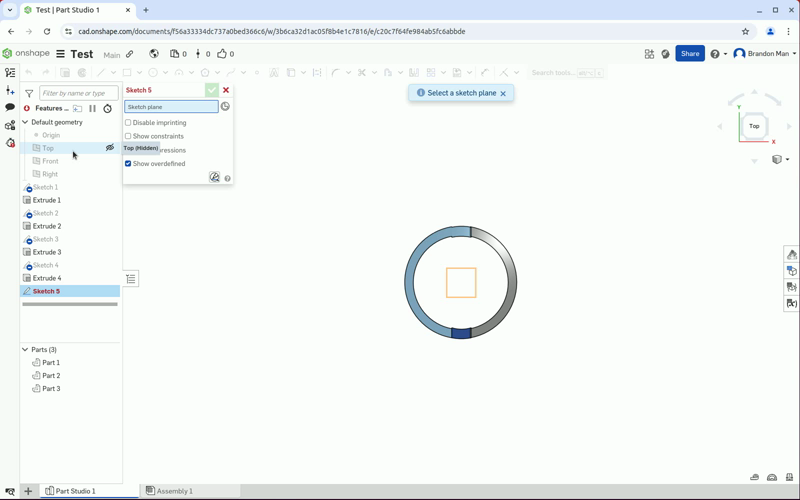
click(73, 150)
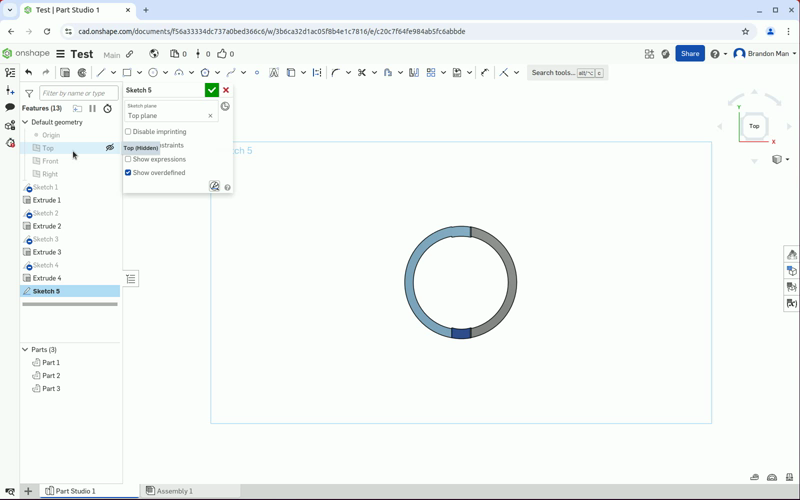
mouse_move(73, 352)
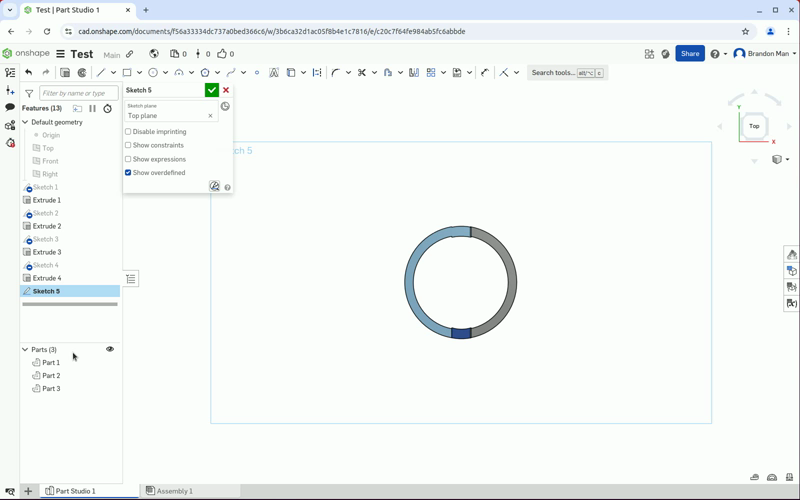
key(y)
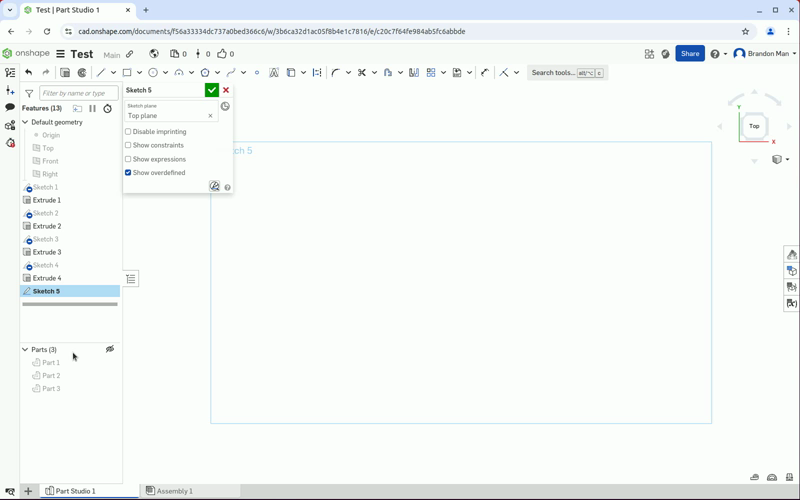
key(c)
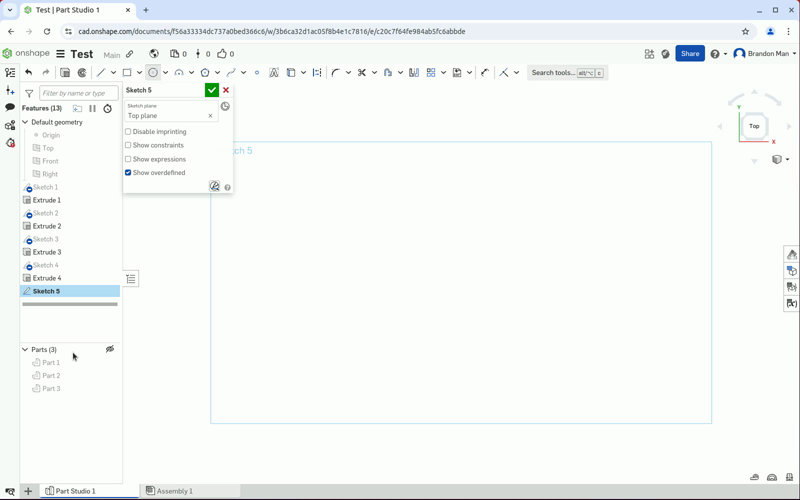
key_down(shift)
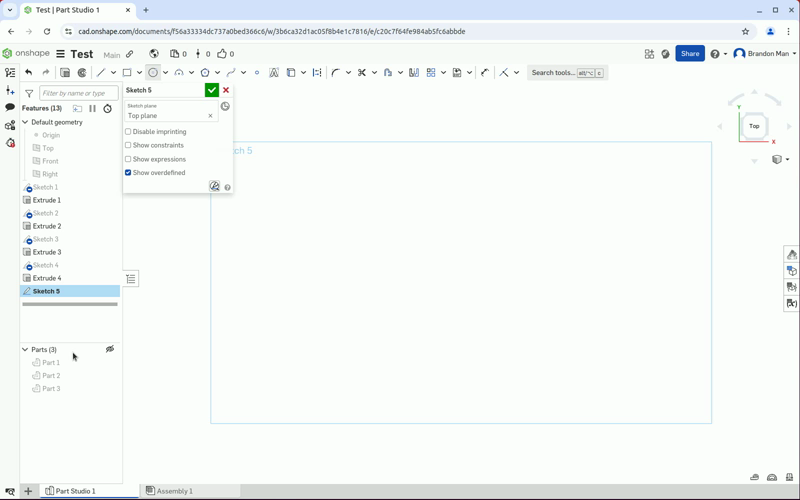
mouse_move(461, 282)
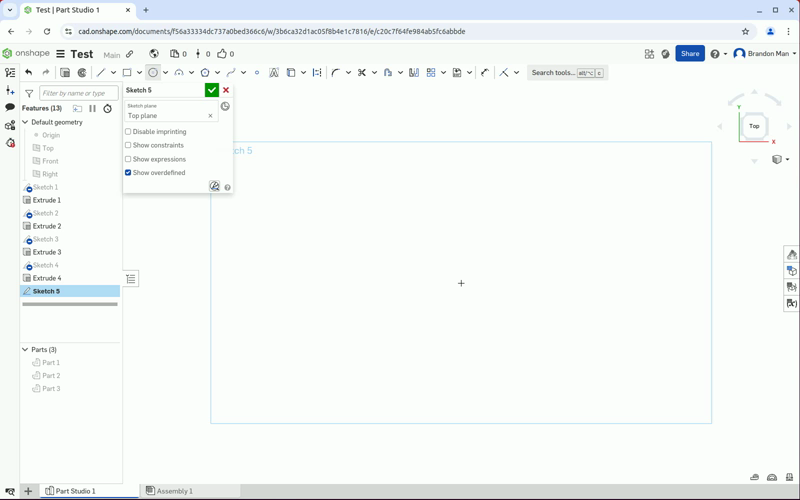
click(461, 282)
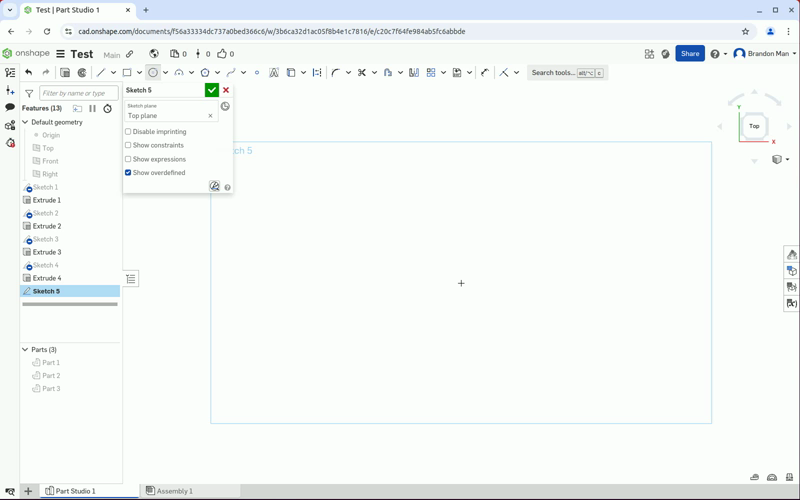
key_up(shift)
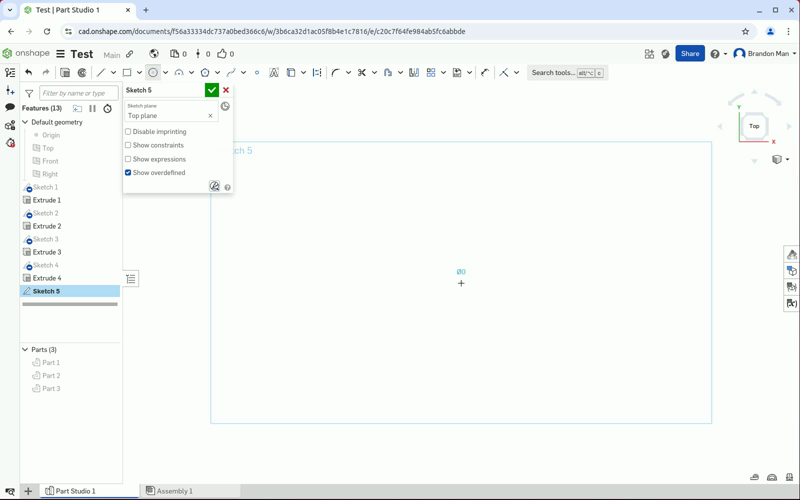
mouse_move(527, 282)
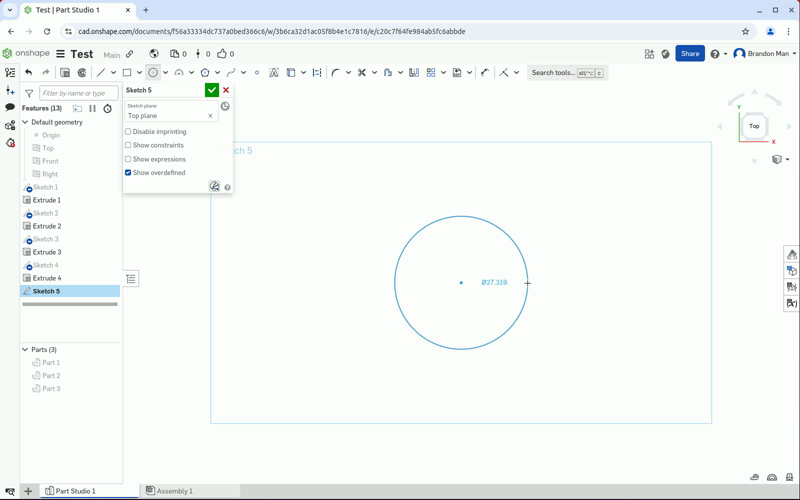
click(527, 282)
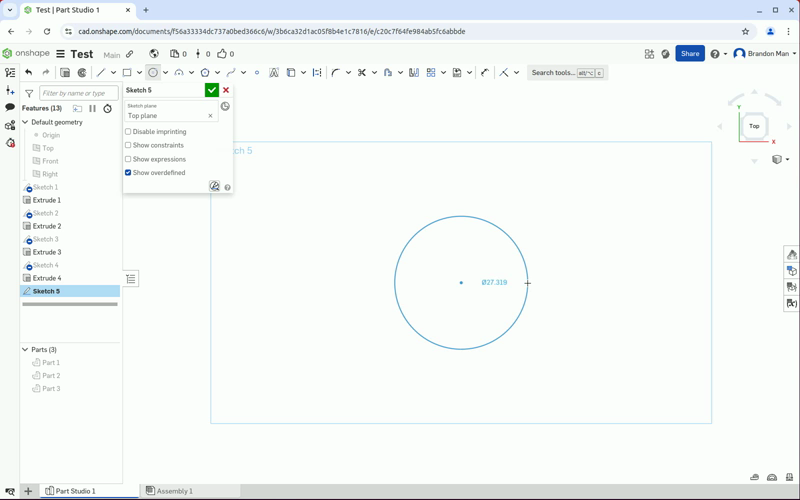
key(esc)
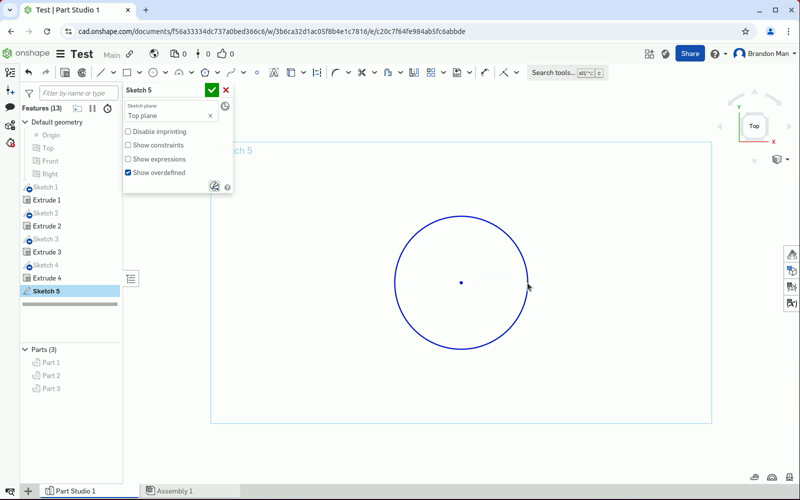
key(c)
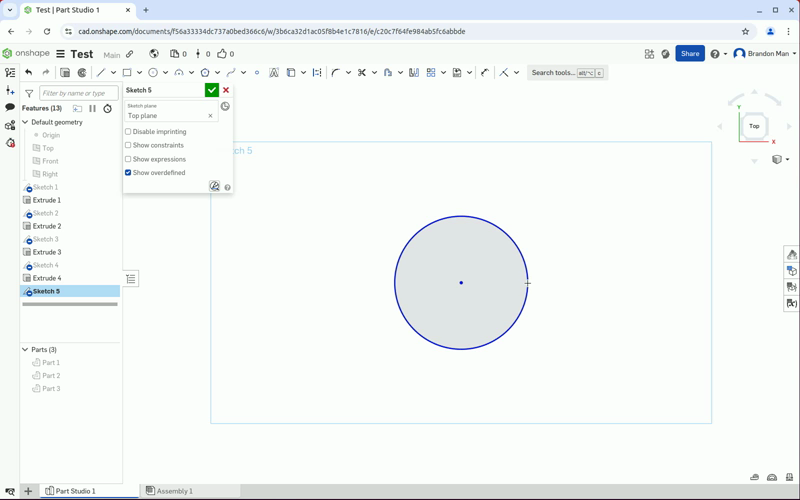
key_down(shift)
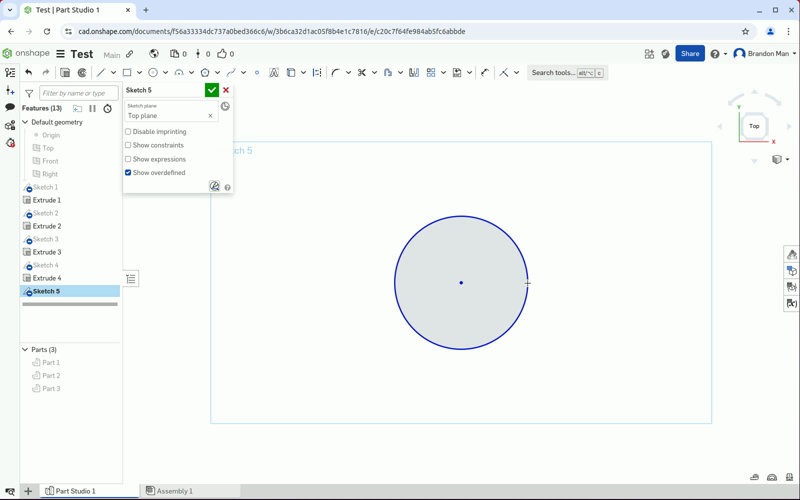
mouse_move(461, 282)
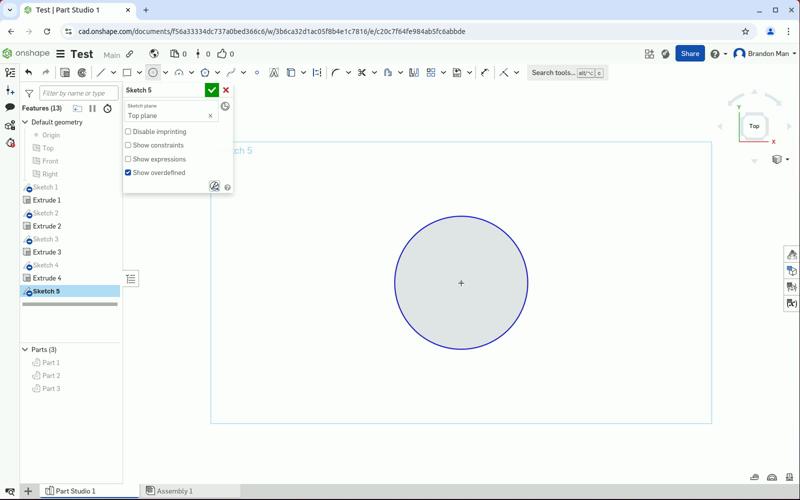
click(461, 282)
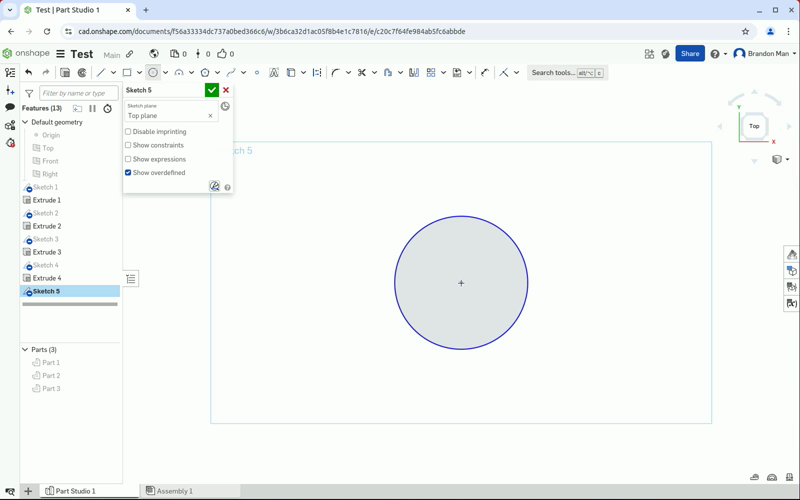
key_up(shift)
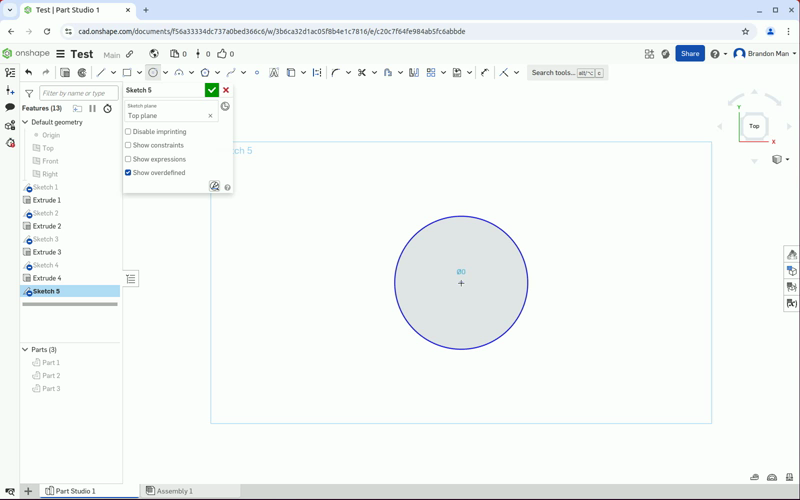
mouse_move(518, 282)
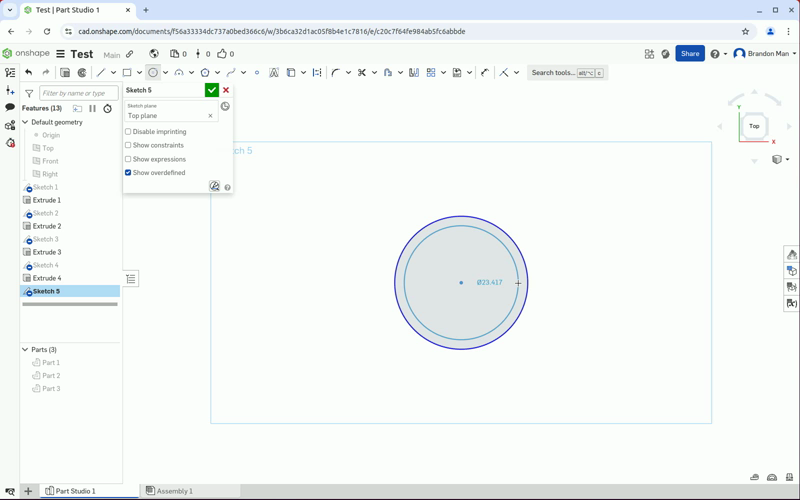
click(518, 282)
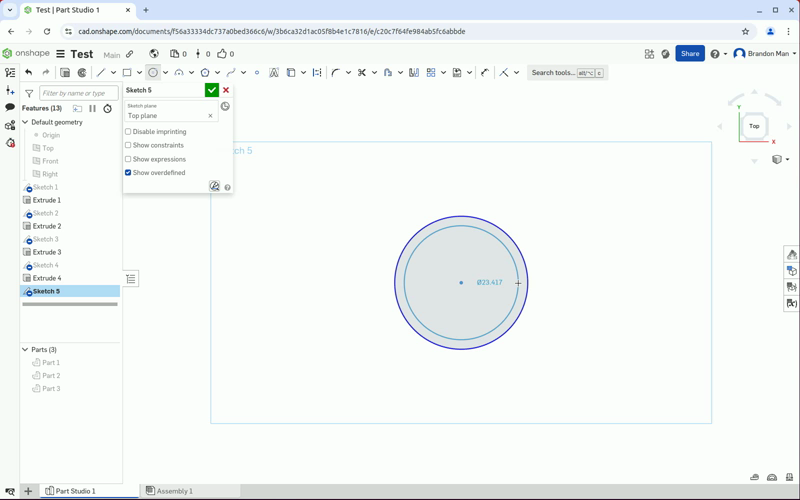
key(esc)
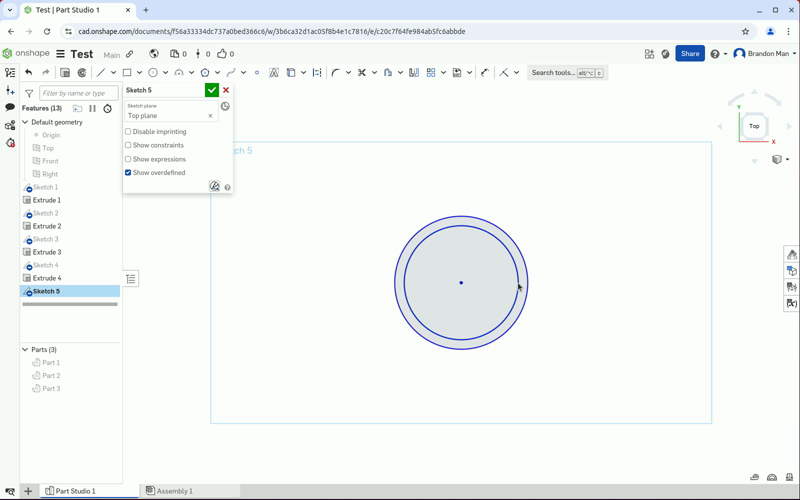
mouse_move(523, 276)
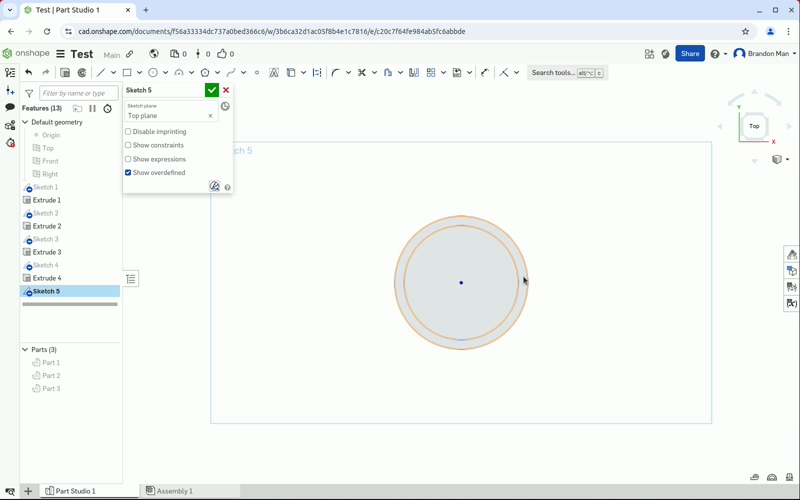
click(523, 276)
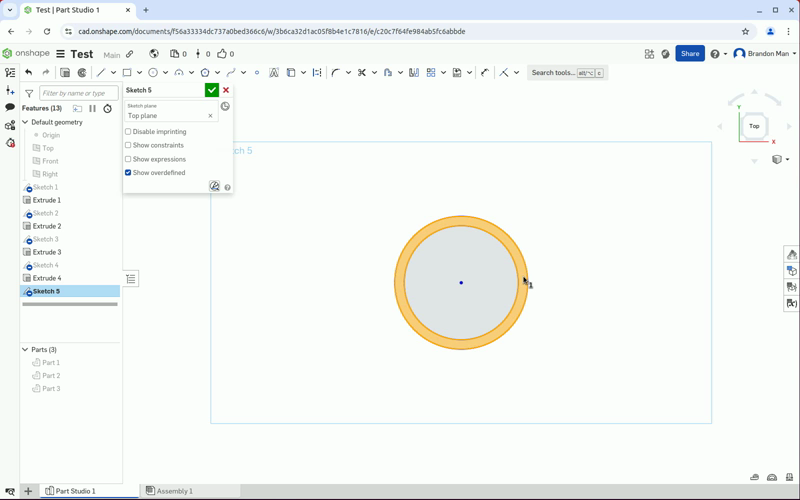
mouse_move(73, 352)
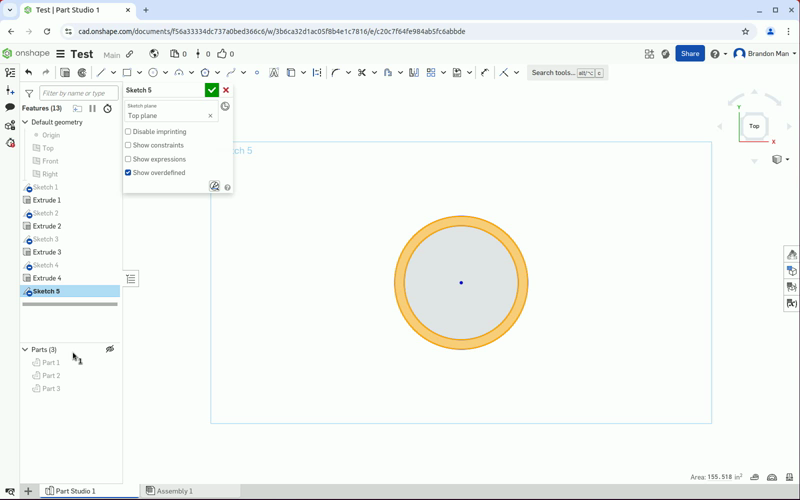
key(shift+y)
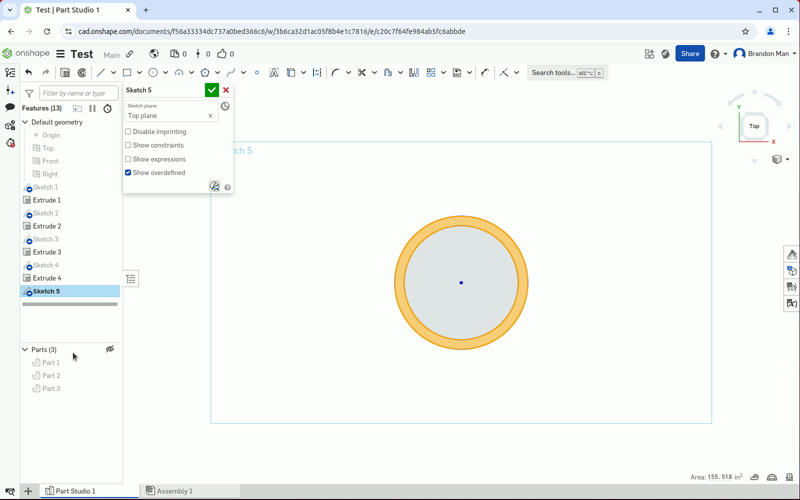
key(shift+e)
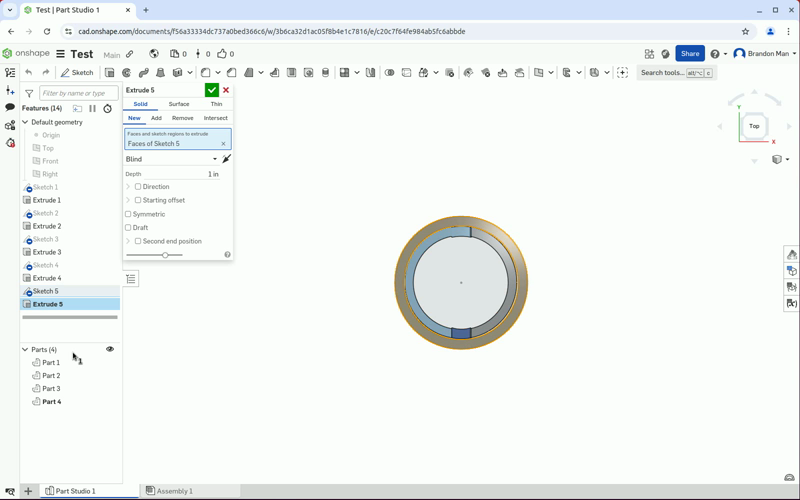
mouse_move(143, 106)
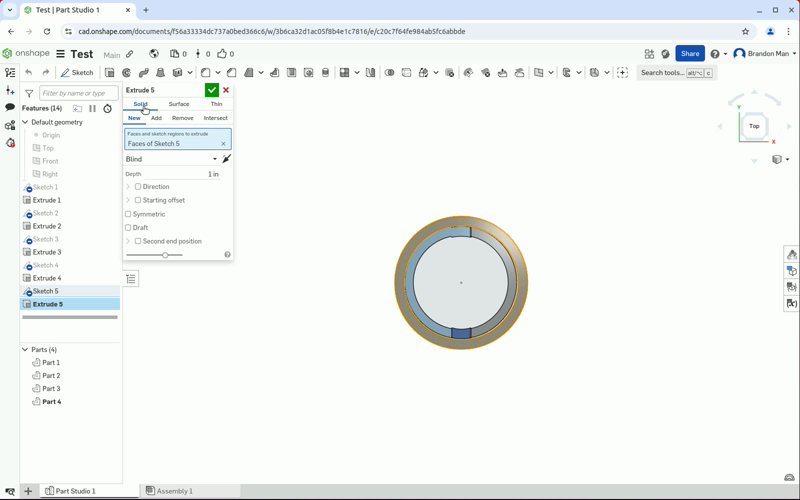
click(143, 106)
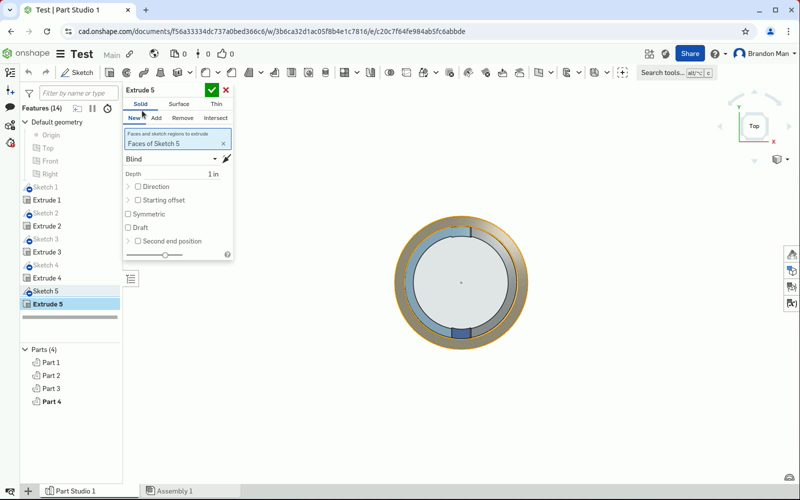
mouse_move(137, 120)
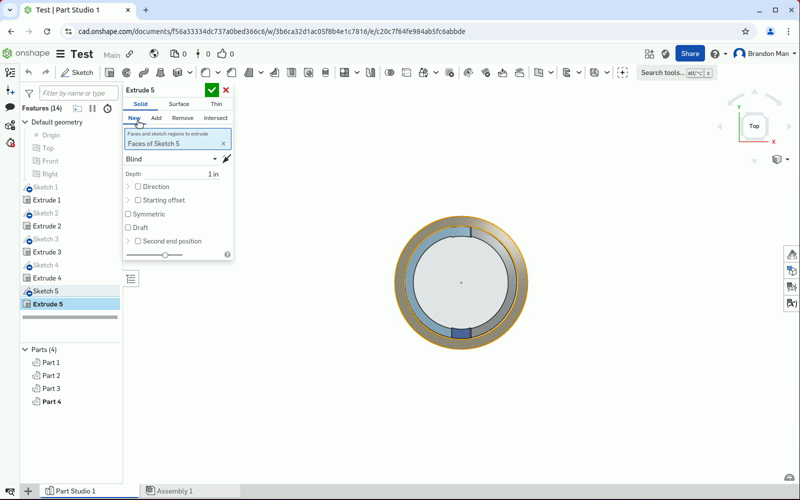
click(137, 120)
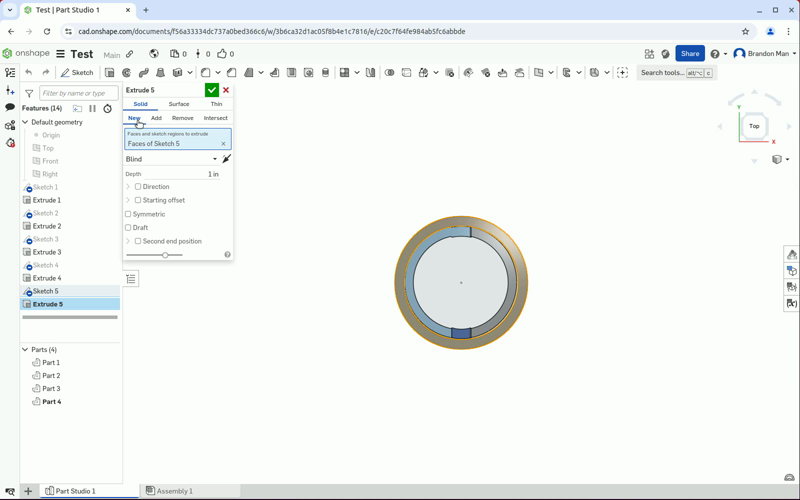
key(tab, 4)
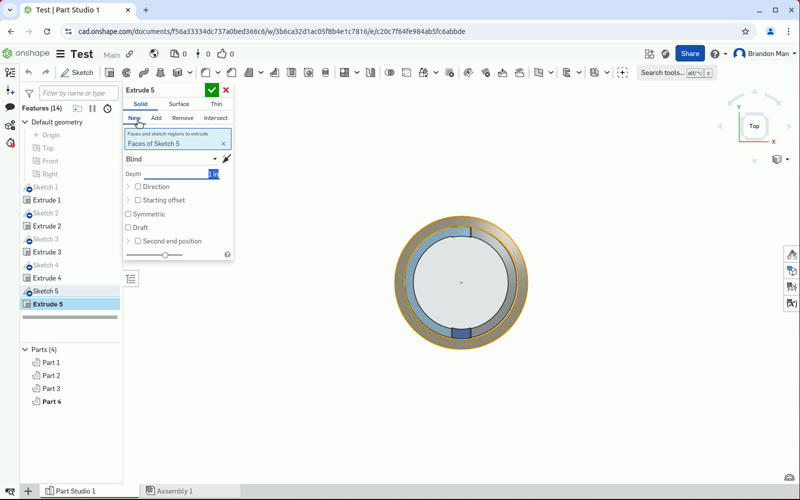
text(3.851)
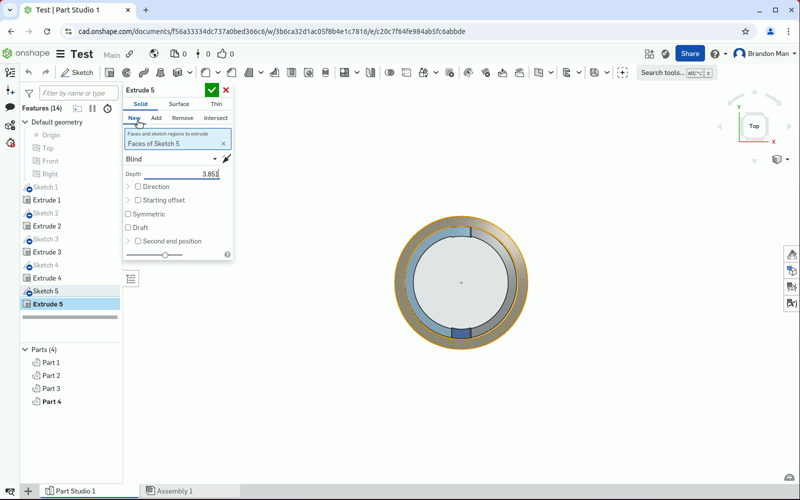
key(enter)
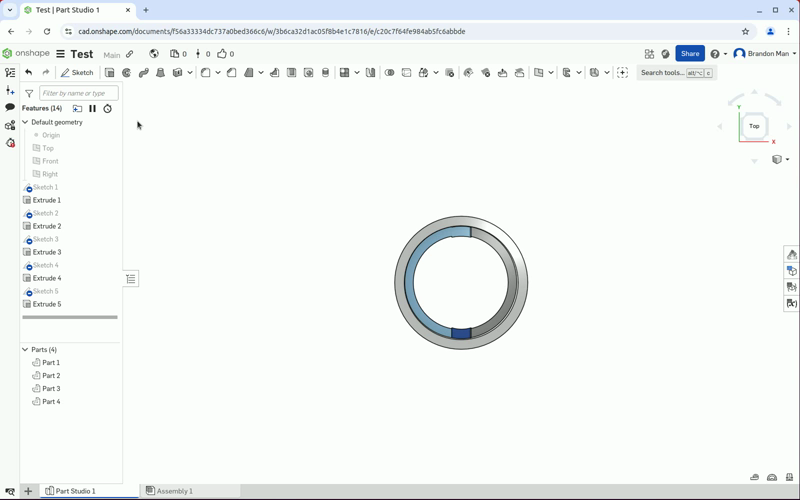
key(shift+h)
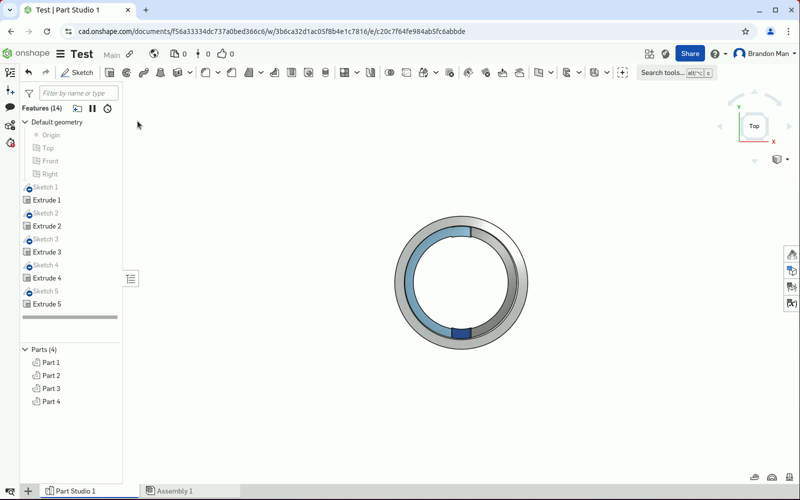
key(shift+h)
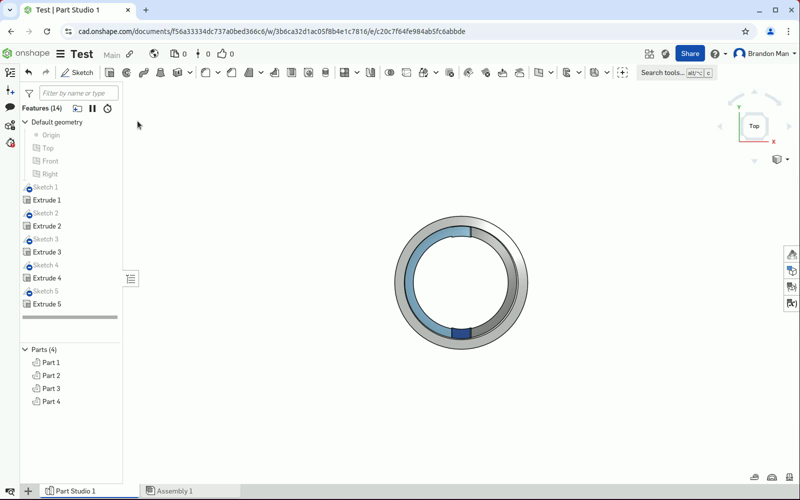
mouse_move(73, 189)
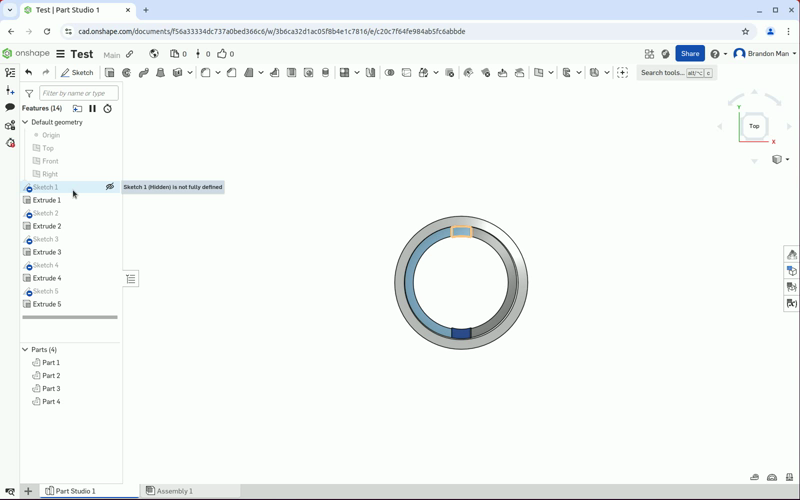
click(73, 189)
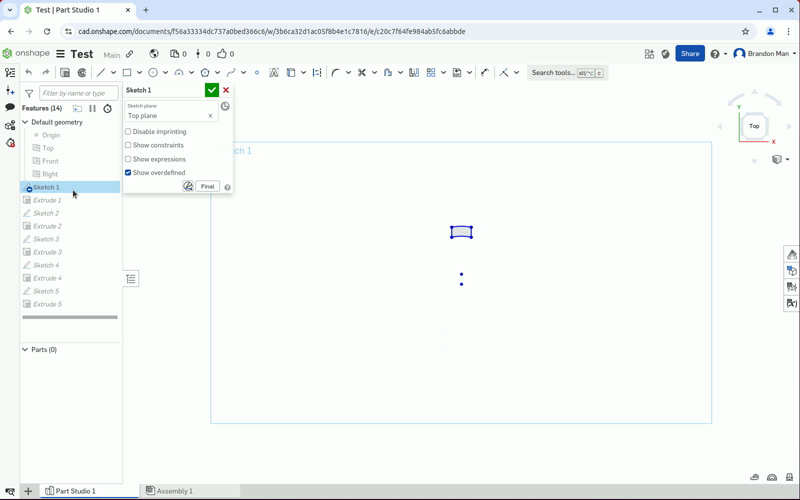
mouse_move(229, 92)
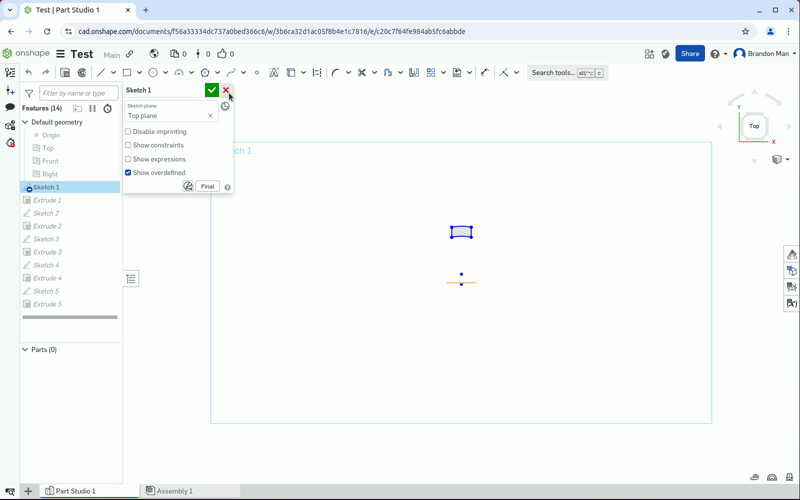
click(229, 92)
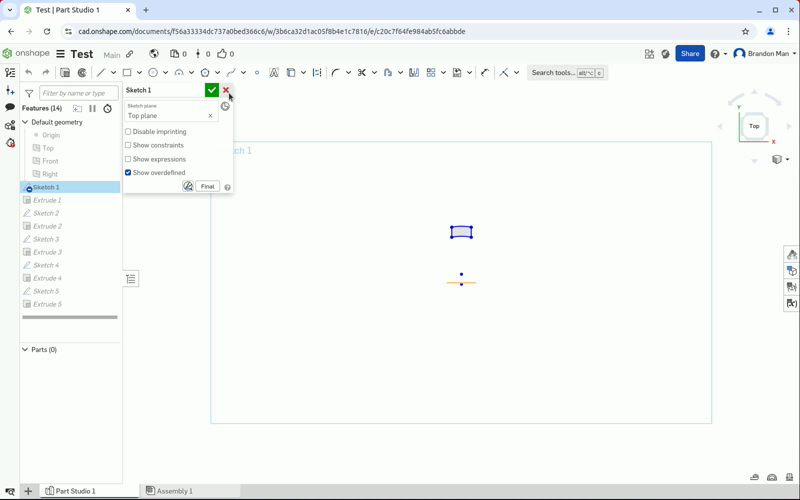
key(shift+s)
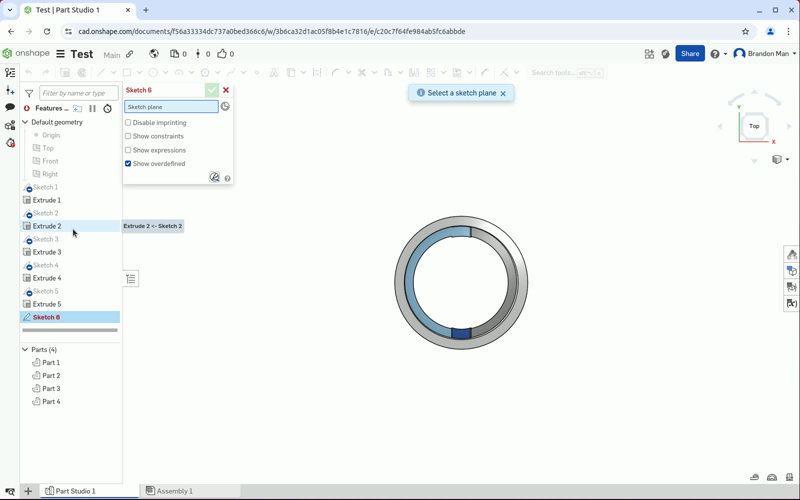
scroll(3)
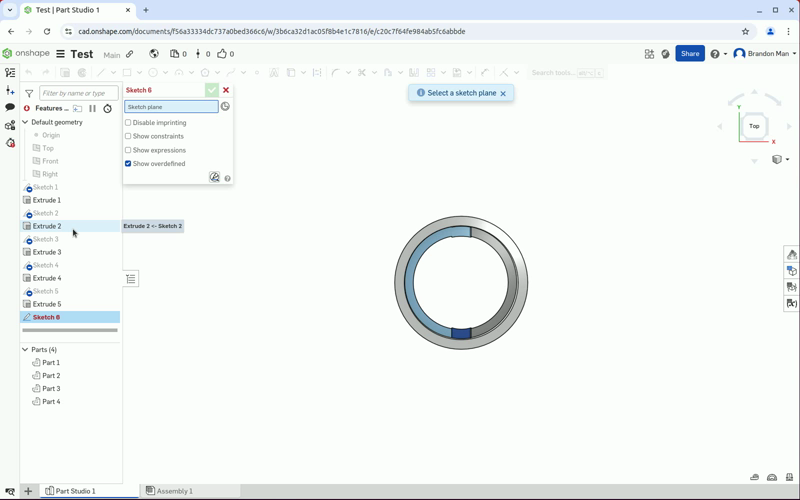
mouse_move(73, 150)
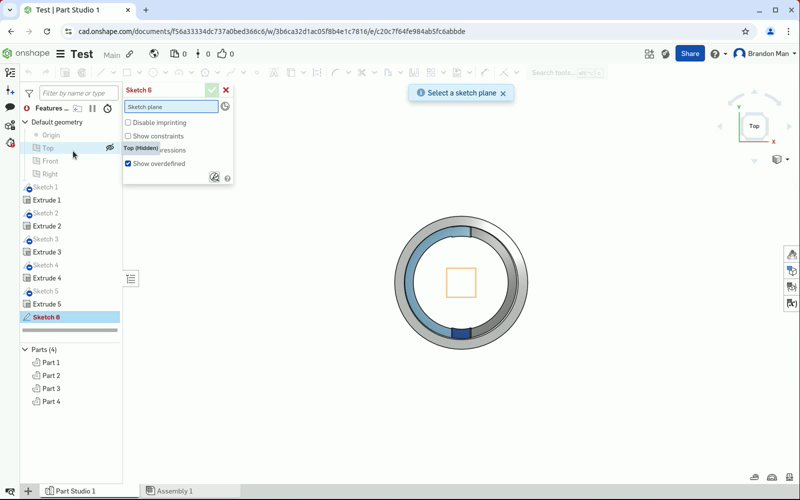
click(73, 150)
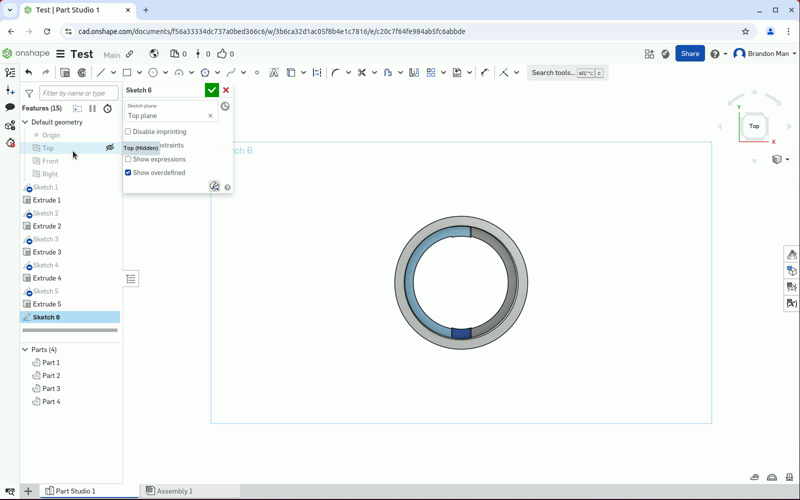
mouse_move(73, 352)
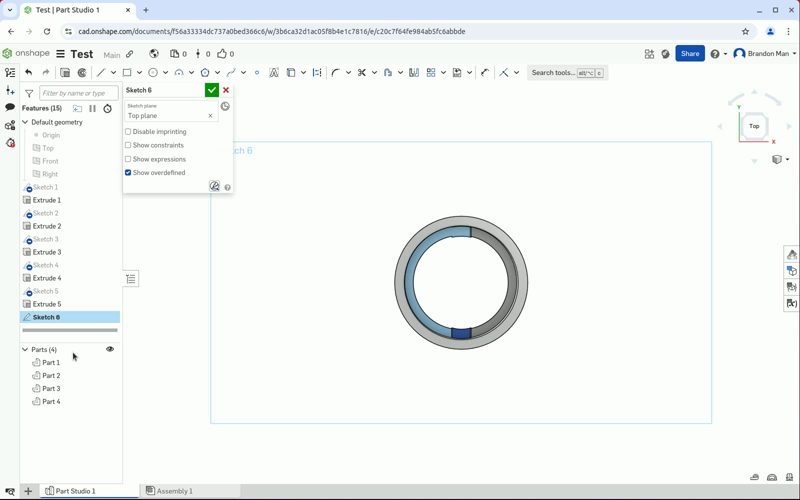
key(y)
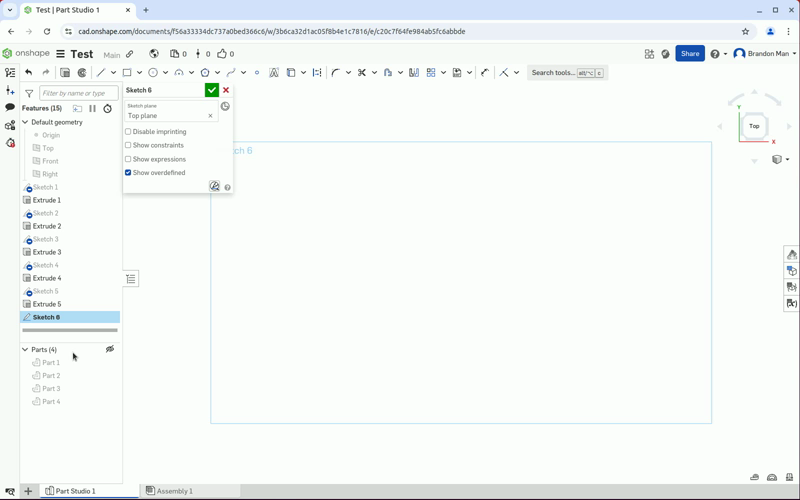
key(l)
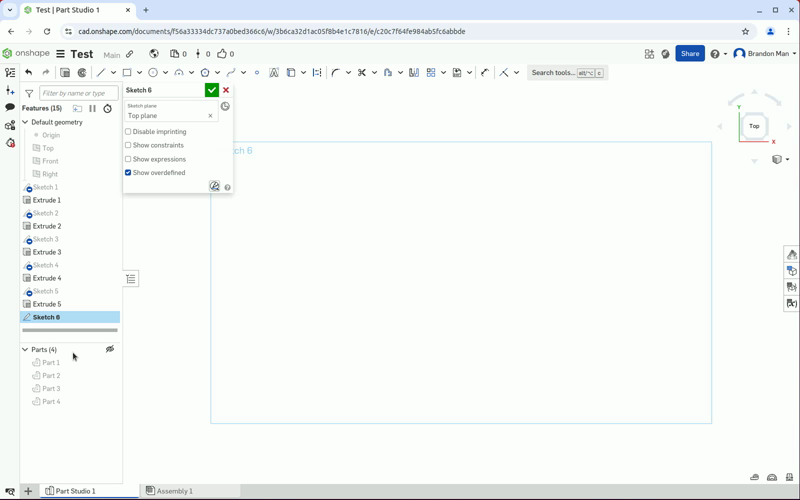
key_down(shift)
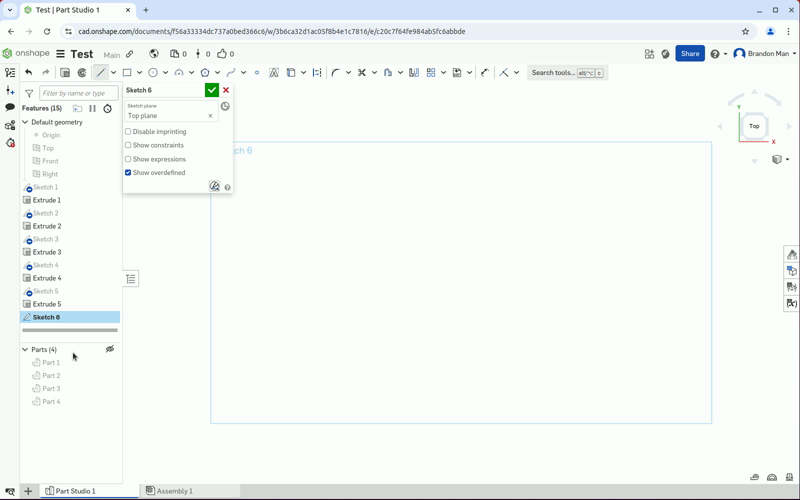
mouse_move(451, 337)
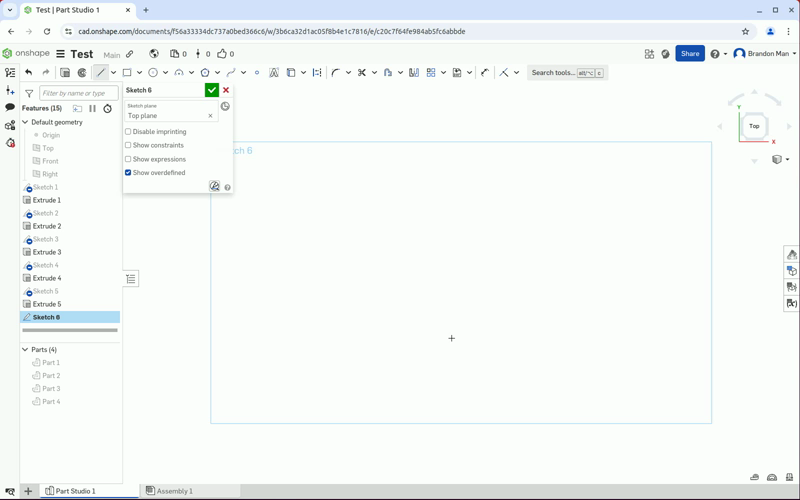
click(451, 337)
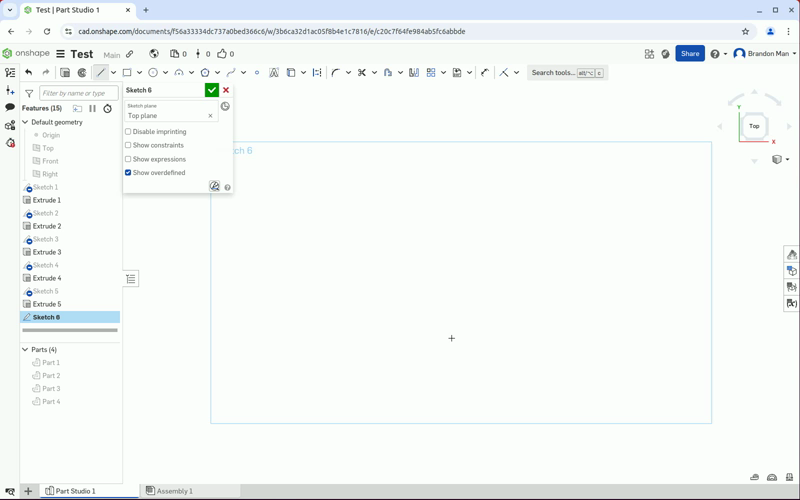
key_up(shift)
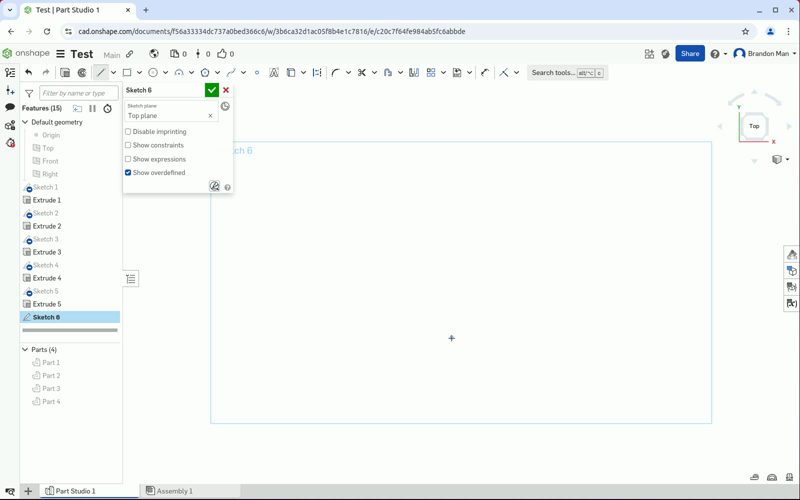
key_down(shift)
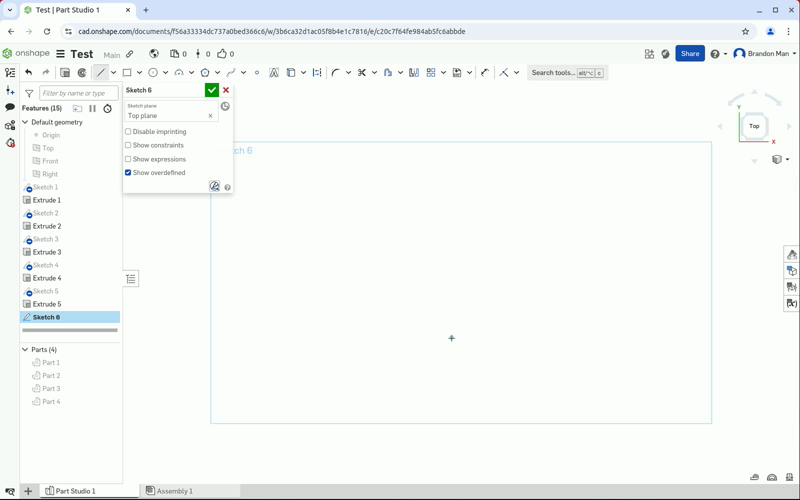
mouse_move(481, 337)
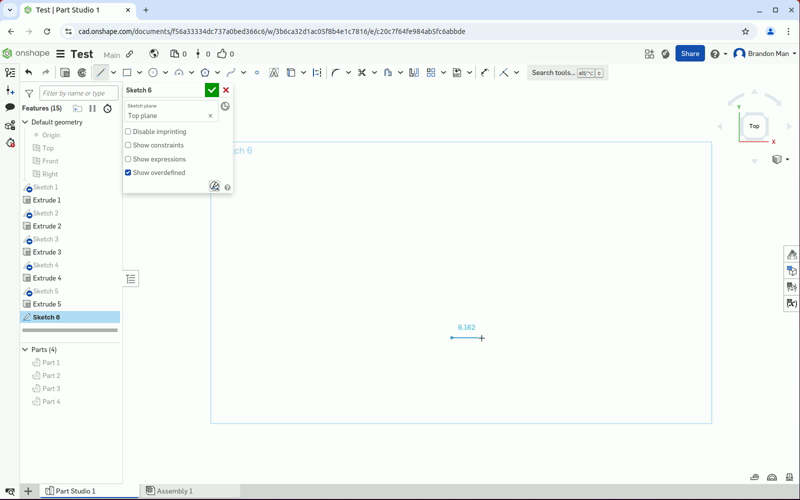
mouse_move(451, 328)
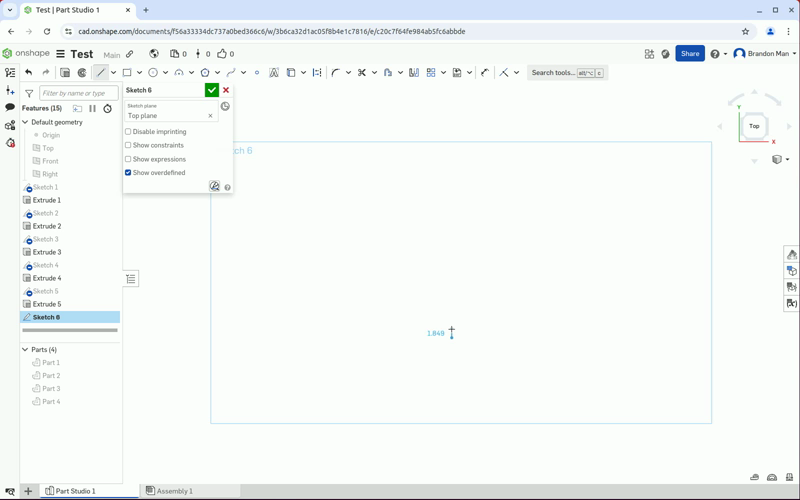
click(451, 328)
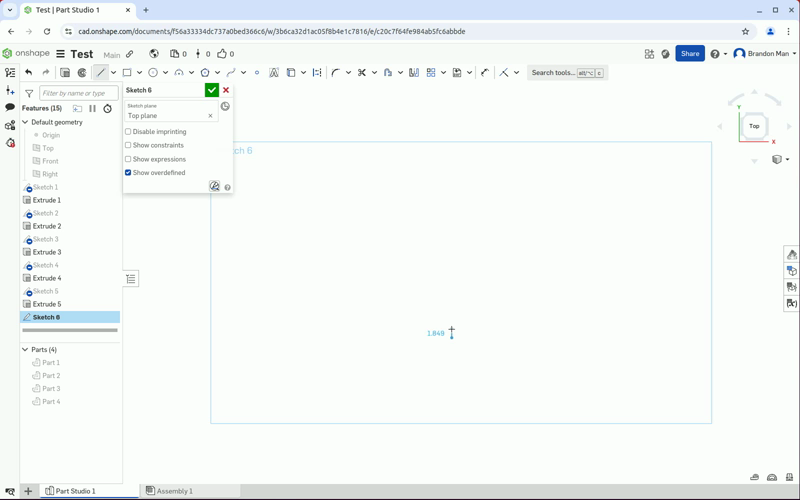
key_up(shift)
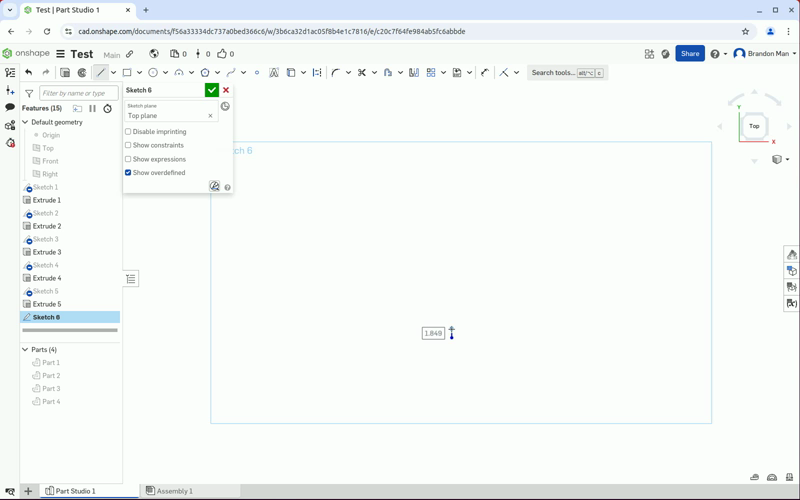
key(esc)
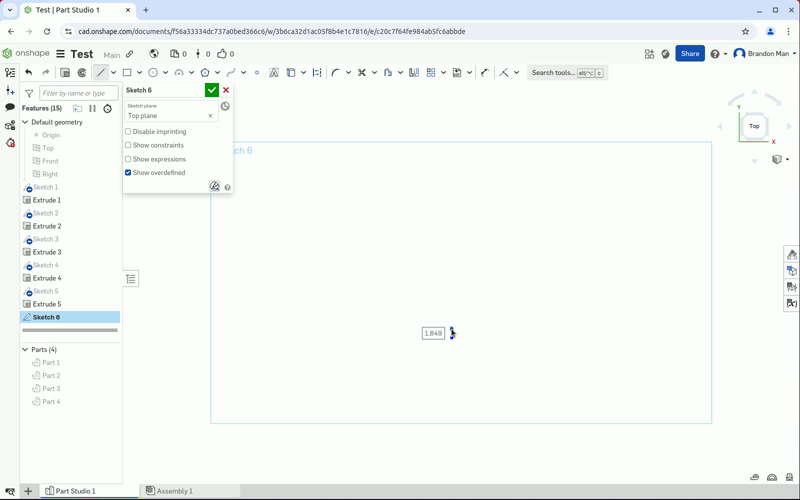
key(a)
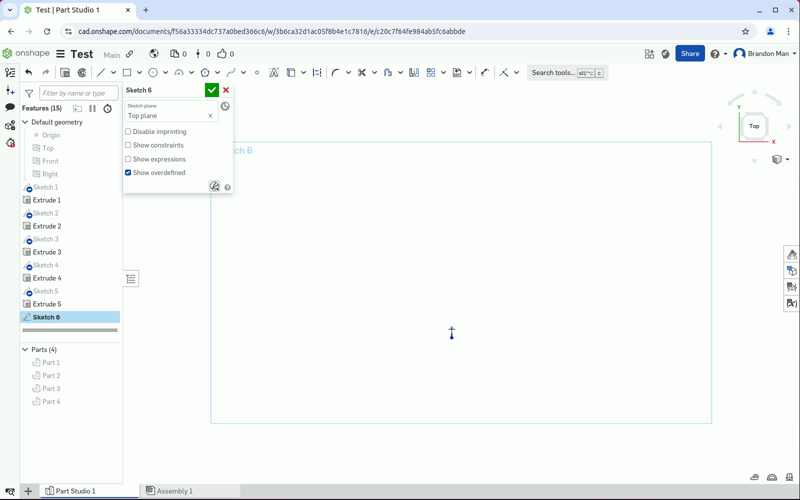
mouse_move(451, 328)
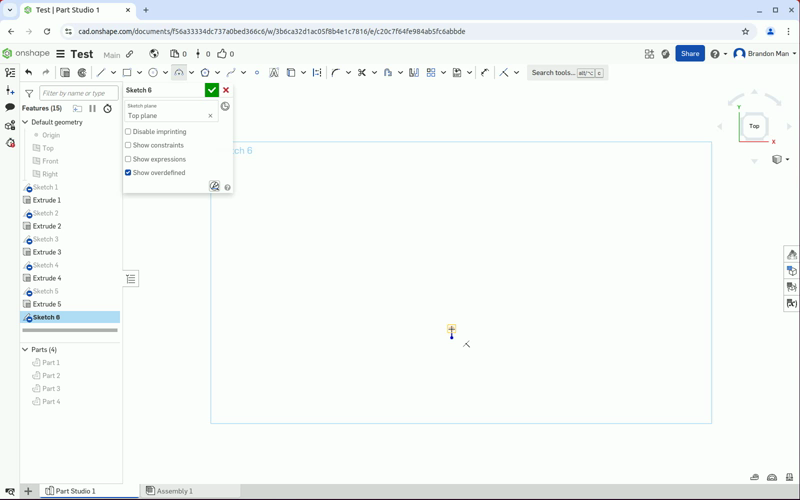
click(451, 328)
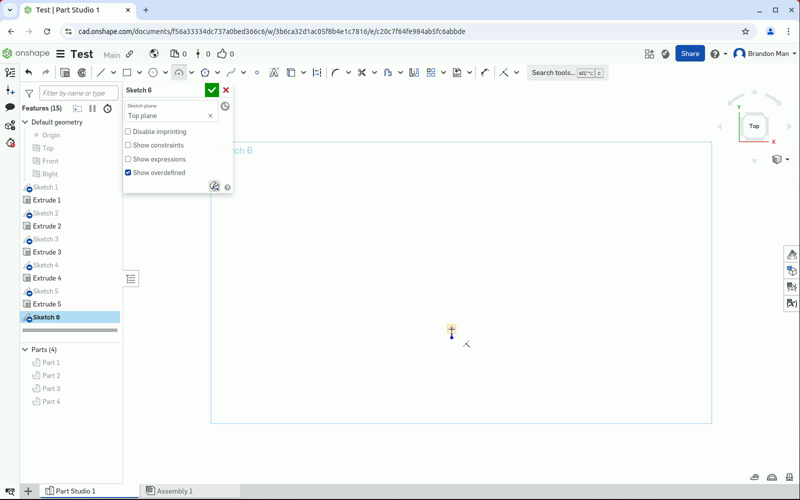
key_down(shift)
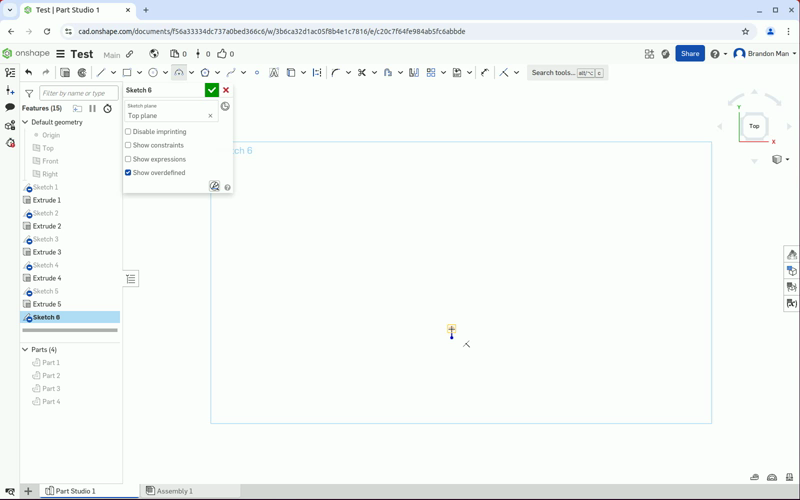
mouse_move(451, 236)
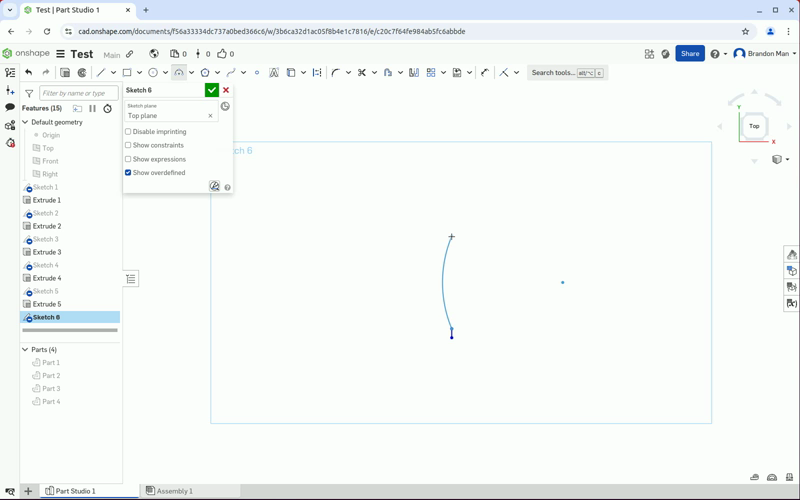
click(451, 236)
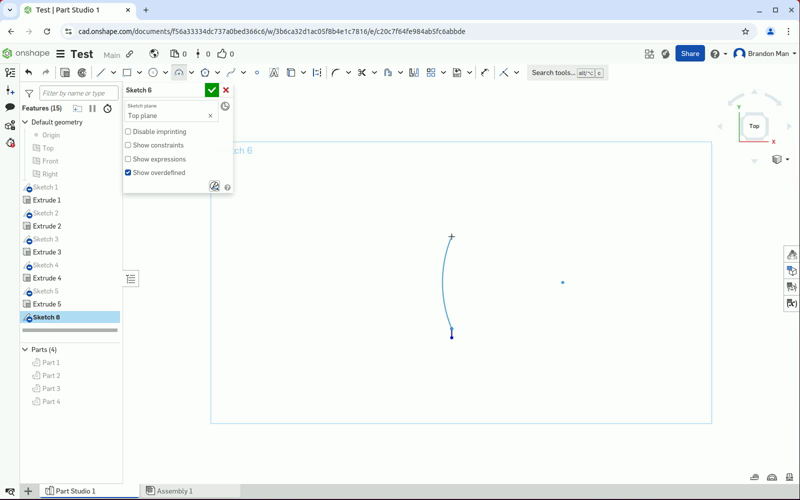
mouse_move(413, 282)
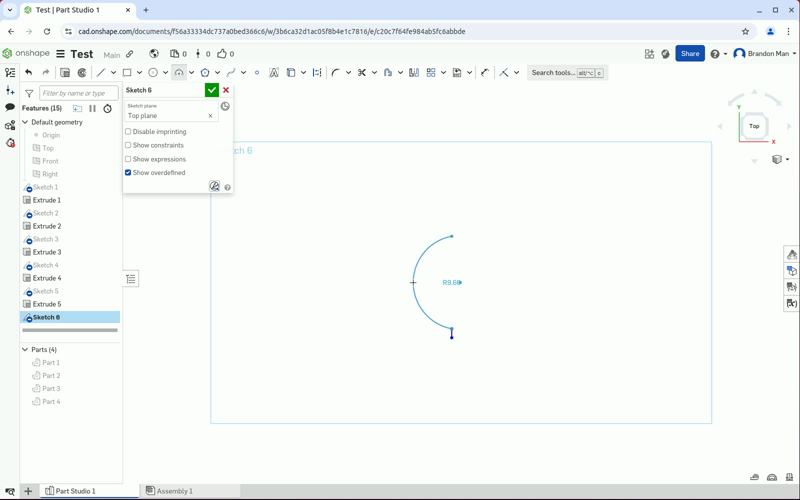
click(413, 282)
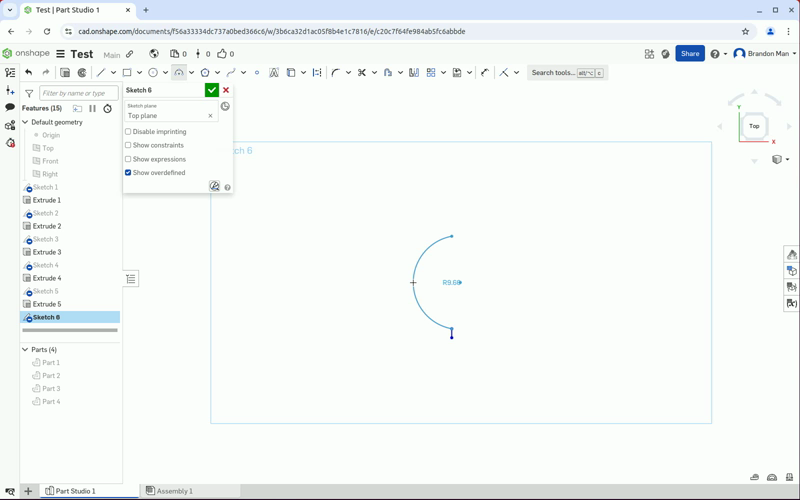
key_up(shift)
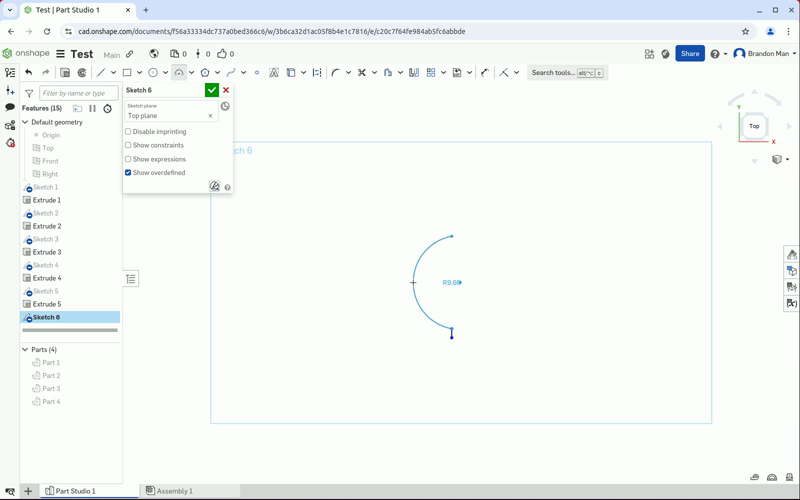
key(esc)
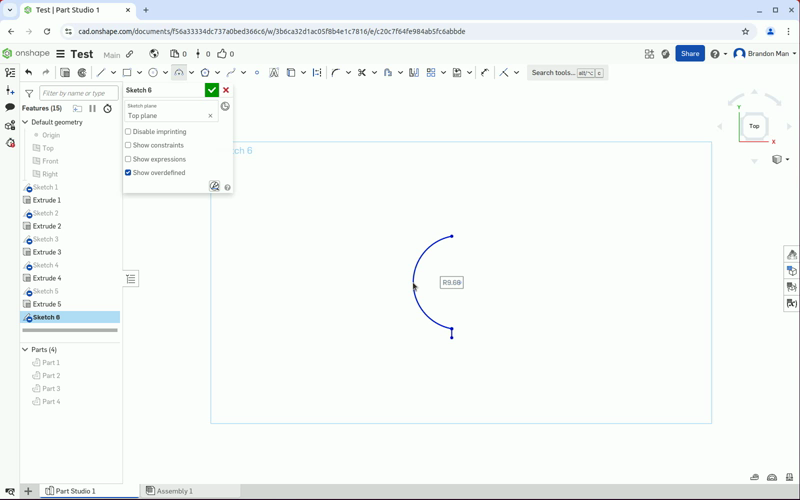
key(l)
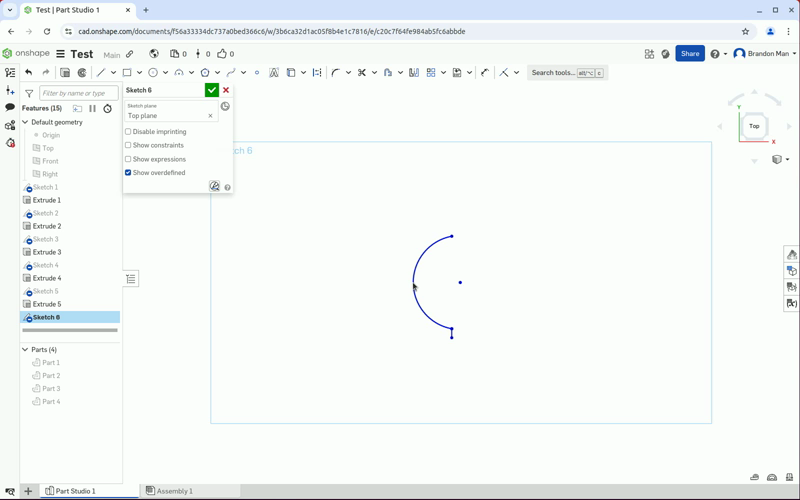
mouse_move(451, 236)
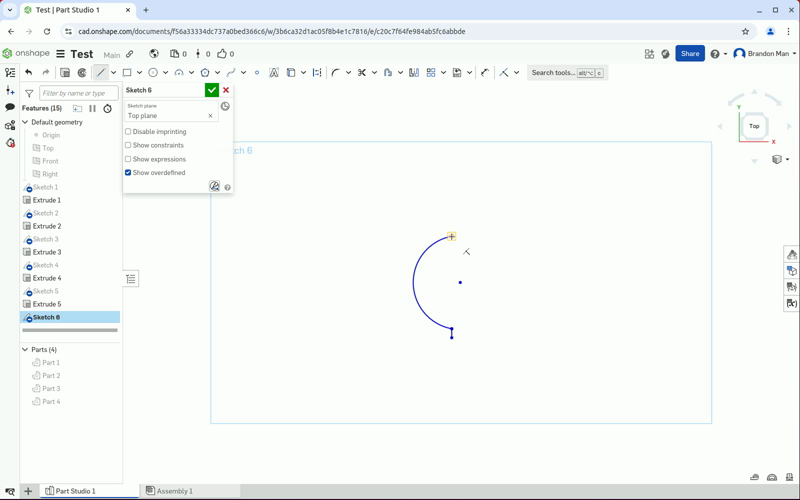
click(451, 236)
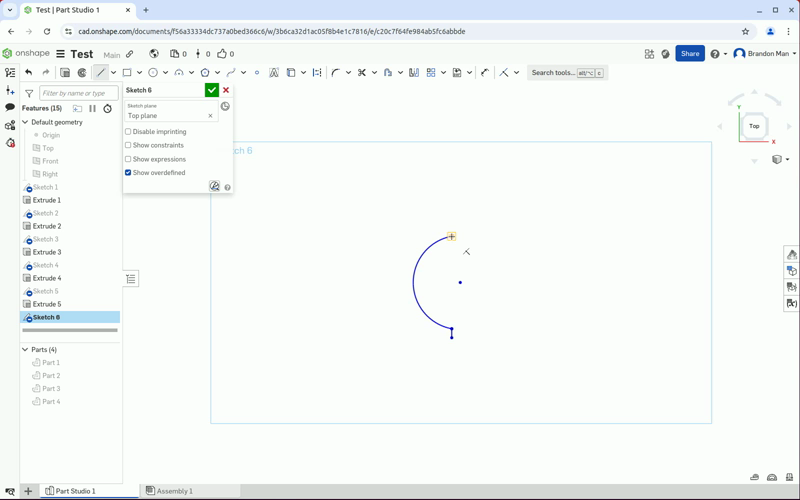
key_down(shift)
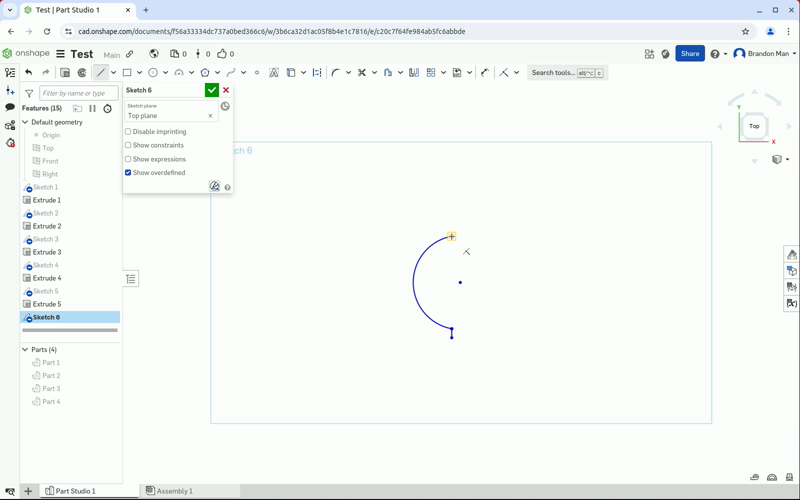
mouse_move(481, 236)
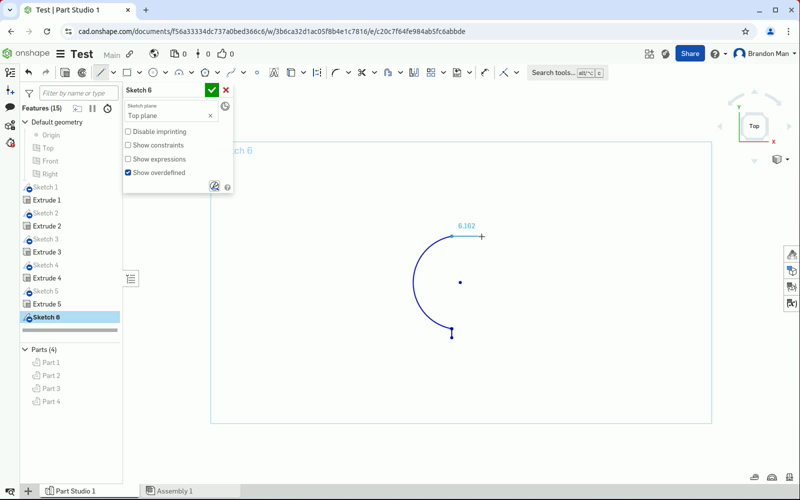
mouse_move(451, 226)
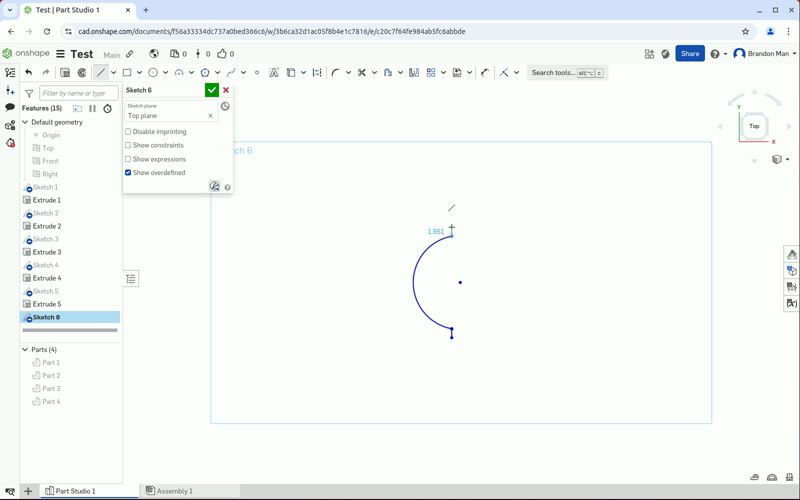
click(451, 226)
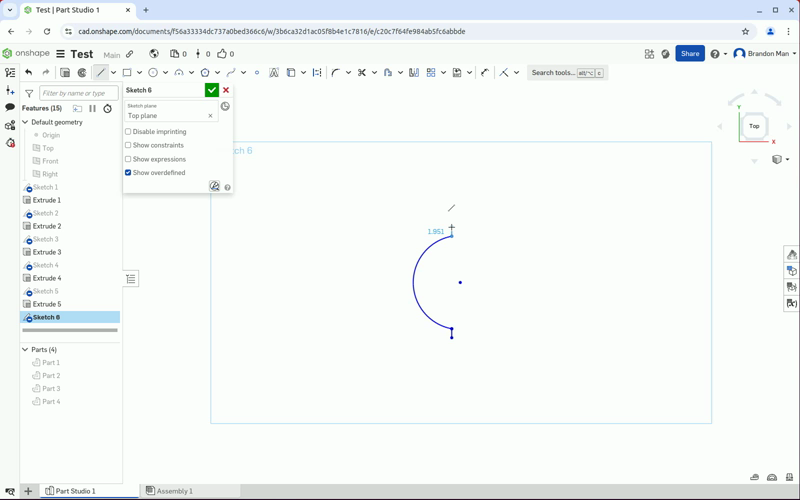
key_up(shift)
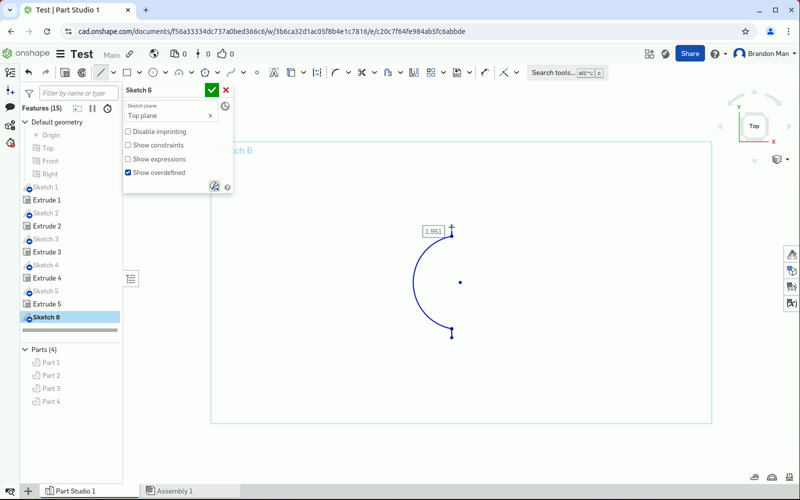
key(esc)
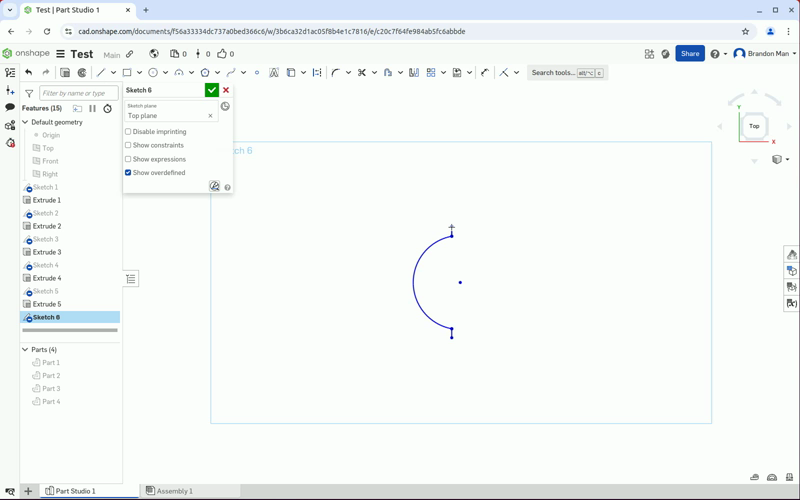
key(a)
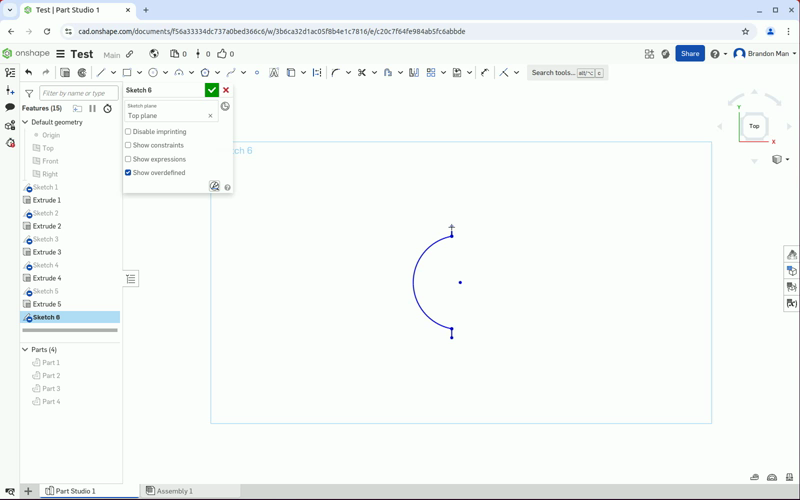
mouse_move(451, 226)
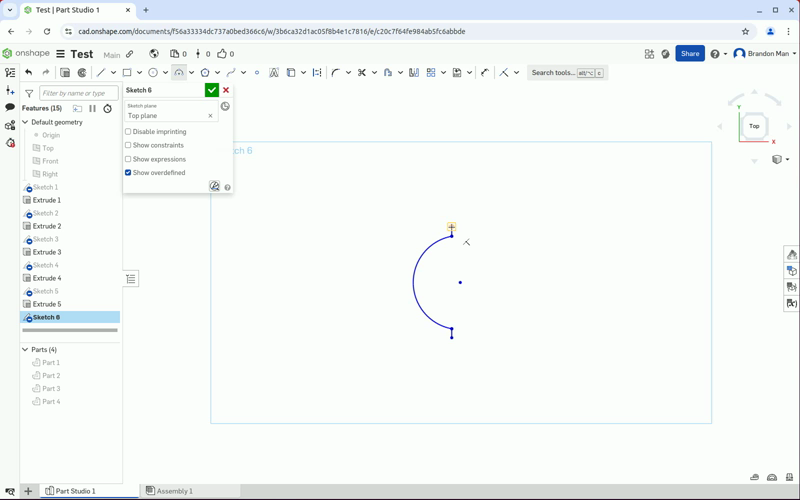
click(451, 226)
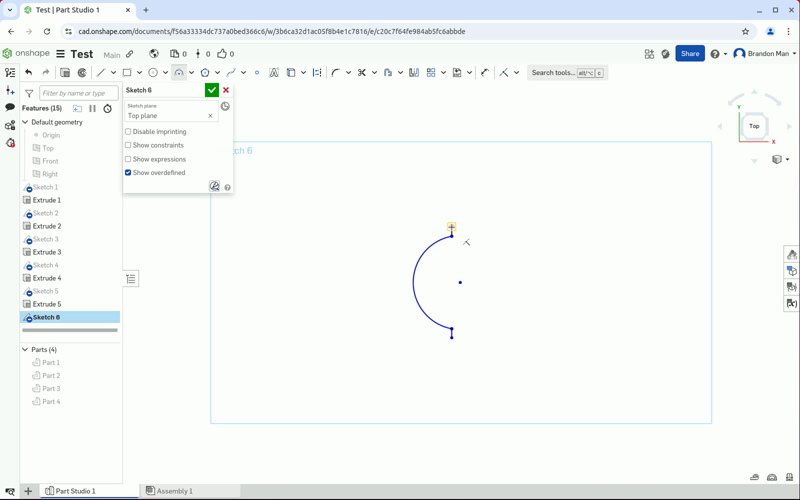
mouse_move(451, 337)
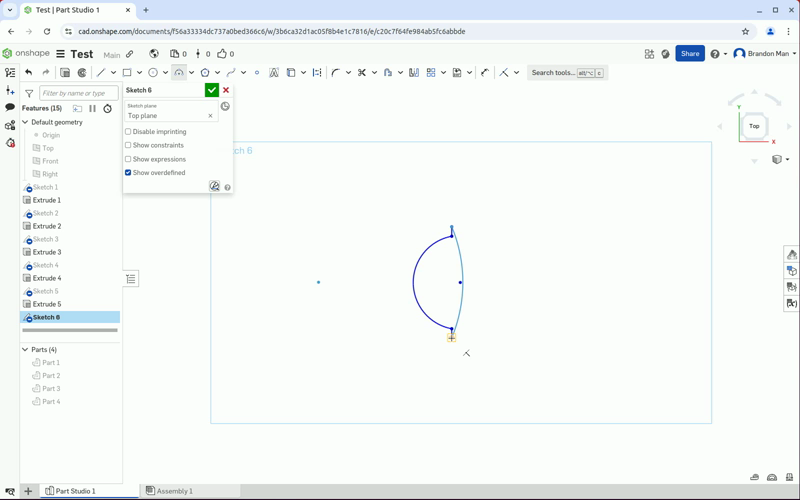
click(451, 337)
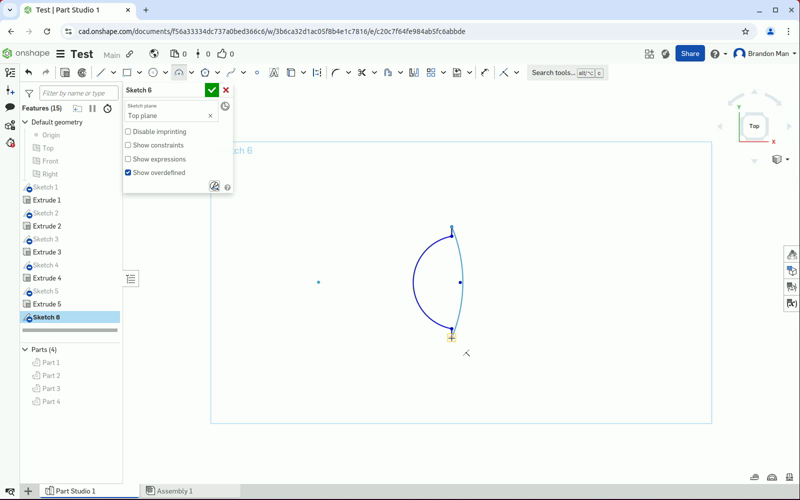
key_down(shift)
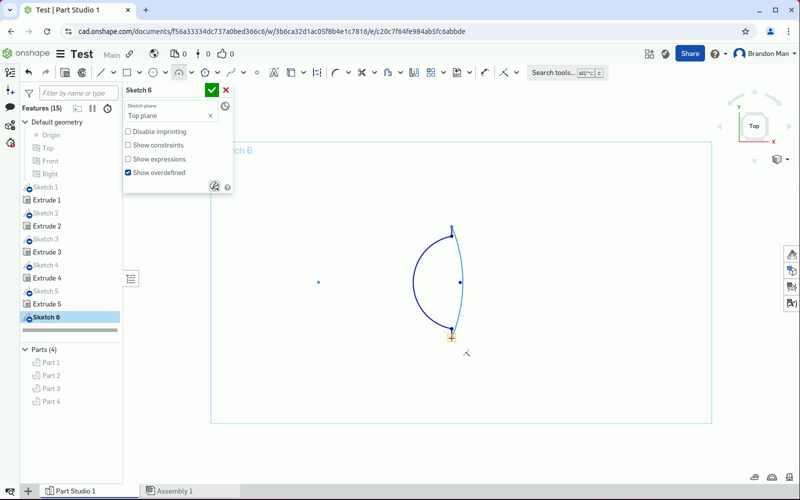
mouse_move(404, 282)
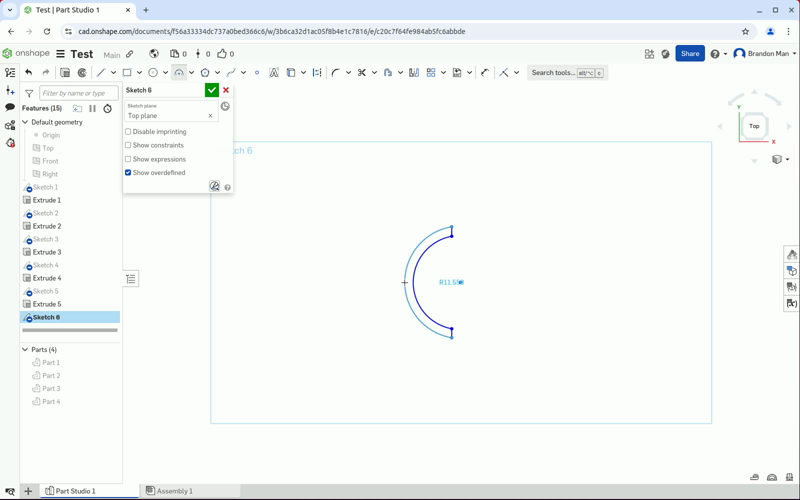
click(404, 282)
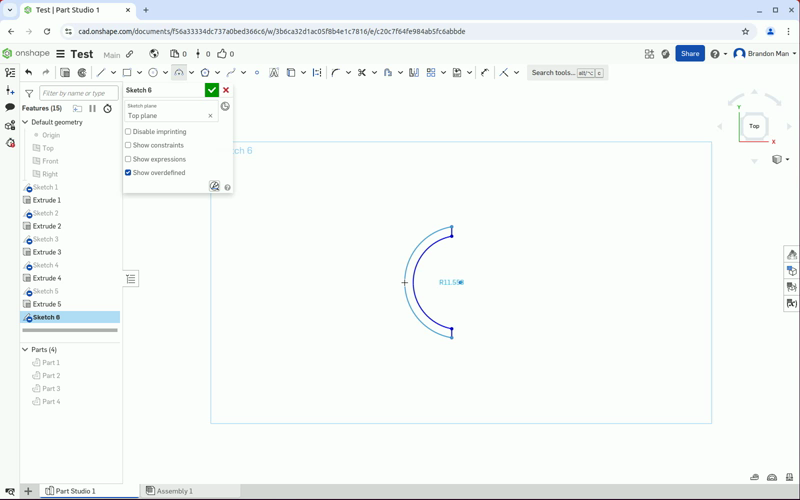
key_up(shift)
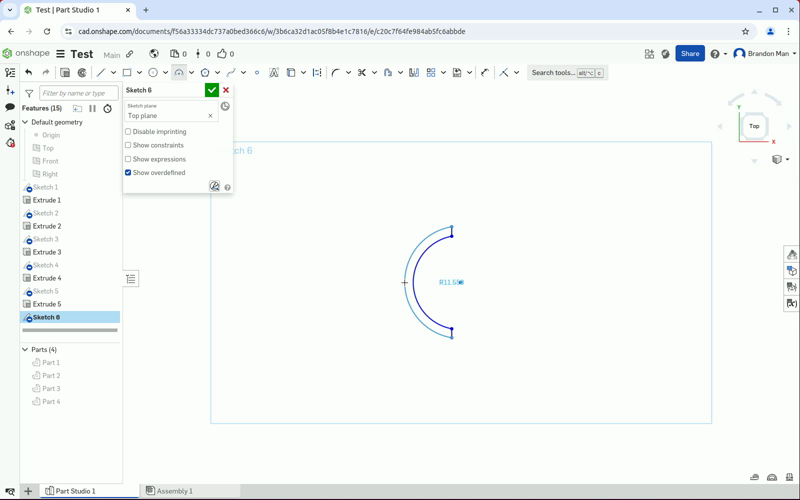
key(esc)
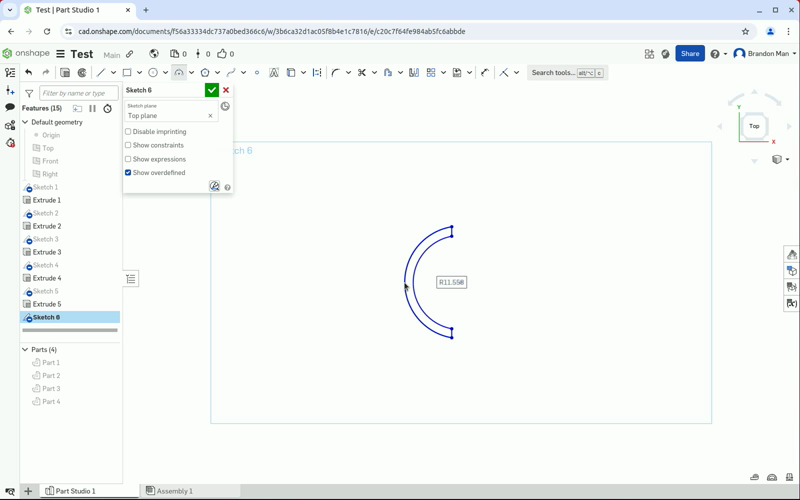
mouse_move(411, 269)
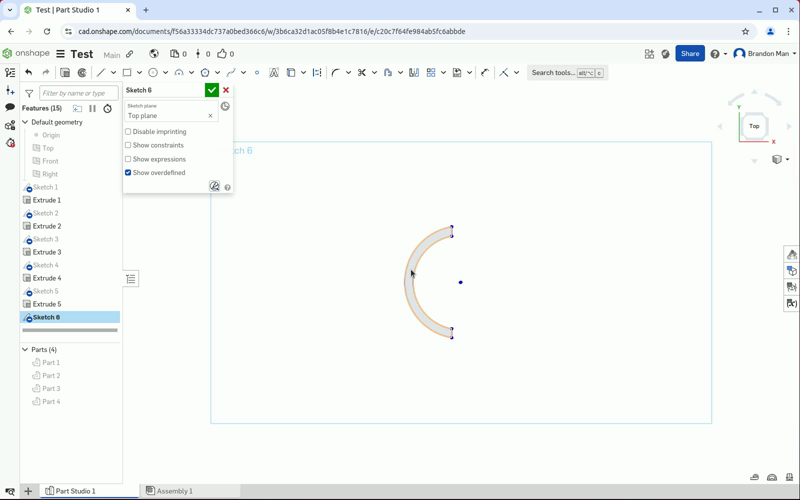
scroll(6)
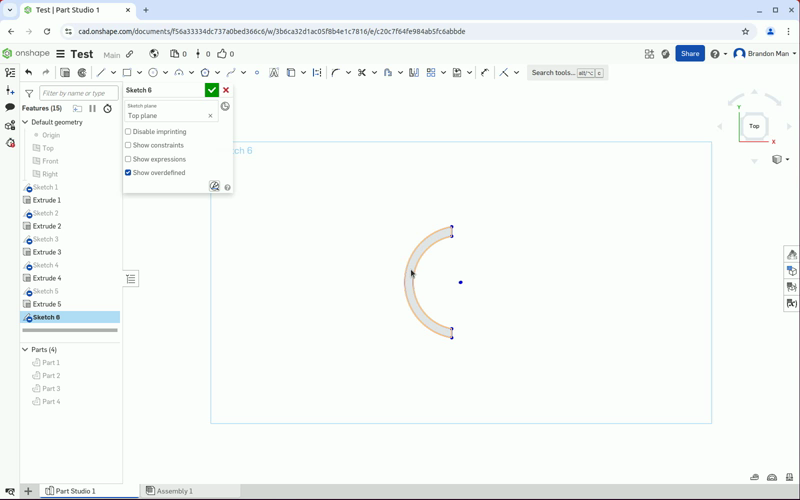
scroll(6)
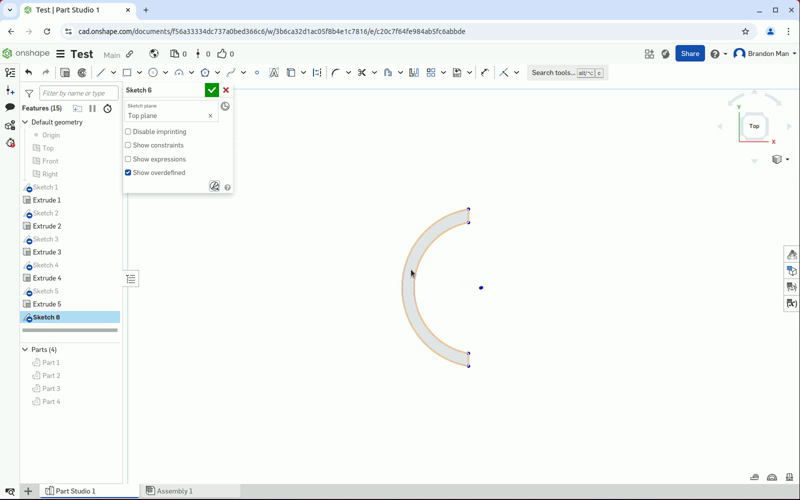
scroll(6)
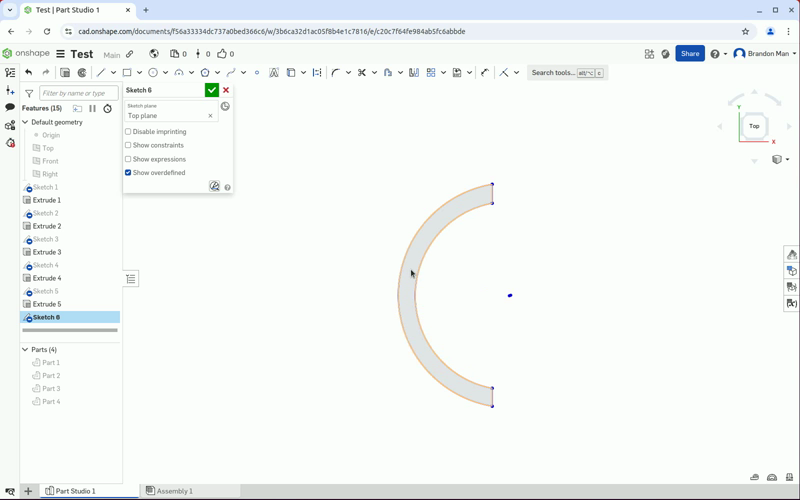
scroll(6)
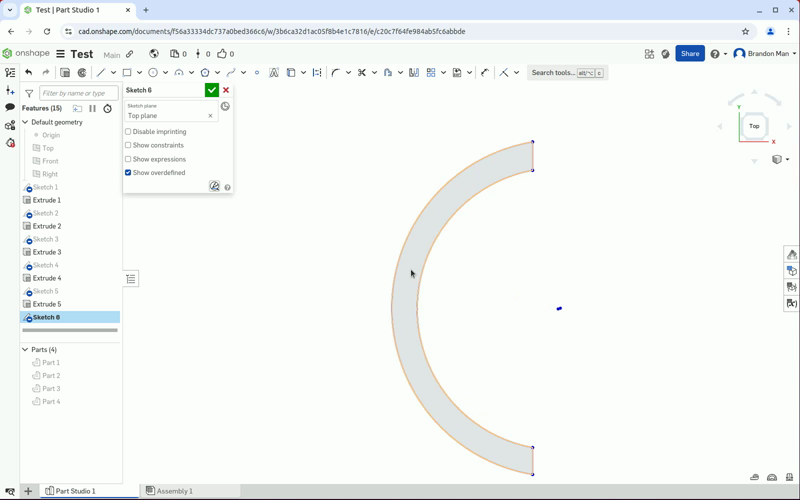
scroll(6)
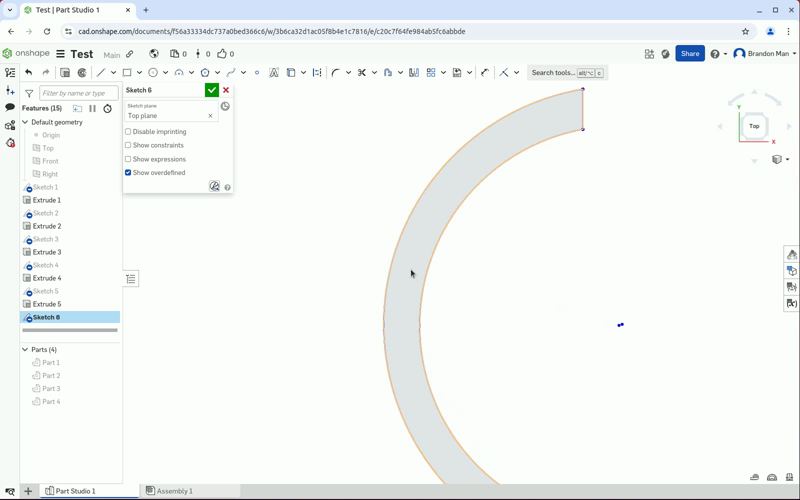
scroll(6)
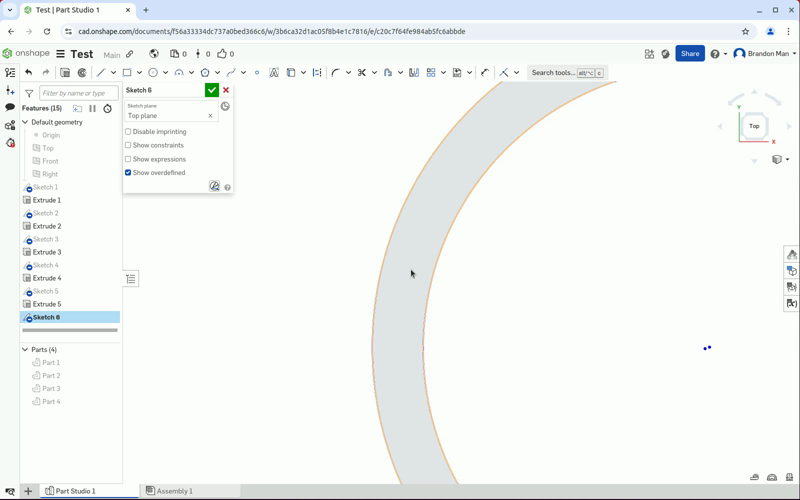
scroll(6)
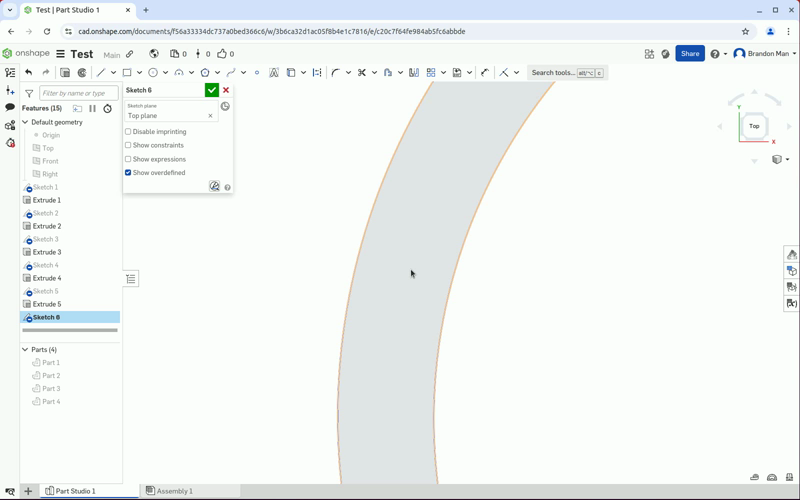
click(411, 269)
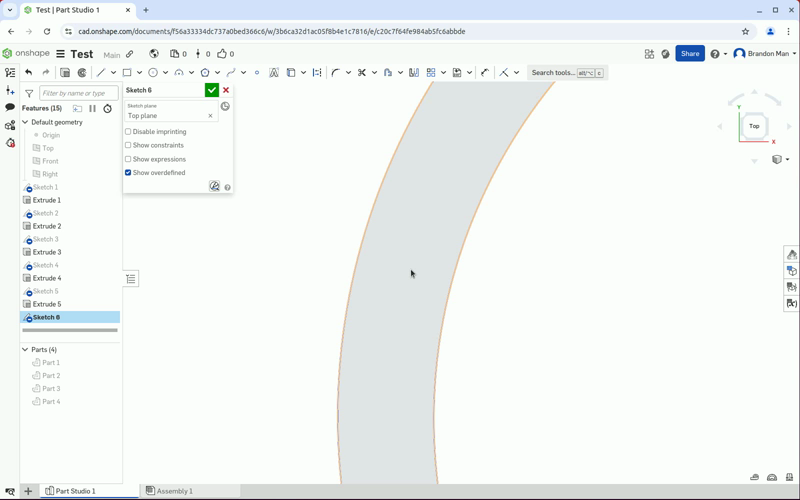
scroll(-6)
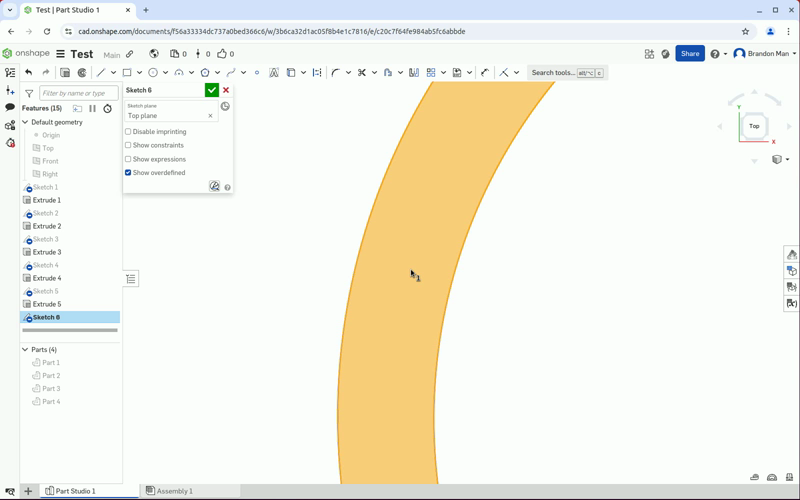
scroll(-6)
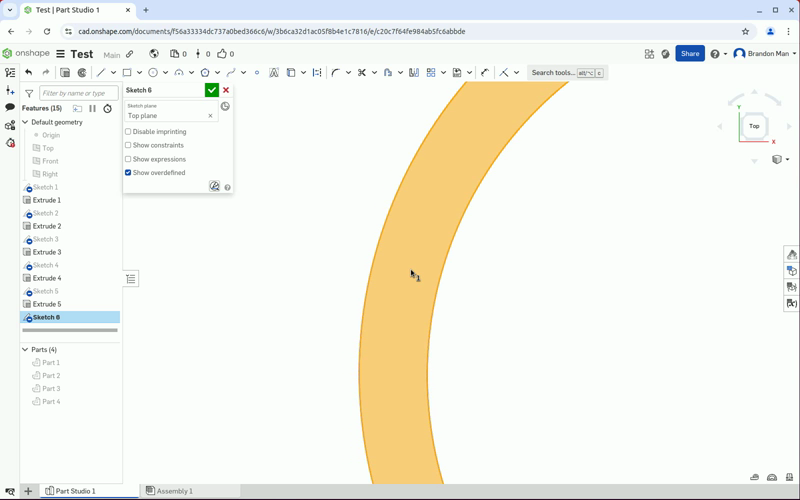
scroll(-6)
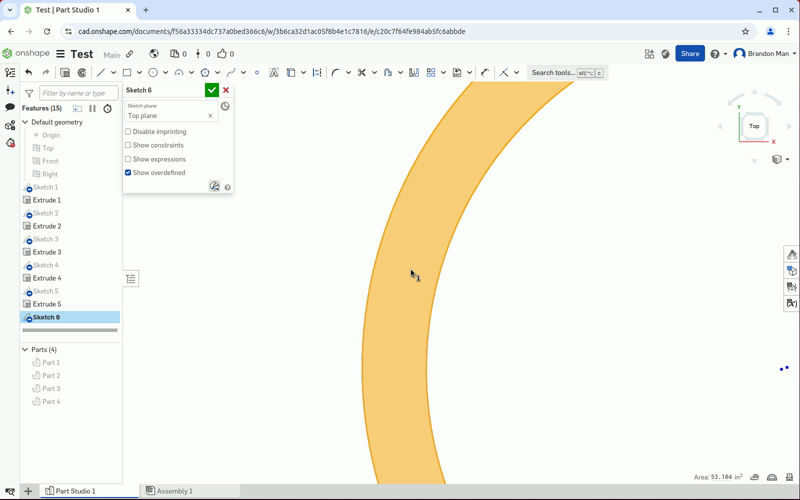
scroll(-6)
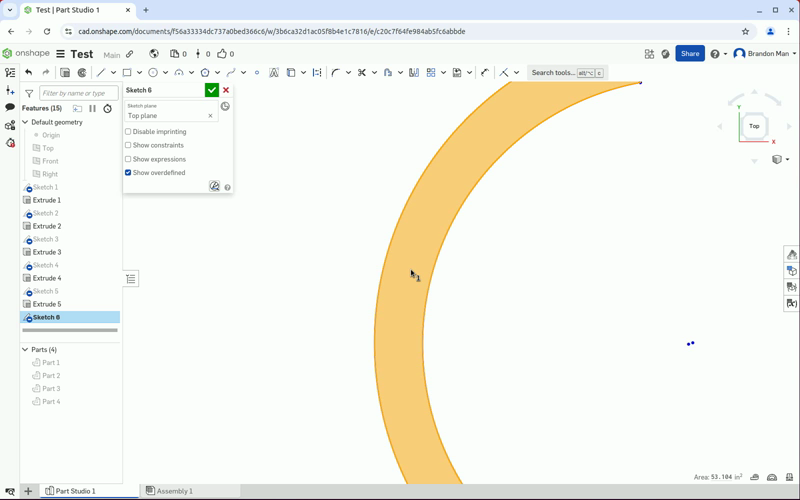
scroll(-6)
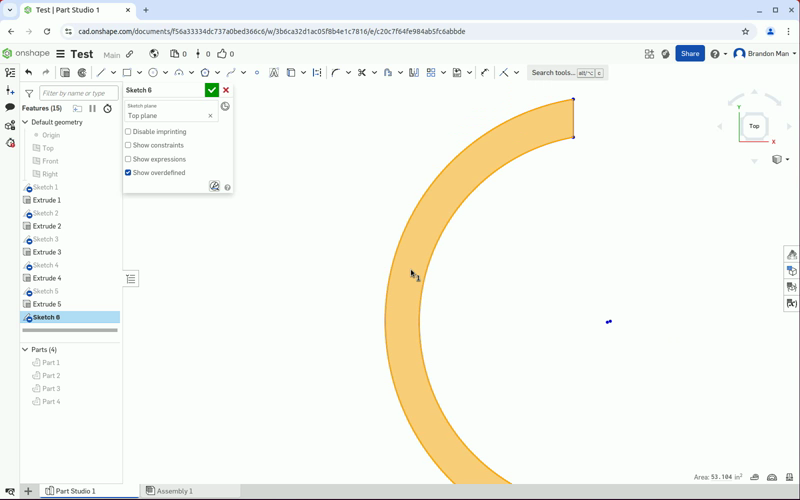
scroll(-6)
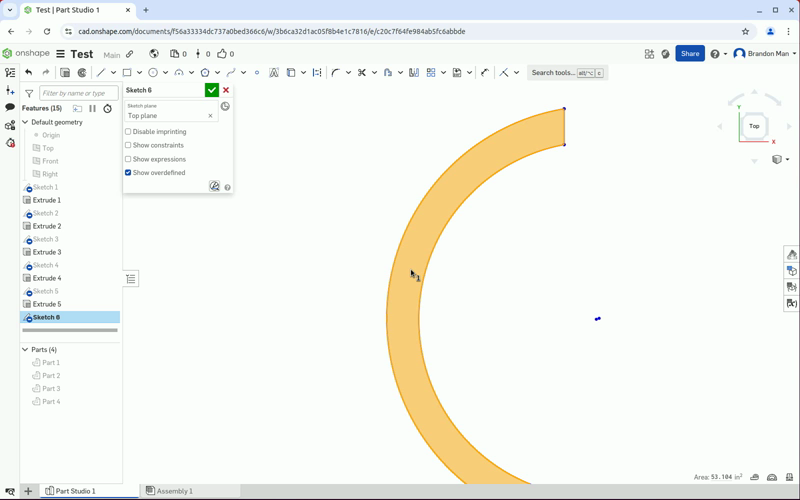
scroll(-6)
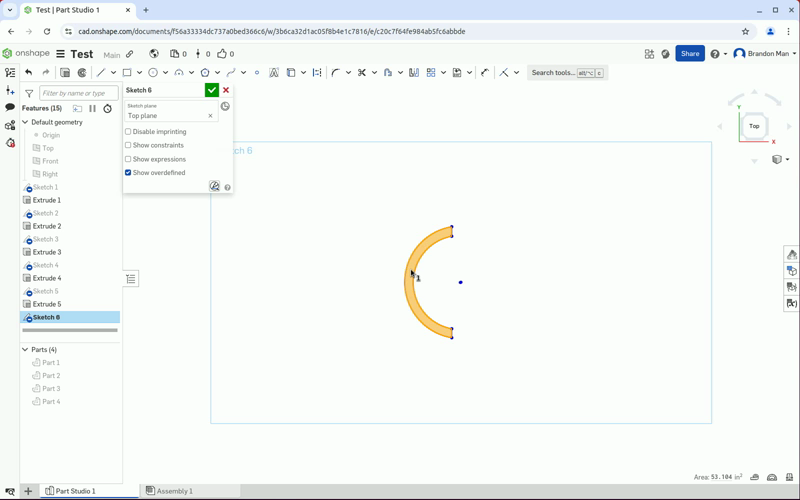
mouse_move(73, 352)
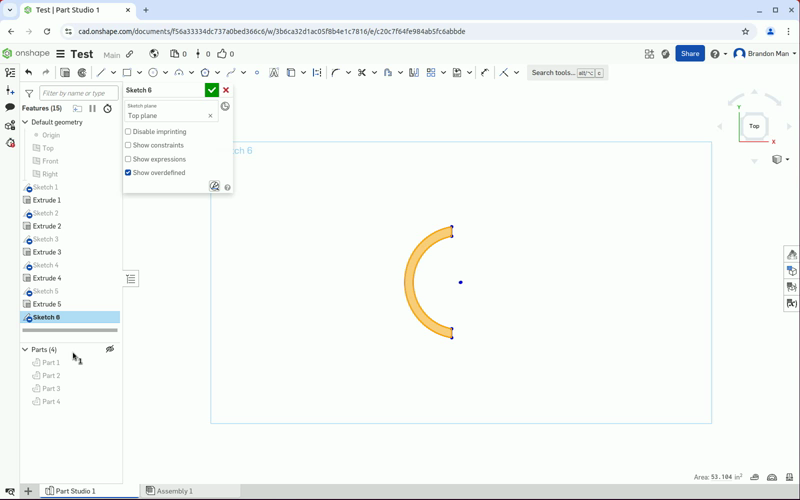
key(shift+y)
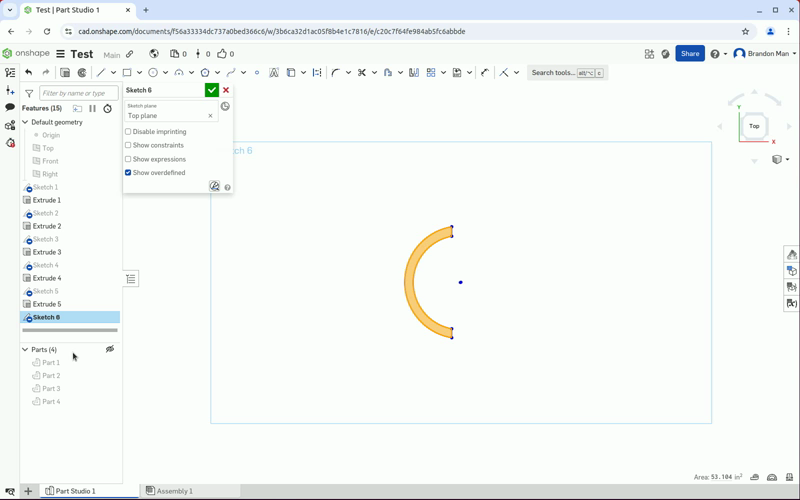
key(shift+e)
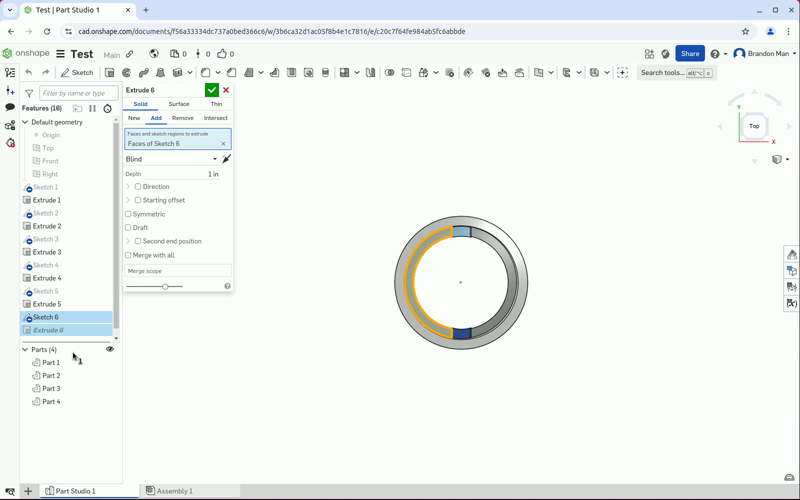
mouse_move(143, 106)
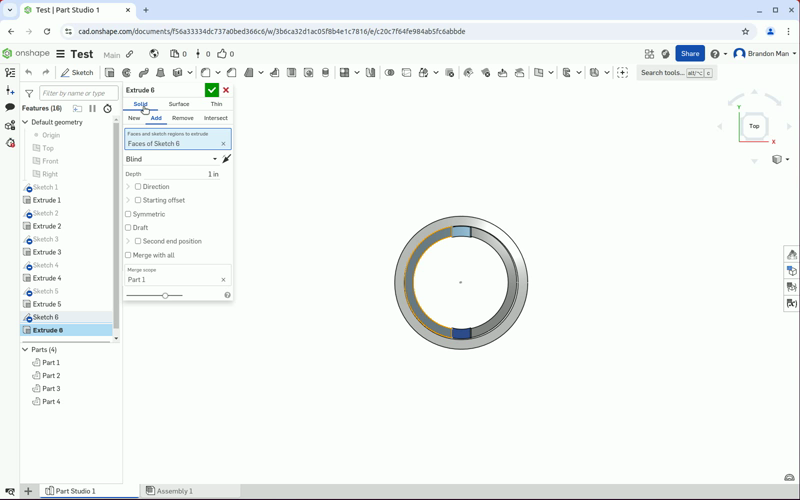
click(143, 106)
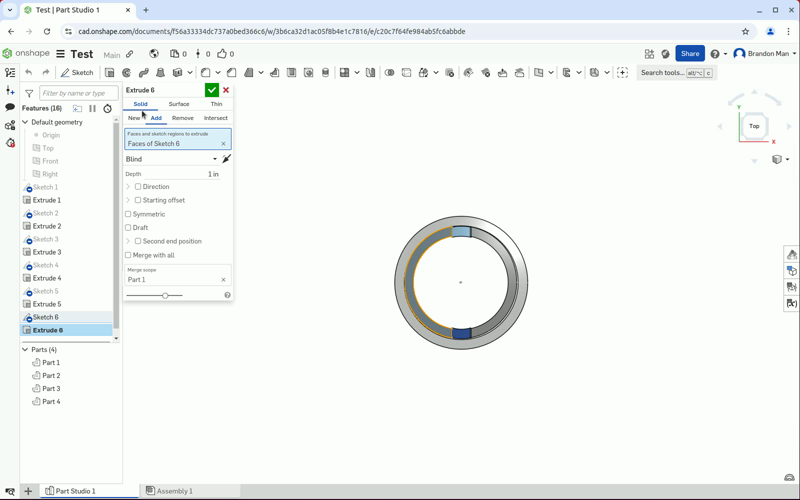
mouse_move(137, 120)
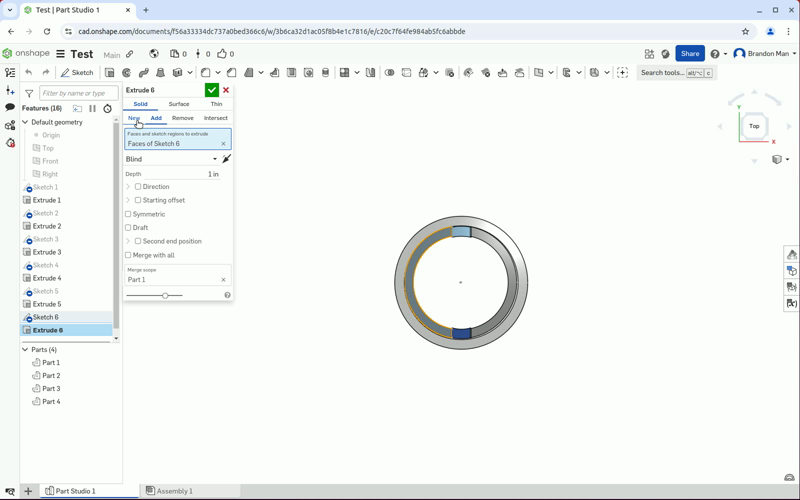
click(137, 120)
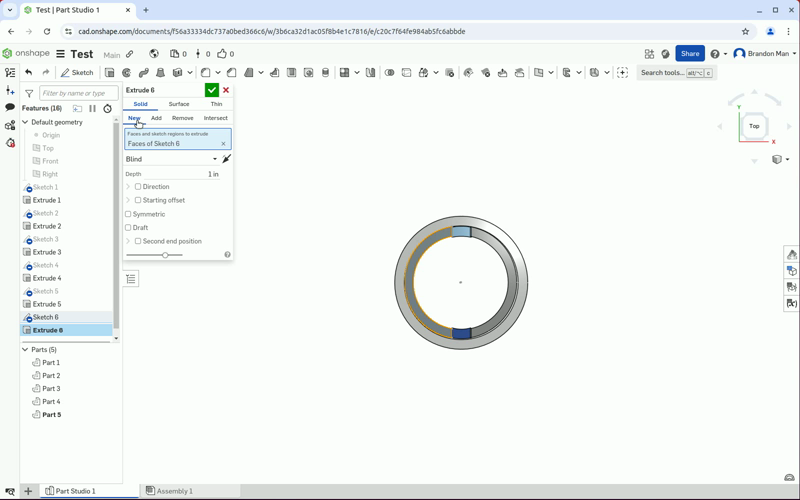
key(tab, 4)
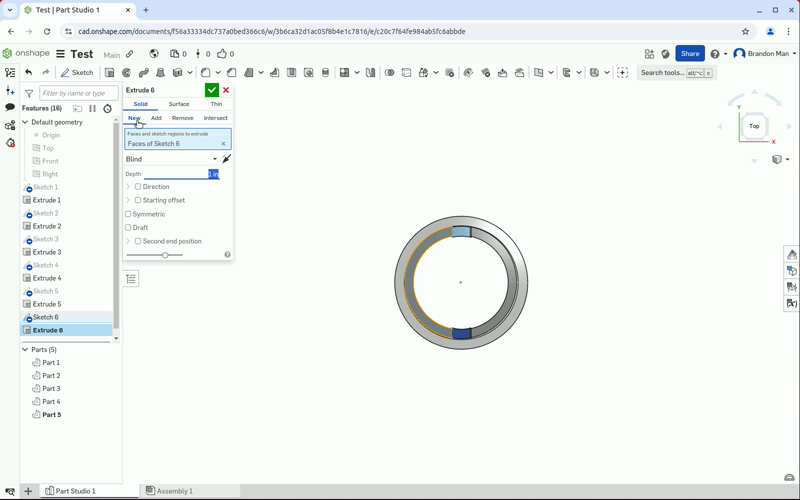
text(3.851)
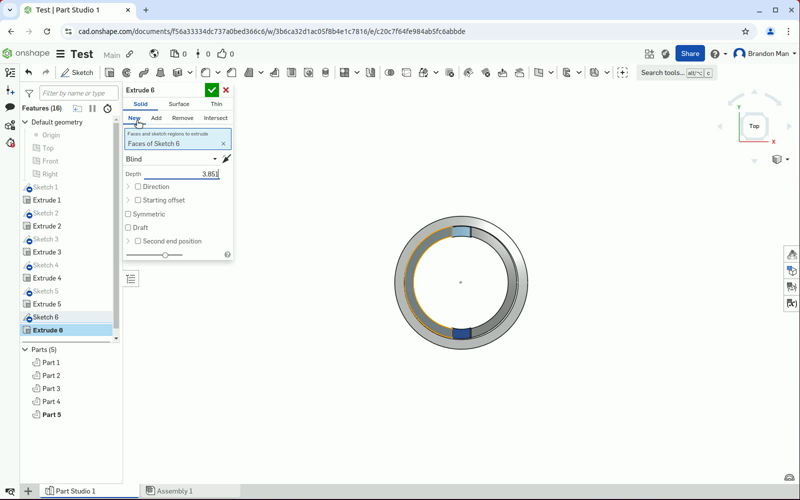
key(enter)
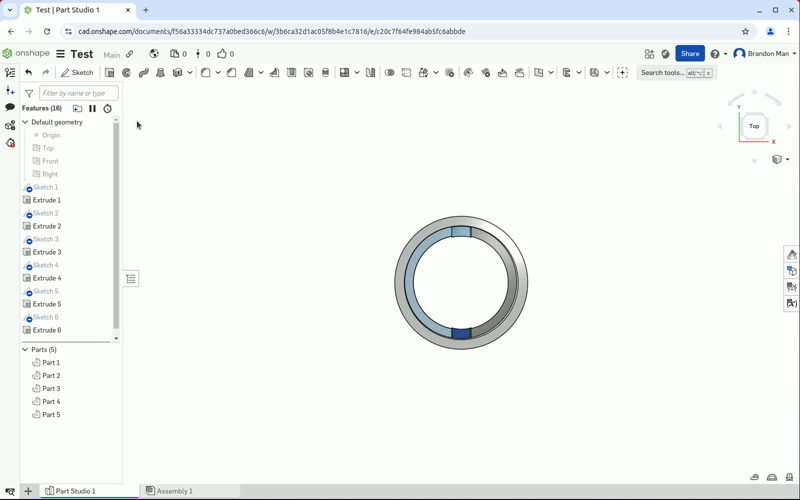
key(shift+h)
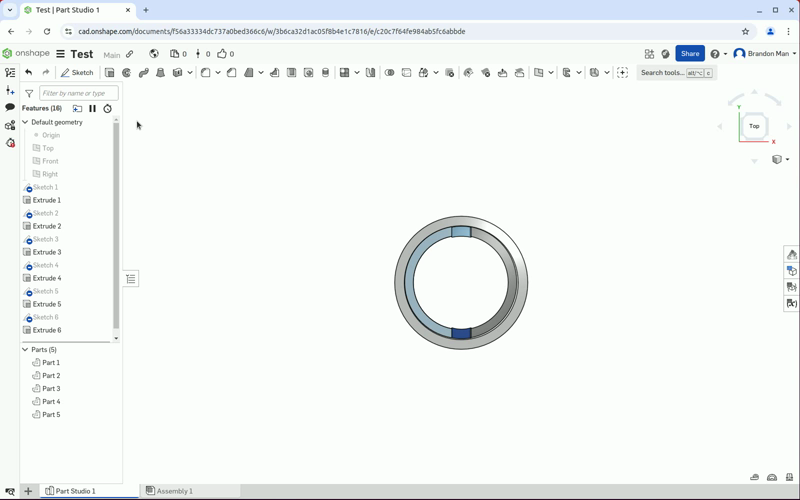
key(shift+h)
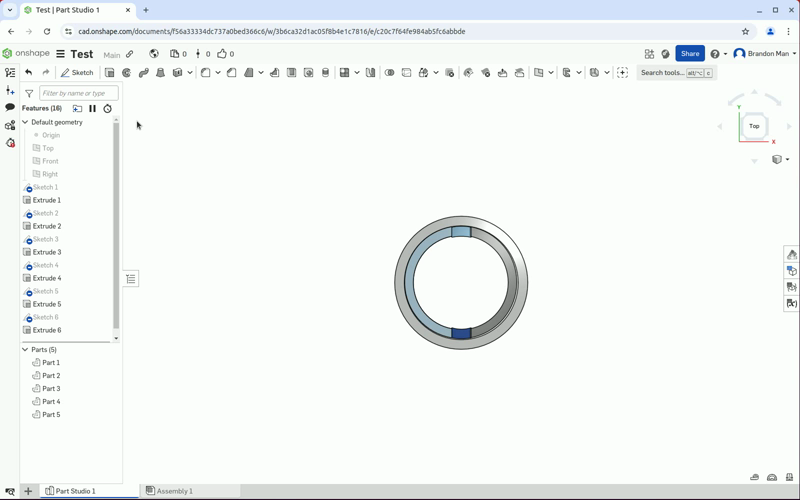
mouse_move(69, 189)
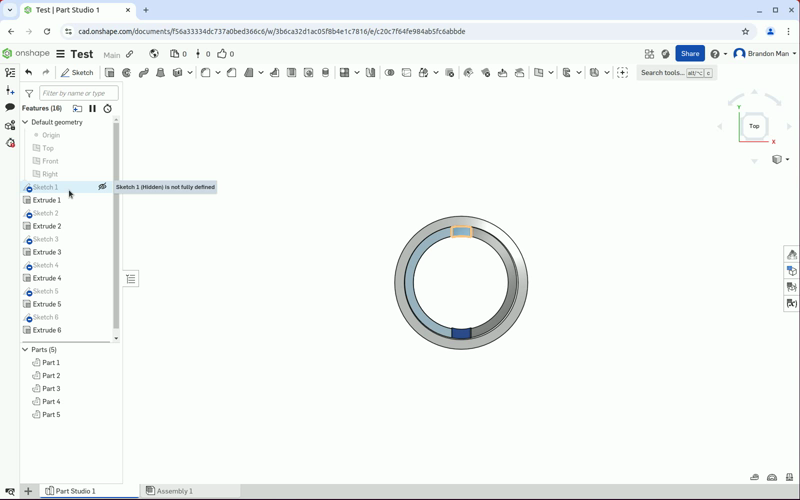
click(69, 189)
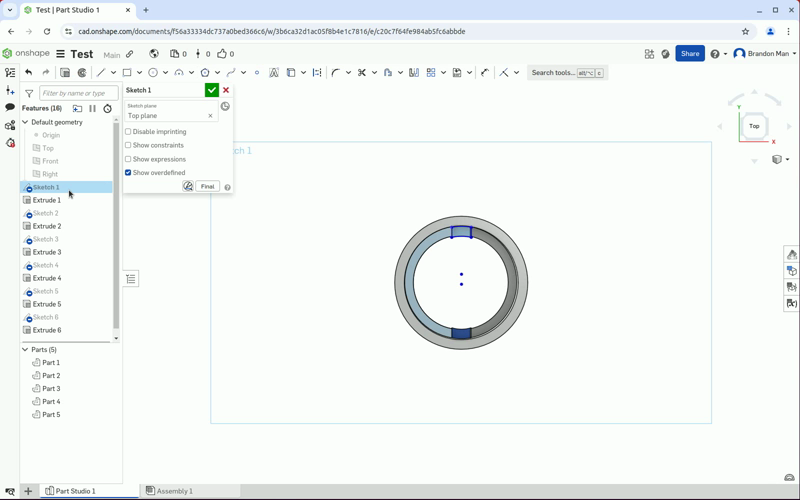
mouse_move(229, 92)
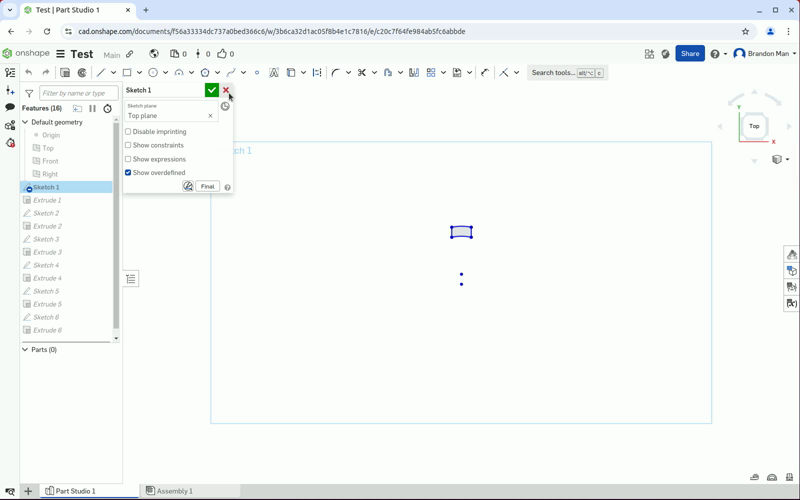
click(229, 92)
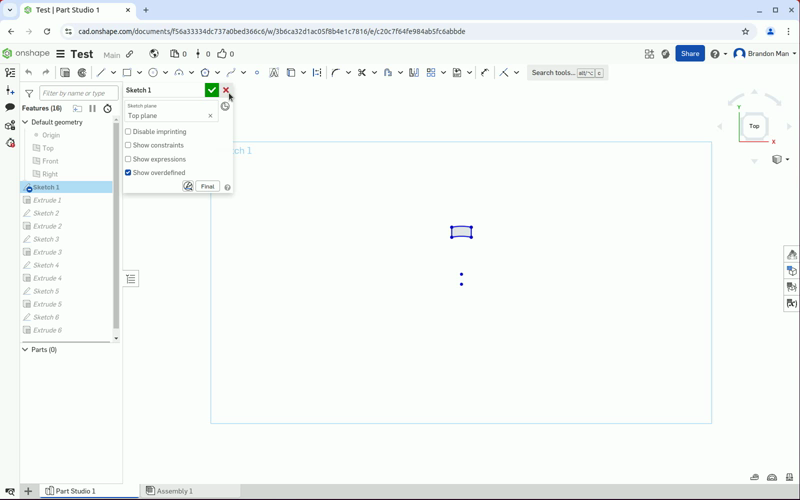
key(shift+s)
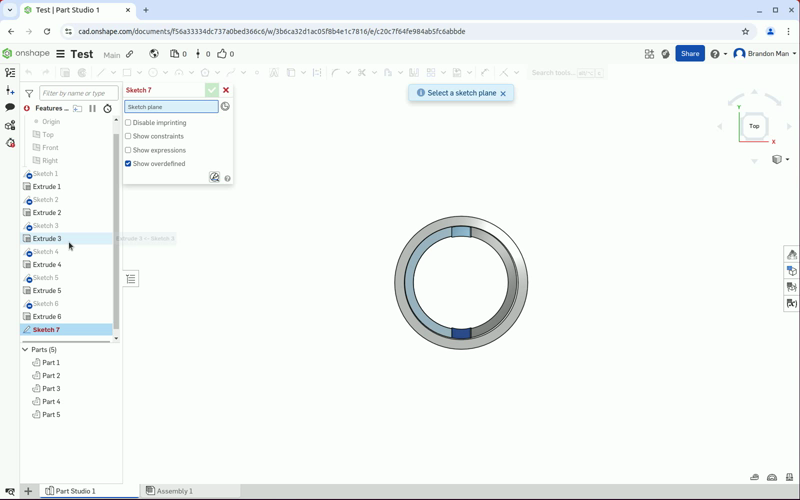
scroll(3)
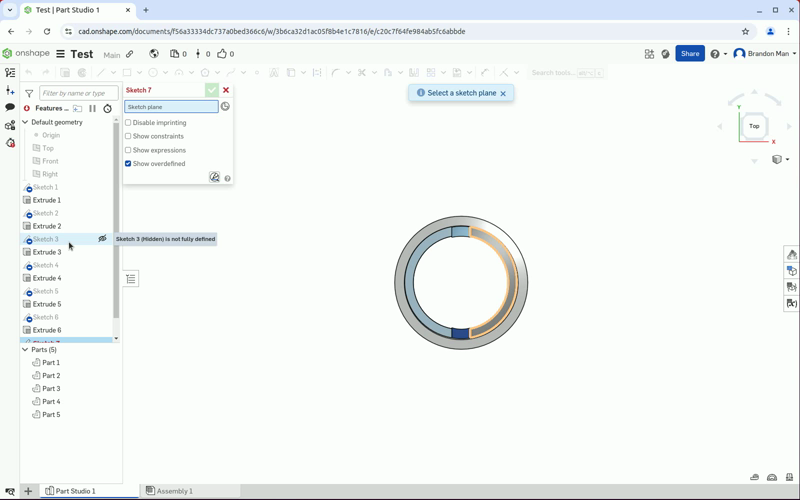
mouse_move(69, 150)
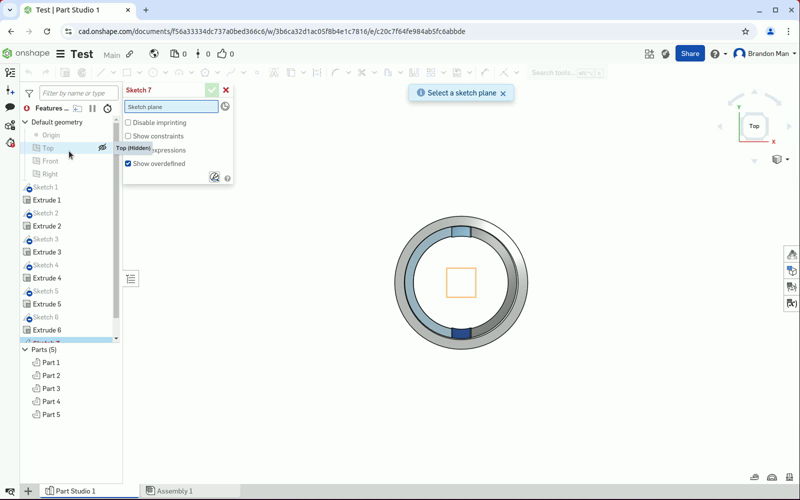
click(69, 150)
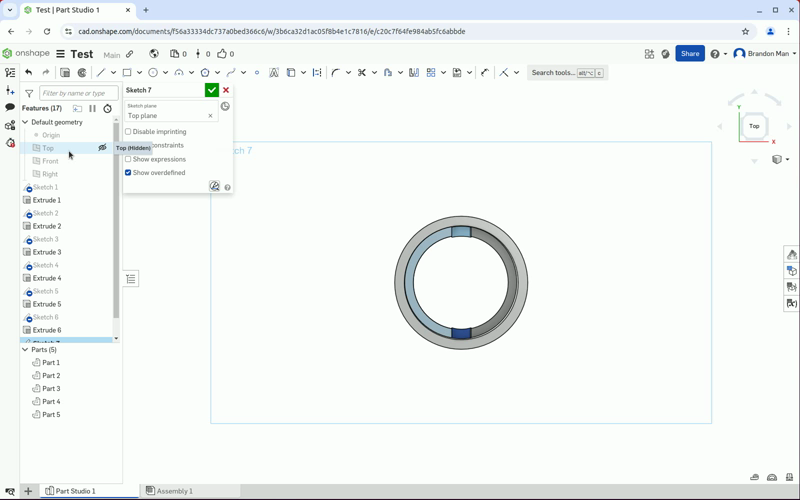
mouse_move(73, 352)
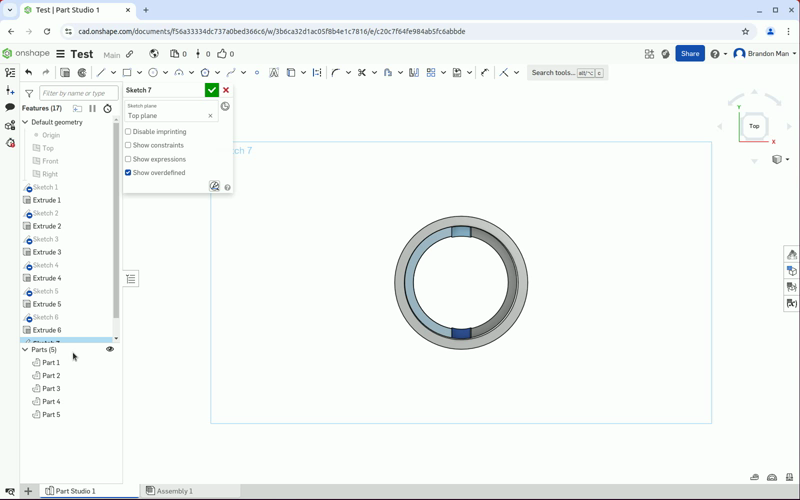
key(y)
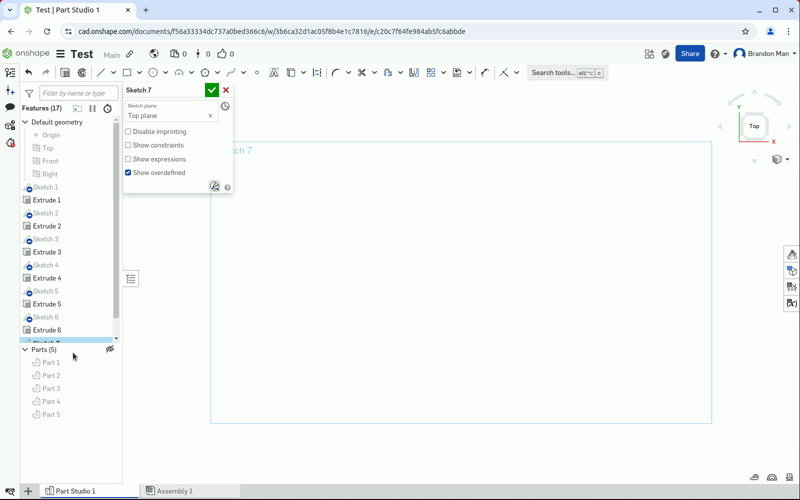
key(a)
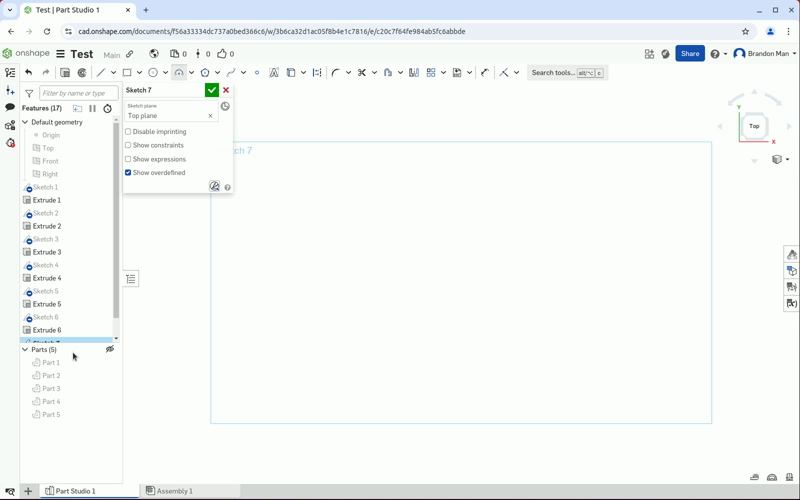
key_down(shift)
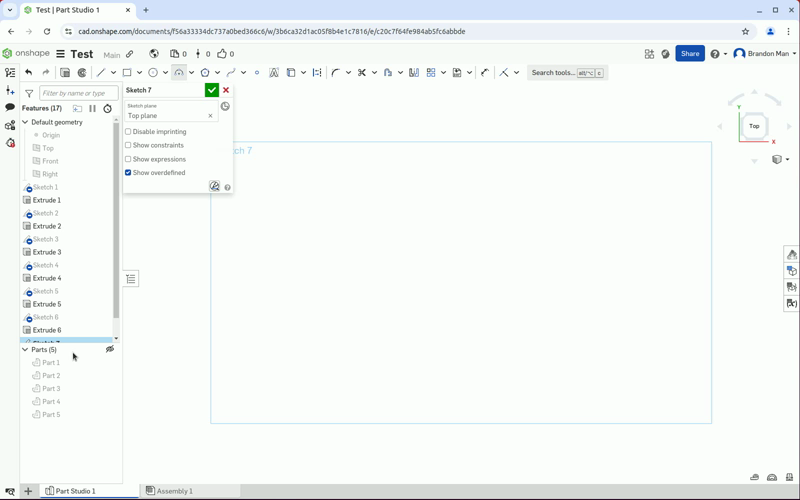
mouse_move(470, 337)
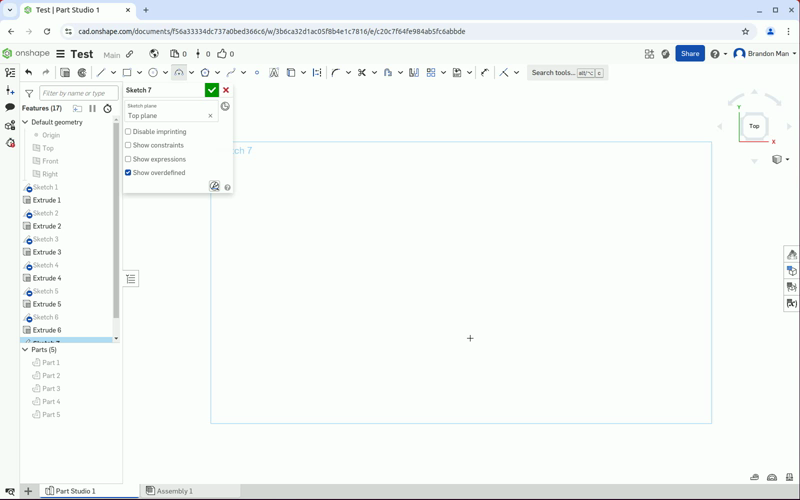
click(470, 337)
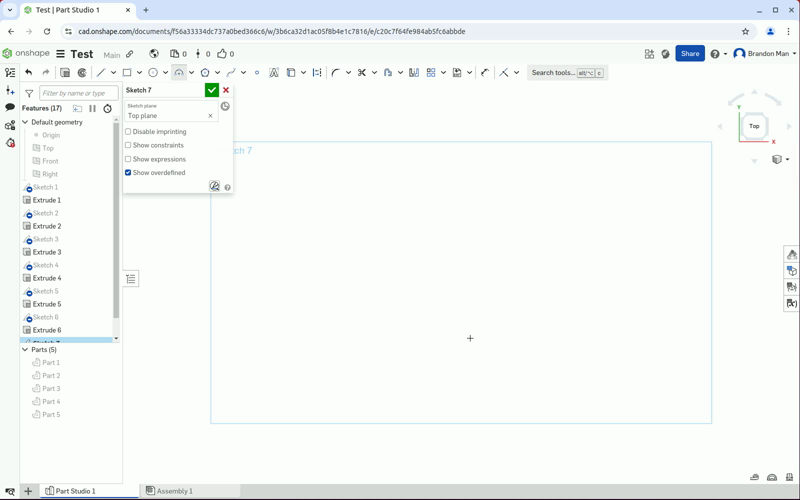
key_up(shift)
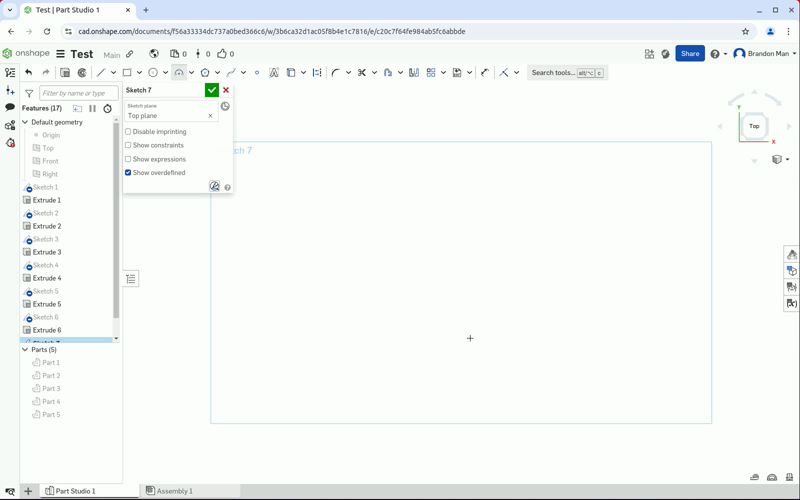
key_down(shift)
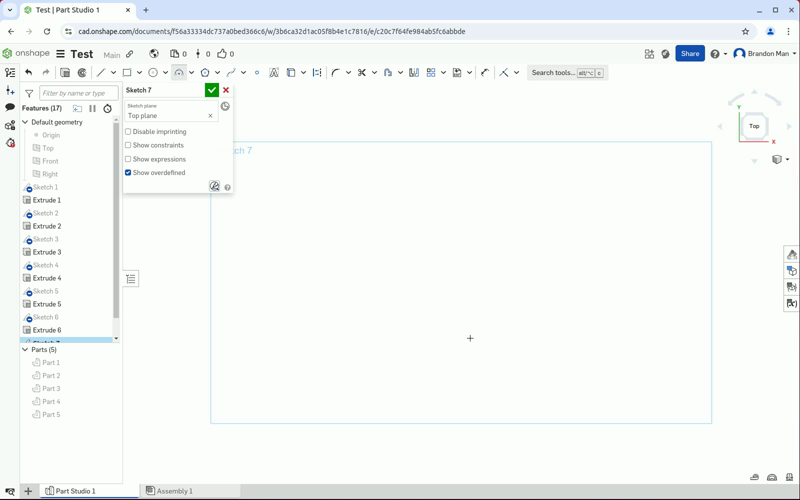
mouse_move(470, 226)
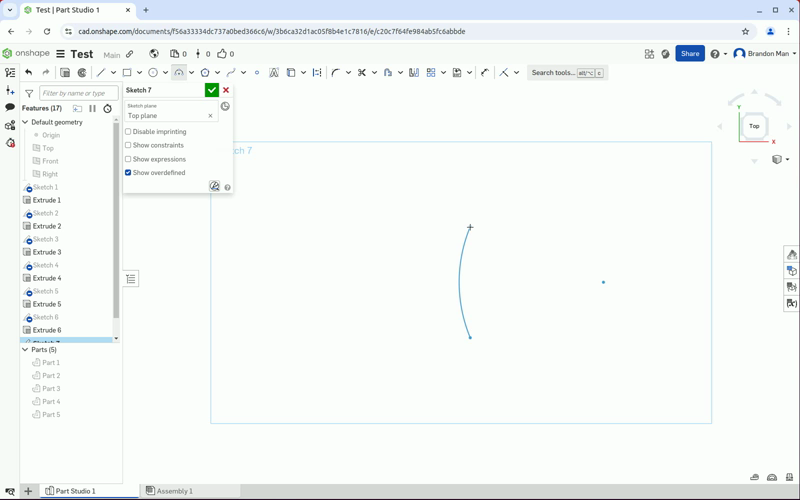
click(470, 226)
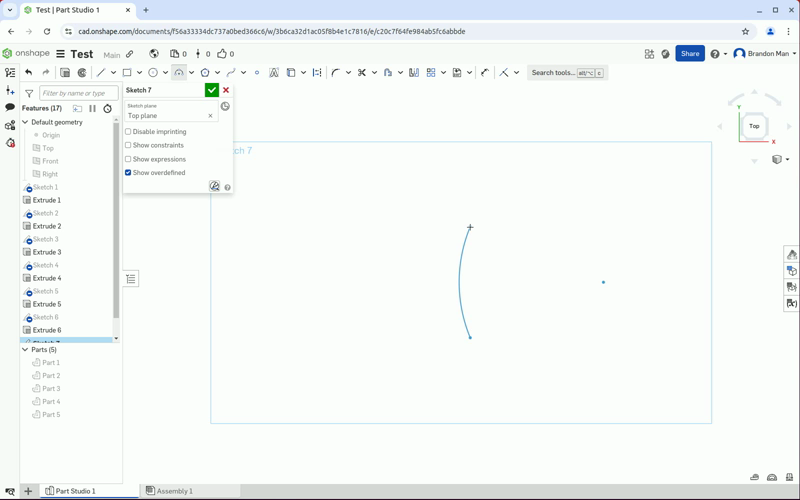
mouse_move(516, 282)
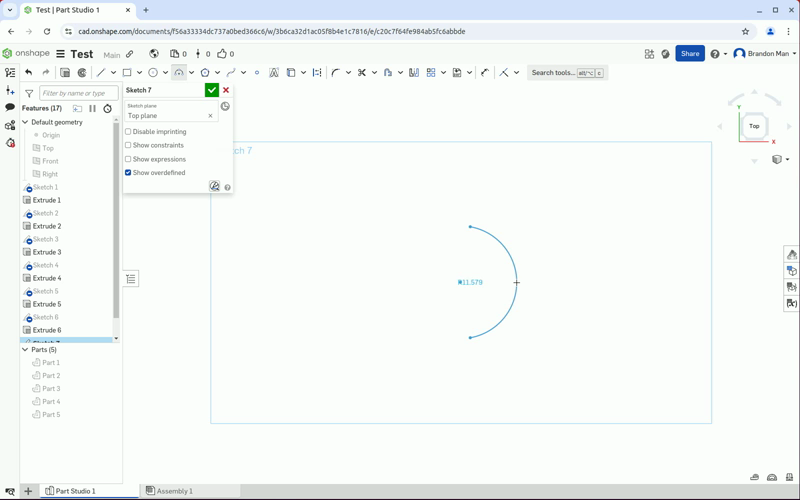
click(516, 282)
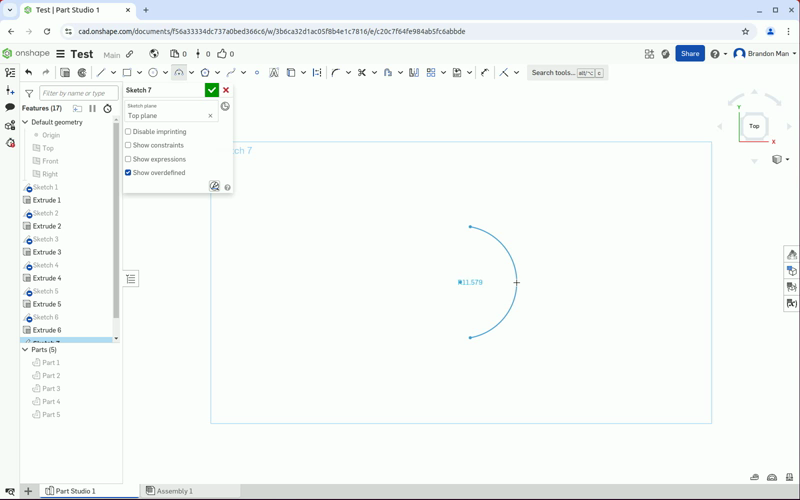
key_up(shift)
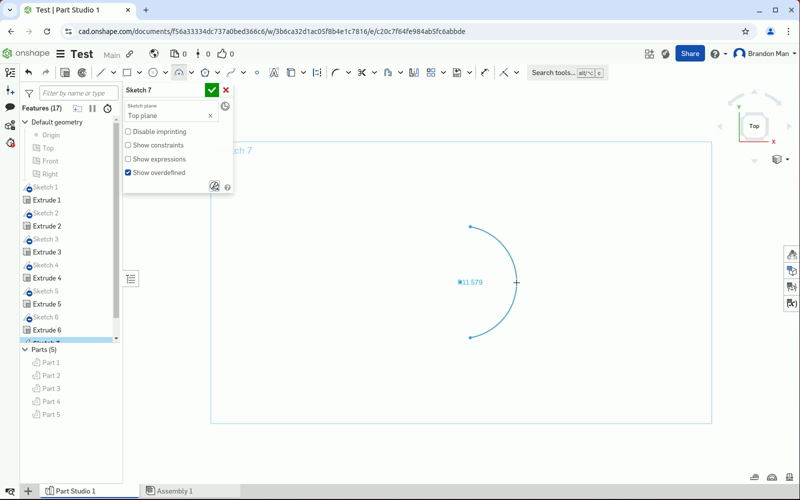
key(esc)
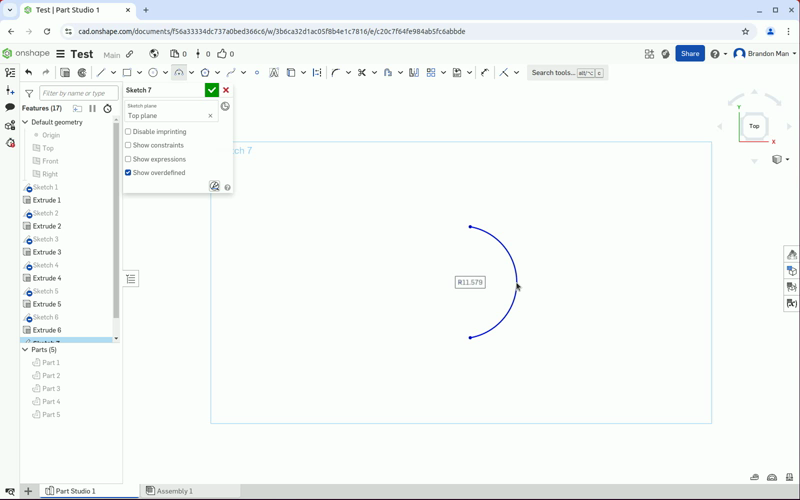
key(l)
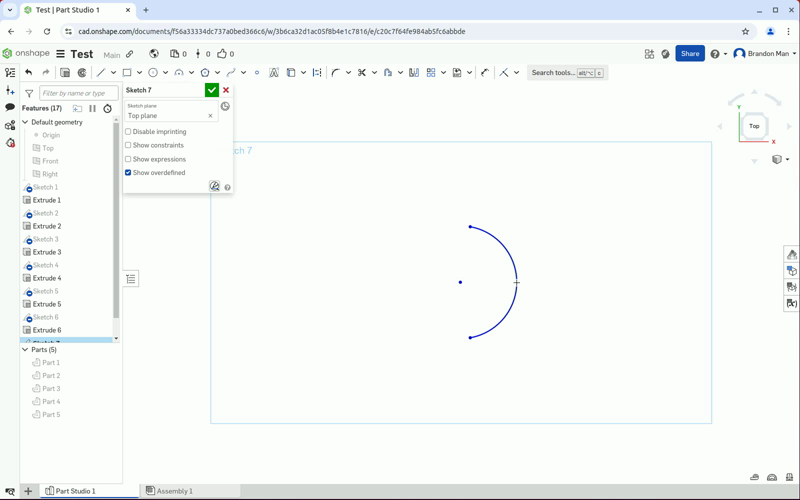
mouse_move(470, 226)
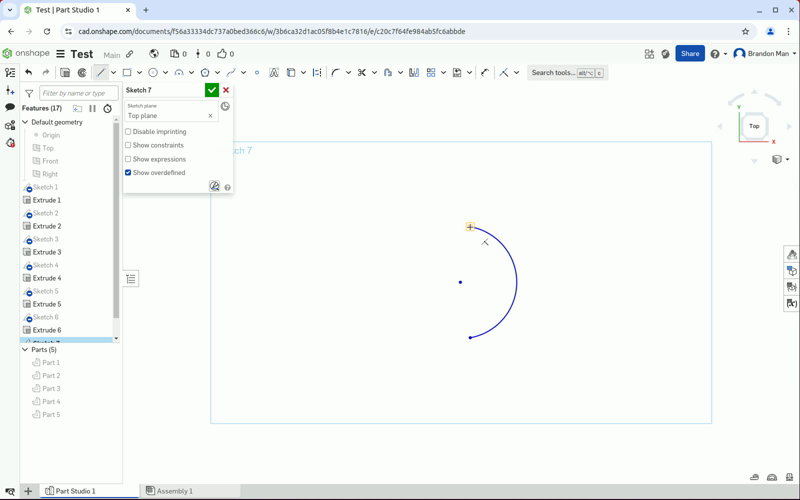
click(470, 226)
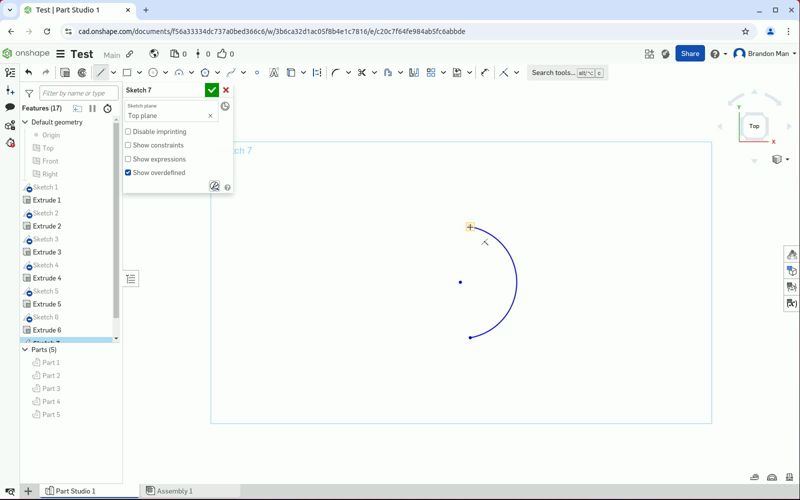
key_down(shift)
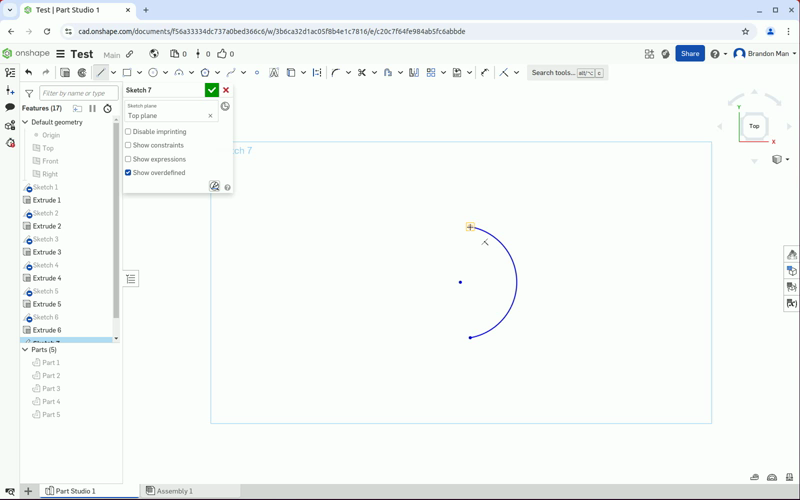
mouse_move(500, 226)
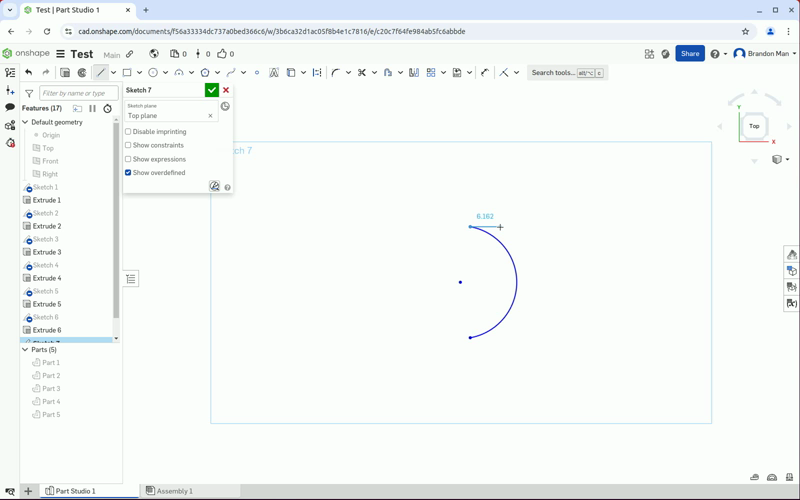
mouse_move(470, 236)
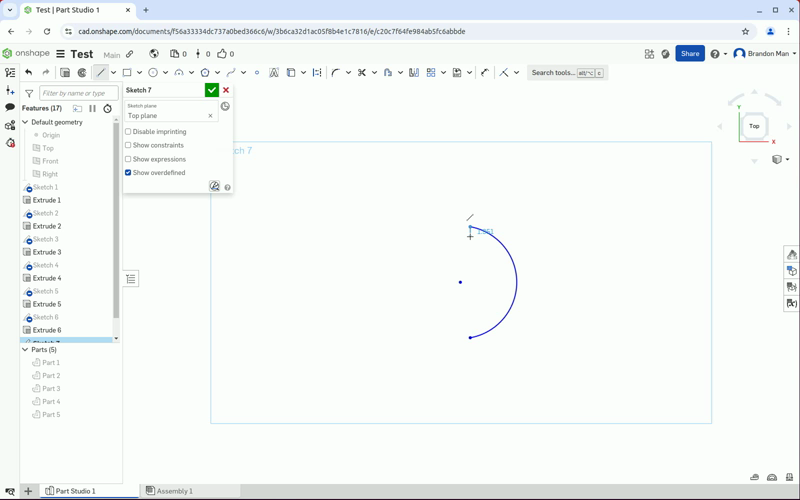
click(470, 236)
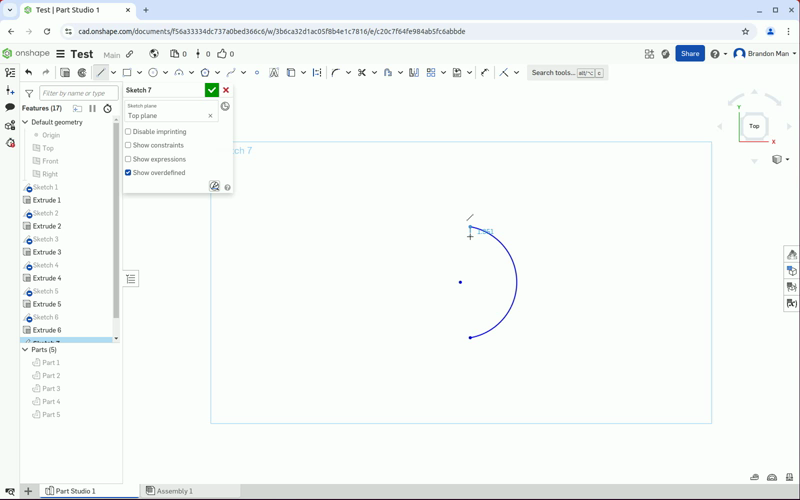
key_up(shift)
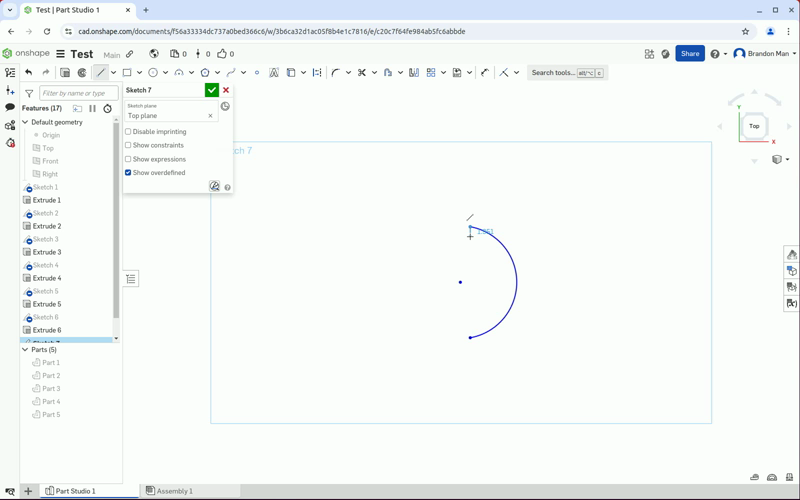
key(esc)
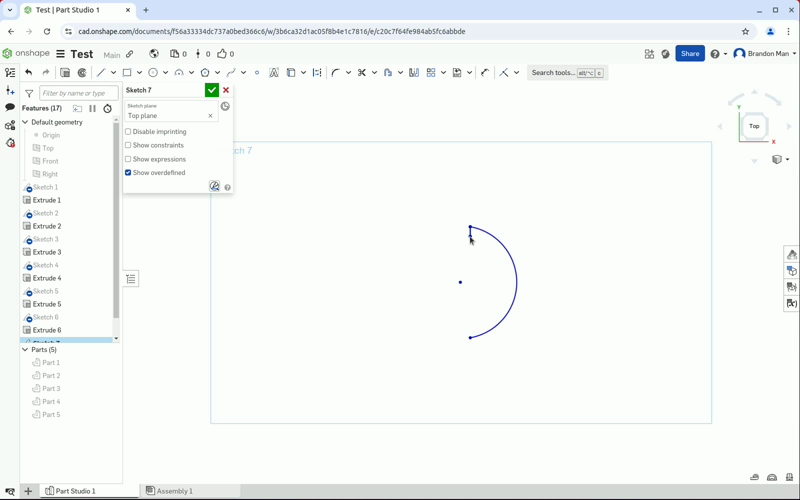
key(a)
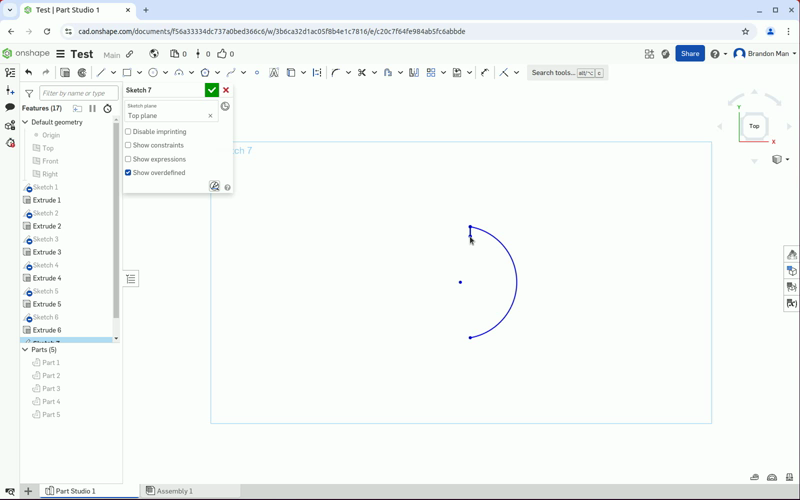
mouse_move(470, 236)
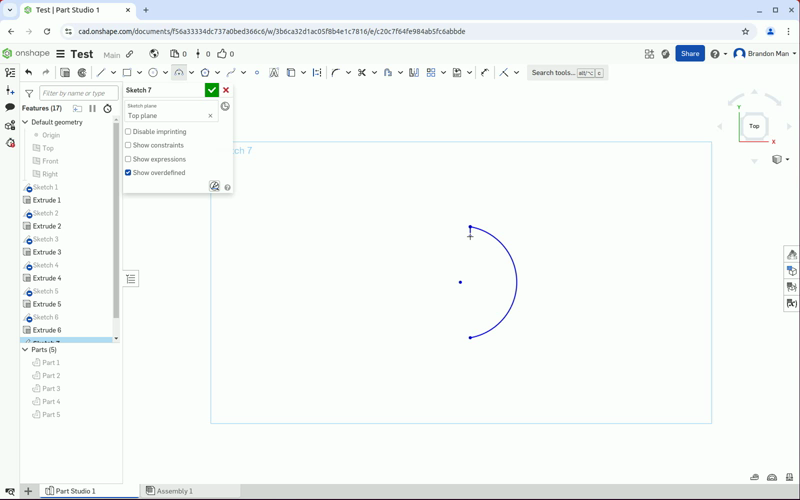
click(470, 236)
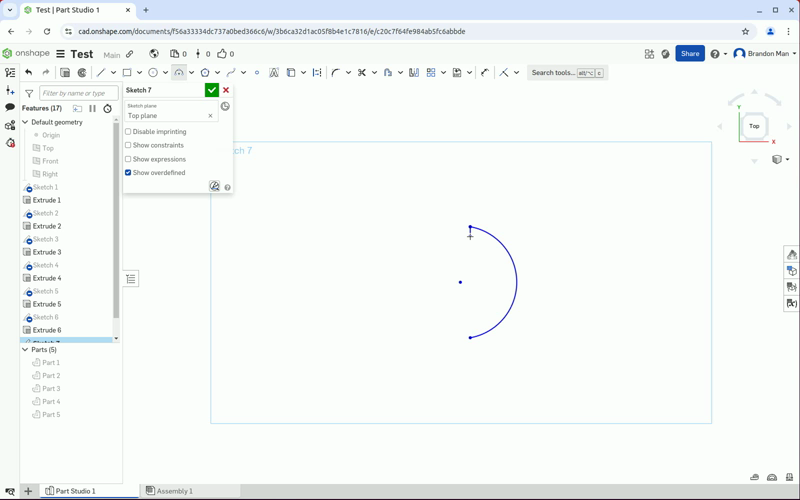
key_down(shift)
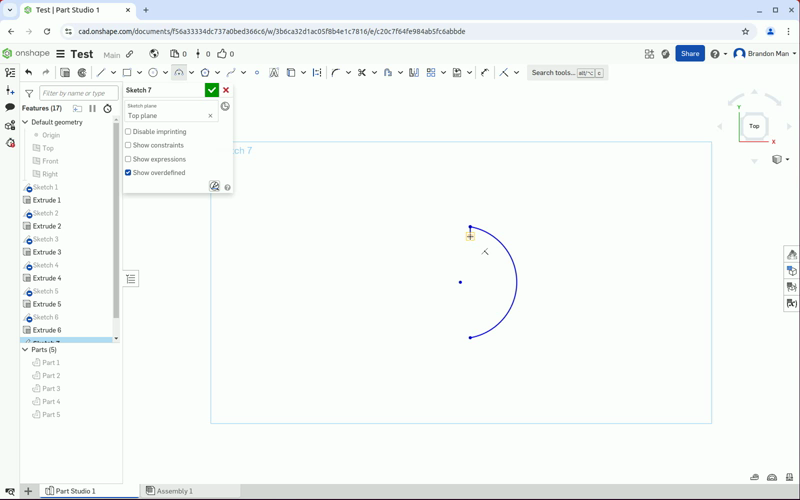
mouse_move(470, 328)
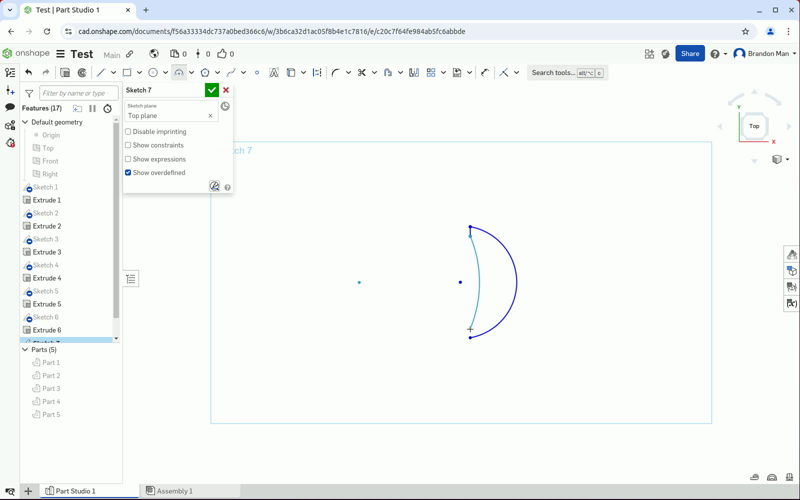
click(470, 328)
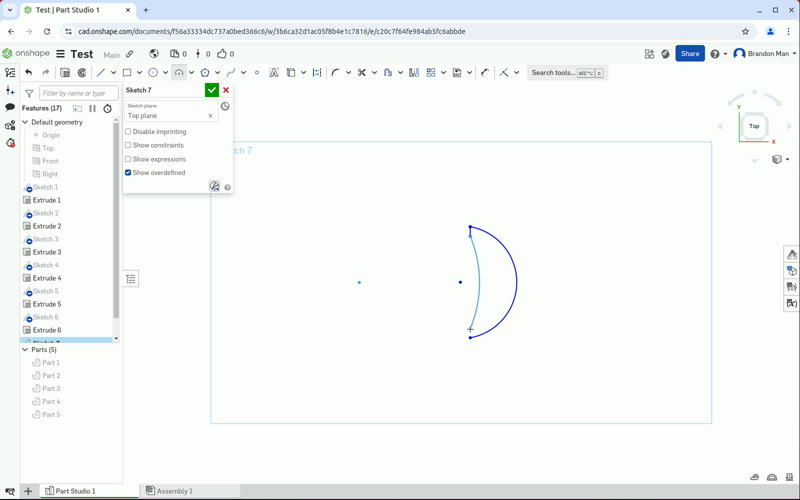
mouse_move(508, 282)
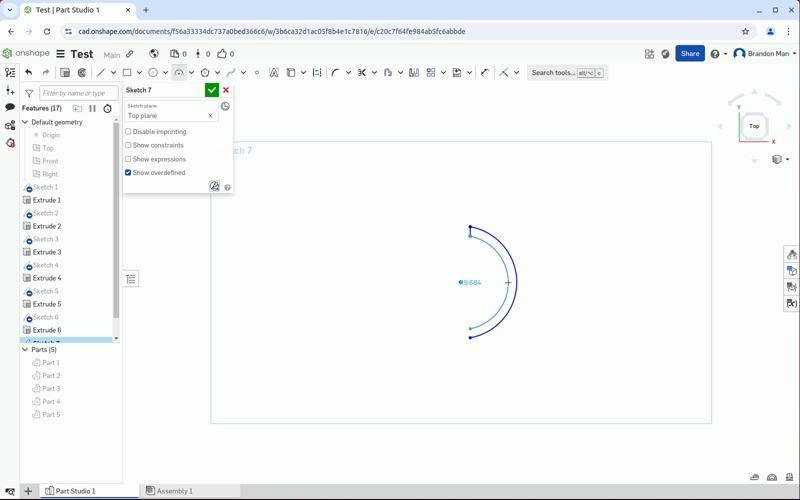
click(508, 282)
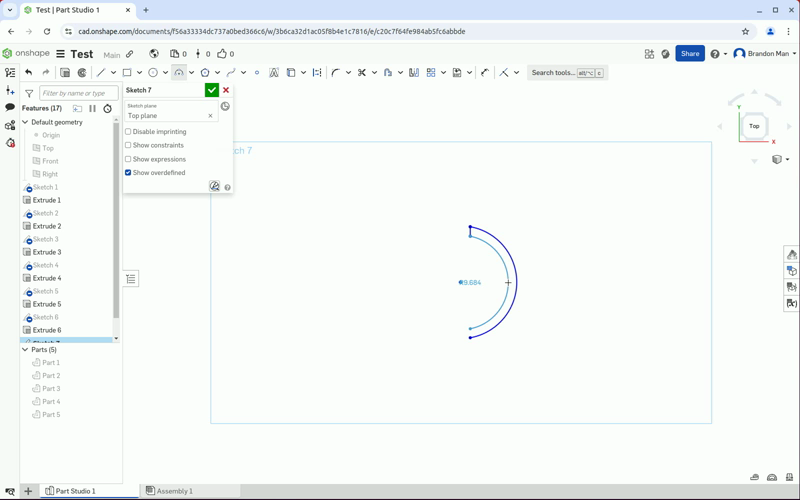
key_up(shift)
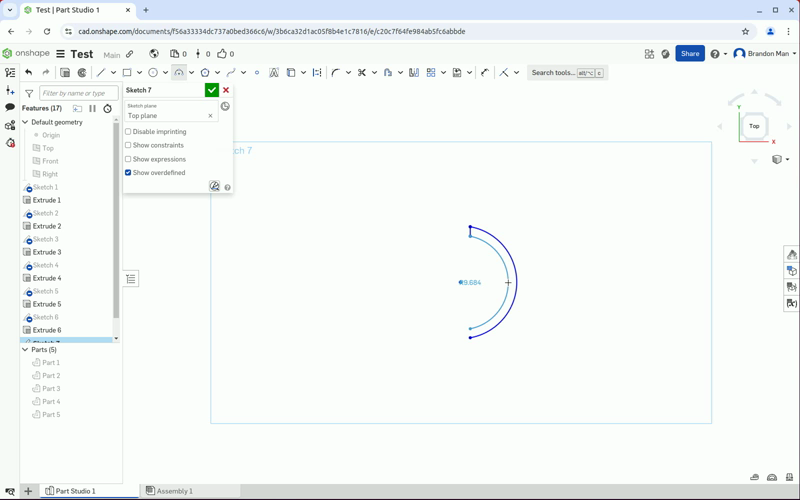
key(esc)
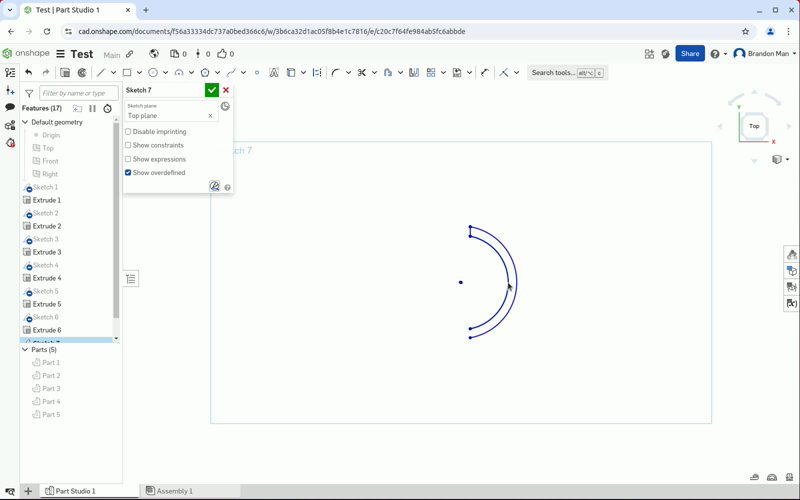
key(l)
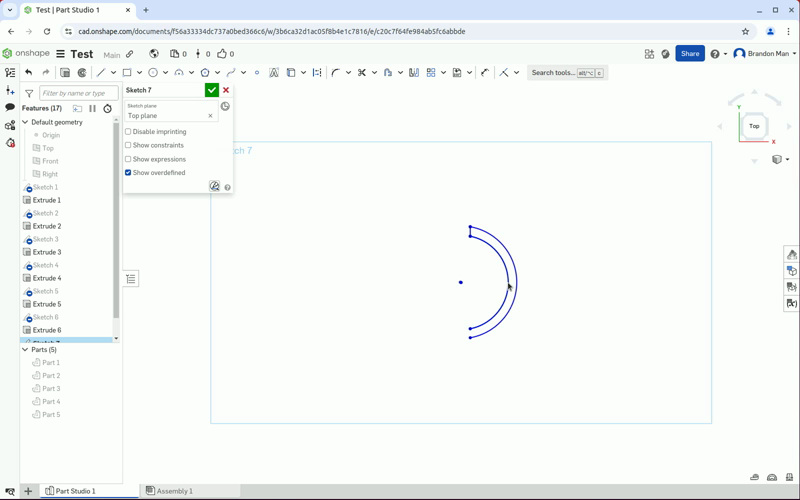
mouse_move(470, 328)
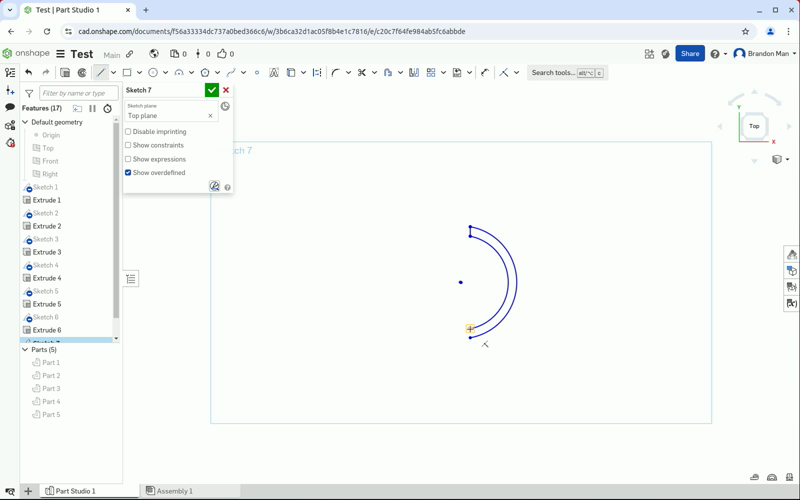
click(470, 328)
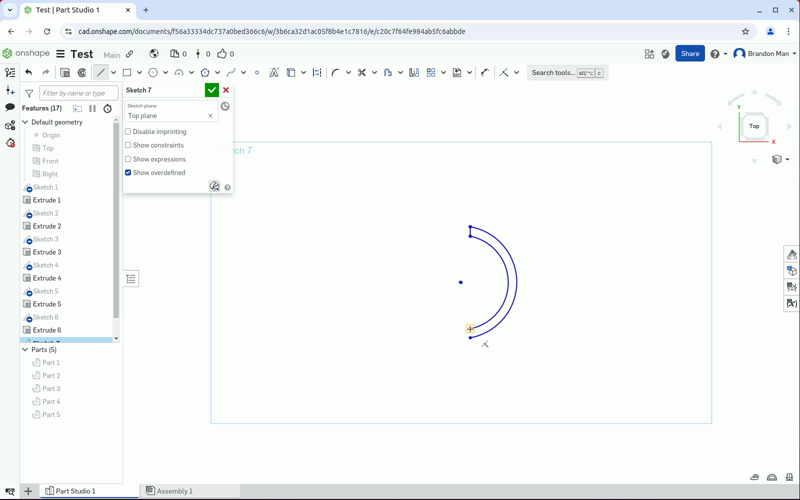
mouse_move(500, 328)
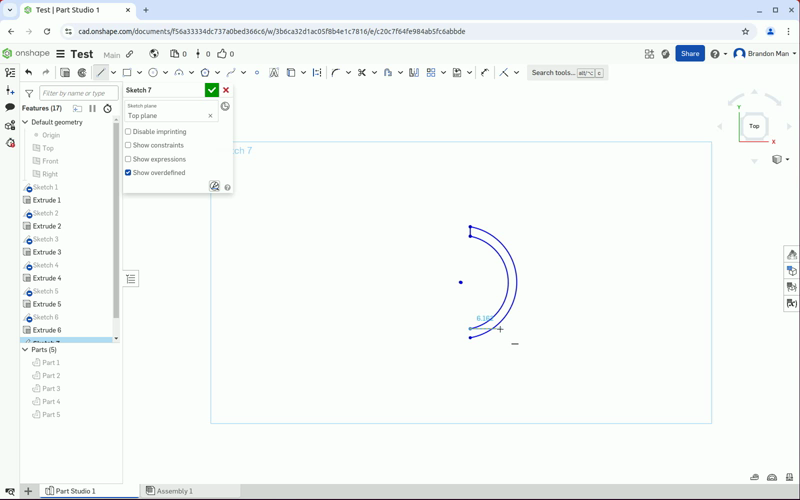
key_down(shift)
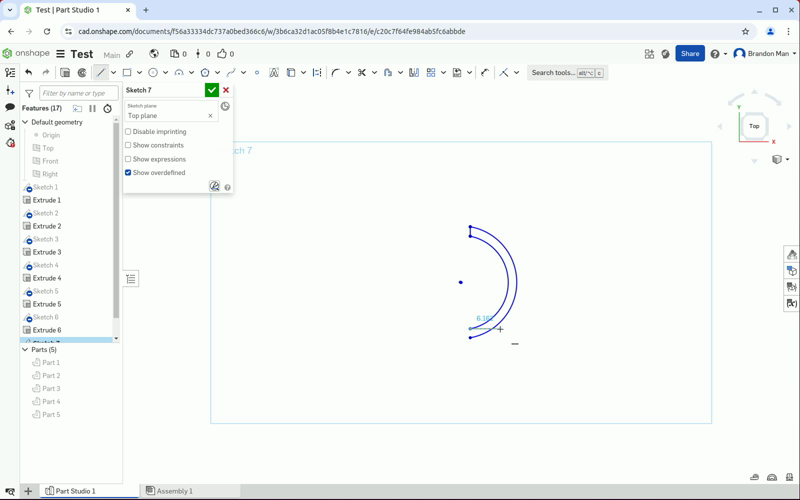
mouse_move(470, 337)
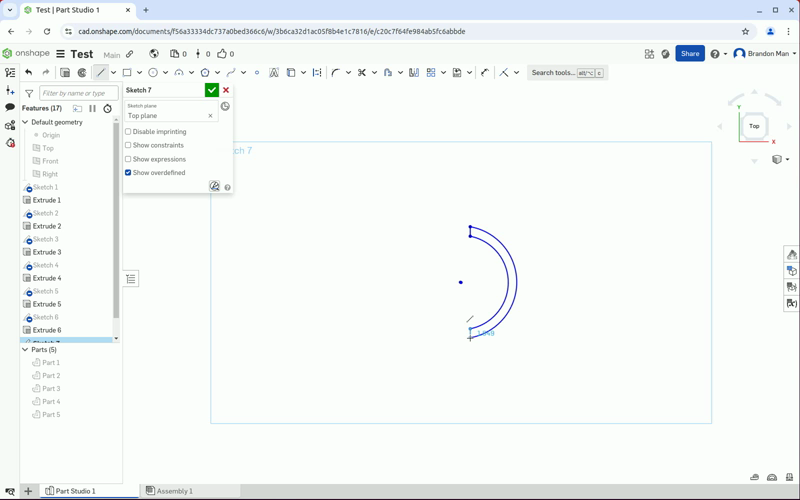
key_up(shift)
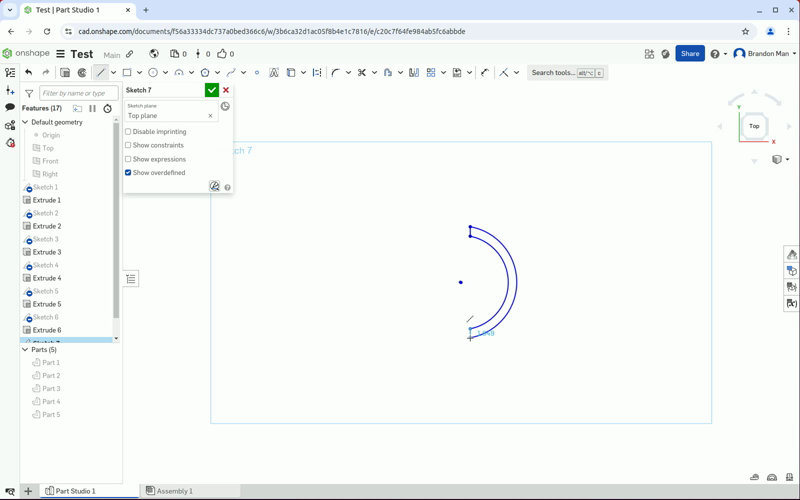
click(470, 337)
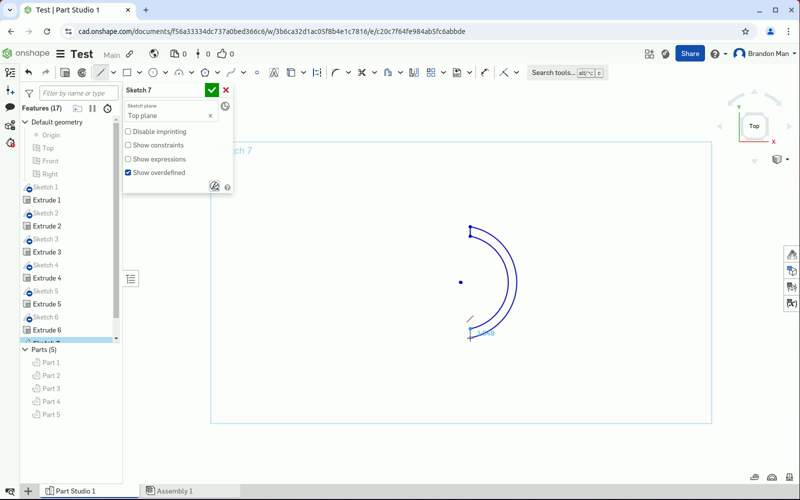
key(esc)
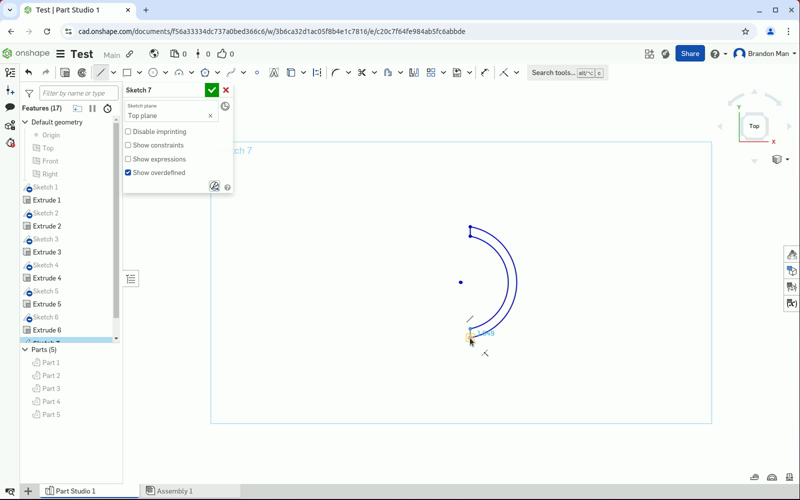
mouse_move(506, 308)
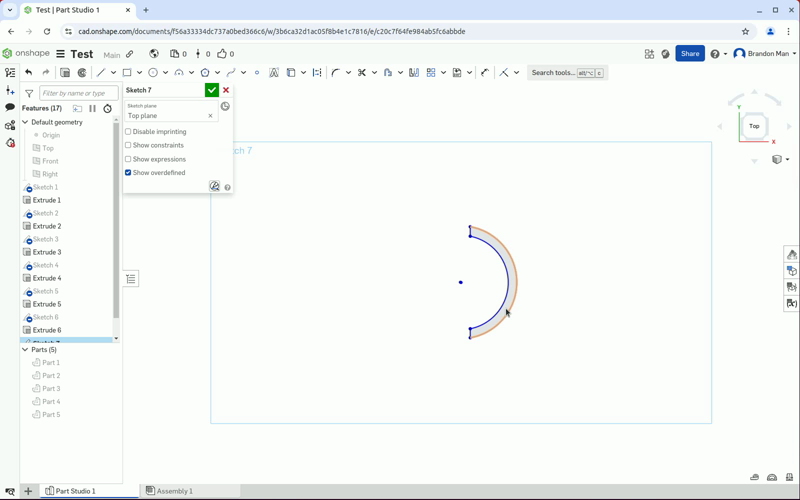
scroll(6)
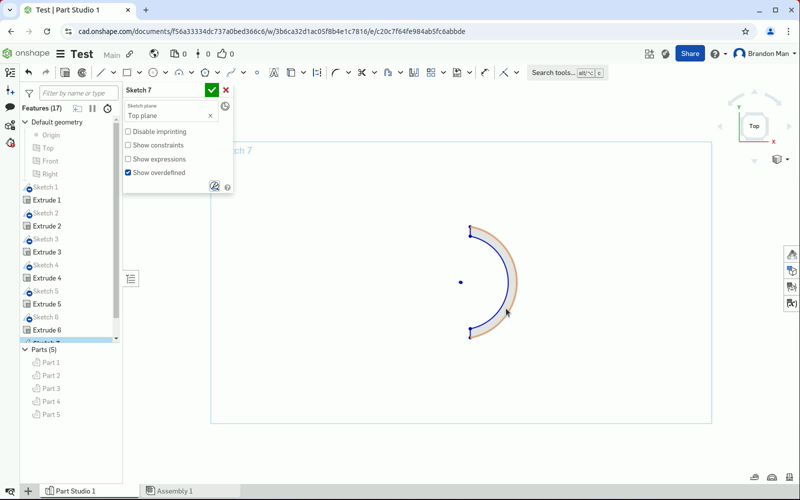
scroll(6)
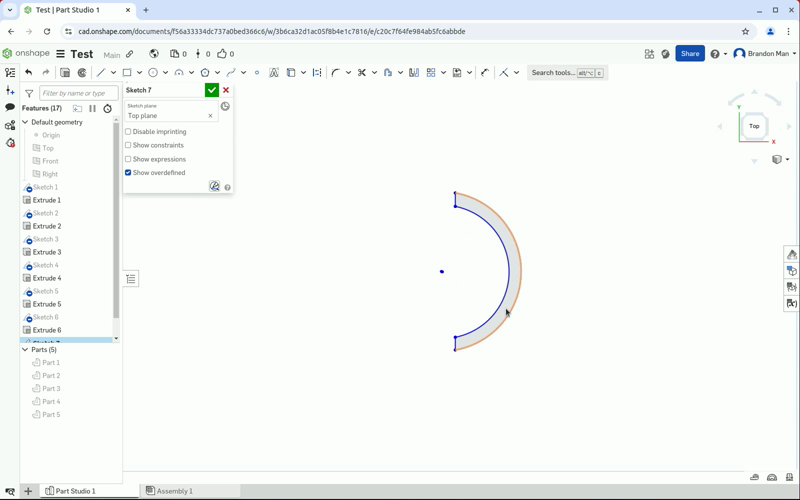
scroll(6)
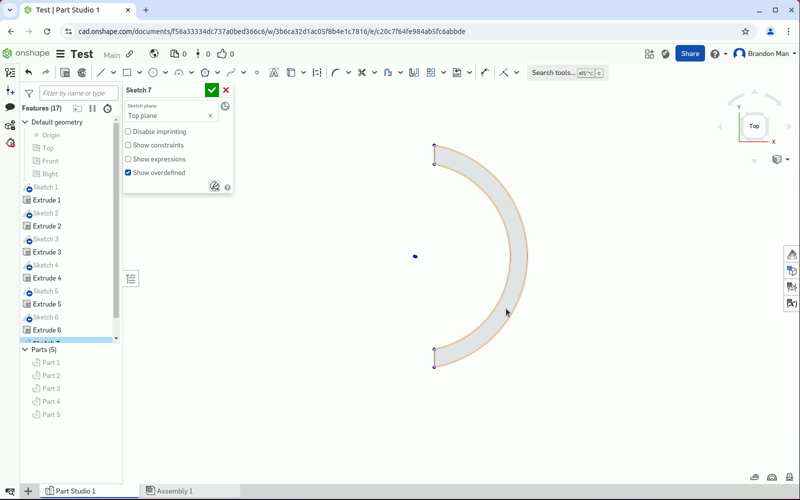
scroll(6)
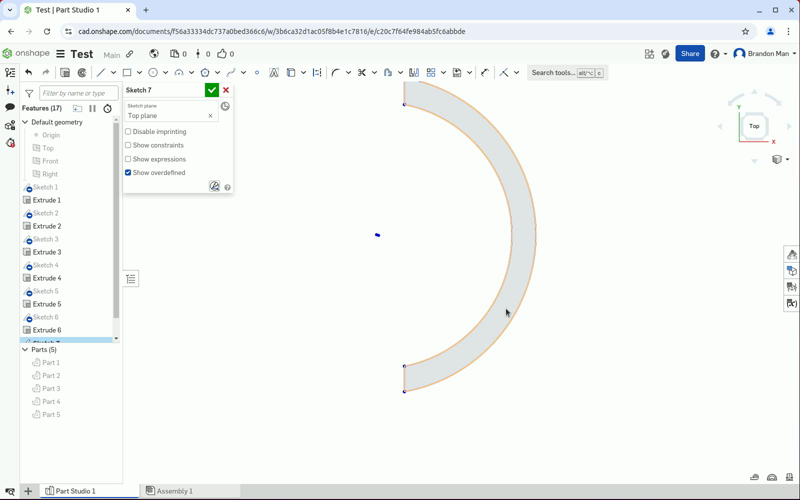
scroll(6)
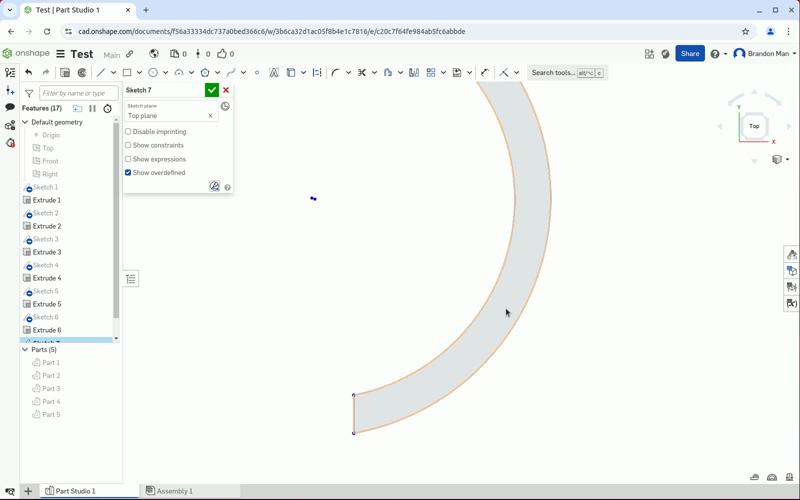
scroll(6)
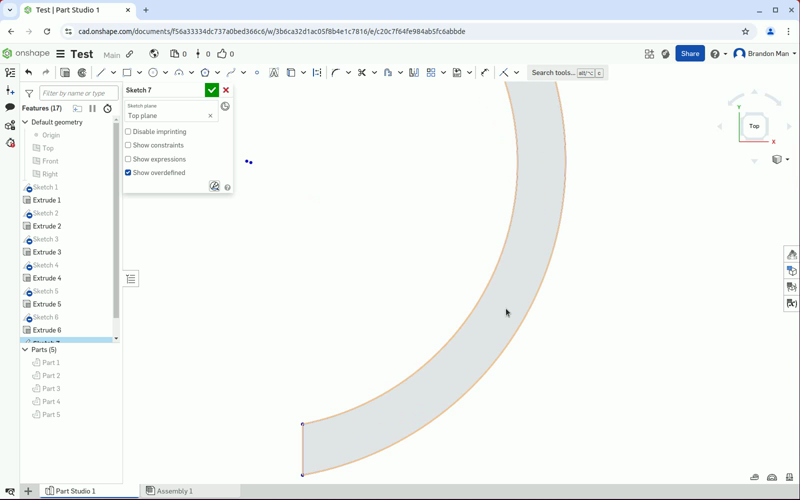
scroll(6)
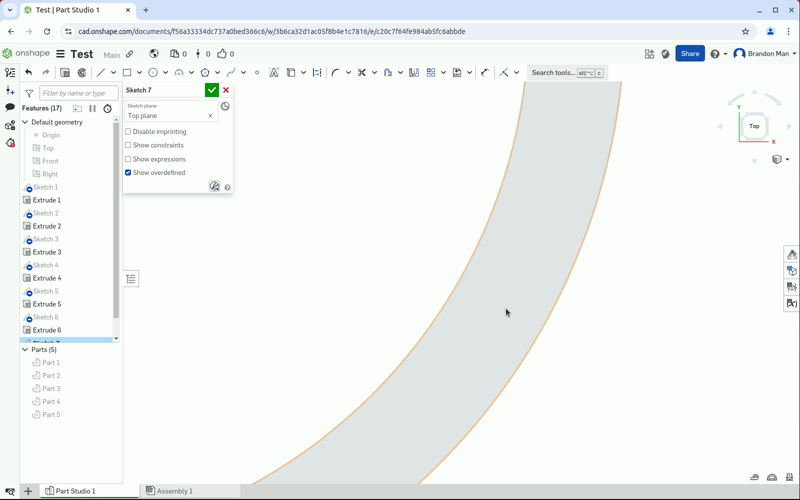
click(506, 308)
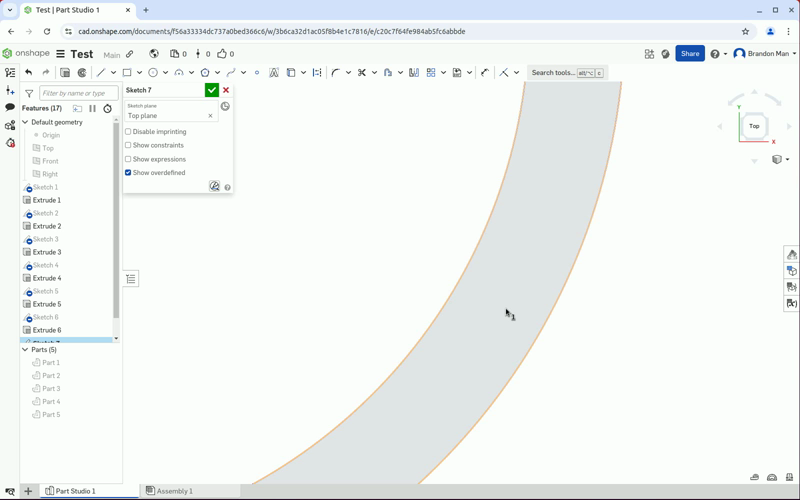
scroll(-6)
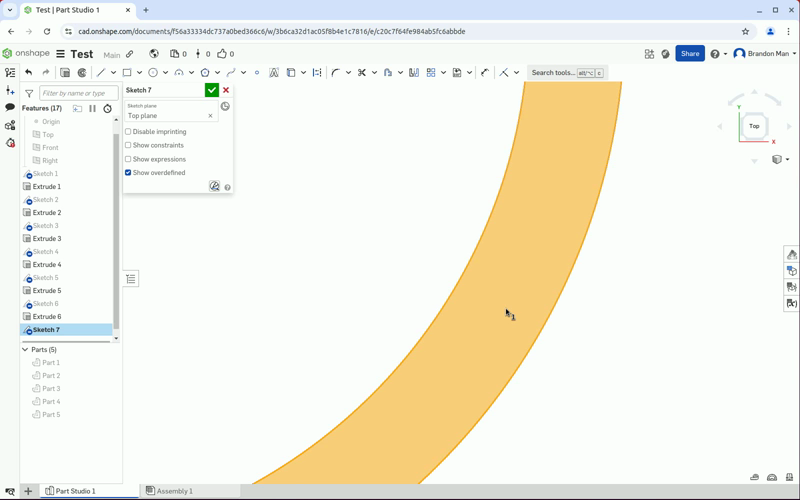
scroll(-6)
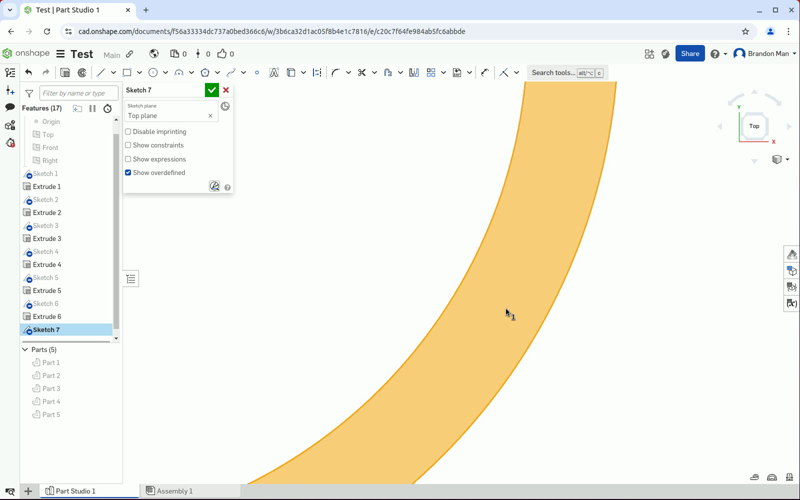
scroll(-6)
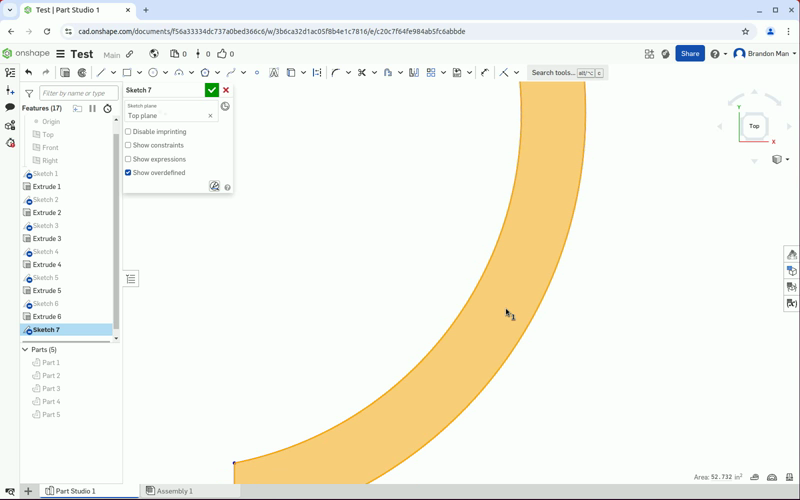
scroll(-6)
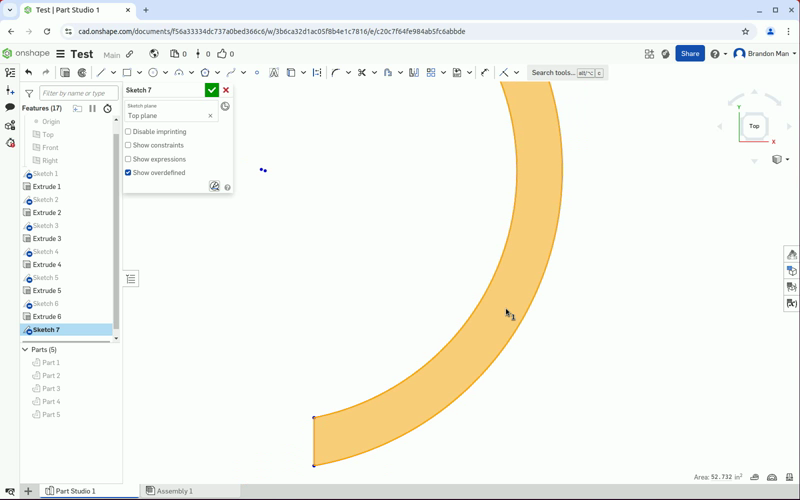
scroll(-6)
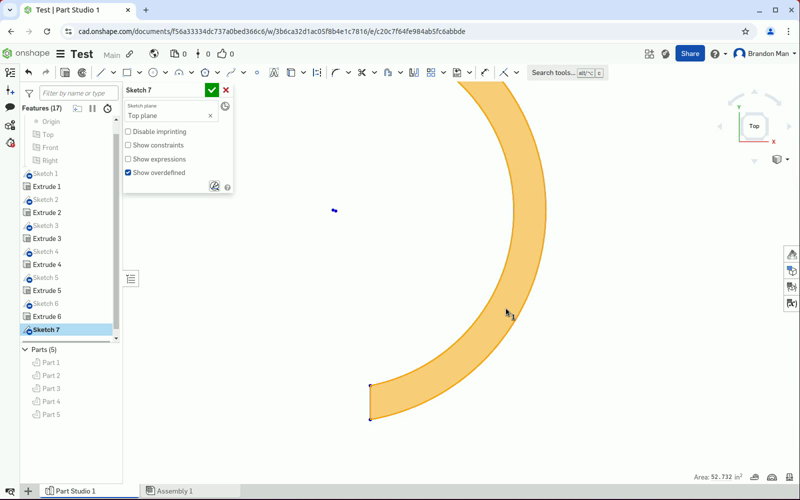
scroll(-6)
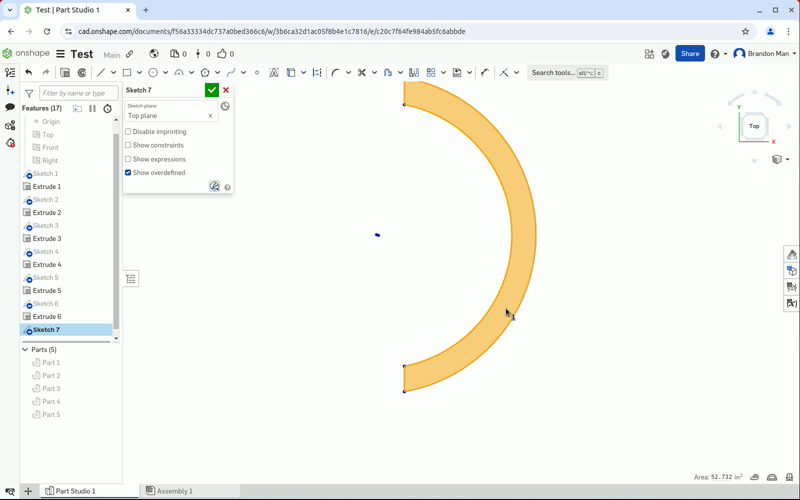
scroll(-6)
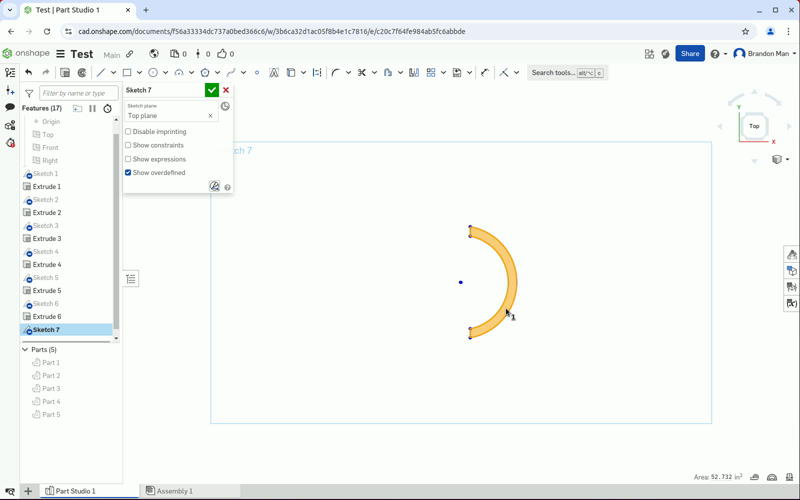
mouse_move(73, 352)
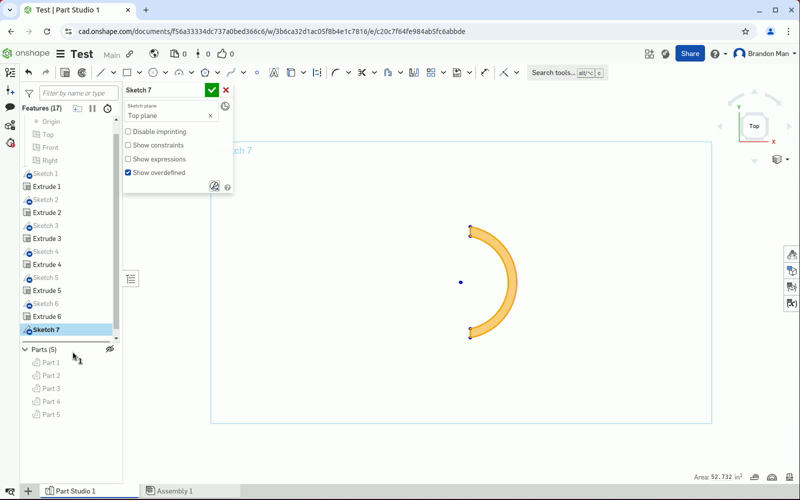
key(shift+y)
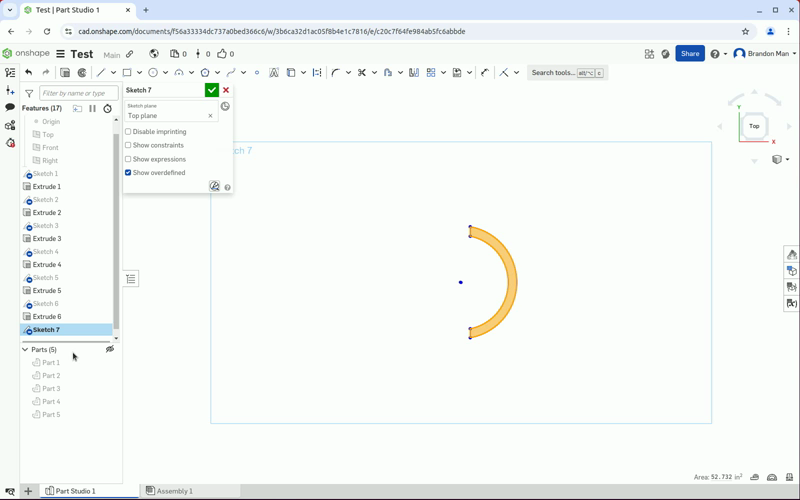
key(shift+e)
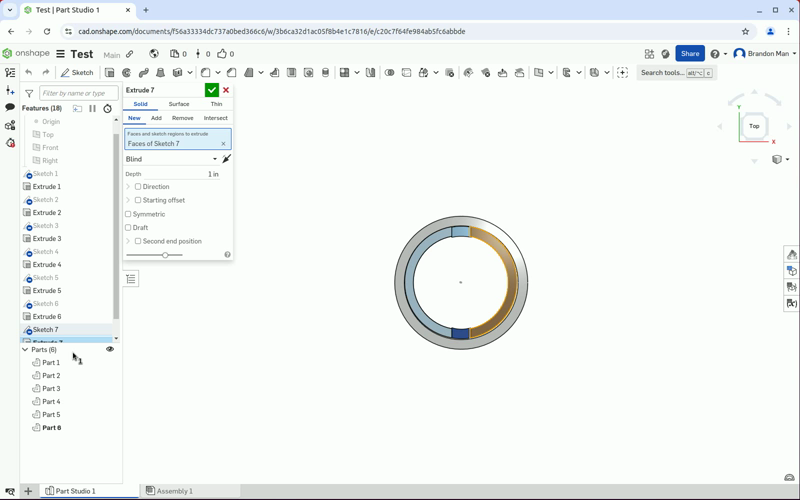
mouse_move(143, 106)
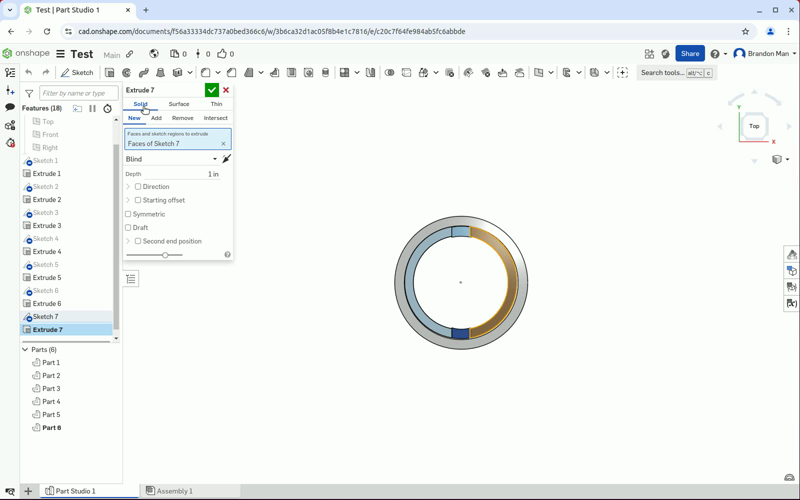
click(143, 106)
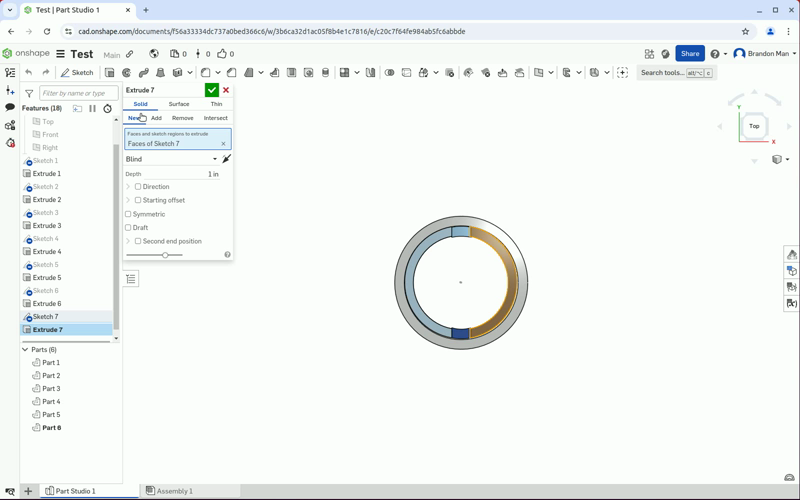
mouse_move(137, 120)
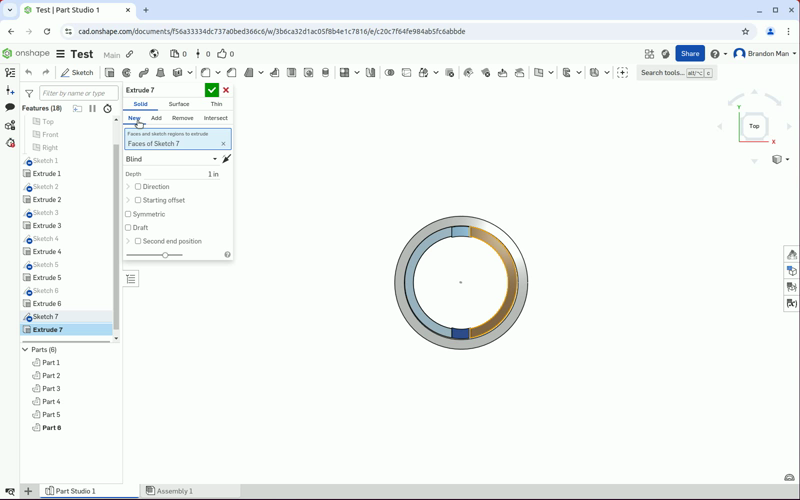
click(137, 120)
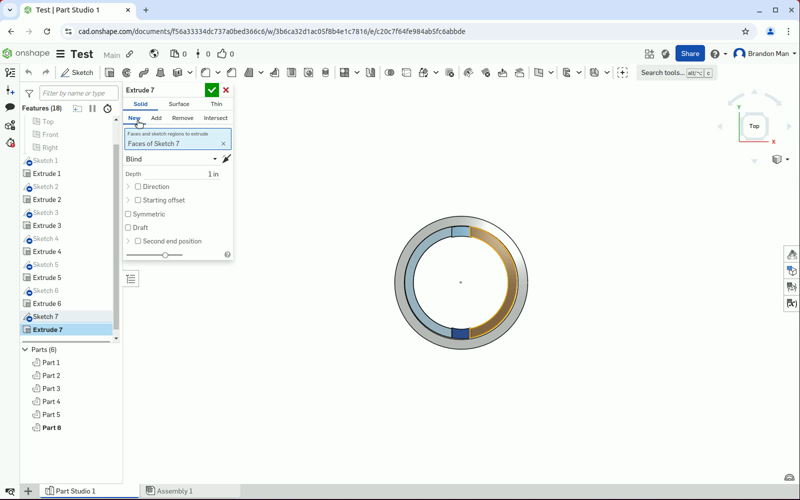
key(tab, 4)
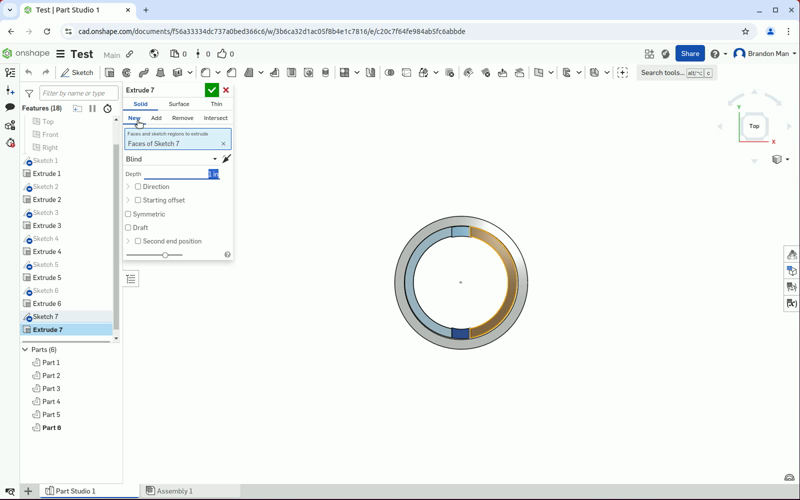
text(3.851)
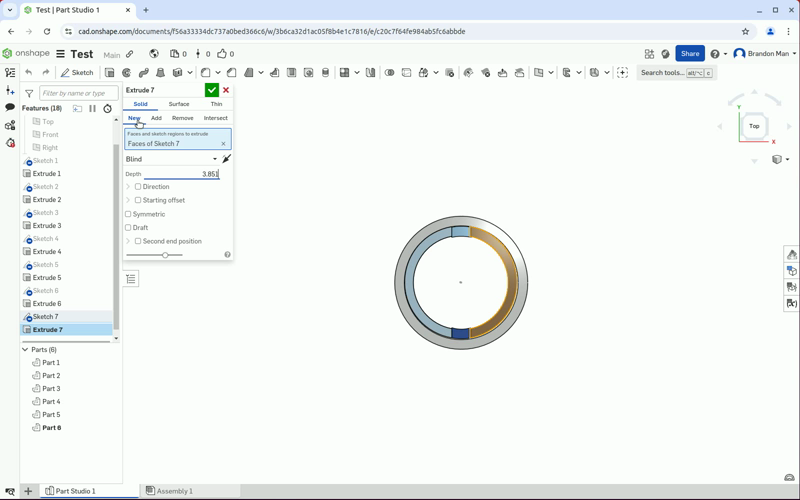
key(enter)
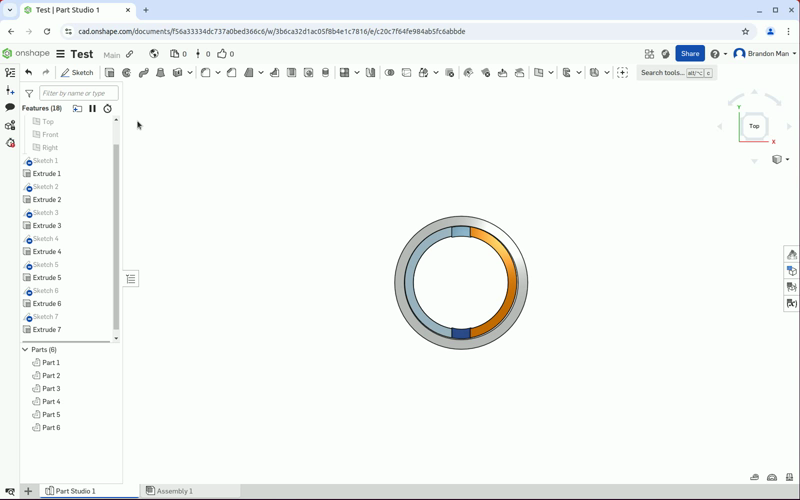
key(shift+h)
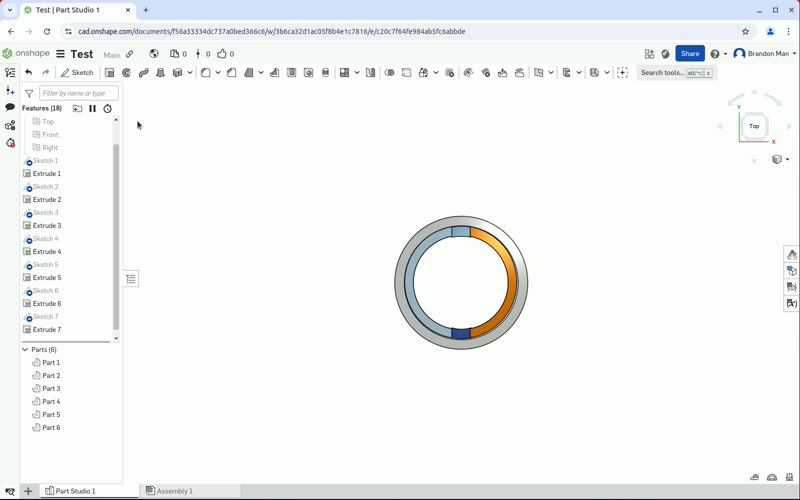
key(shift+h)
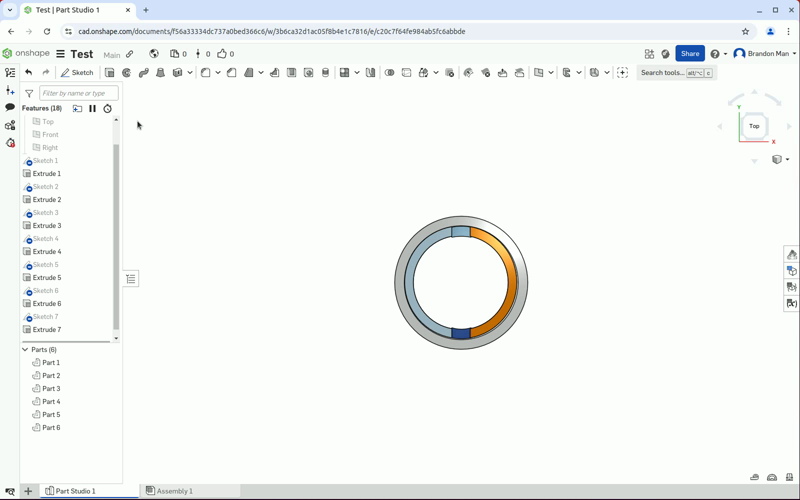
mouse_move(69, 163)
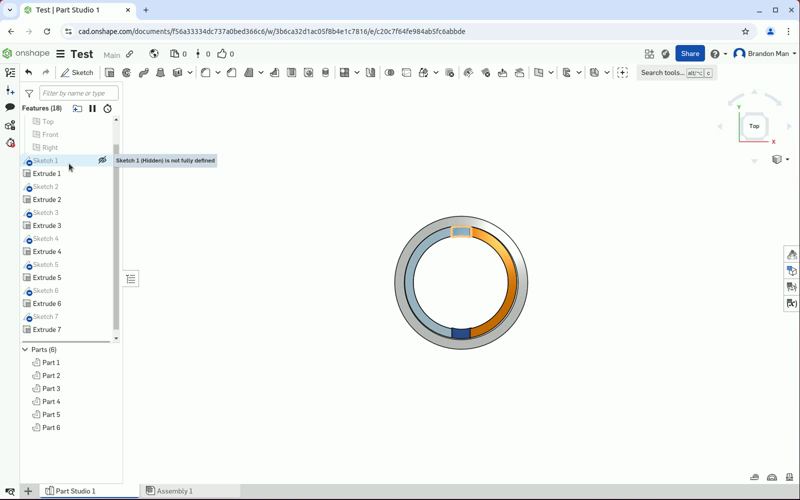
click(69, 163)
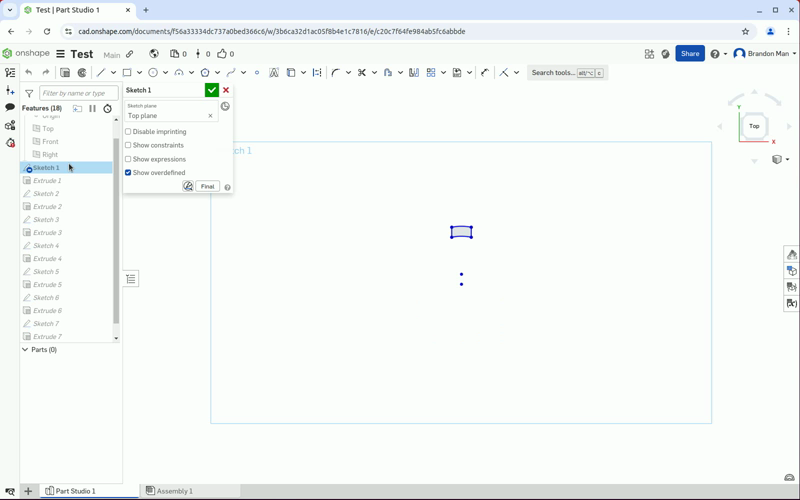
mouse_move(229, 92)
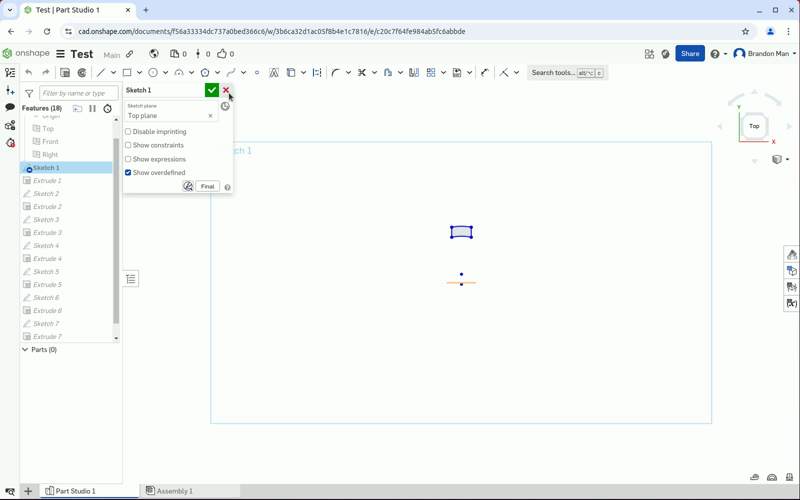
click(229, 92)
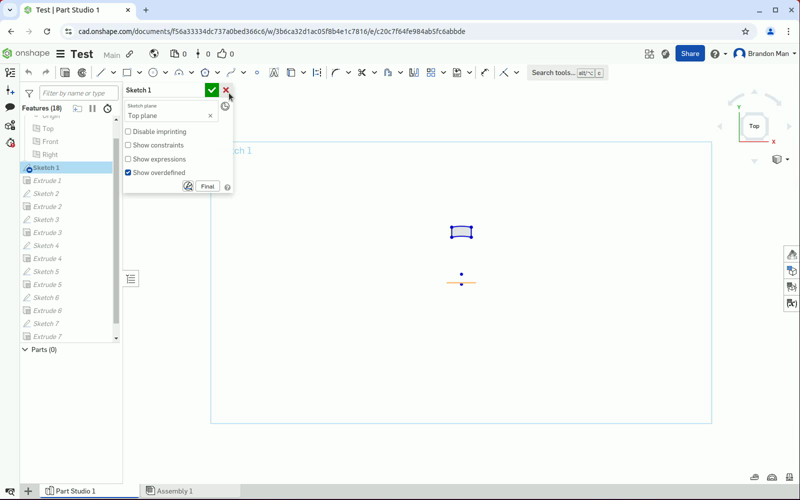
key(shift+s)
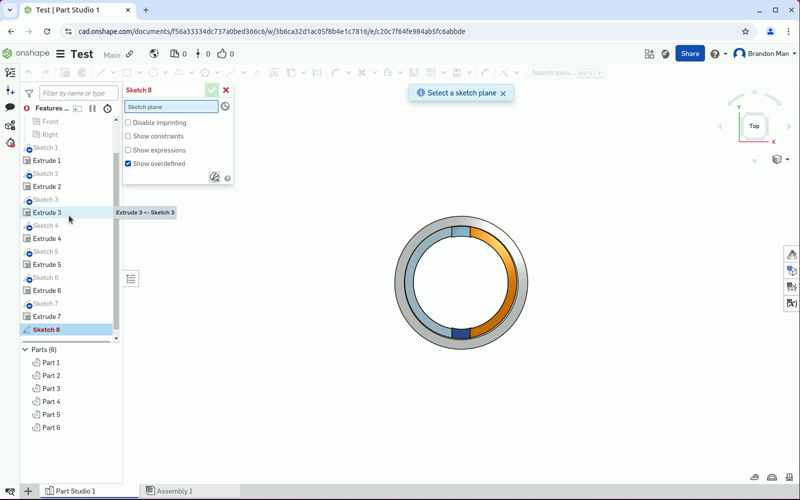
scroll(3)
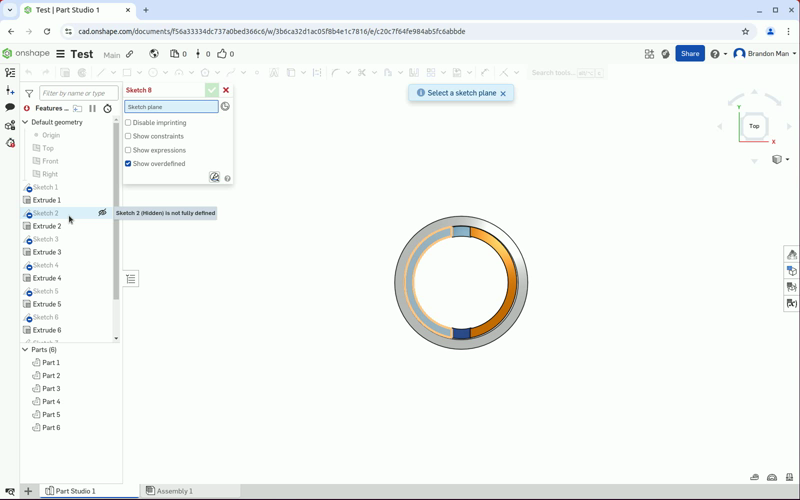
mouse_move(69, 150)
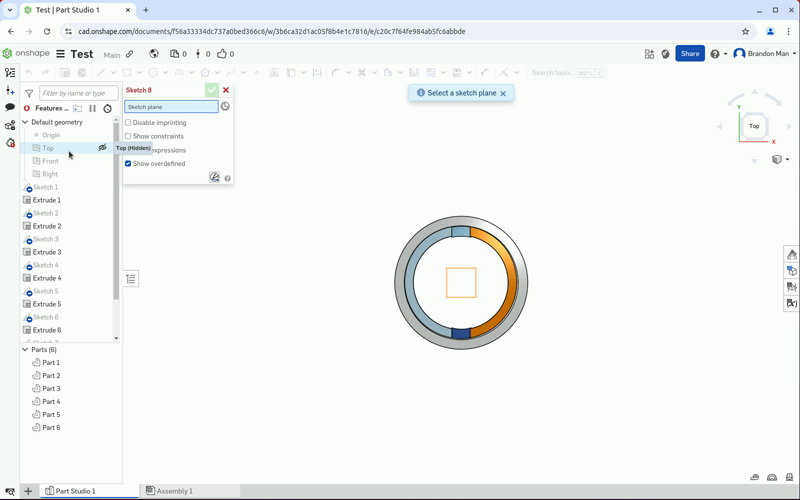
click(69, 150)
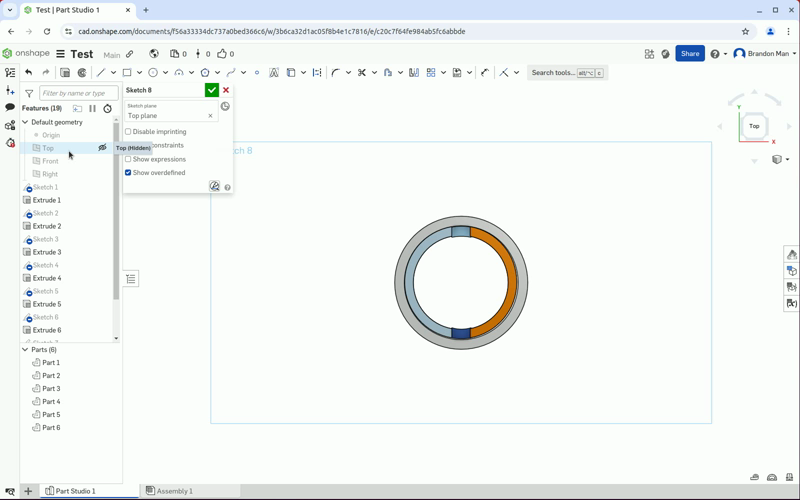
mouse_move(73, 352)
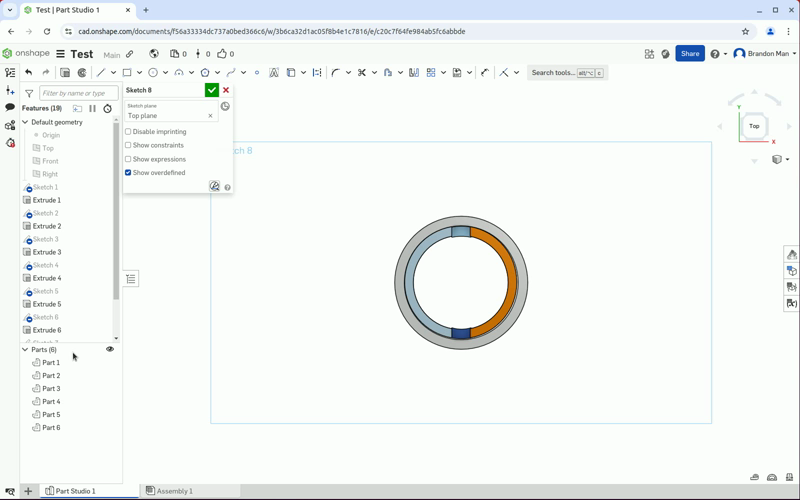
key(y)
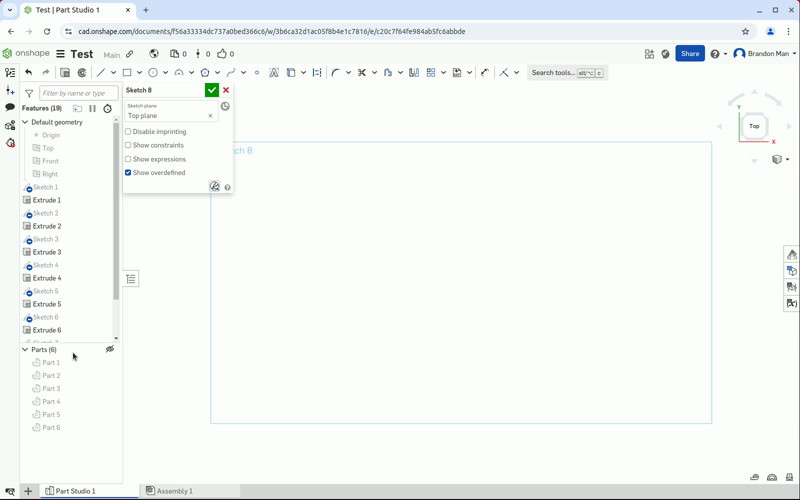
key(a)
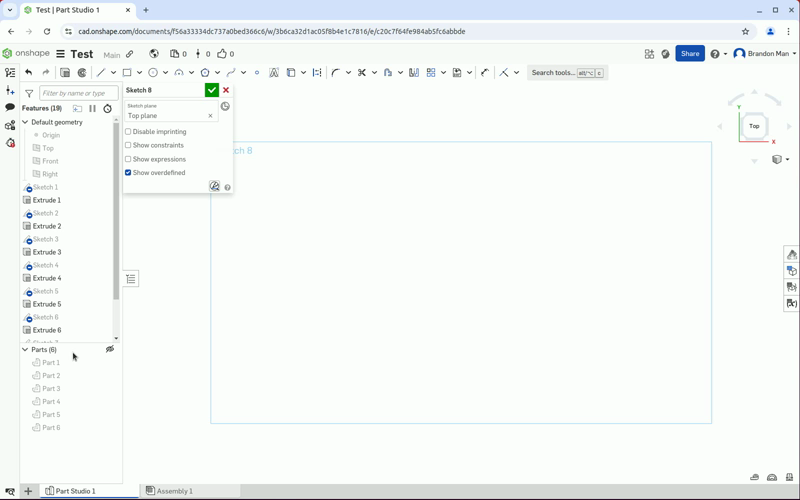
key_down(shift)
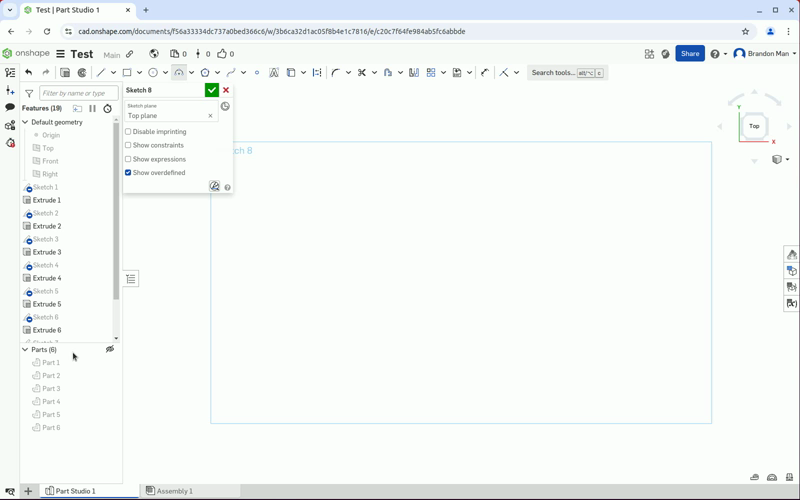
mouse_move(451, 337)
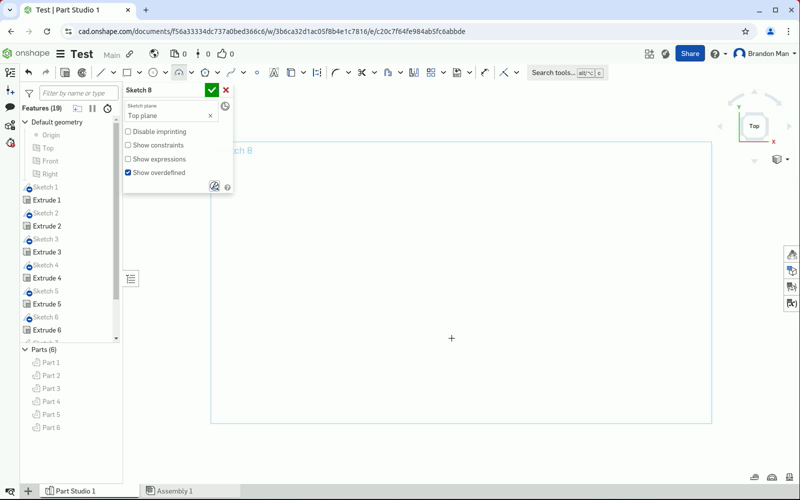
click(451, 337)
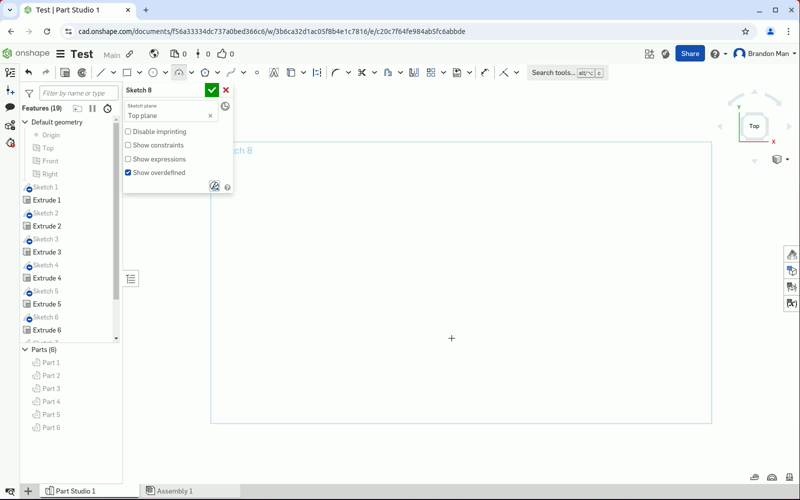
key_up(shift)
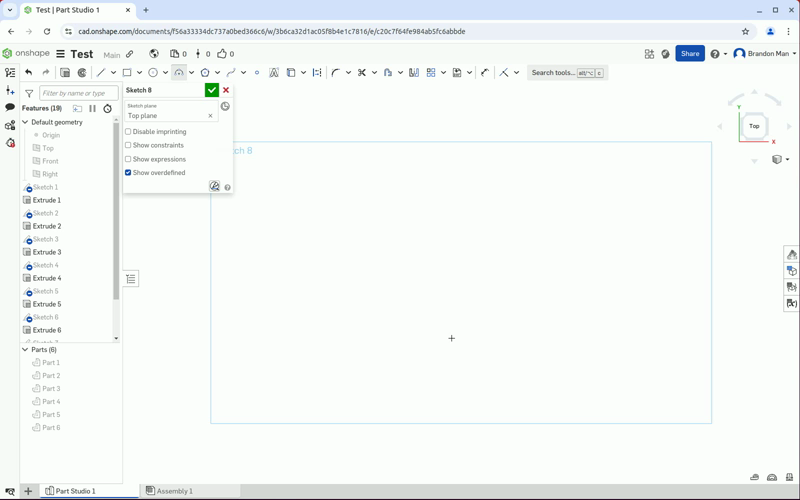
key_down(shift)
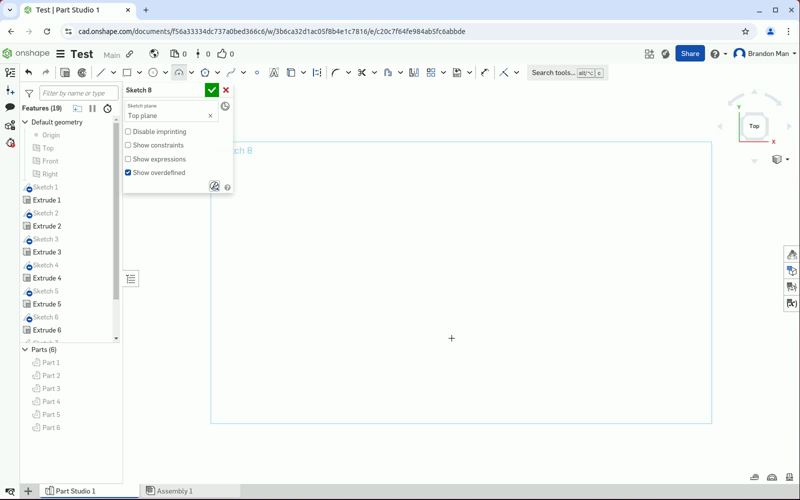
mouse_move(471, 337)
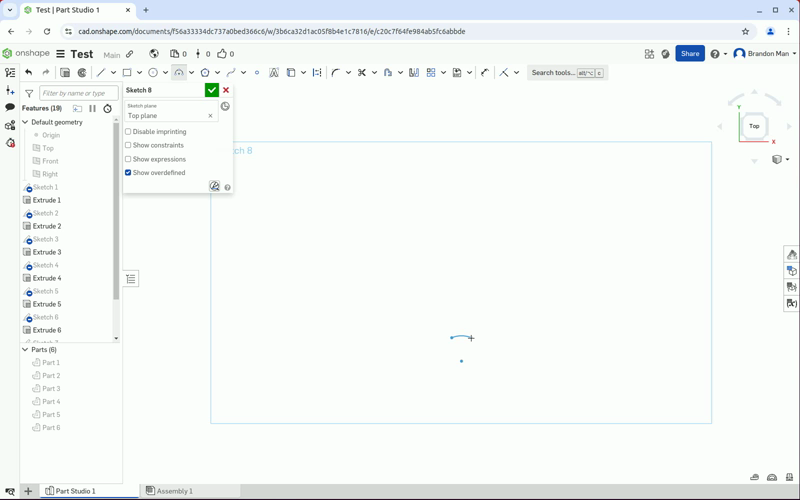
click(471, 337)
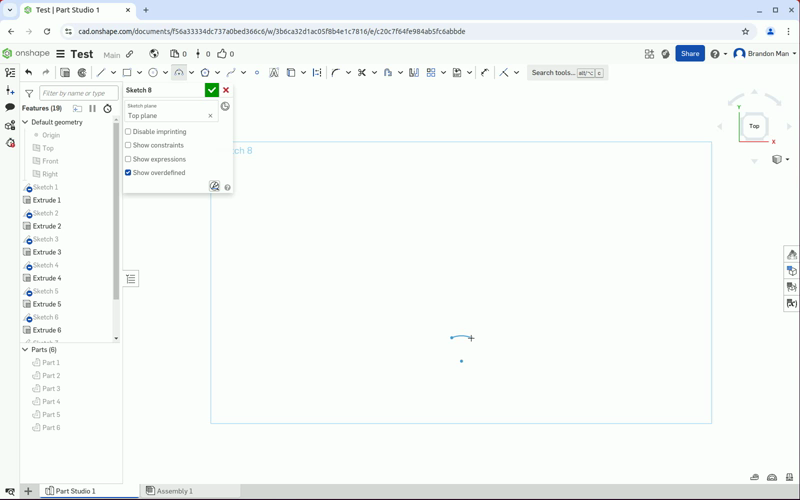
mouse_move(461, 338)
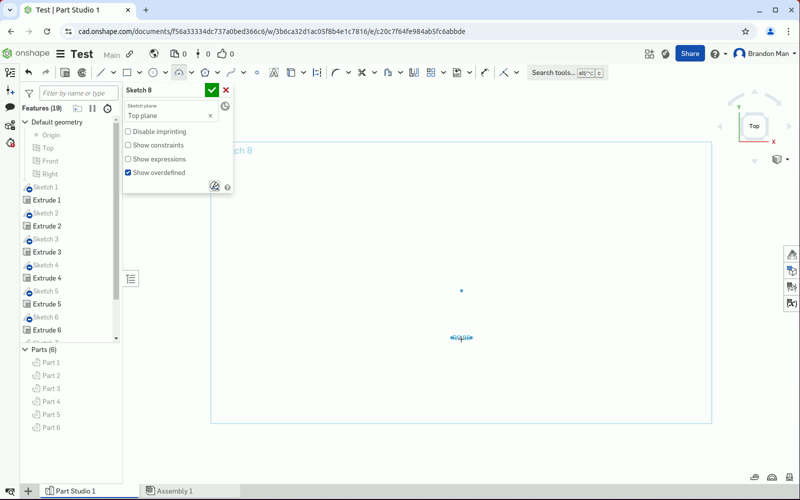
click(461, 338)
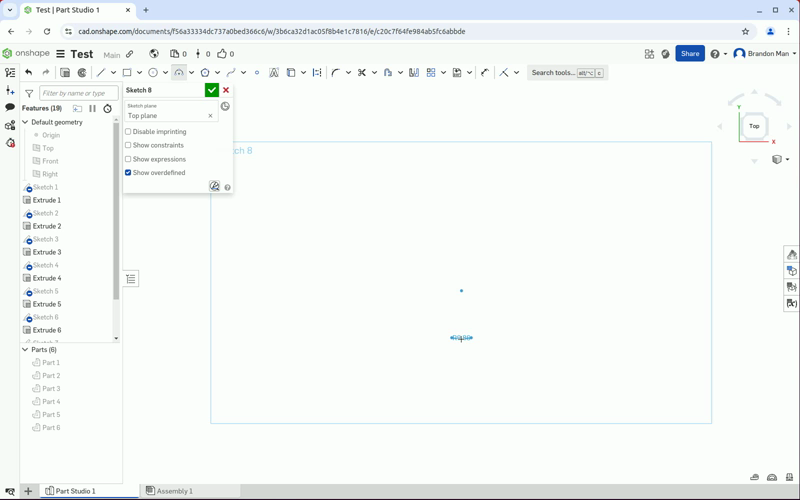
key_up(shift)
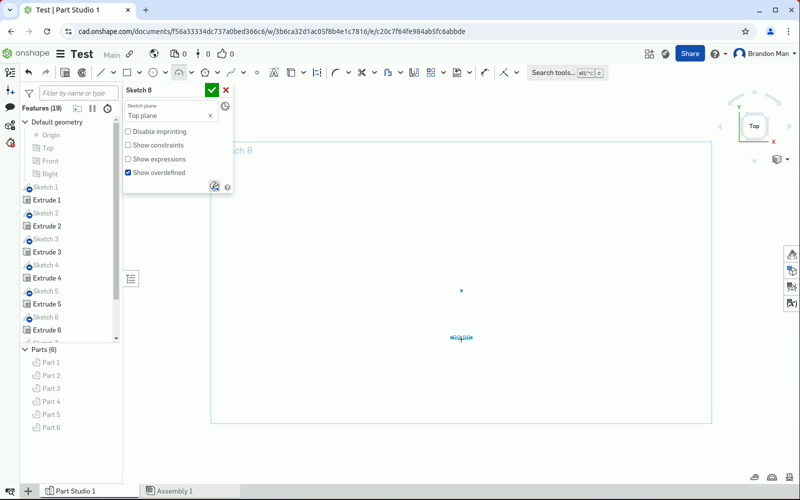
key(esc)
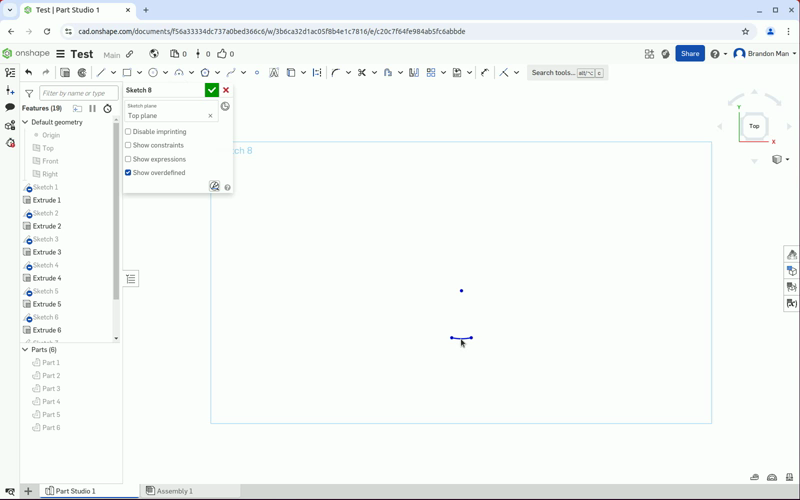
key(l)
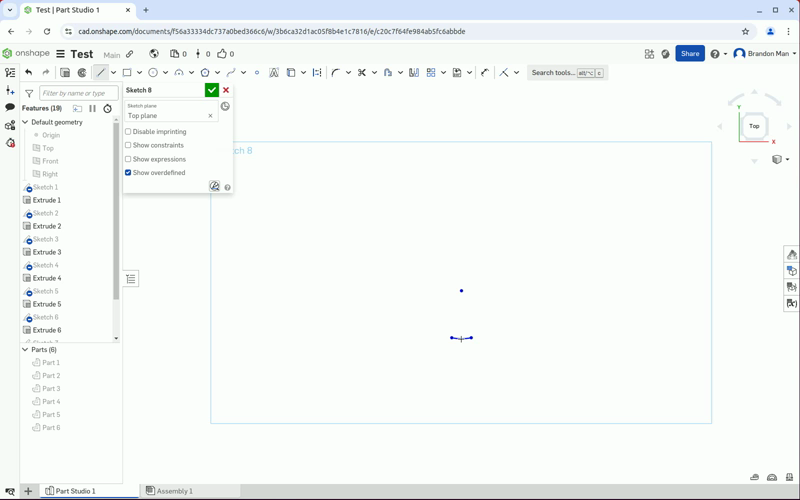
mouse_move(471, 337)
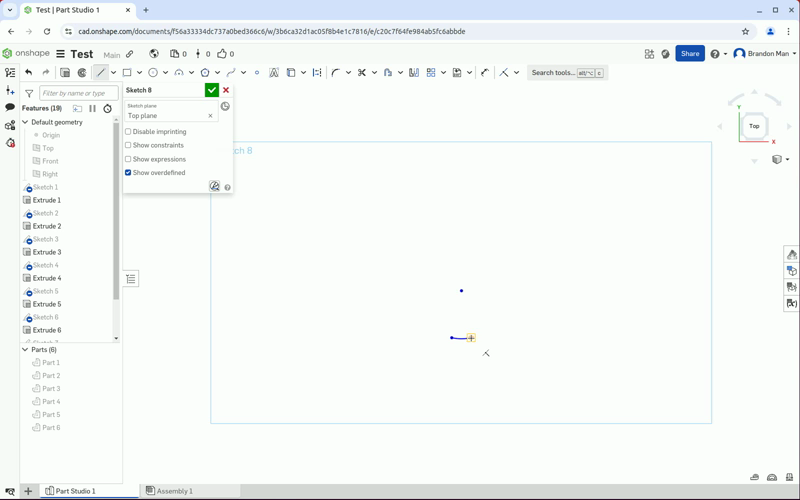
click(471, 337)
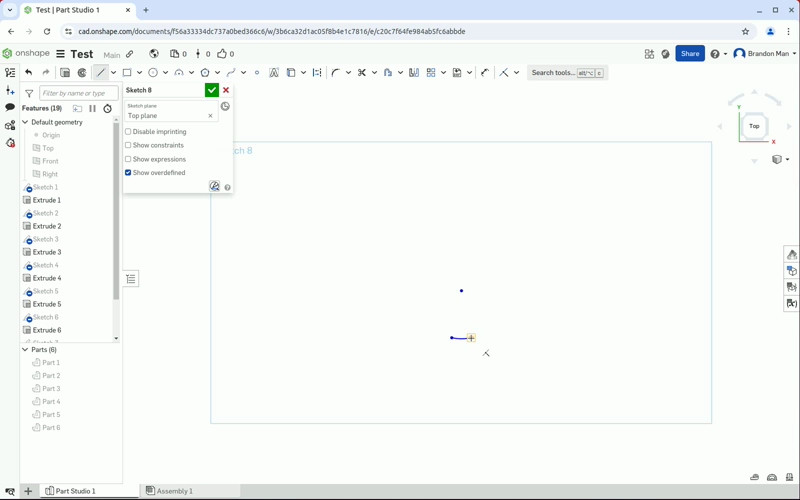
key_down(shift)
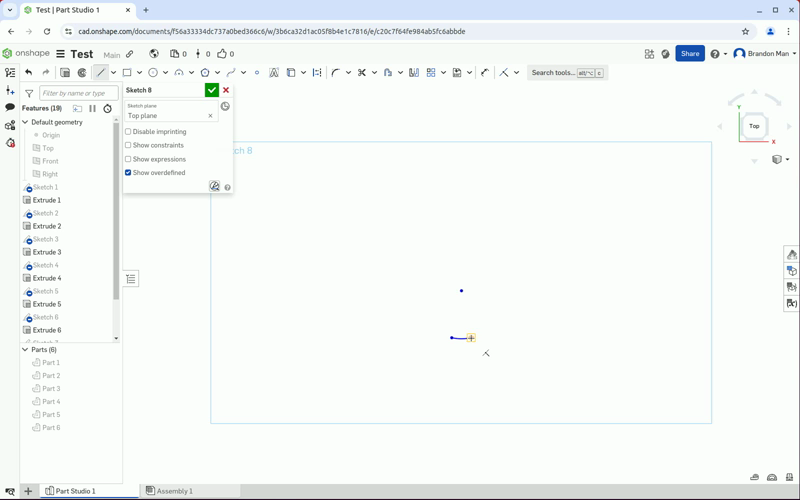
mouse_move(501, 337)
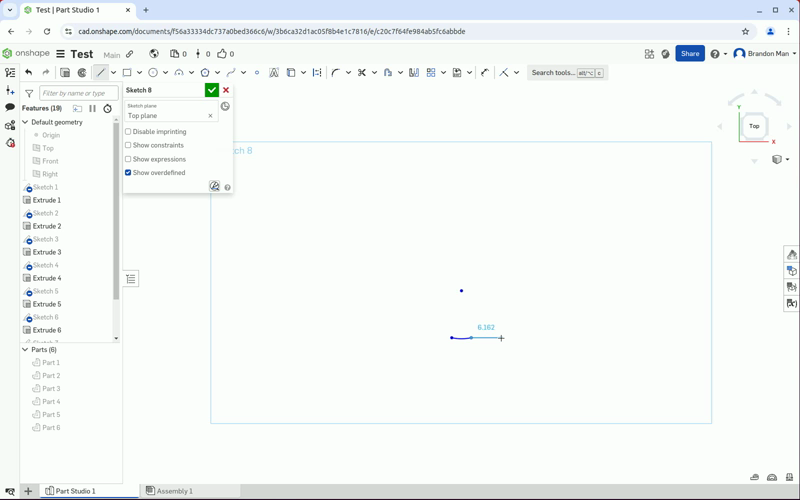
mouse_move(471, 327)
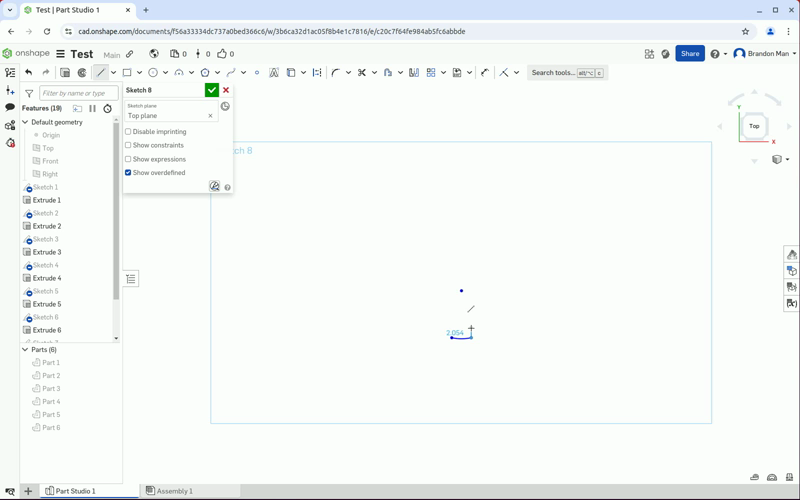
click(471, 327)
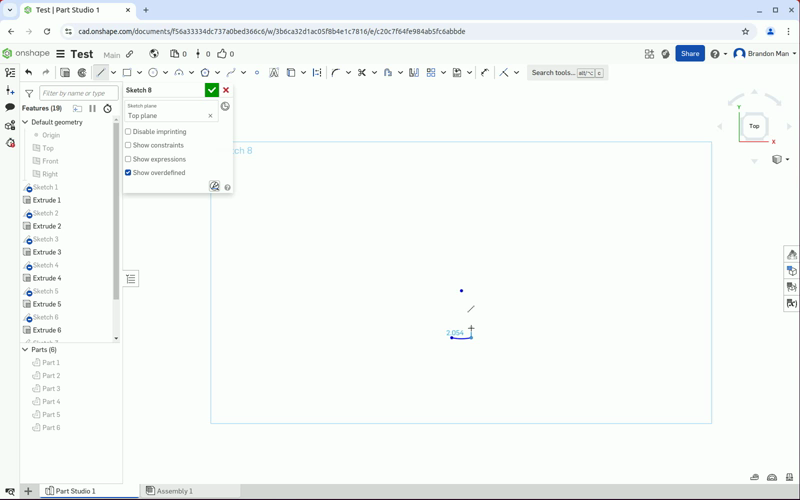
key_up(shift)
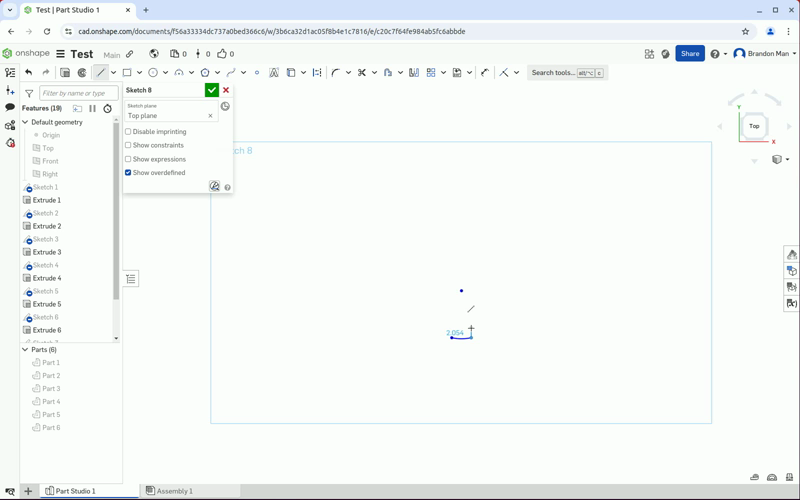
key(esc)
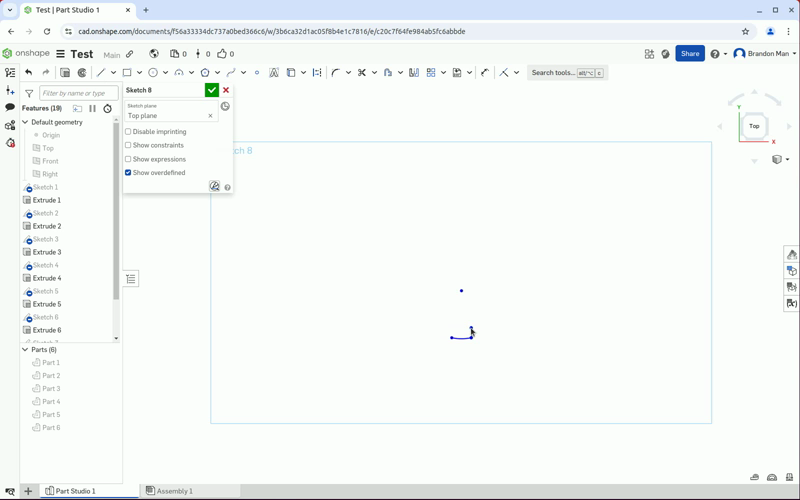
key(a)
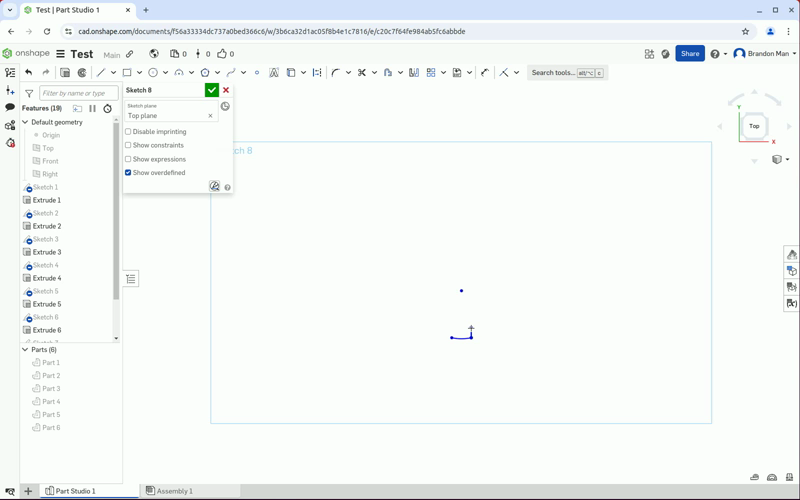
mouse_move(471, 327)
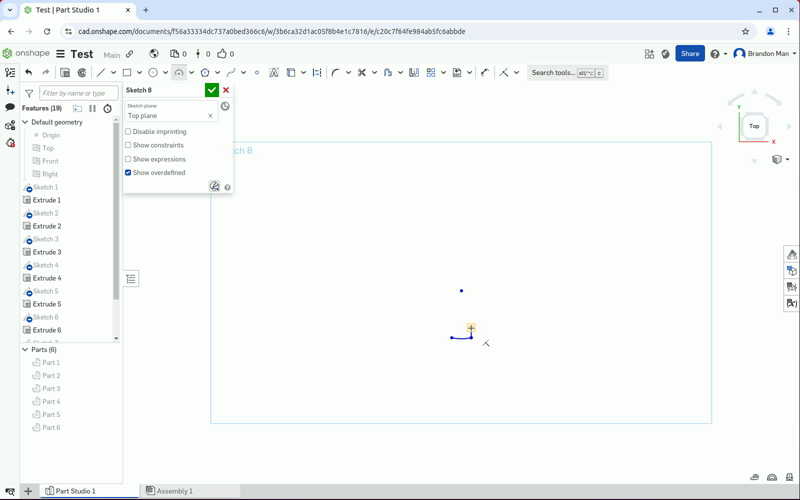
click(471, 327)
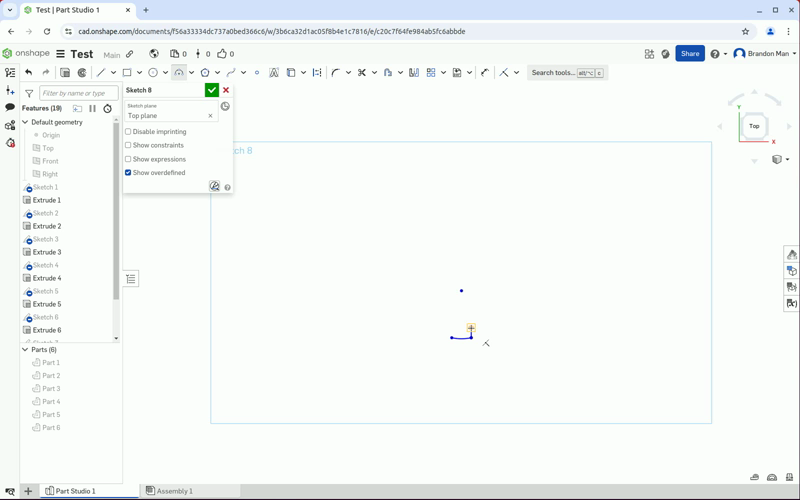
key_down(shift)
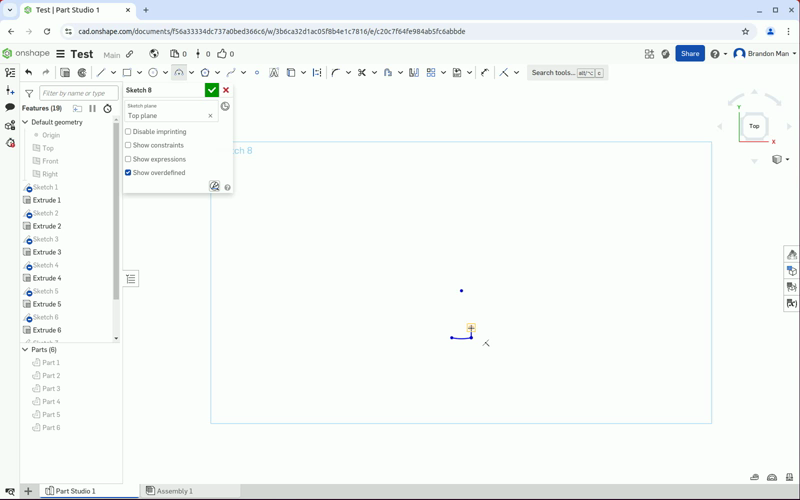
mouse_move(451, 327)
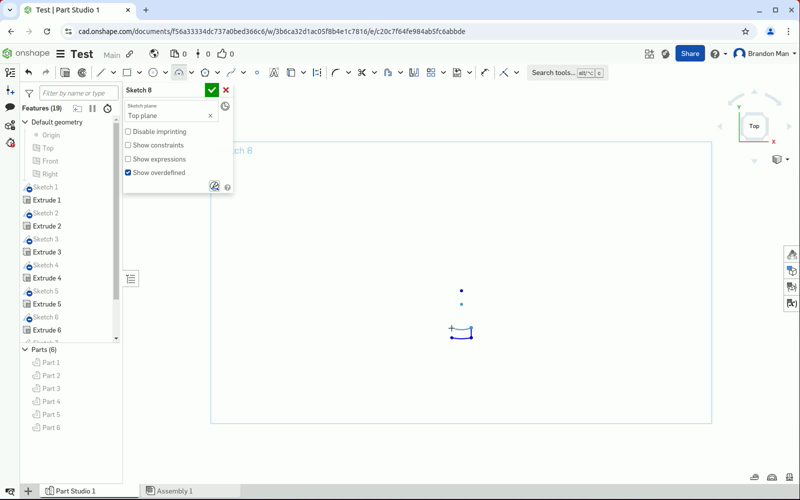
click(451, 327)
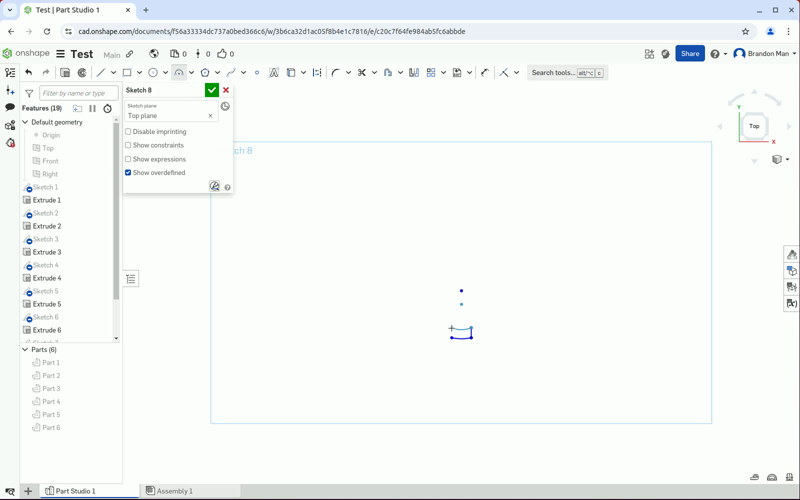
mouse_move(461, 329)
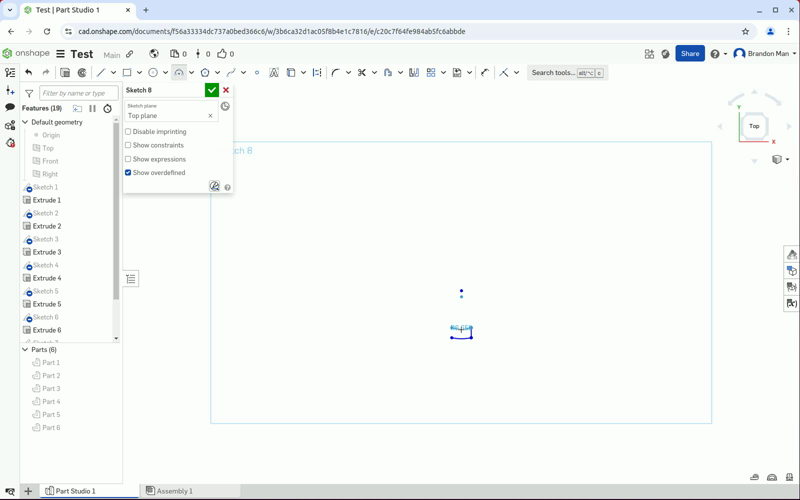
click(461, 329)
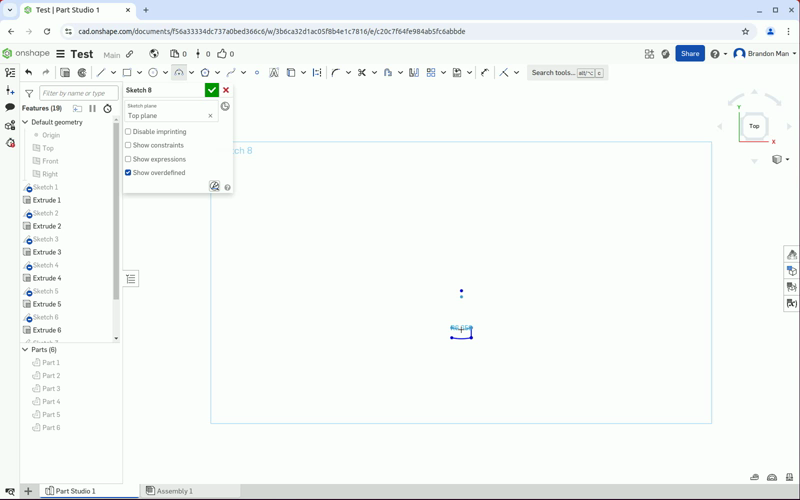
key_up(shift)
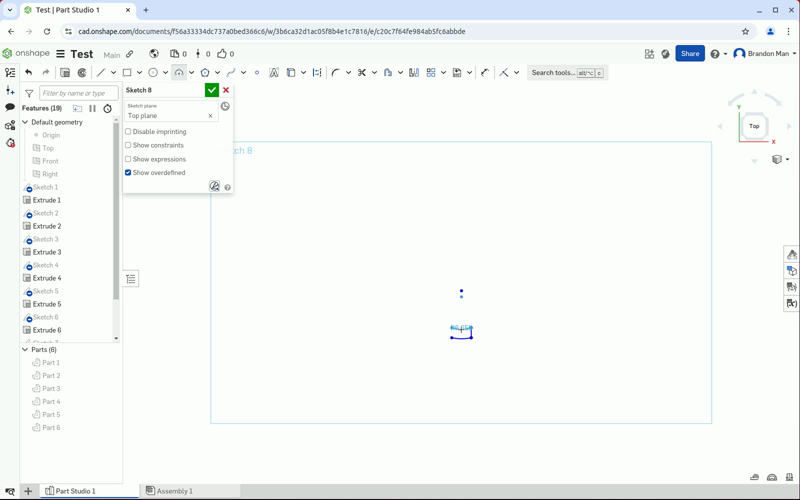
key(esc)
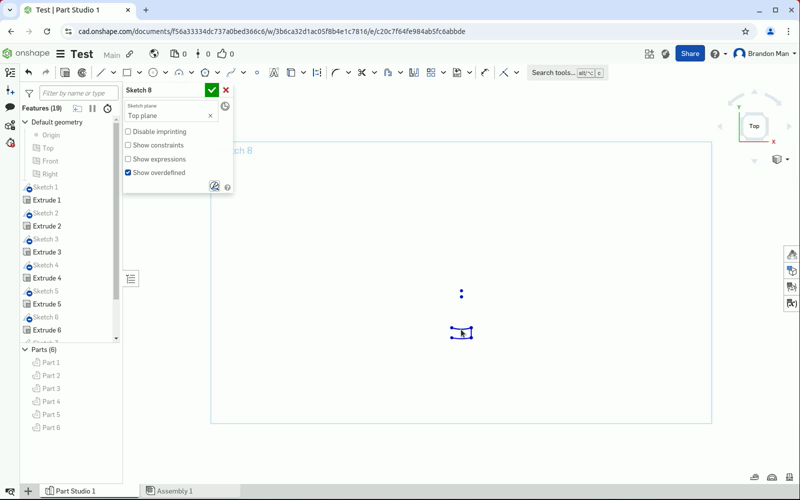
key(l)
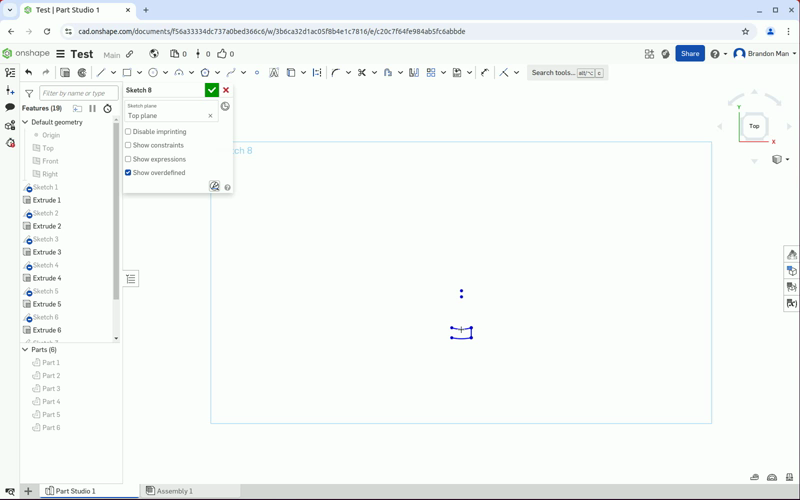
mouse_move(451, 327)
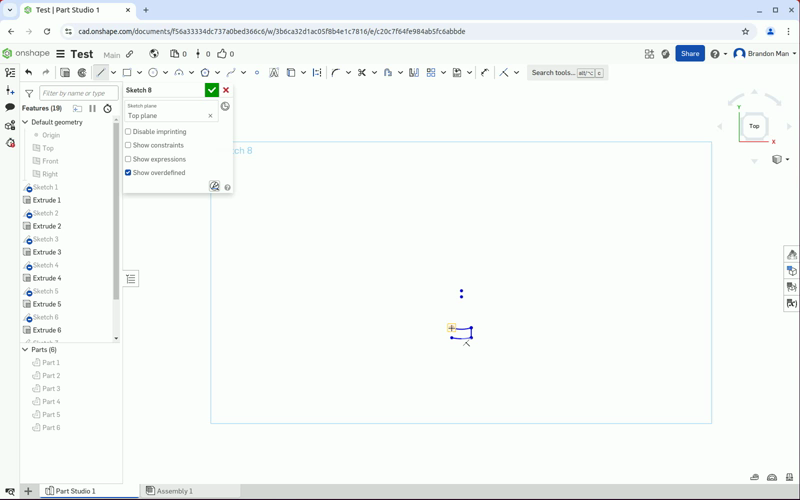
click(451, 327)
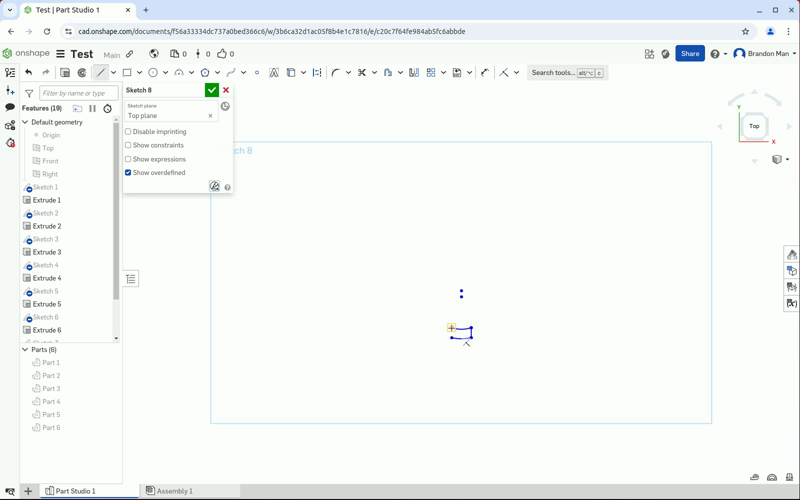
mouse_move(481, 327)
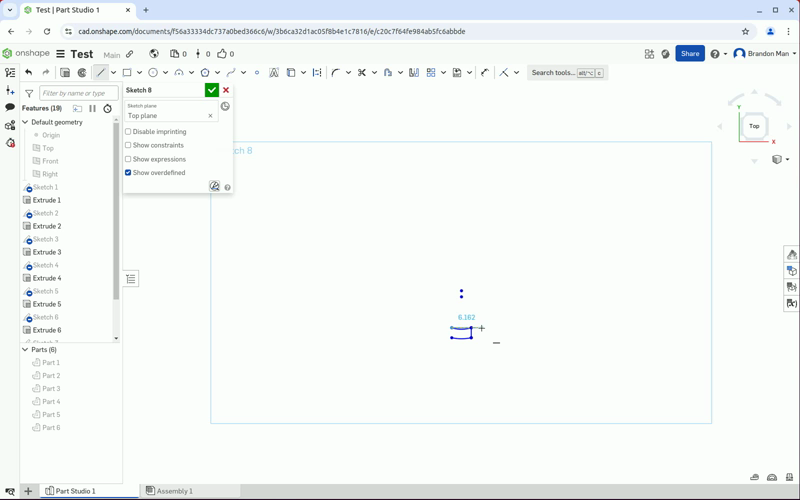
key_down(shift)
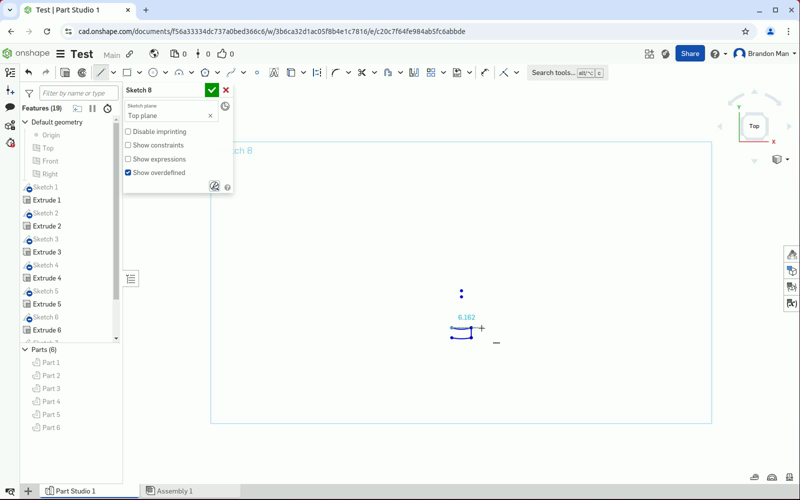
mouse_move(451, 337)
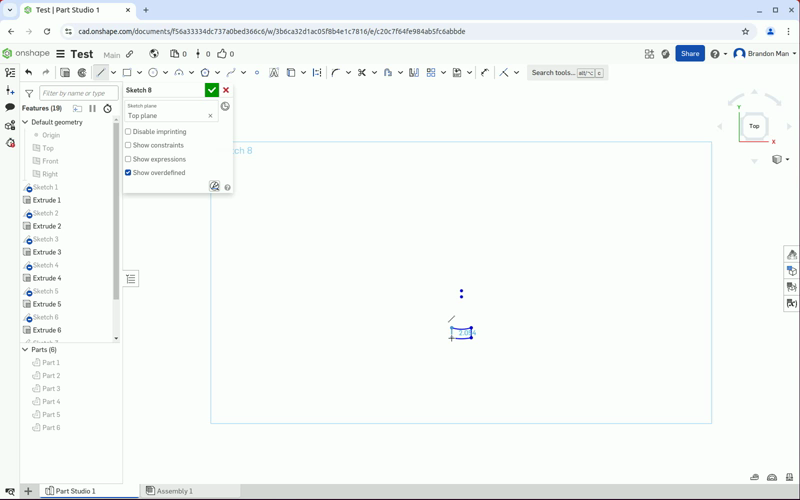
key_up(shift)
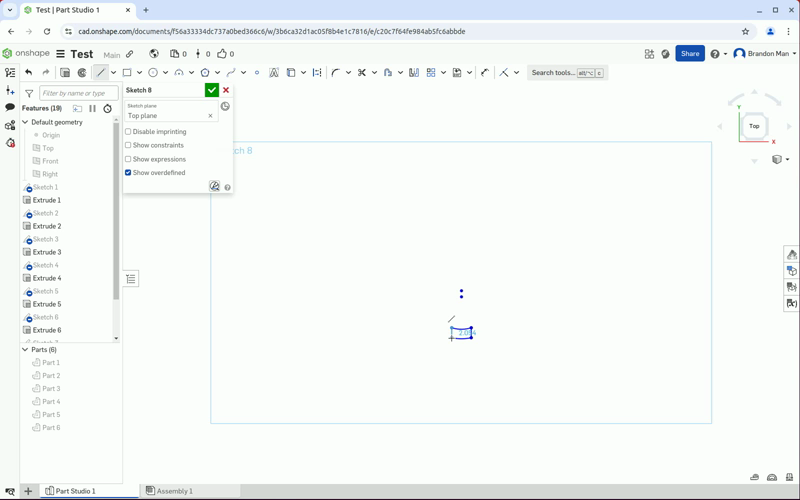
click(451, 337)
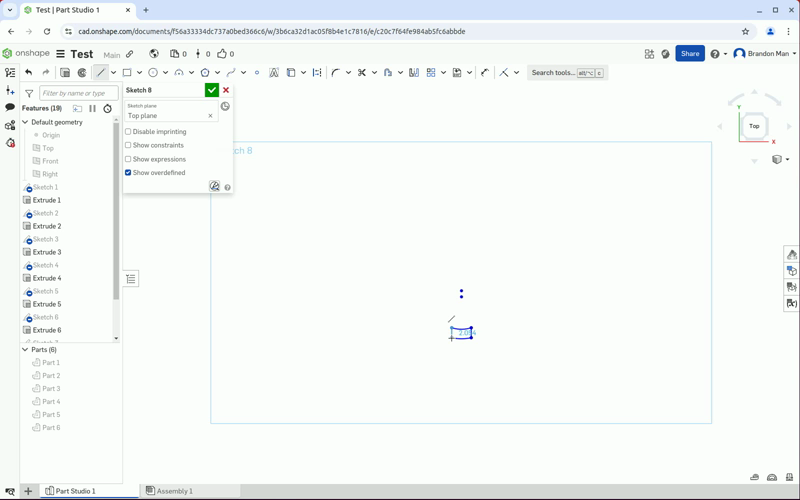
key(esc)
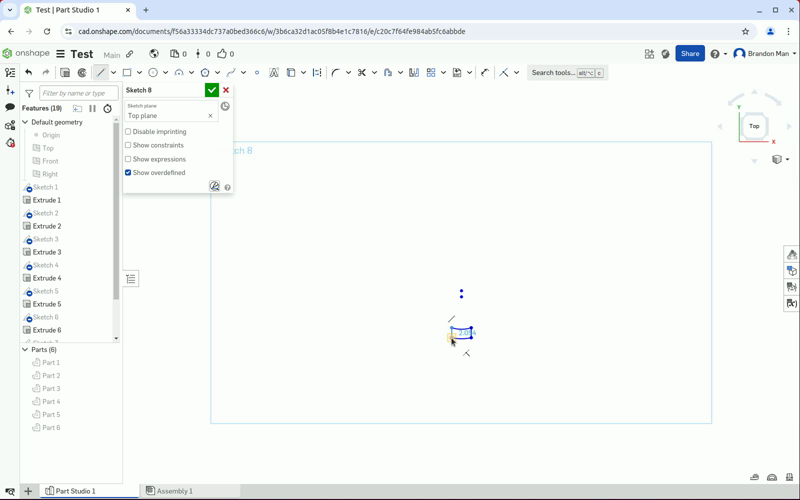
mouse_move(462, 338)
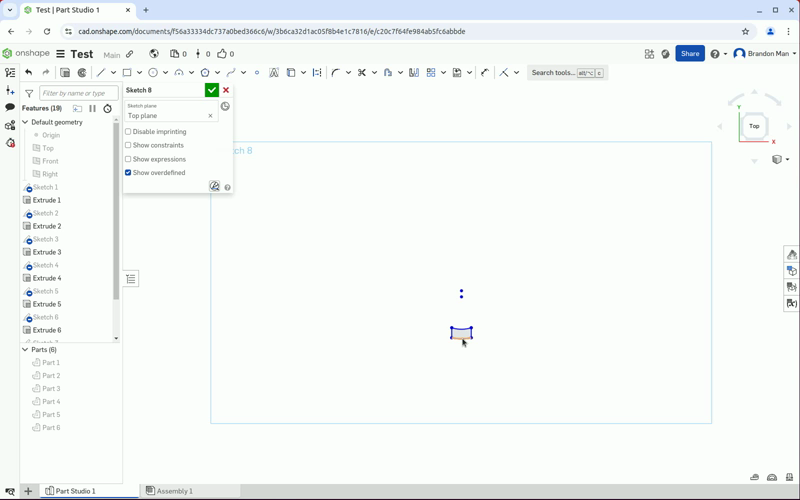
scroll(6)
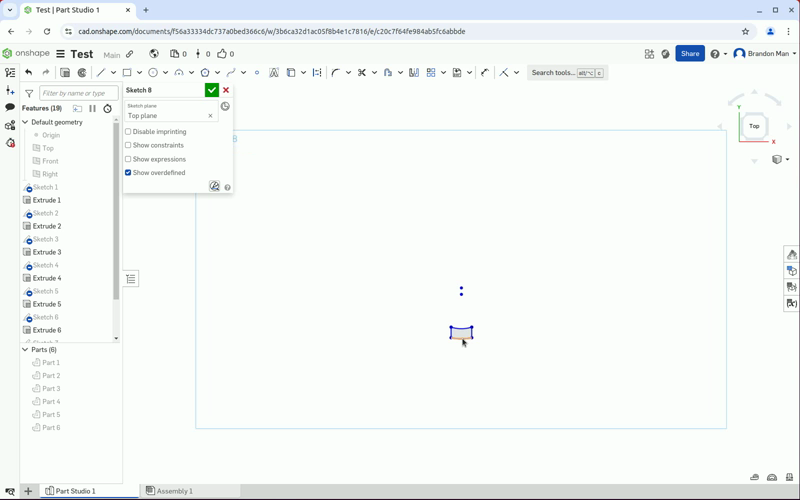
scroll(6)
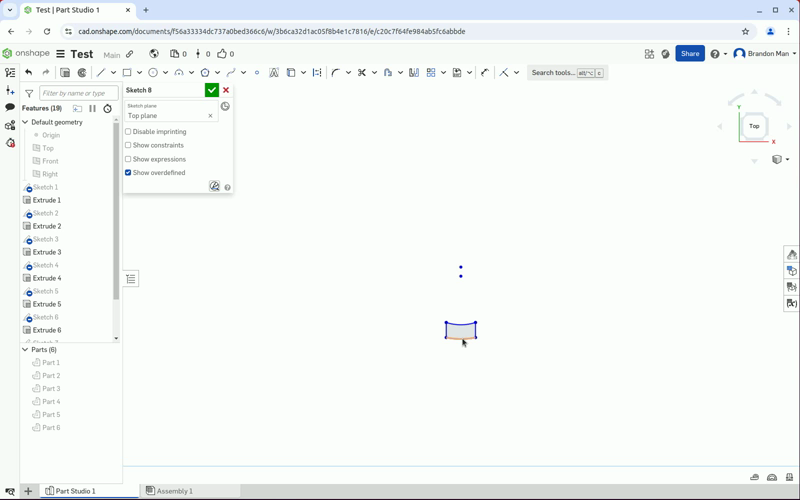
scroll(6)
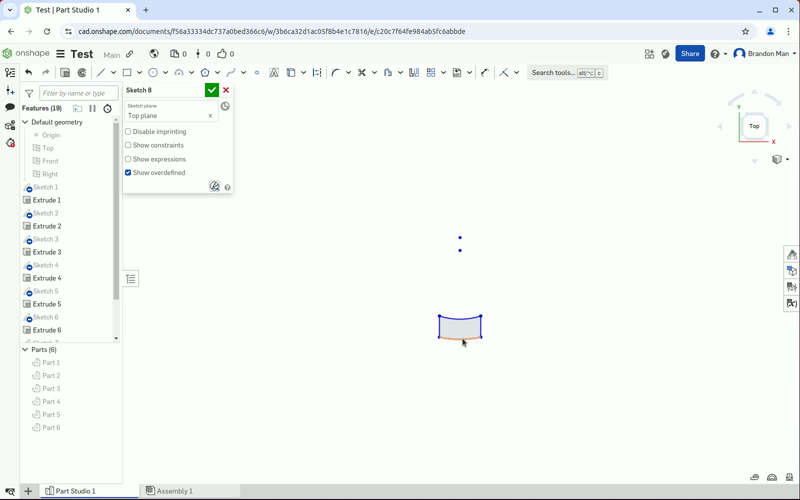
scroll(6)
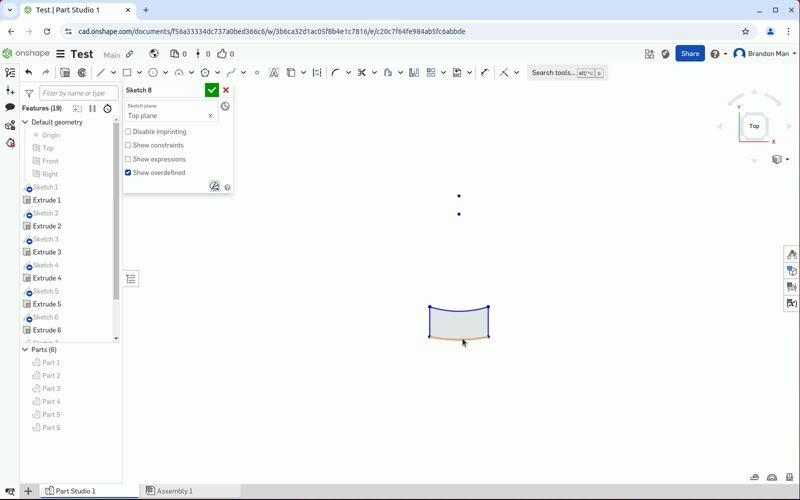
scroll(6)
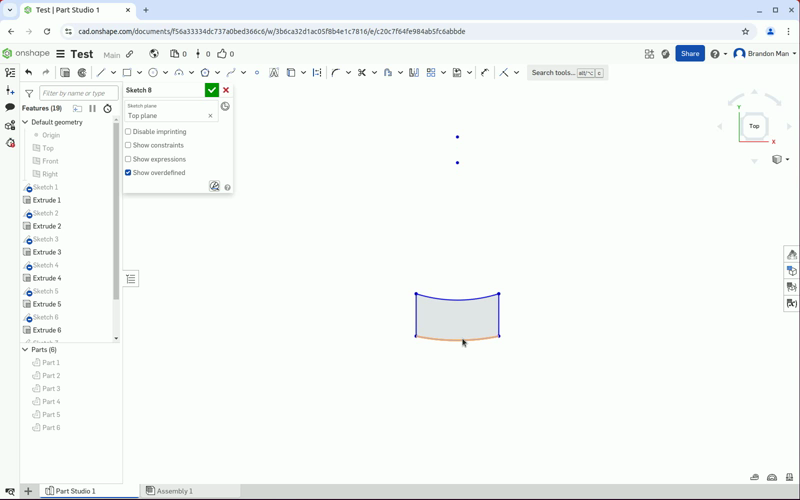
scroll(6)
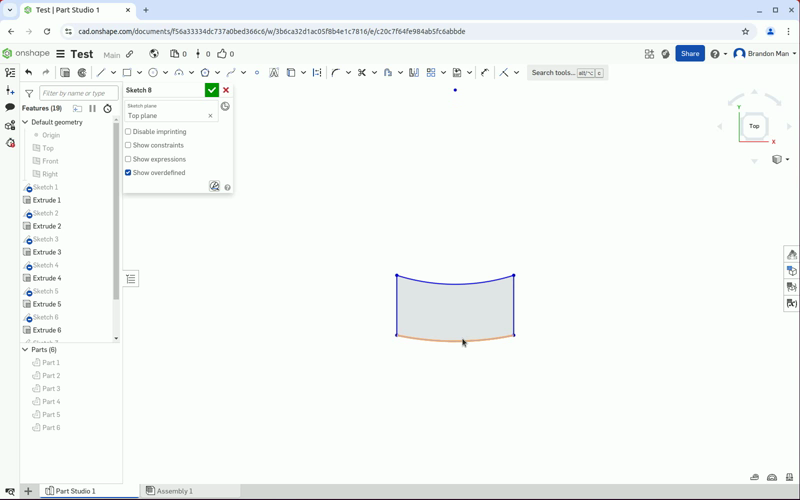
scroll(6)
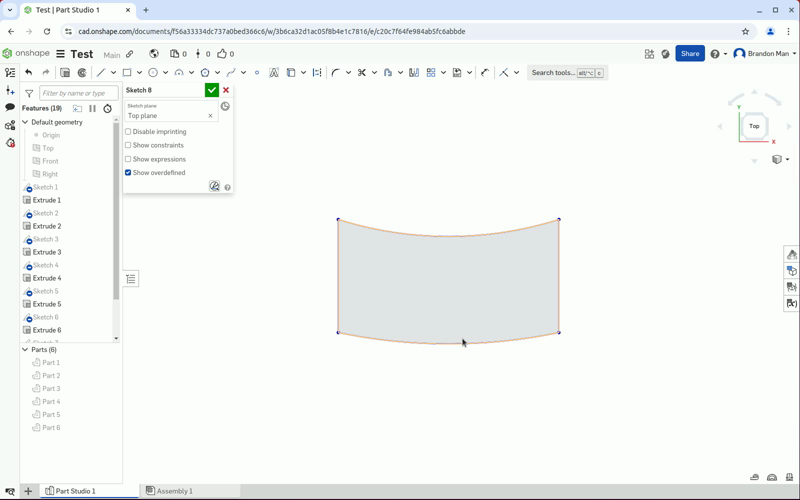
click(462, 338)
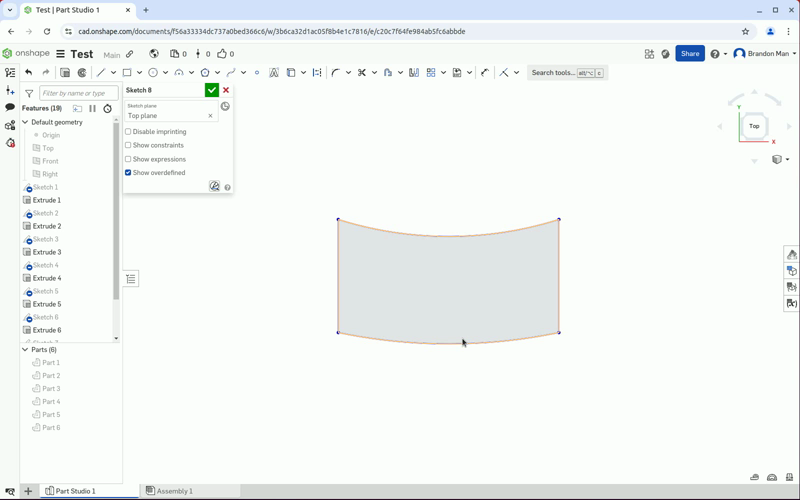
scroll(-6)
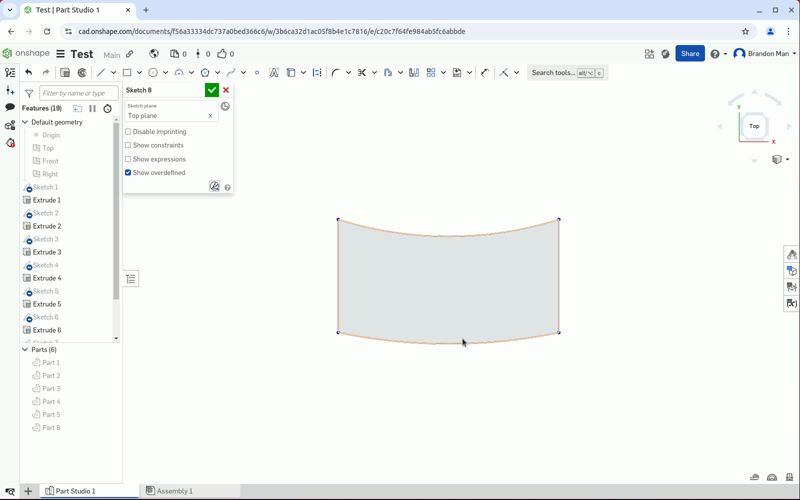
scroll(-6)
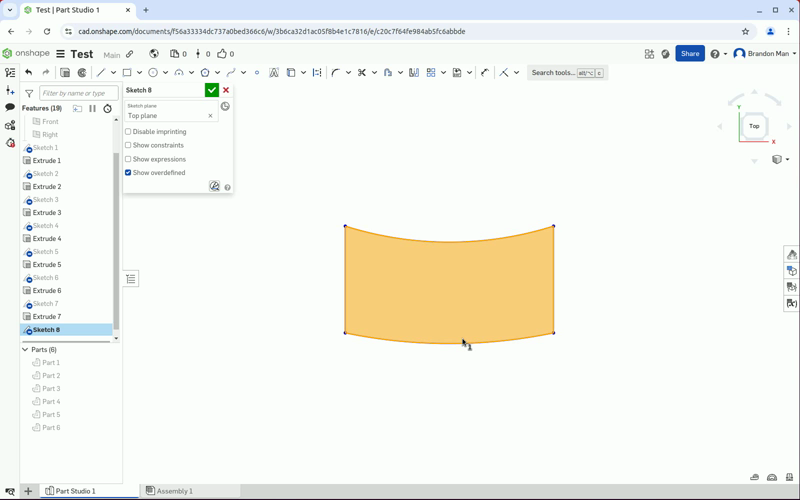
scroll(-6)
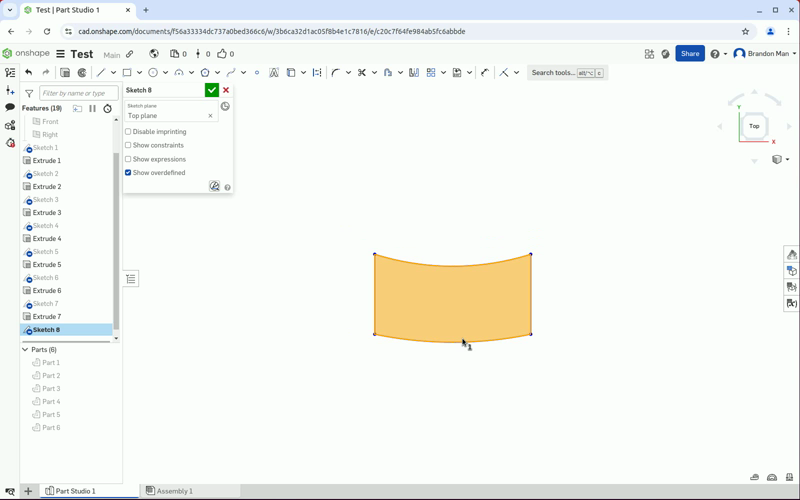
scroll(-6)
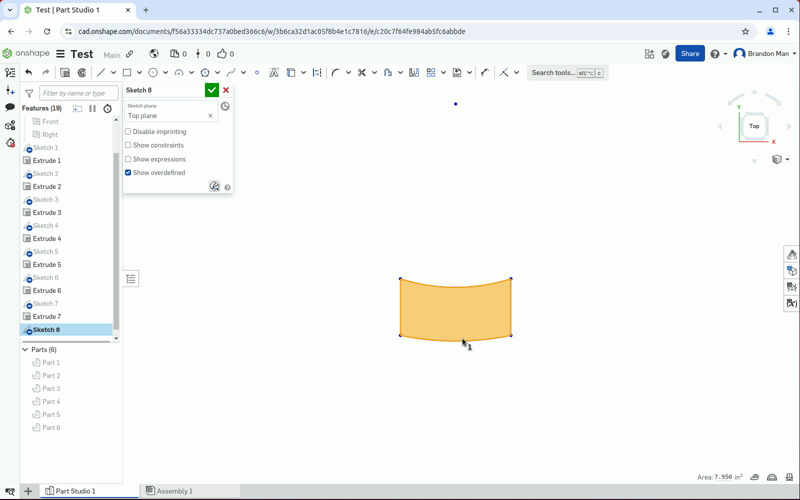
scroll(-6)
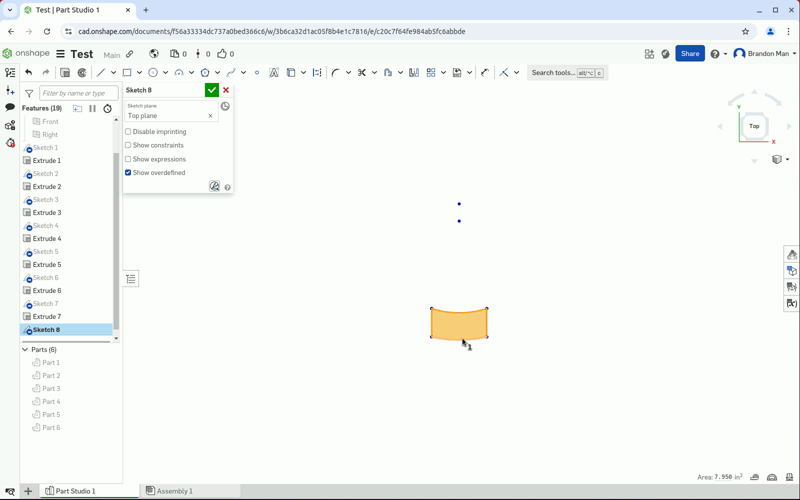
scroll(-6)
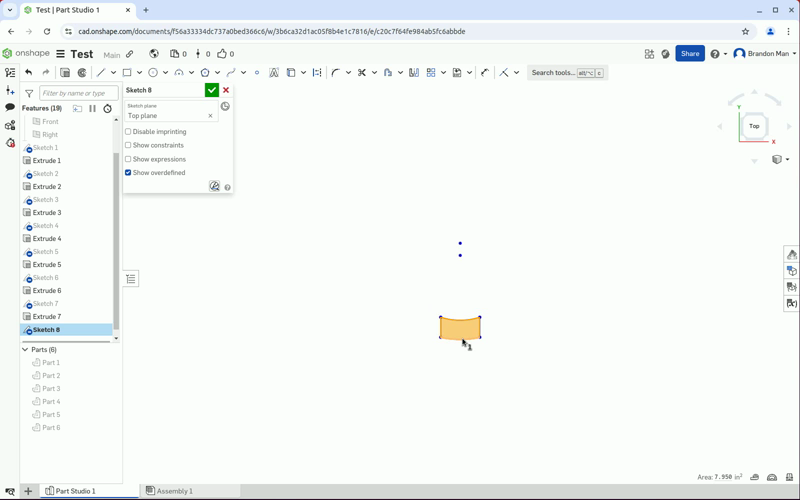
scroll(-6)
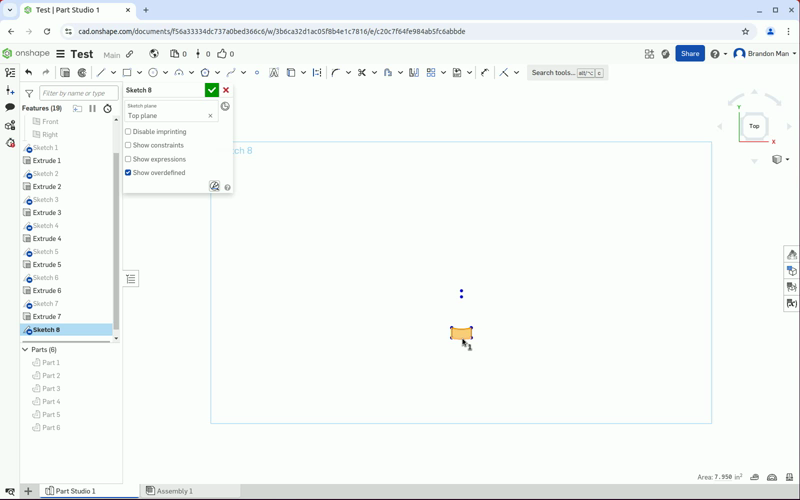
mouse_move(73, 352)
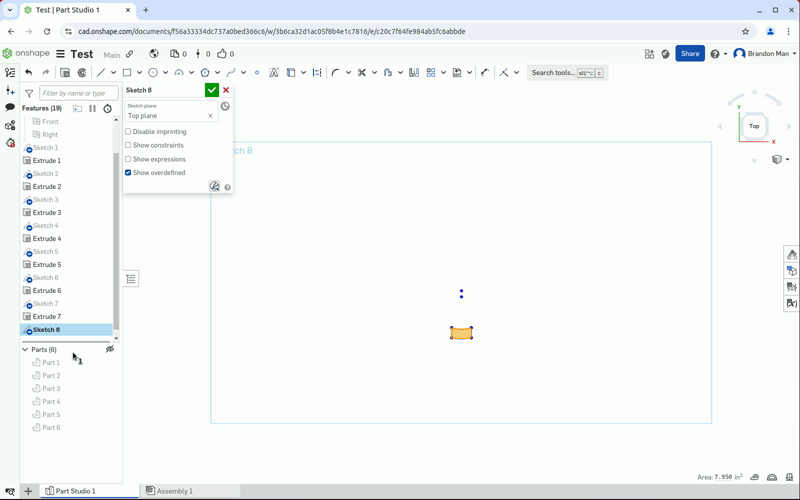
key(shift+y)
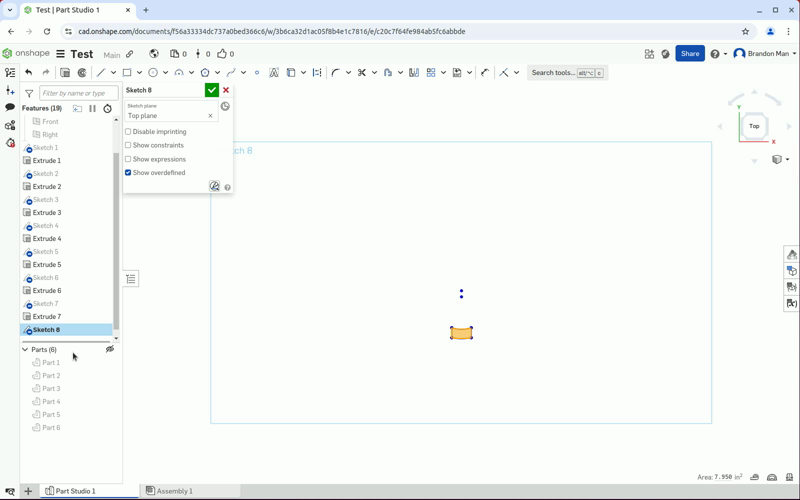
key(shift+e)
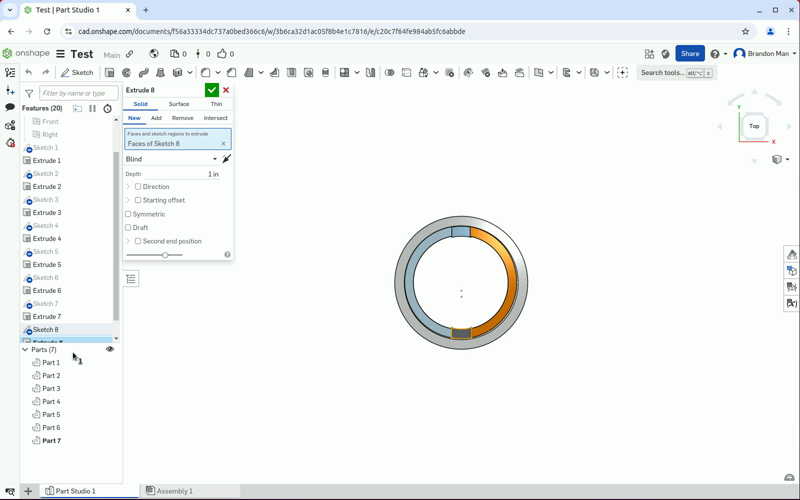
mouse_move(143, 106)
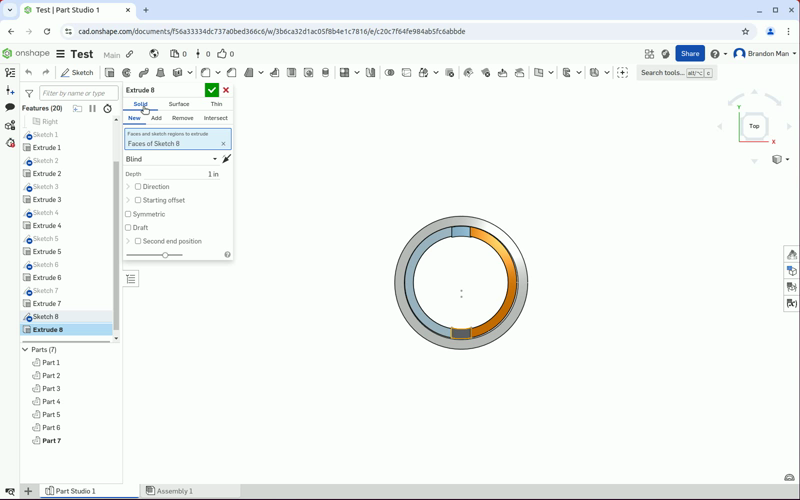
click(143, 106)
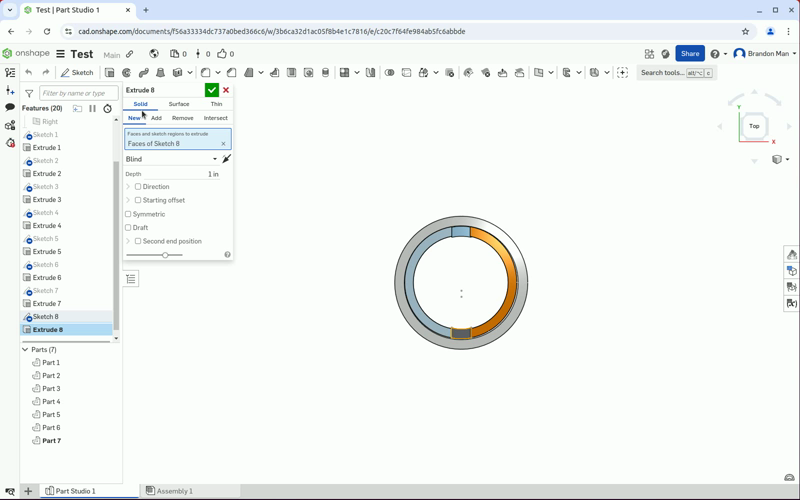
mouse_move(137, 120)
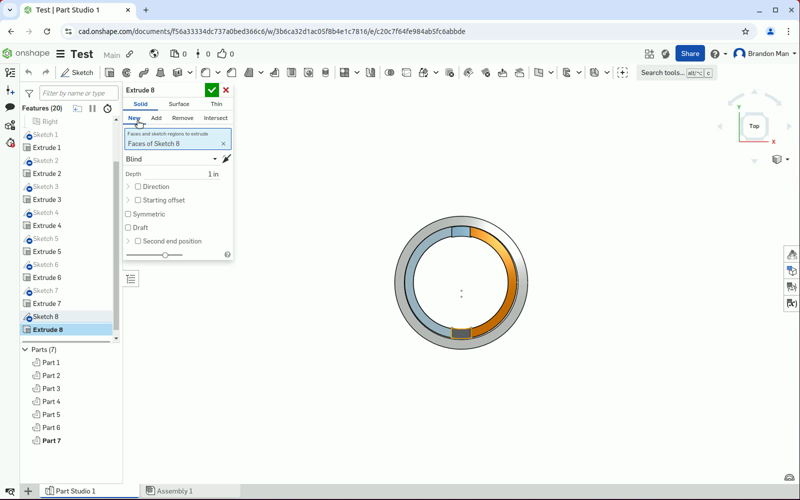
click(137, 120)
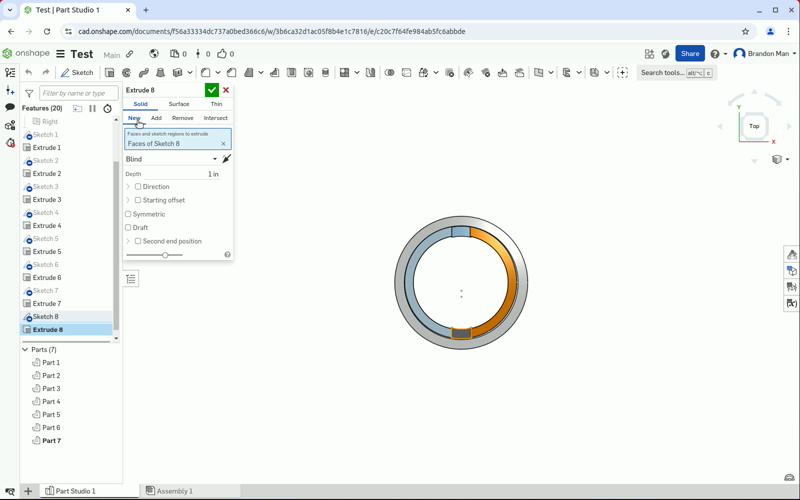
key(tab, 4)
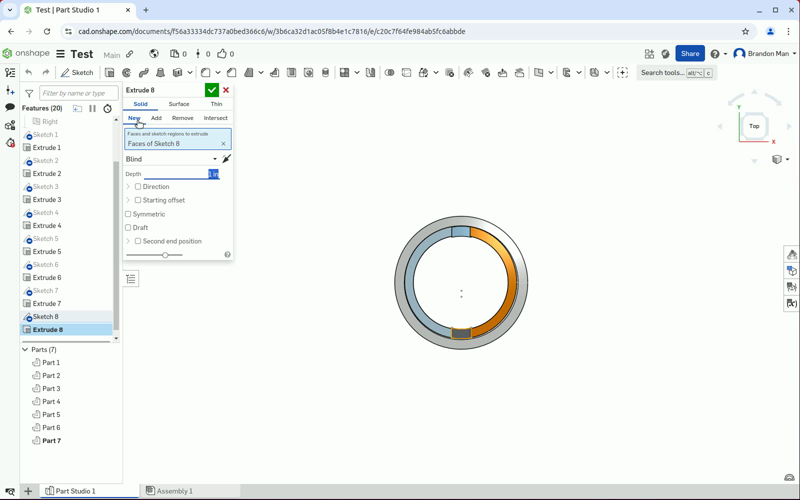
text(3.851)
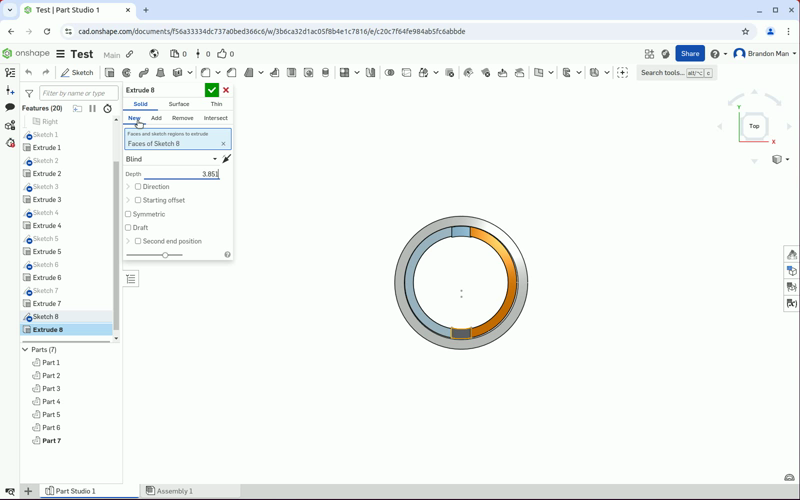
key(enter)
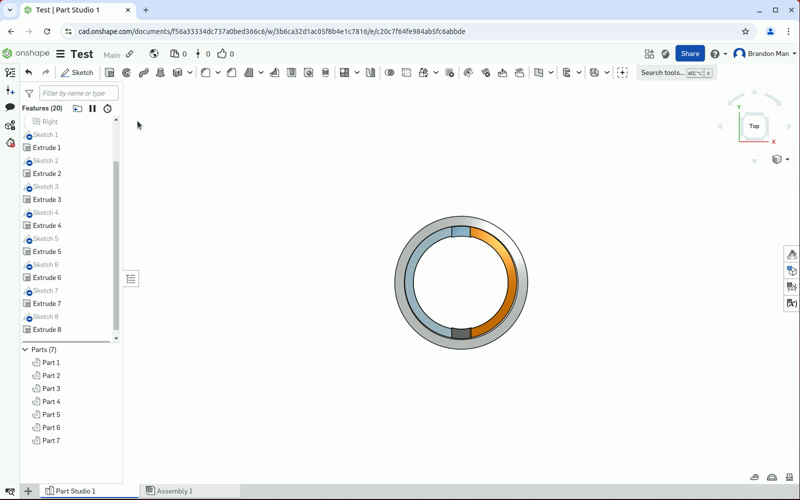
key(shift+h)
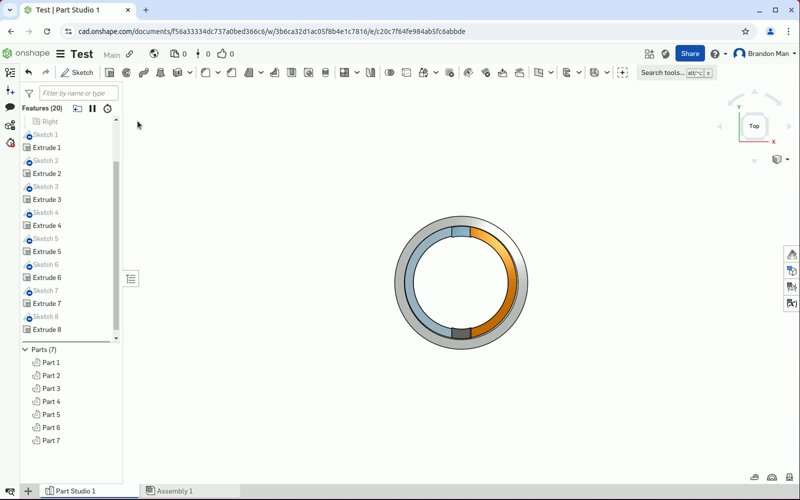
key(shift+h)
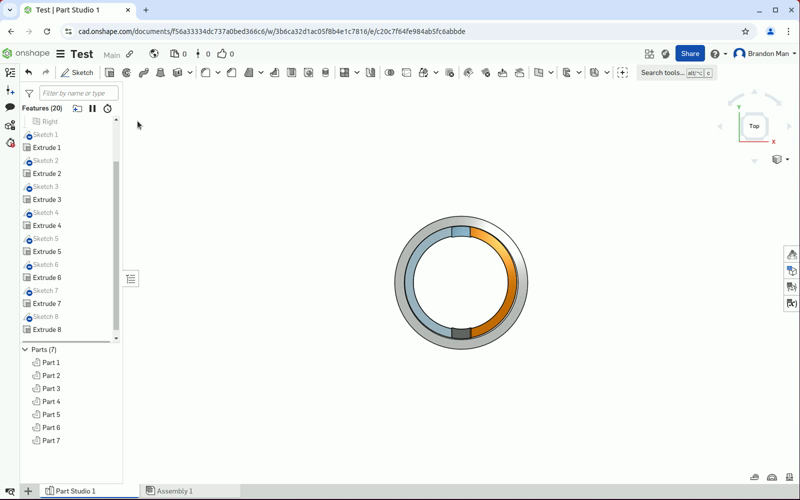
mouse_move(69, 137)
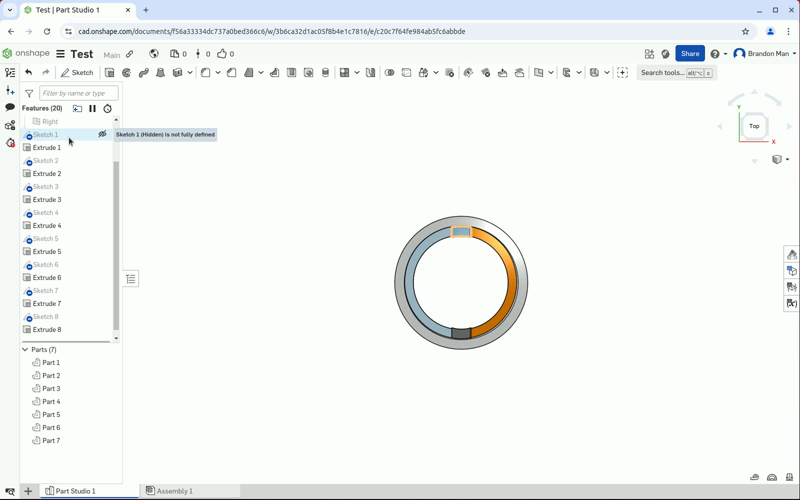
click(69, 137)
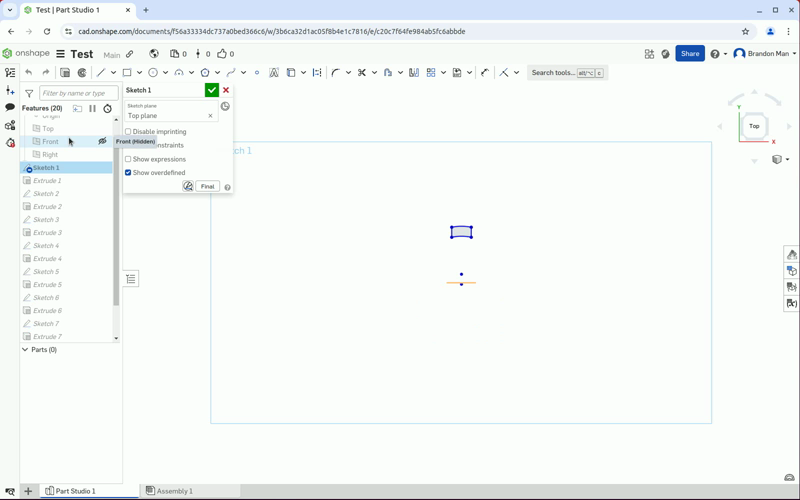
mouse_move(229, 92)
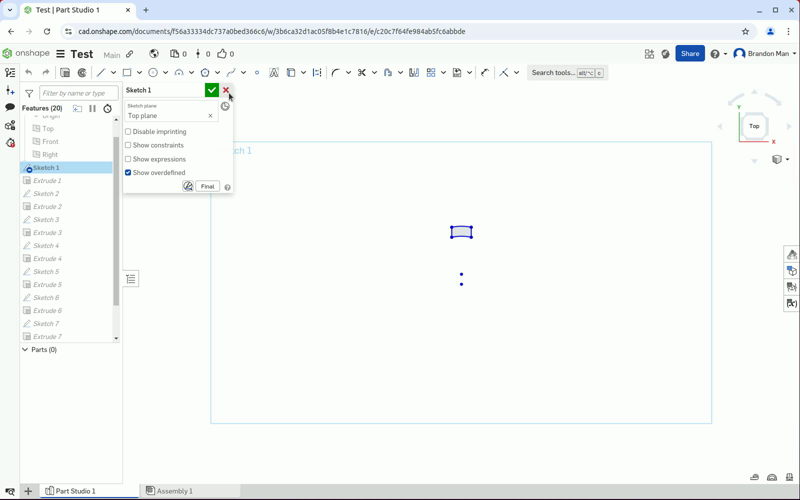
click(229, 92)
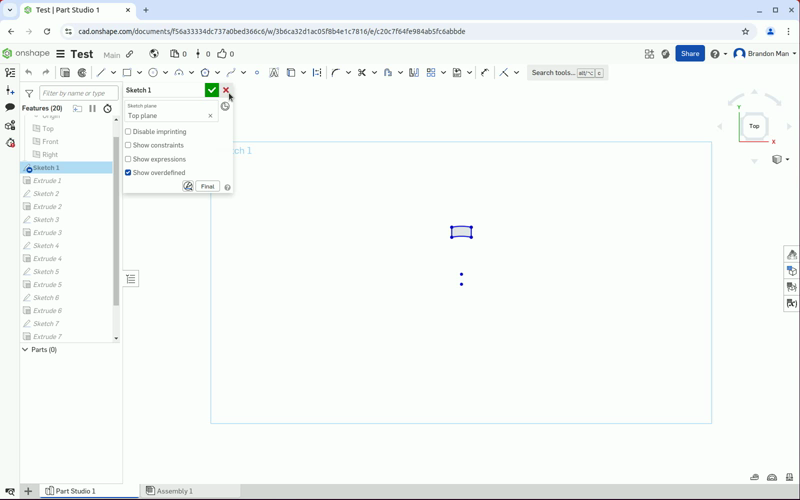
key(shift+s)
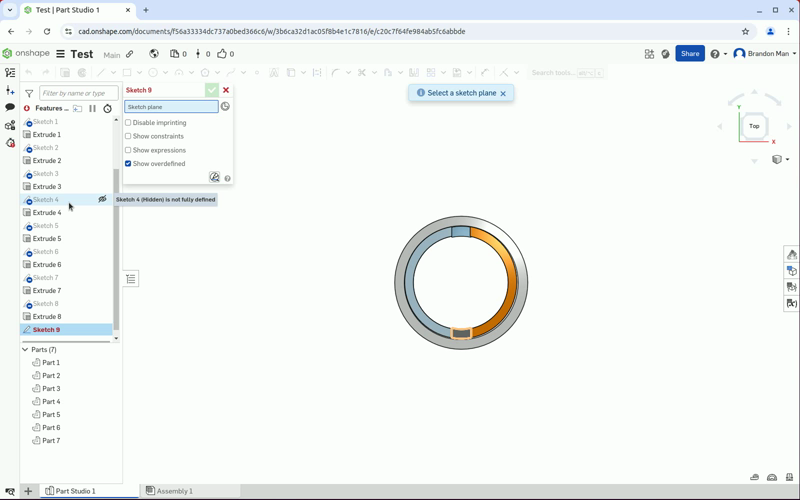
scroll(3)
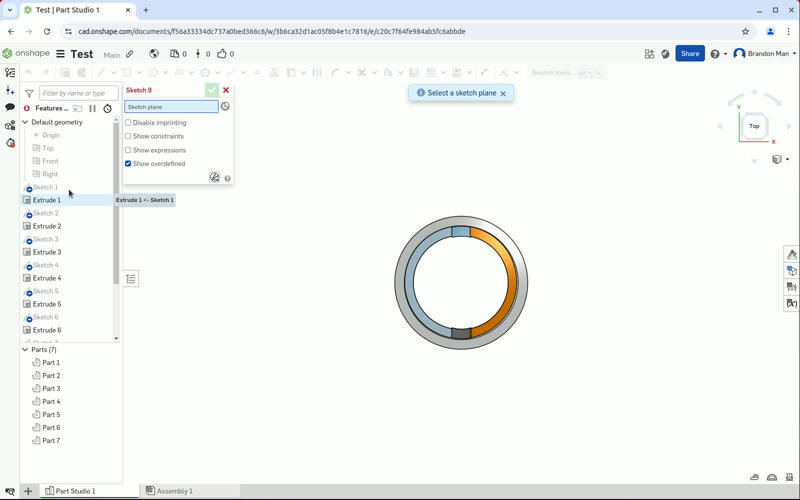
mouse_move(69, 150)
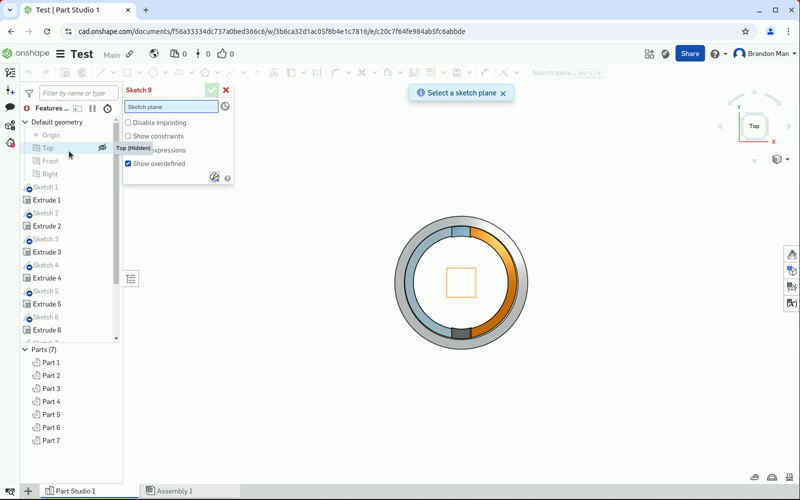
click(69, 150)
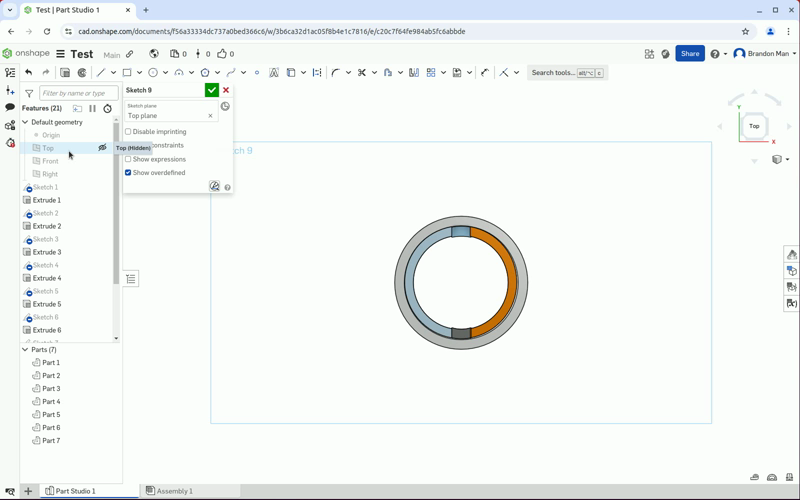
mouse_move(73, 352)
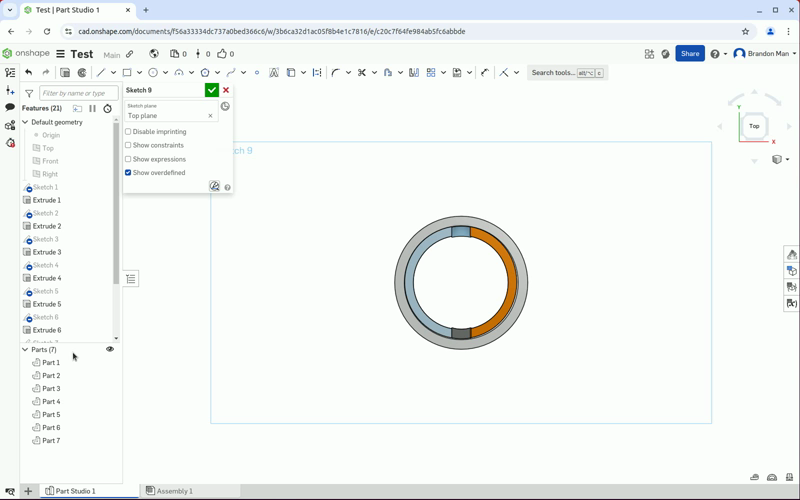
key(y)
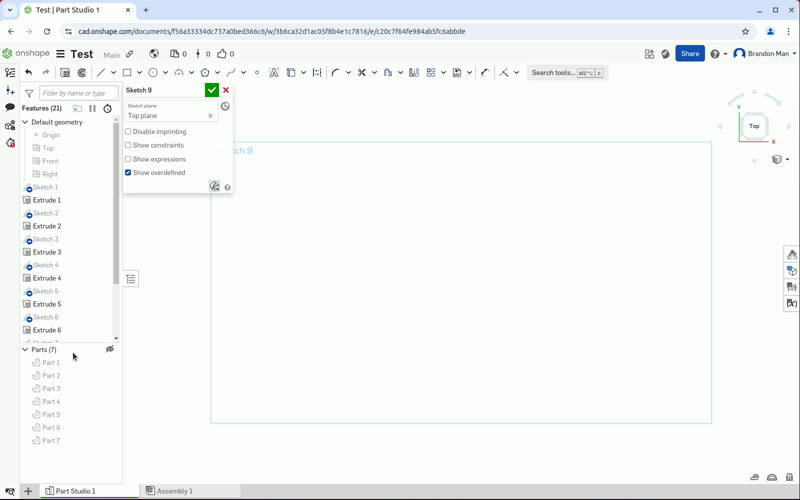
key(a)
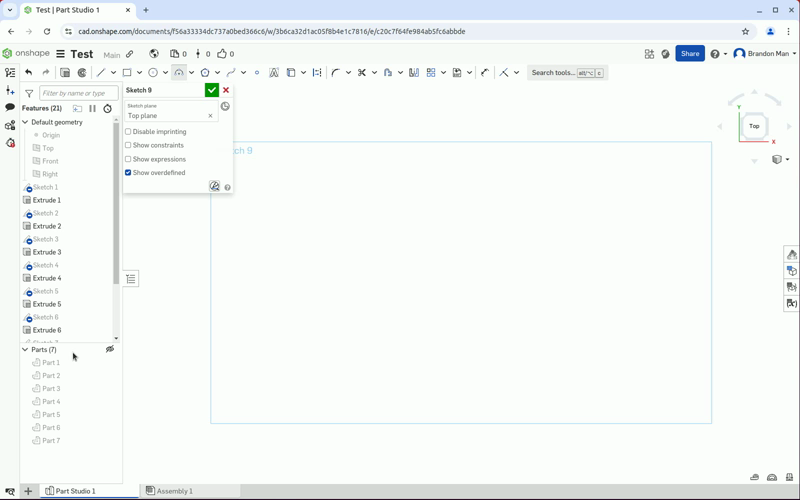
key_down(shift)
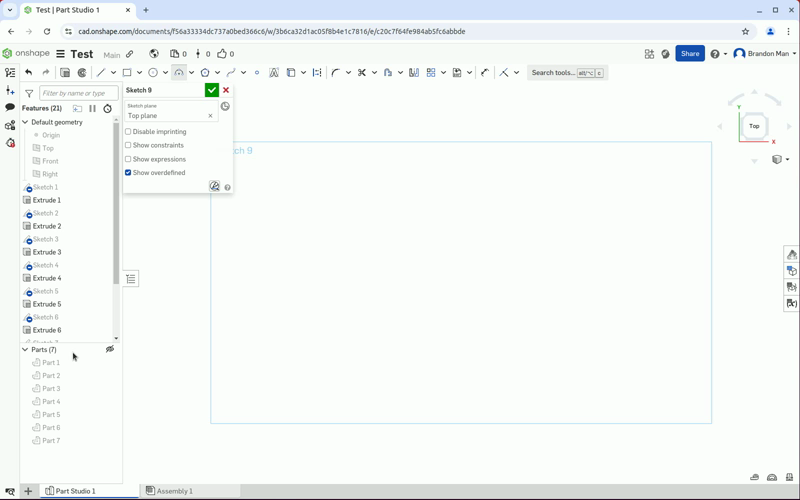
mouse_move(451, 237)
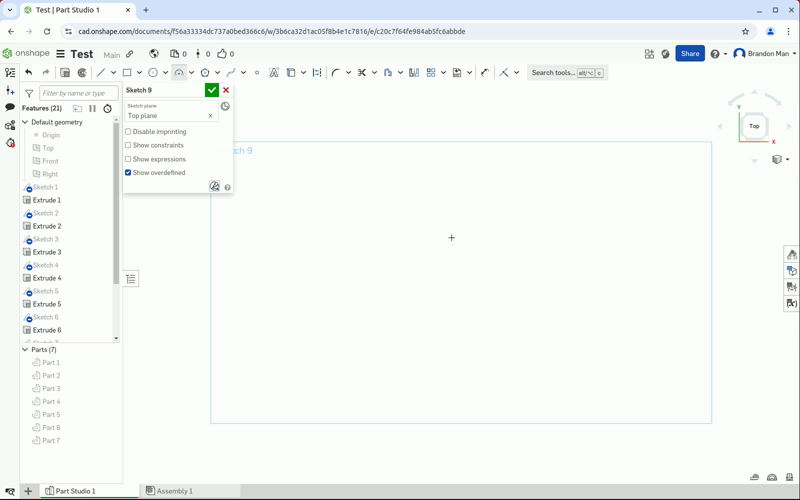
click(451, 237)
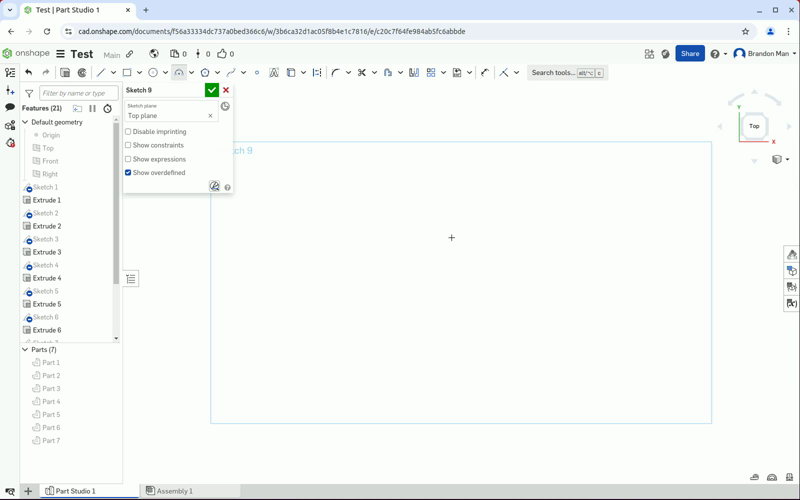
key_up(shift)
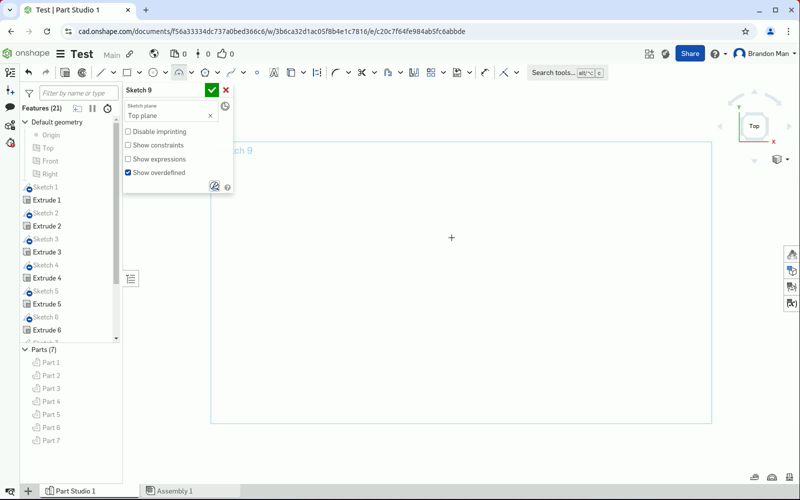
key_down(shift)
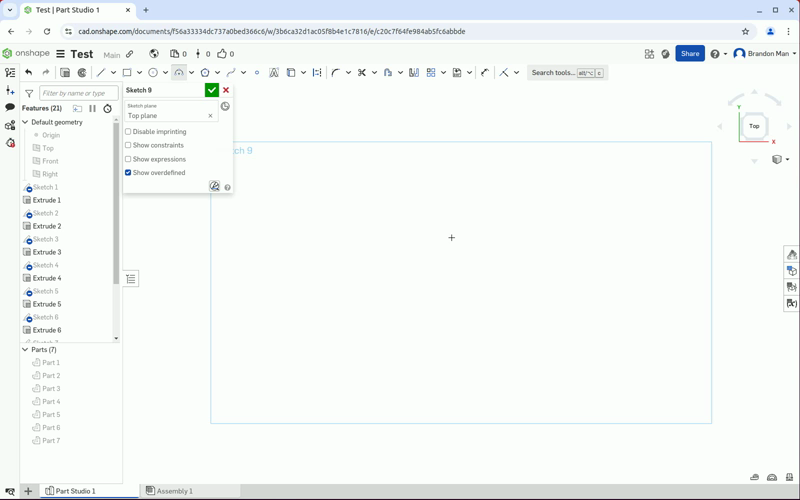
mouse_move(471, 237)
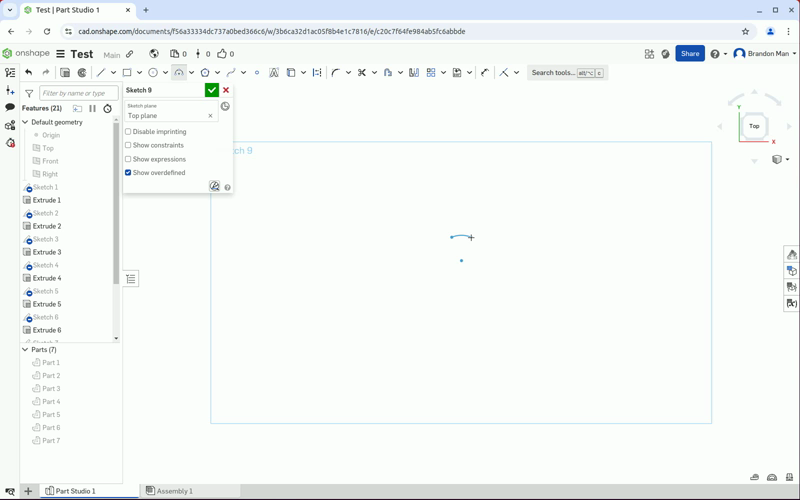
click(471, 237)
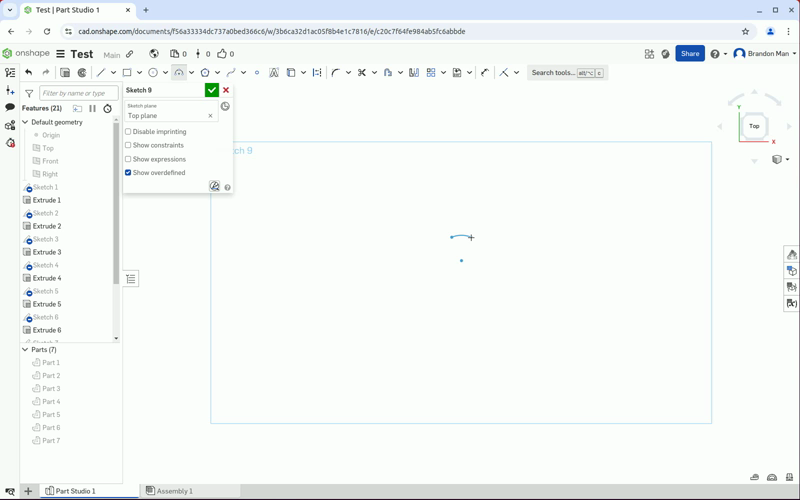
mouse_move(461, 236)
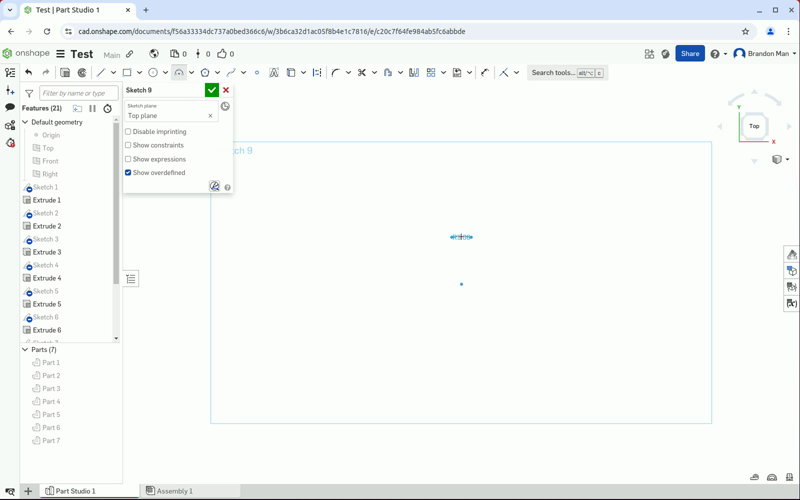
click(461, 236)
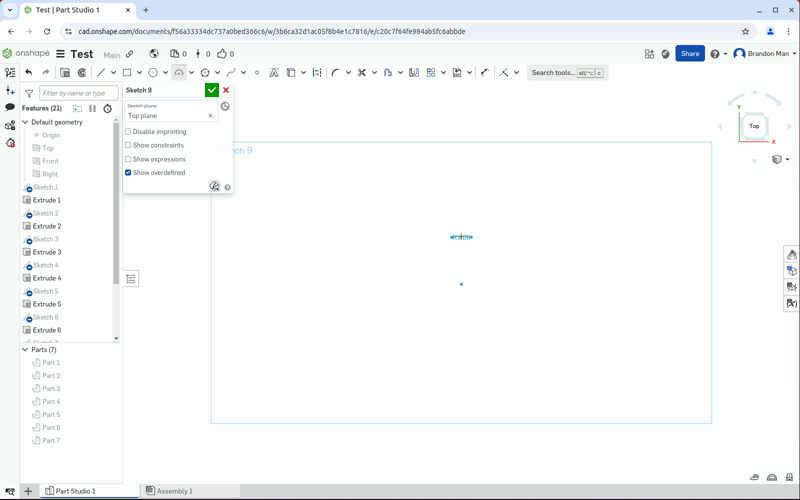
key_up(shift)
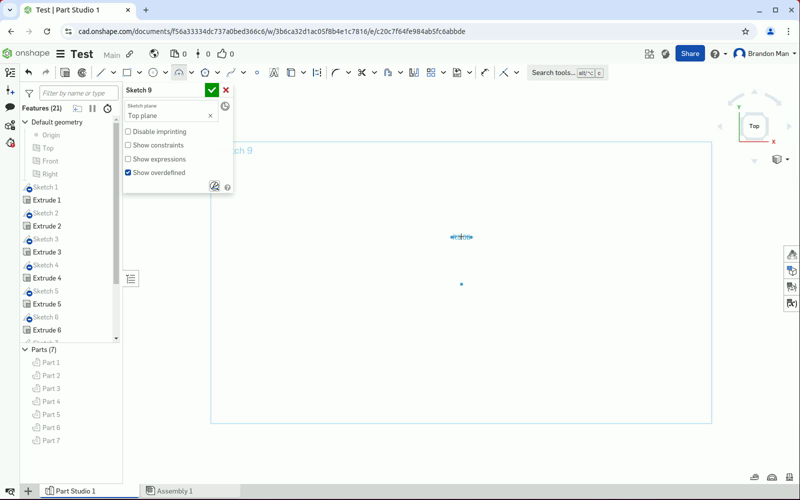
key(esc)
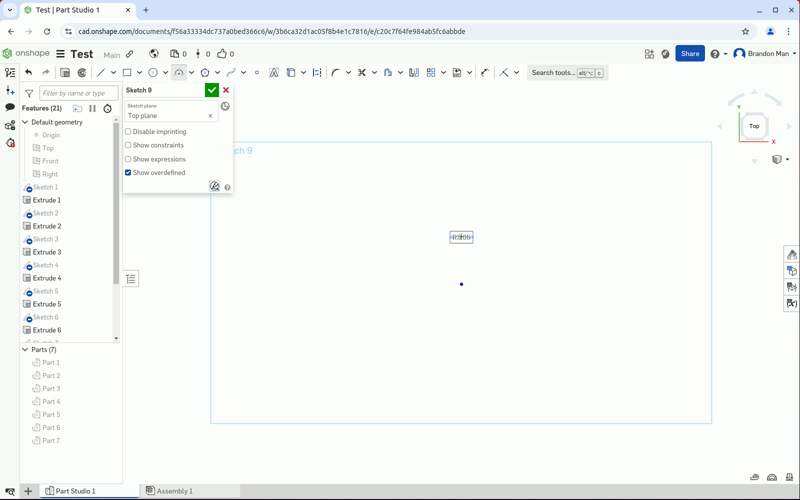
key(l)
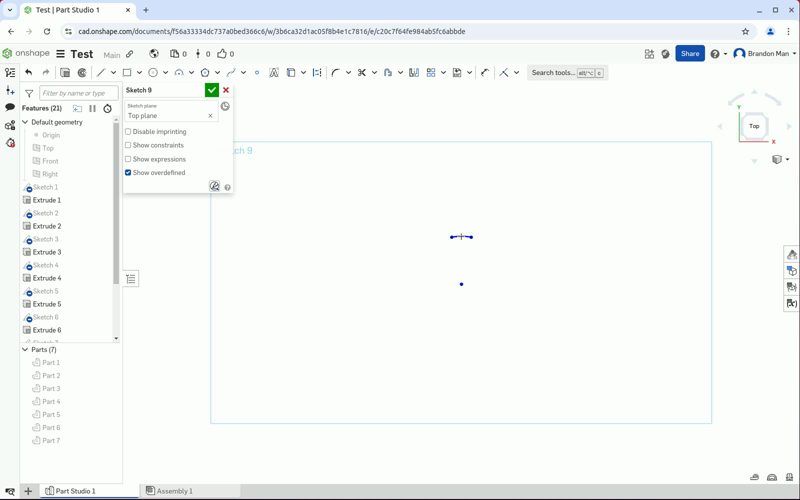
mouse_move(471, 237)
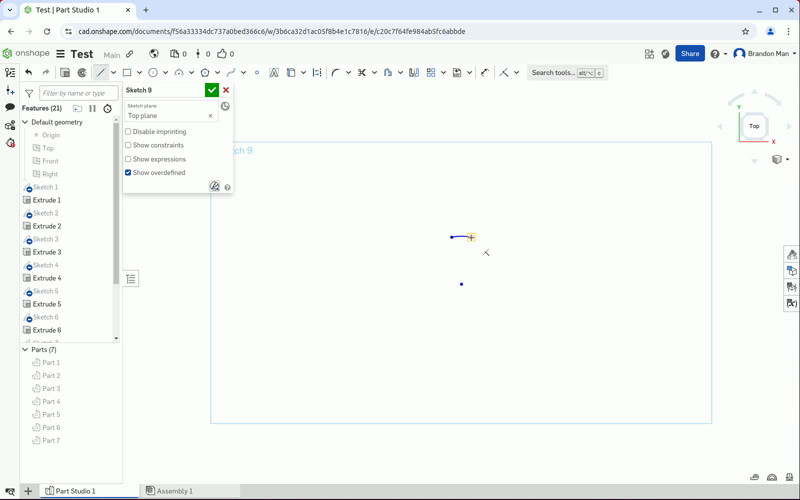
click(471, 237)
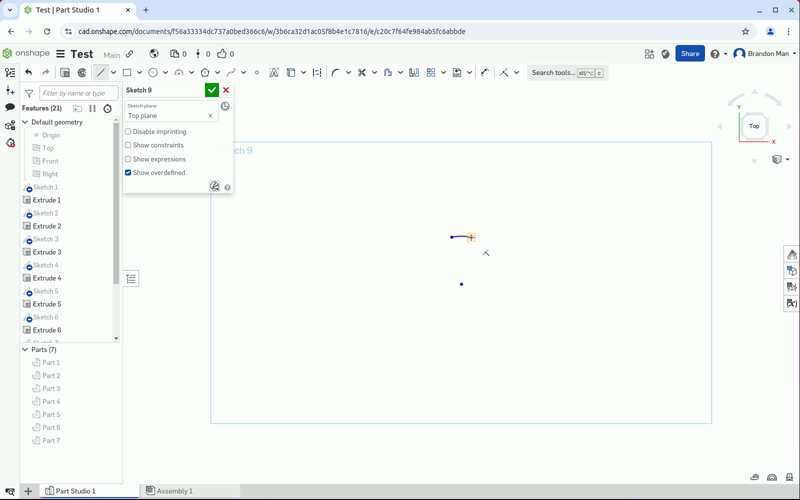
key_down(shift)
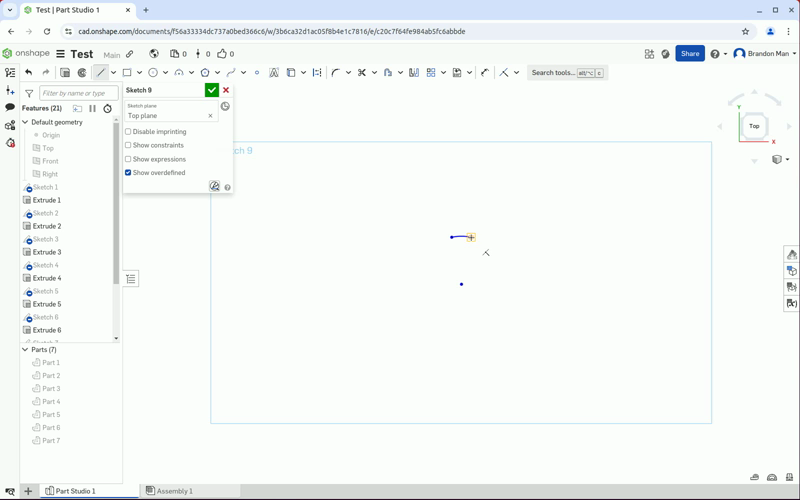
mouse_move(501, 237)
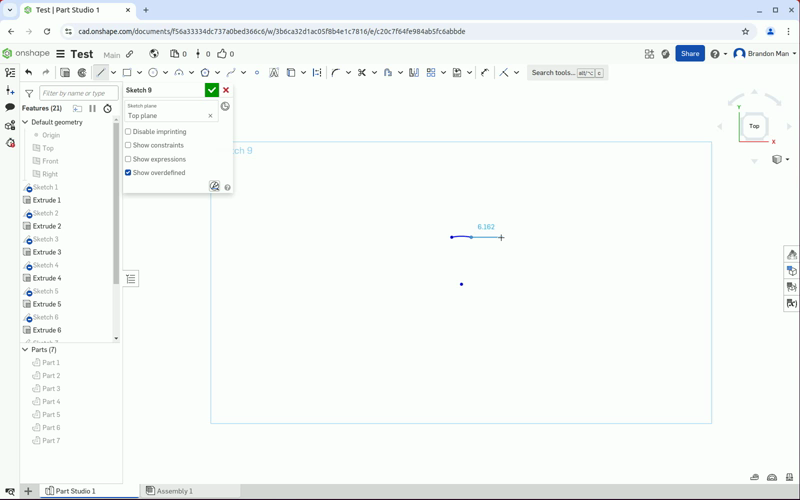
mouse_move(471, 227)
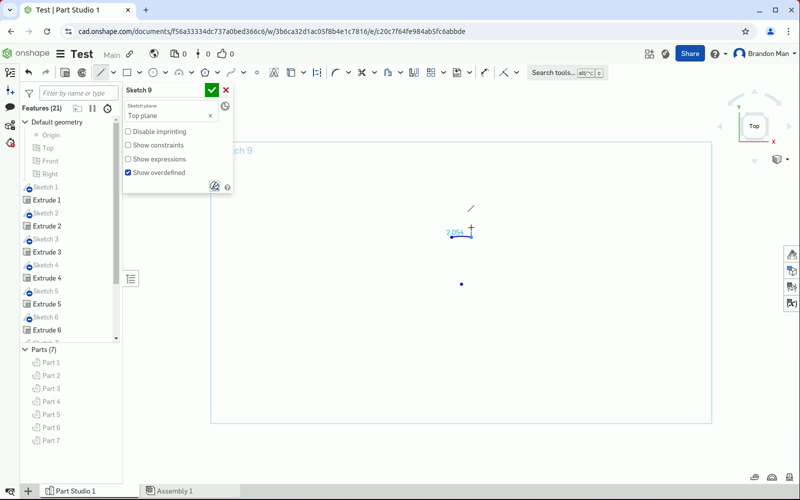
click(471, 227)
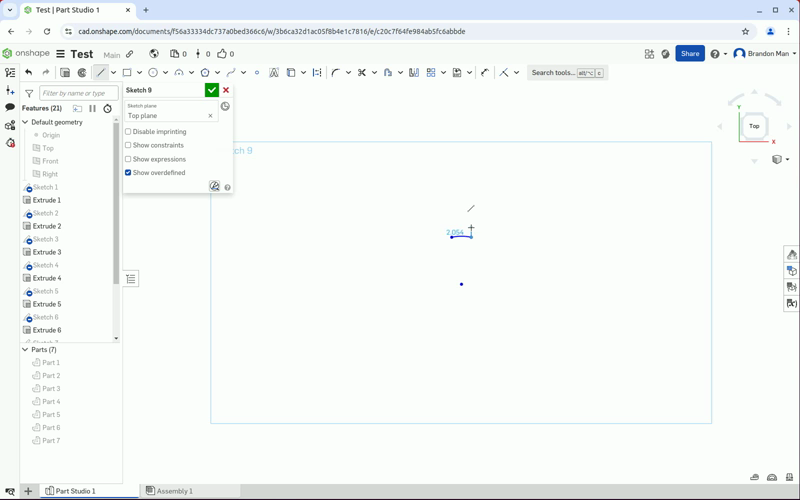
key_up(shift)
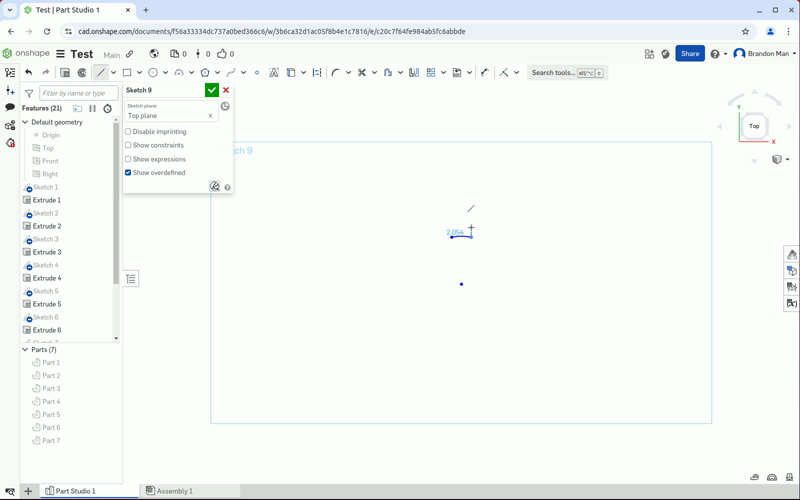
key(esc)
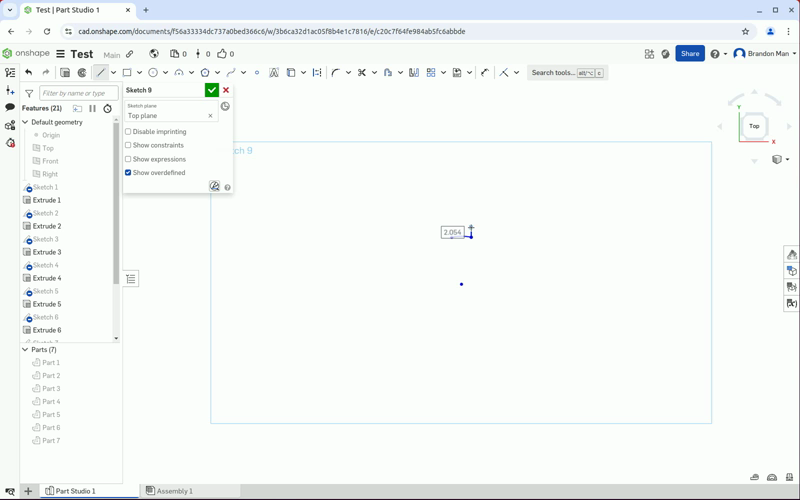
key(a)
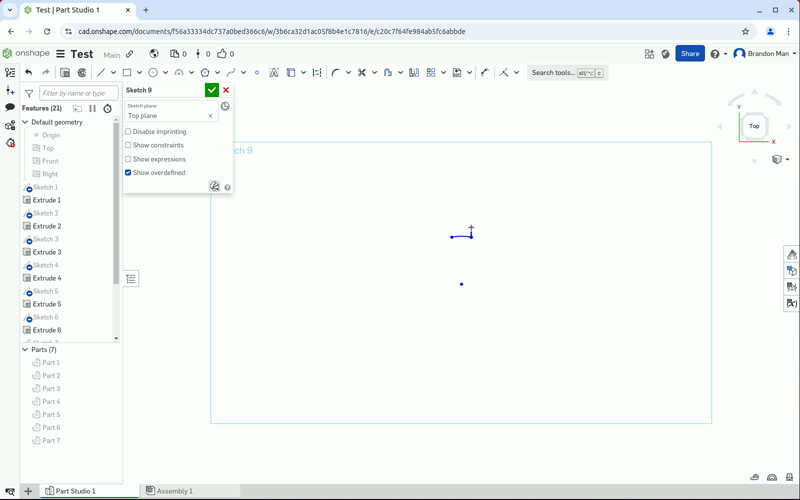
mouse_move(471, 227)
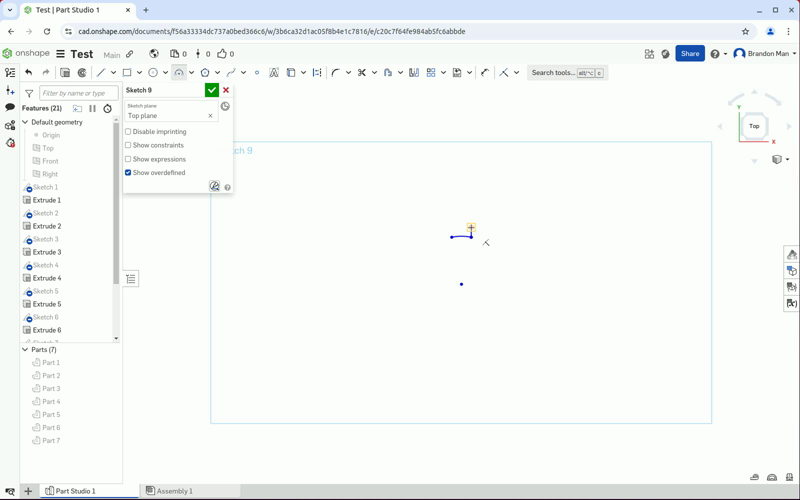
click(471, 227)
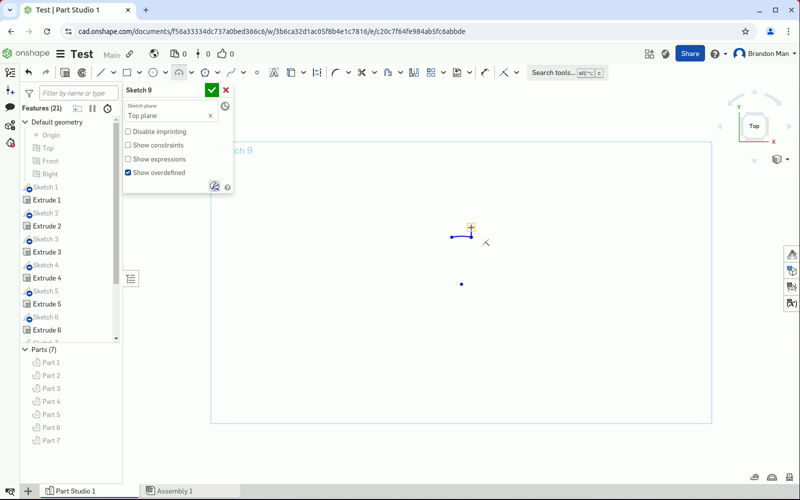
key_down(shift)
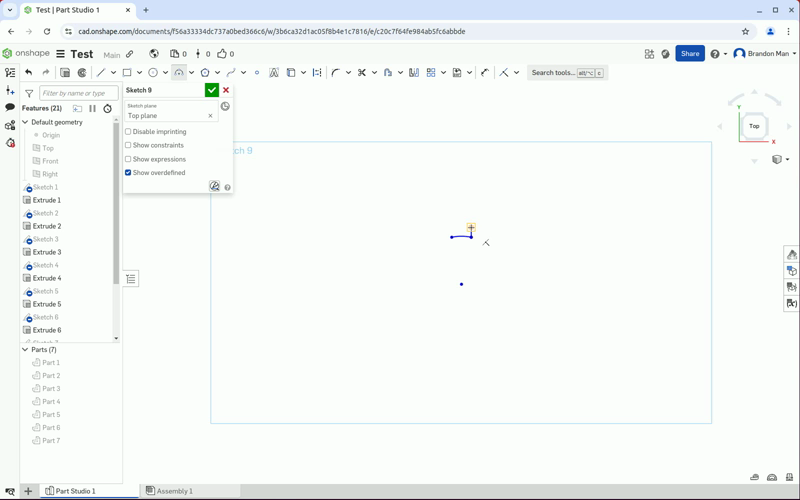
mouse_move(451, 227)
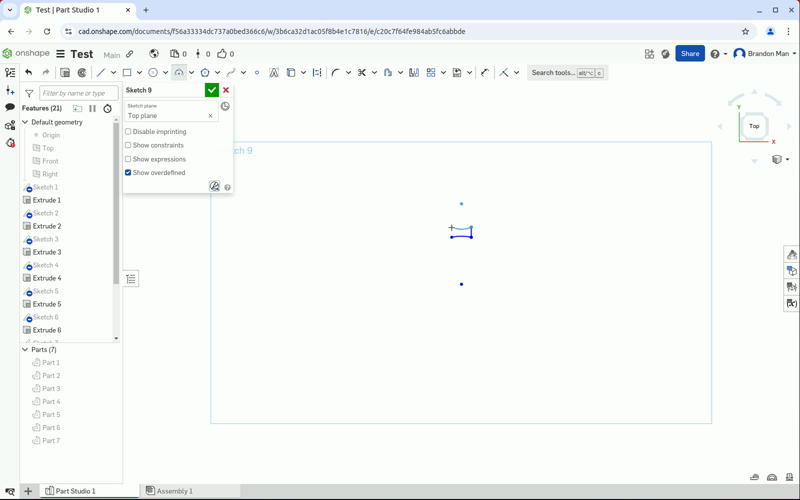
click(451, 227)
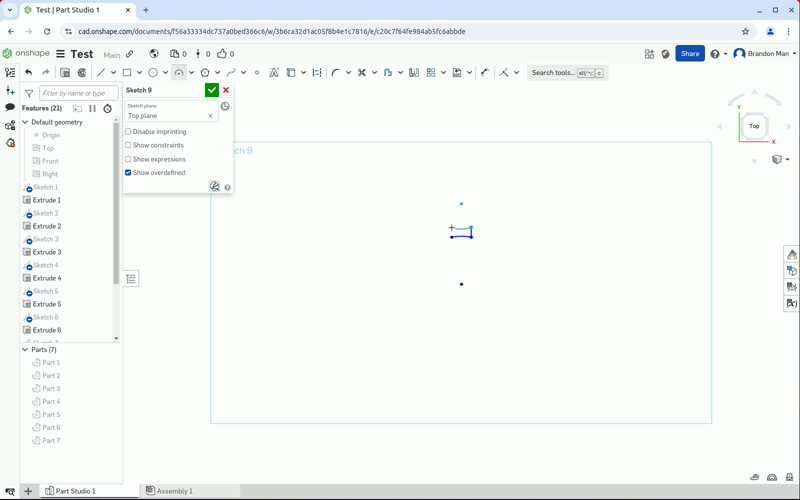
mouse_move(461, 226)
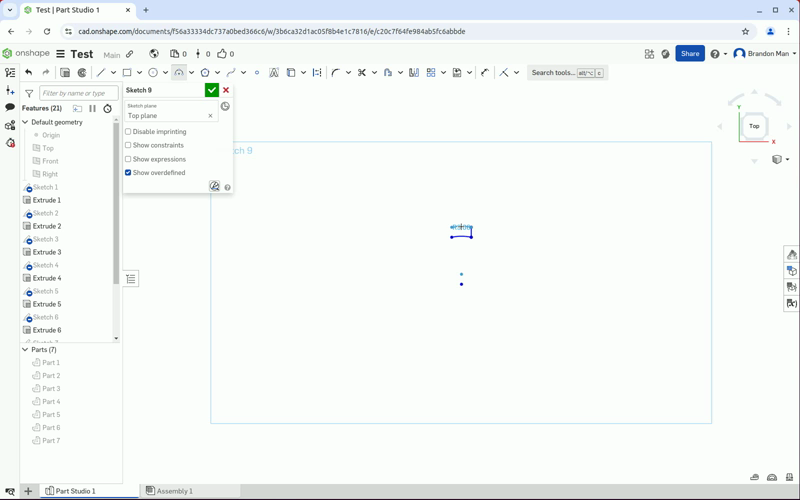
click(461, 226)
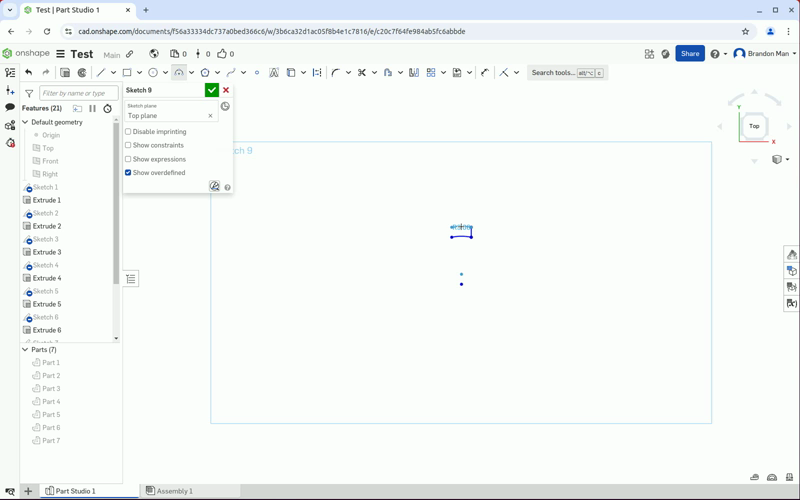
key_up(shift)
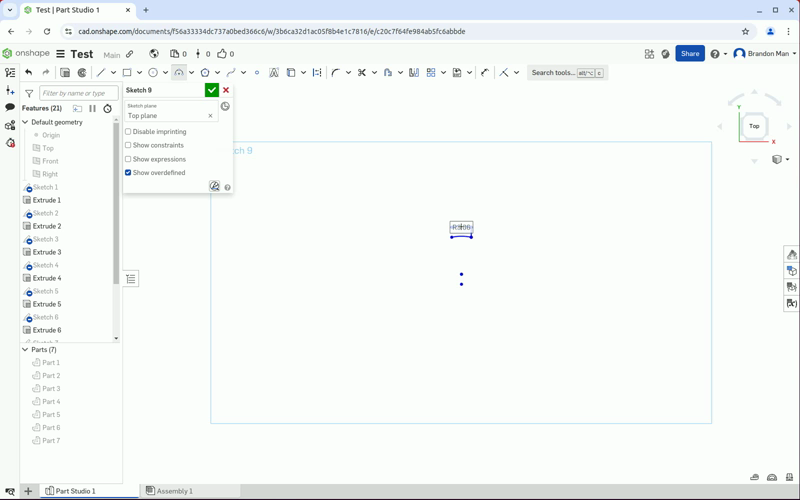
key(esc)
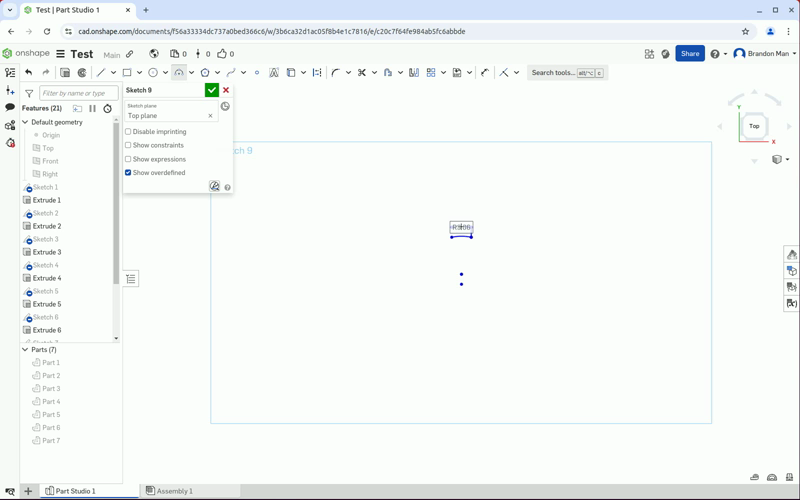
key(l)
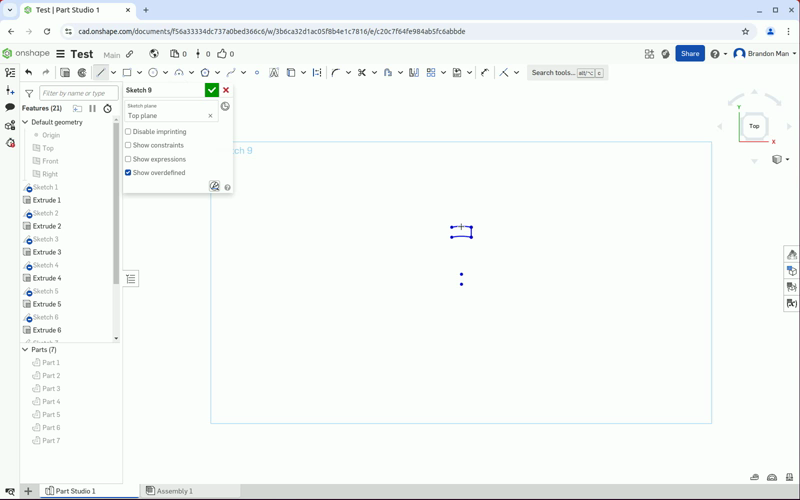
mouse_move(451, 227)
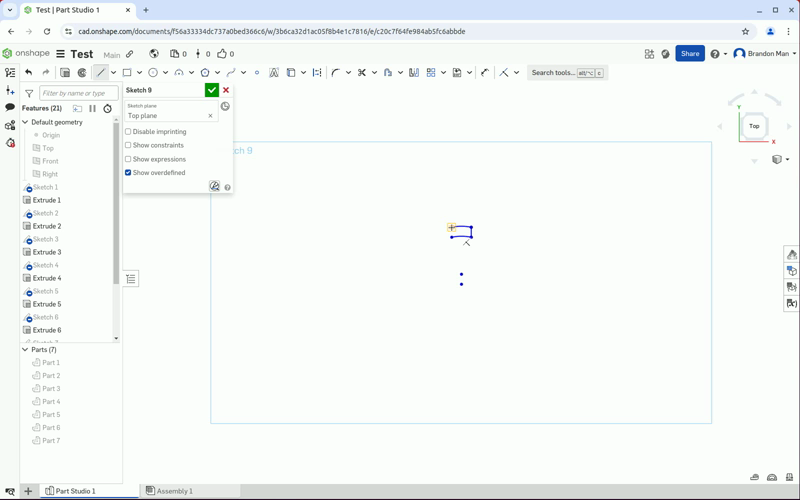
click(451, 227)
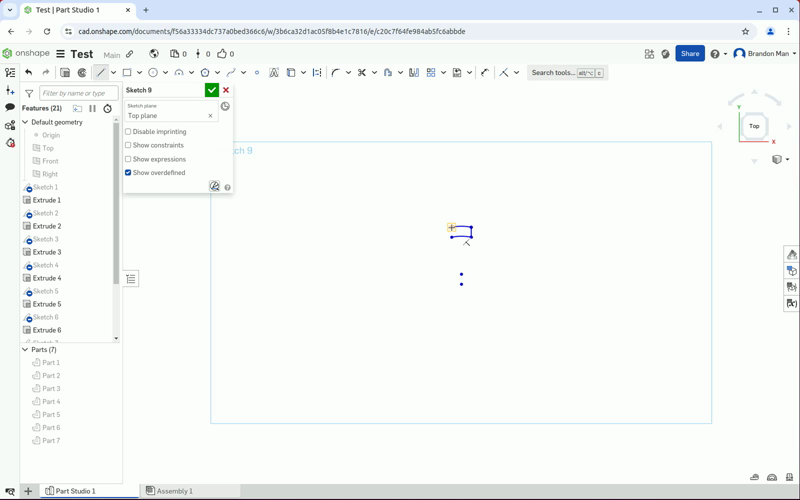
mouse_move(481, 227)
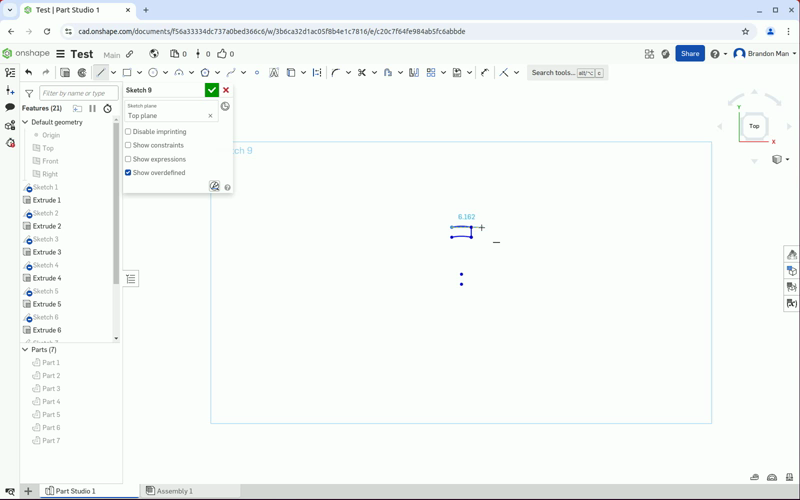
key_down(shift)
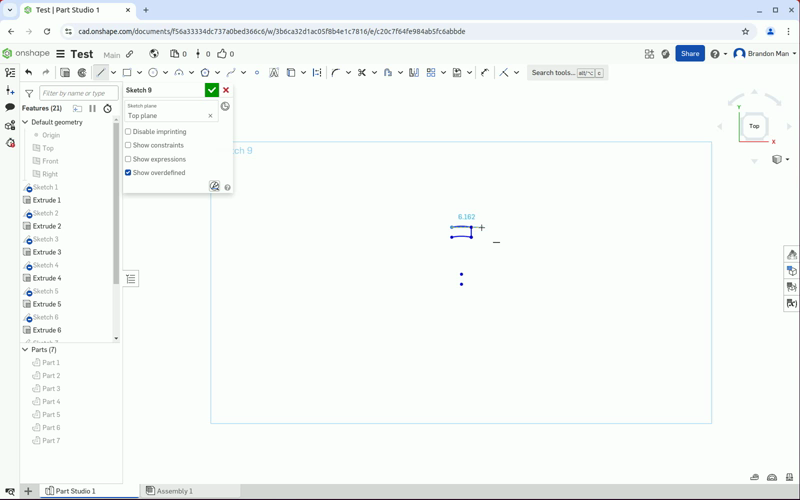
mouse_move(451, 237)
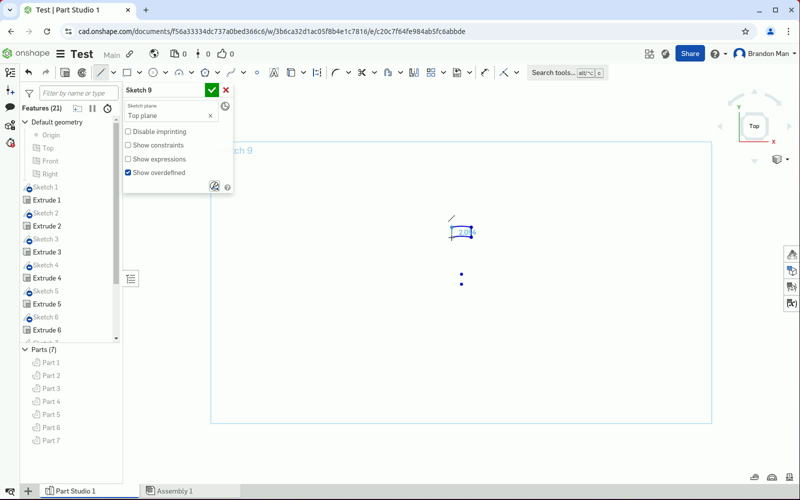
key_up(shift)
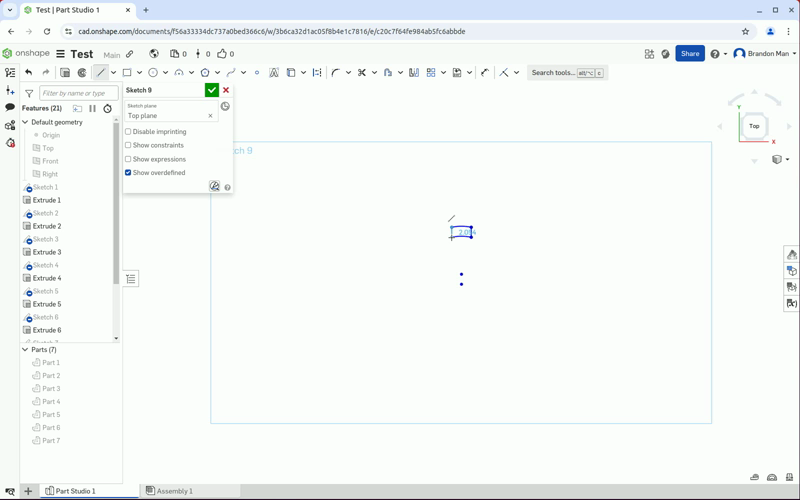
click(451, 237)
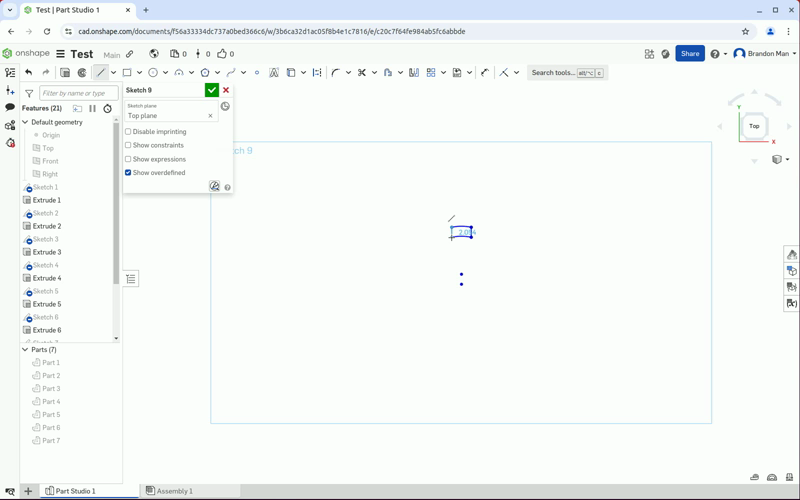
key(esc)
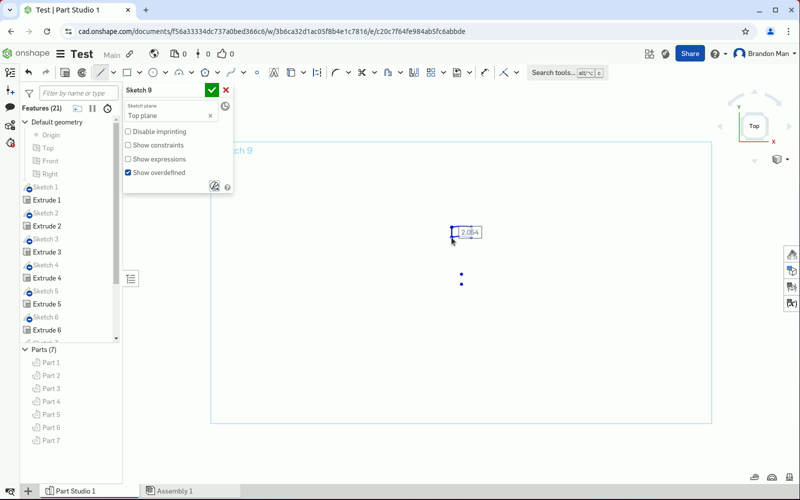
mouse_move(471, 228)
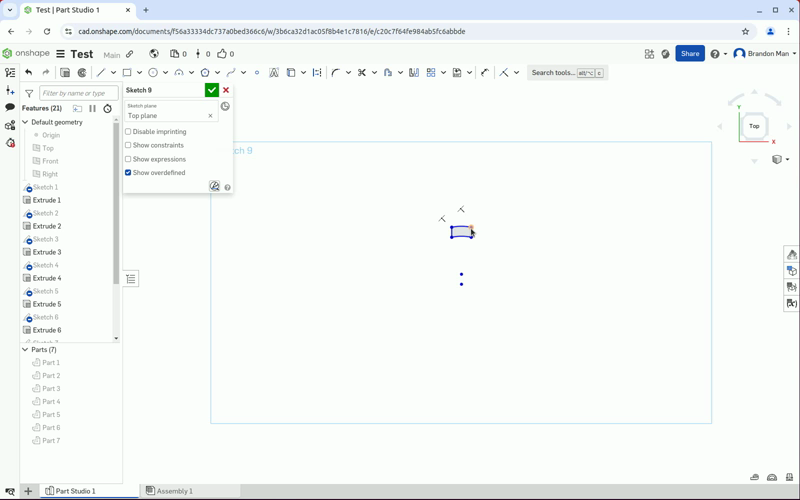
scroll(6)
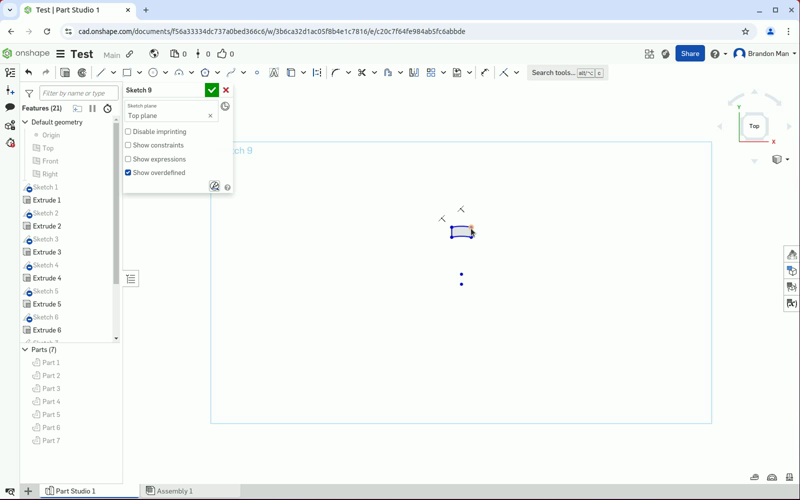
scroll(6)
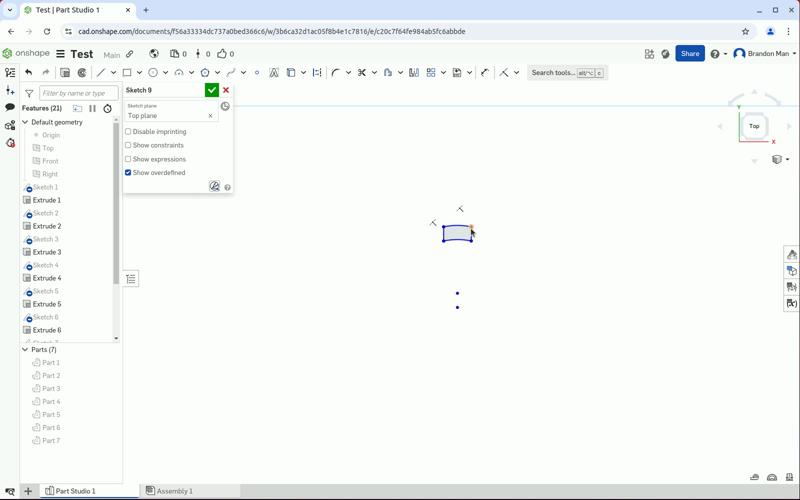
scroll(6)
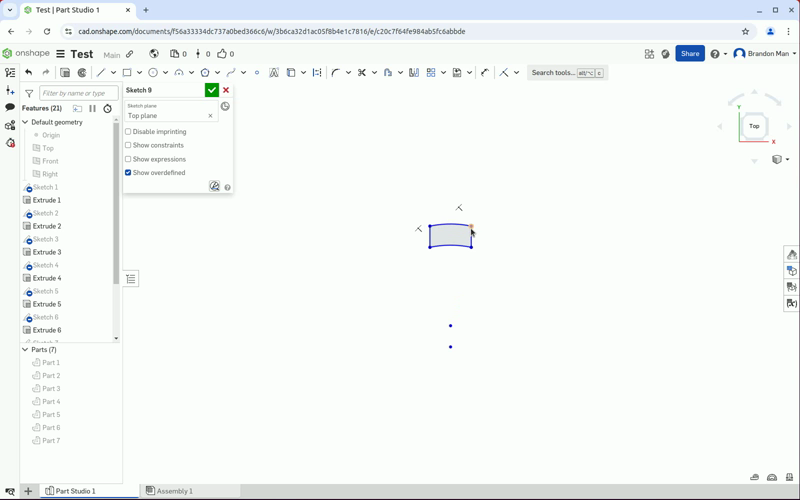
scroll(6)
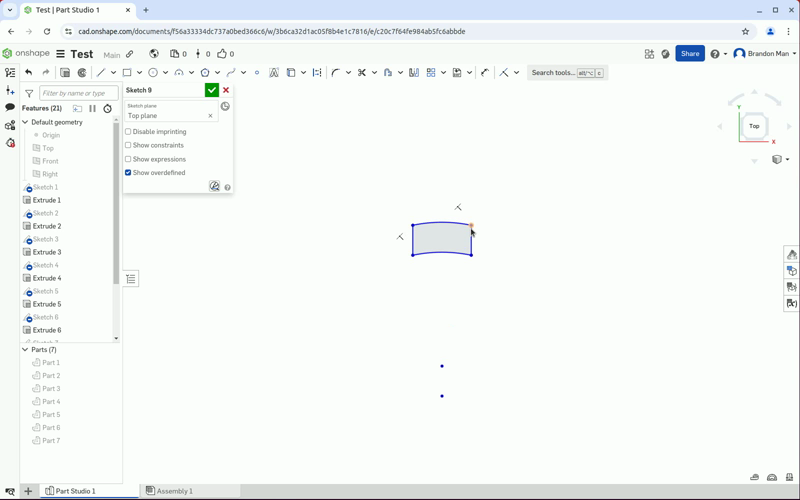
scroll(6)
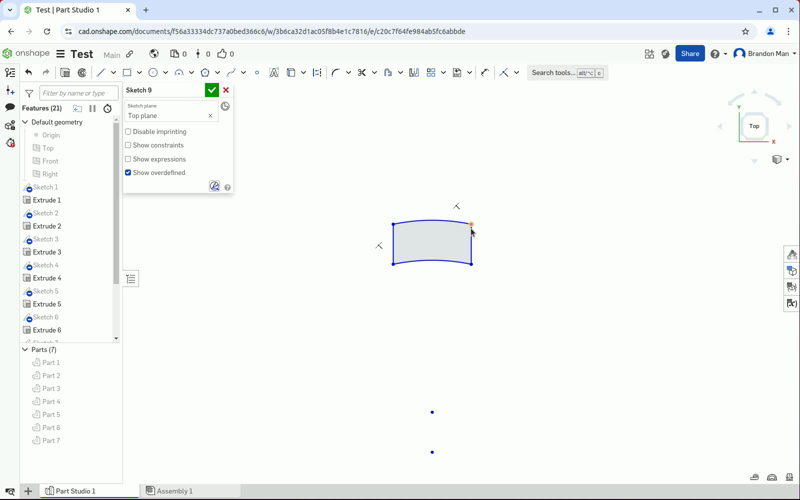
scroll(6)
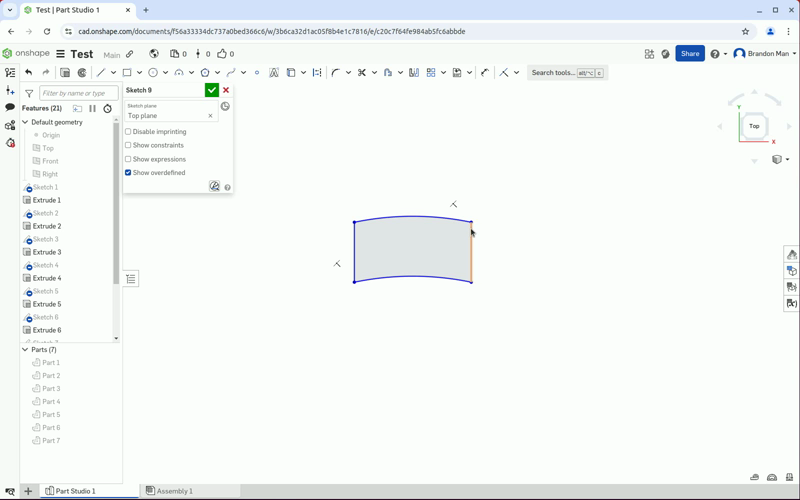
scroll(6)
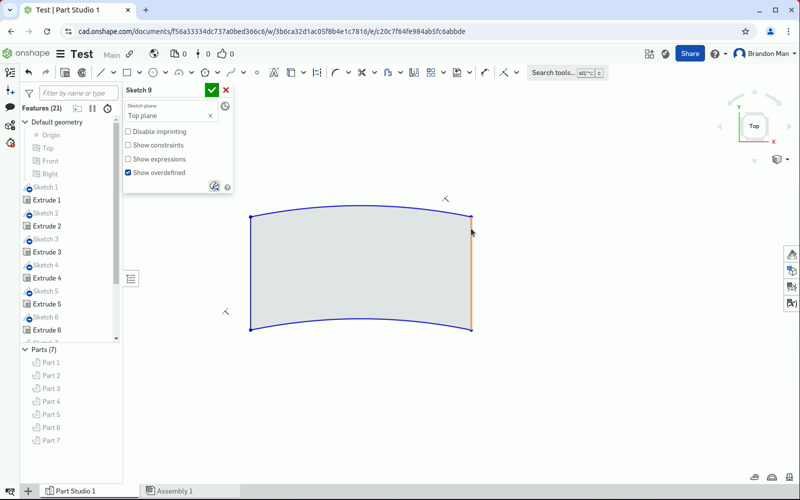
click(471, 228)
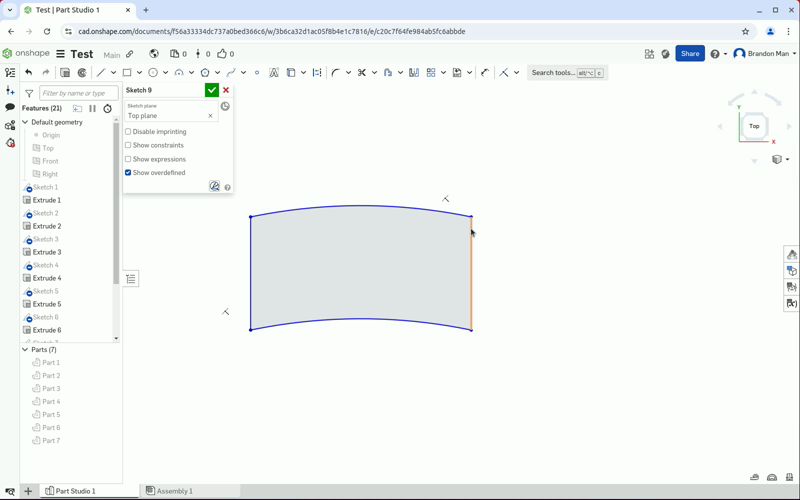
scroll(-6)
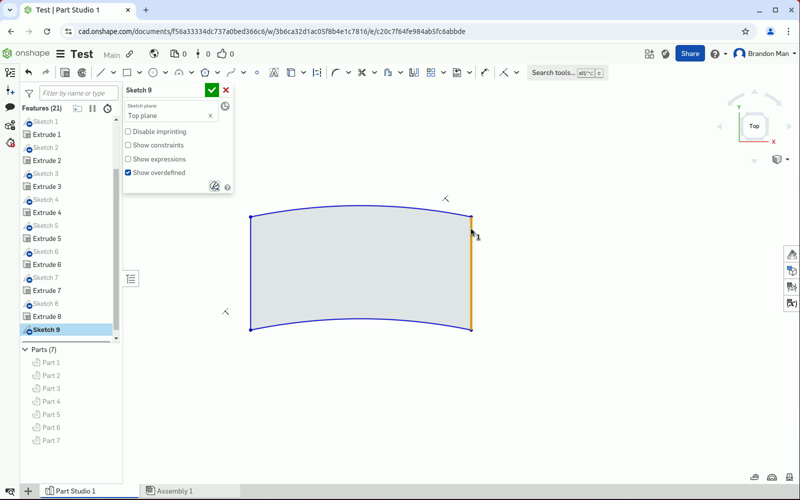
scroll(-6)
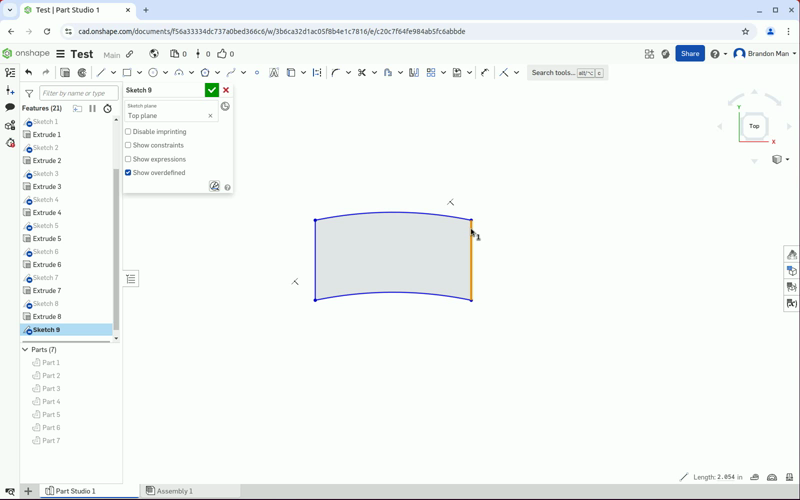
scroll(-6)
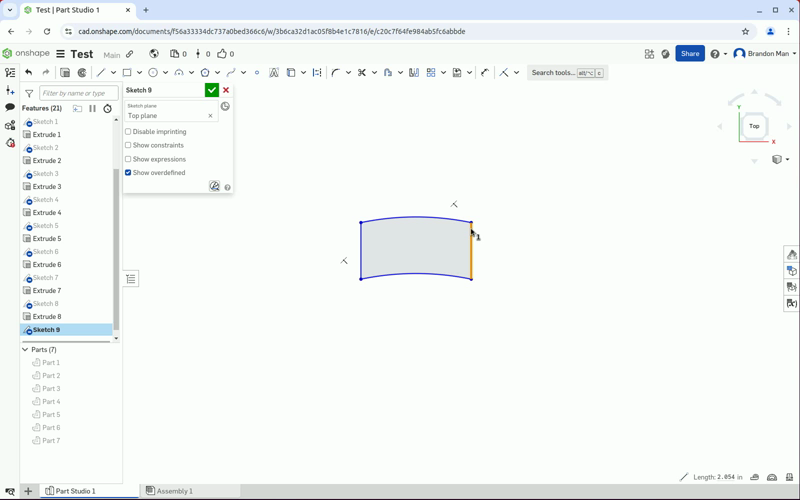
scroll(-6)
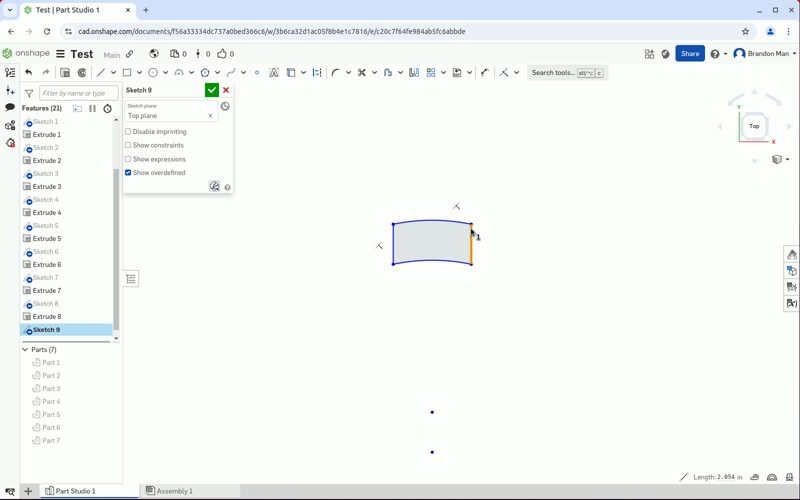
scroll(-6)
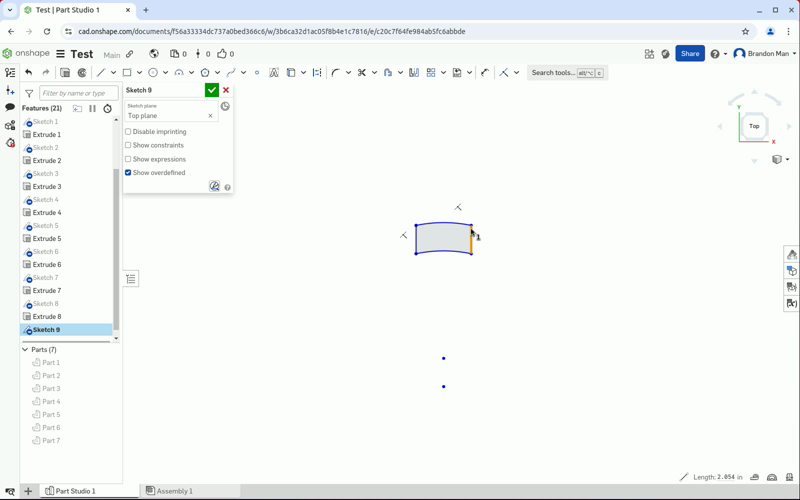
scroll(-6)
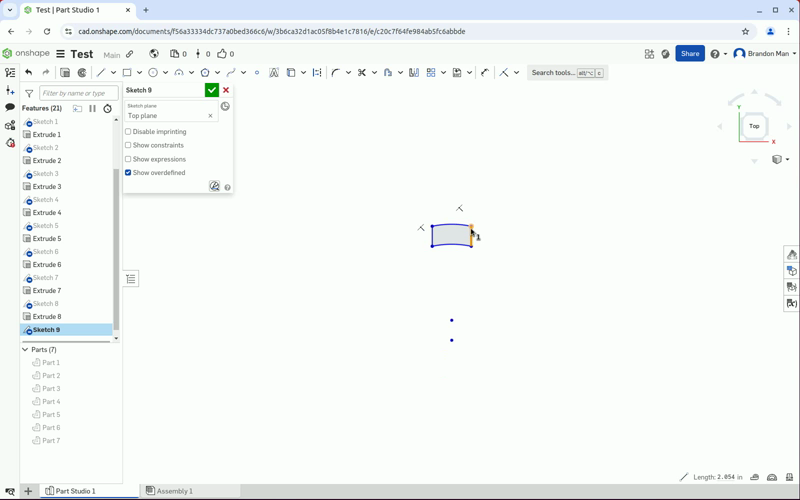
scroll(-6)
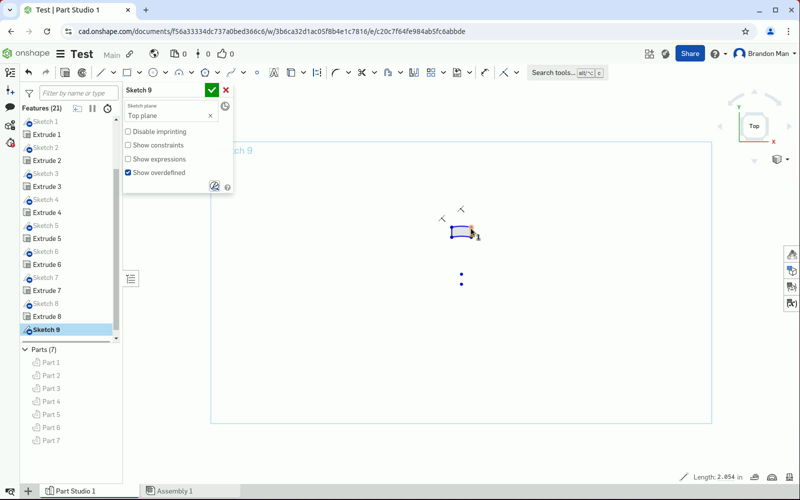
mouse_move(73, 352)
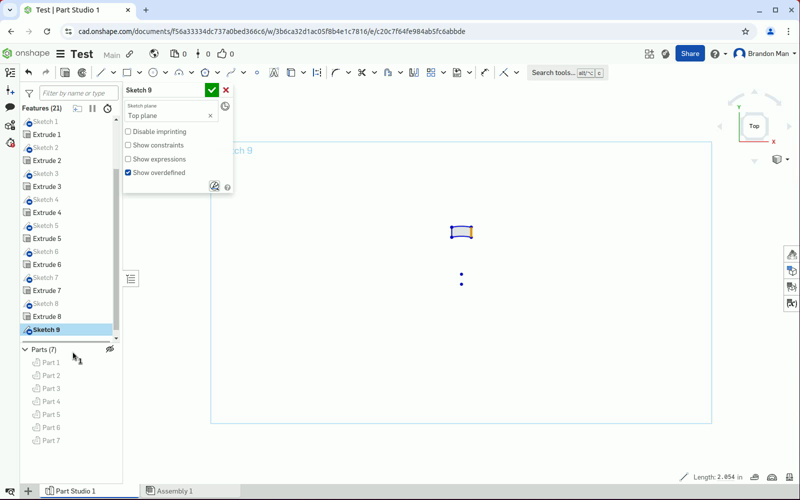
key(shift+y)
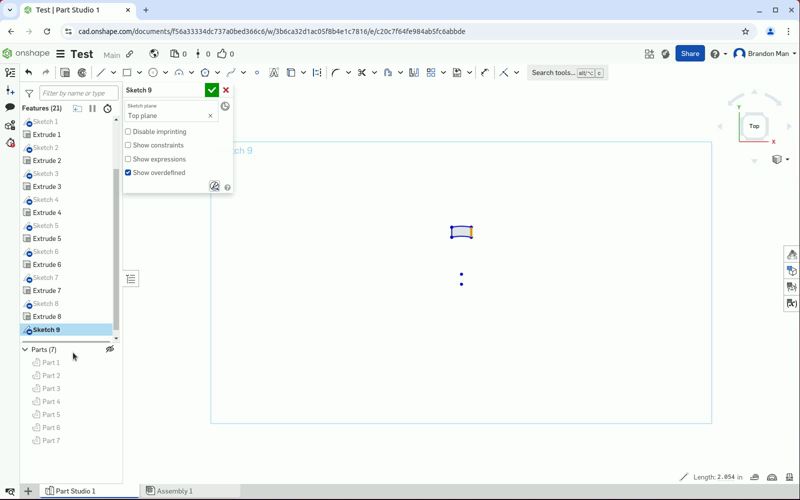
key(shift+e)
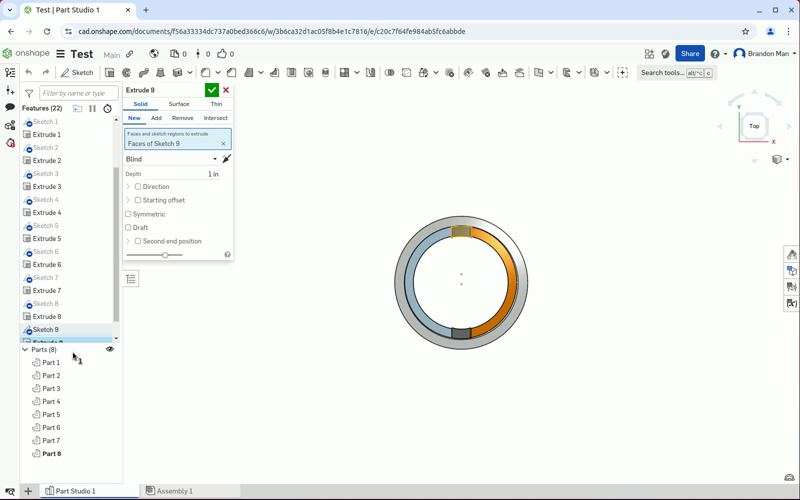
mouse_move(143, 106)
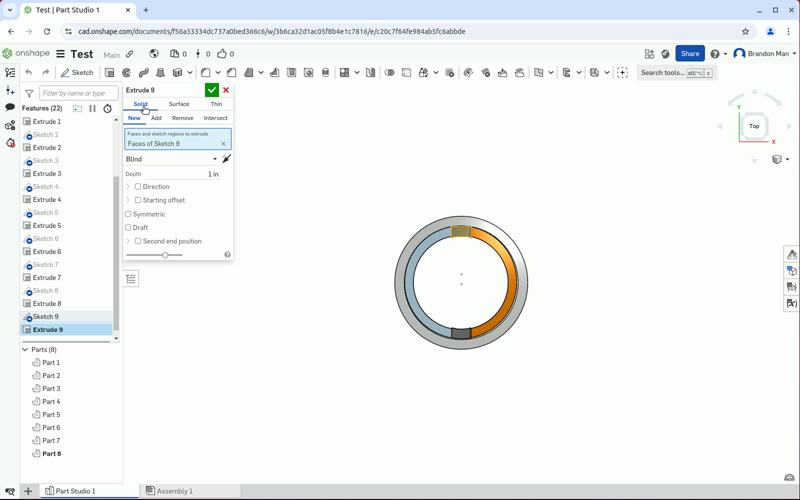
click(143, 106)
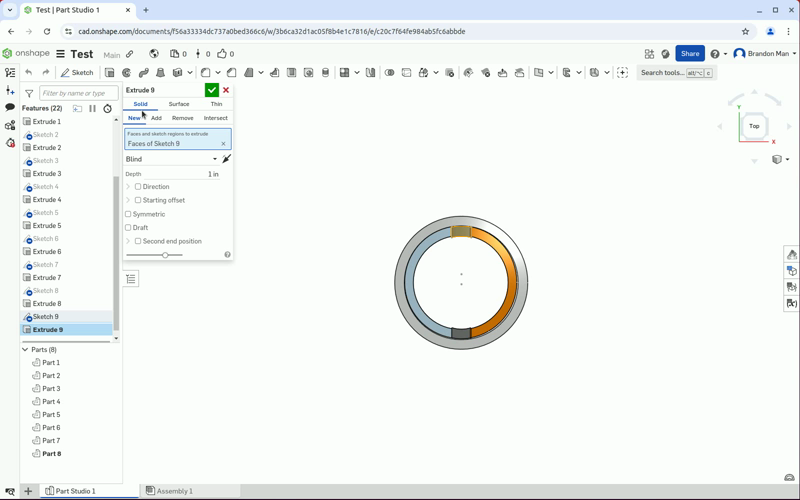
mouse_move(137, 120)
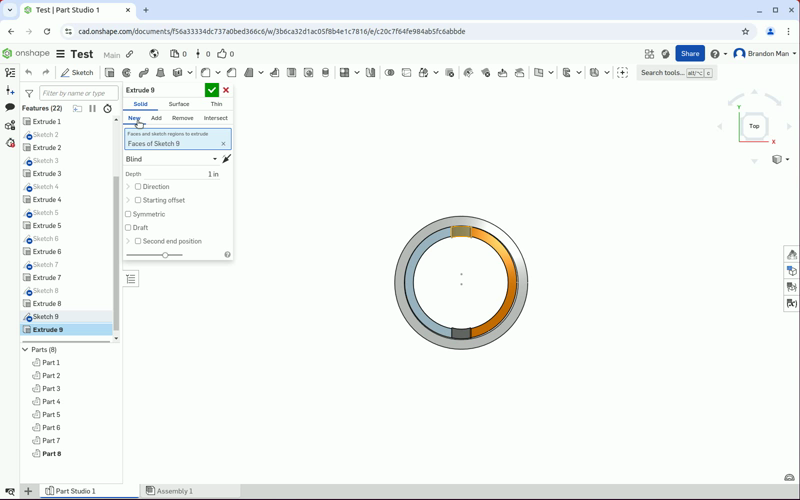
click(137, 120)
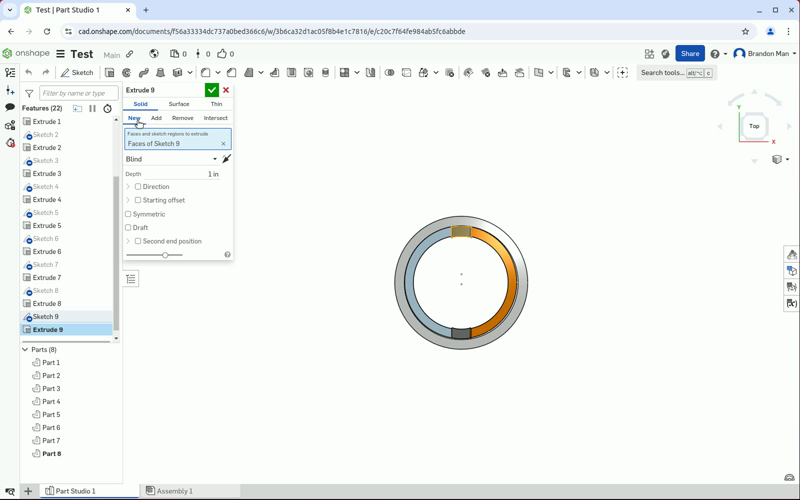
key(tab, 4)
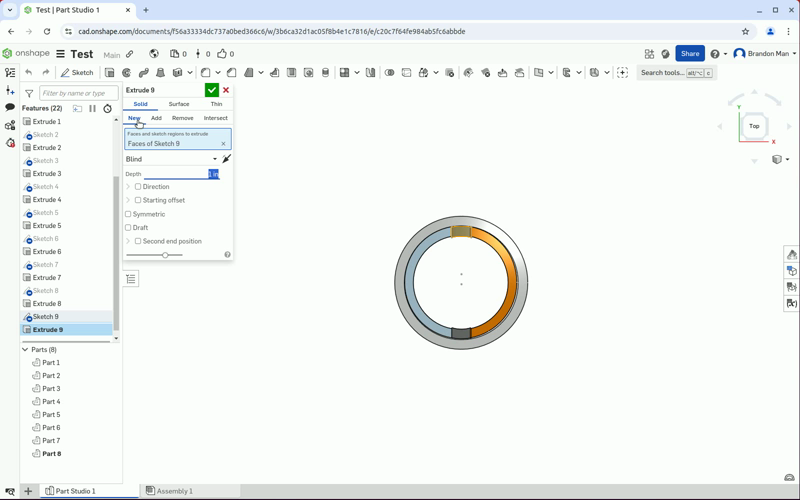
text(3.851)
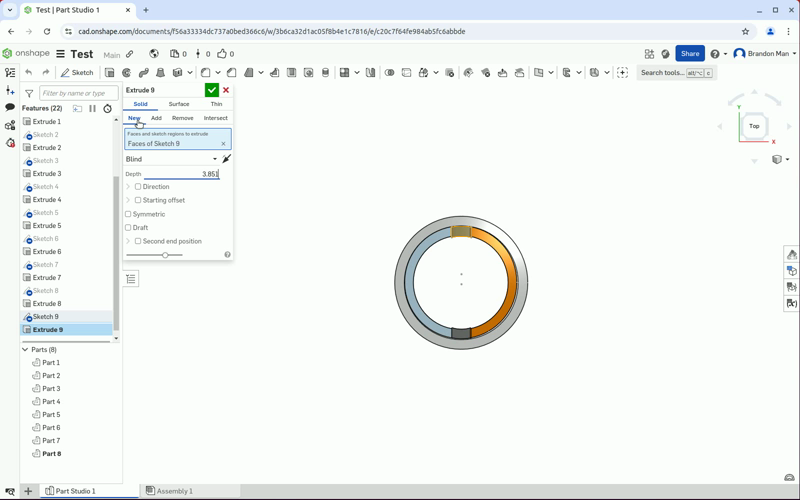
key(enter)
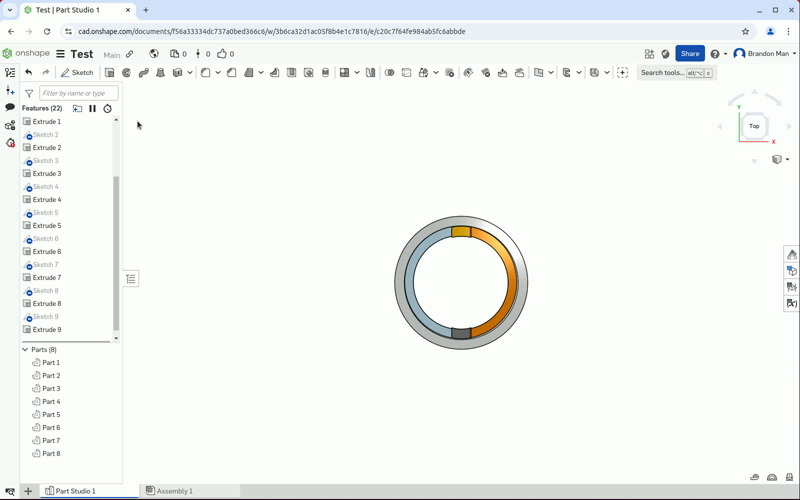
key(shift+h)
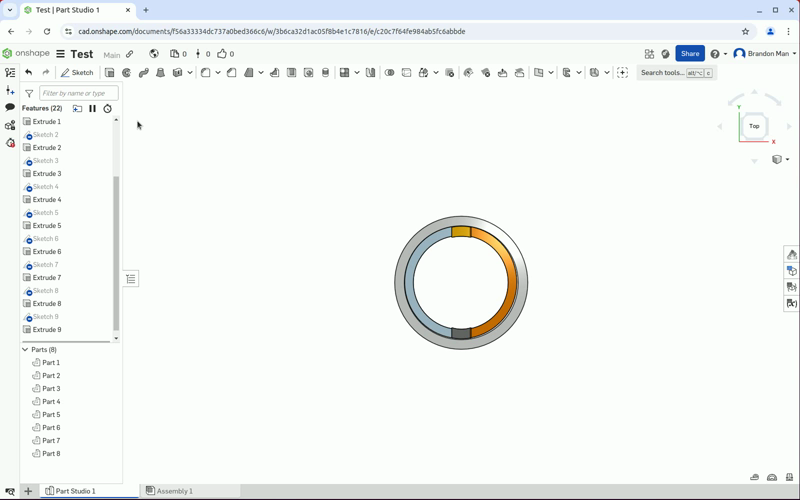
key(shift+h)
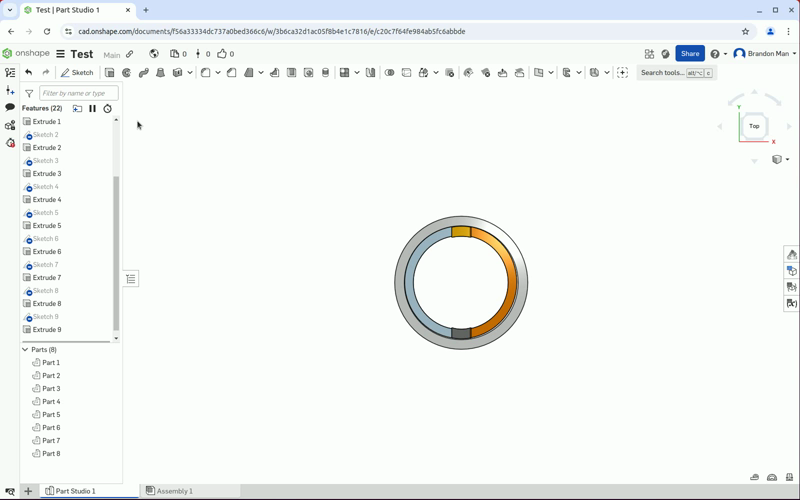
key(shift+7)
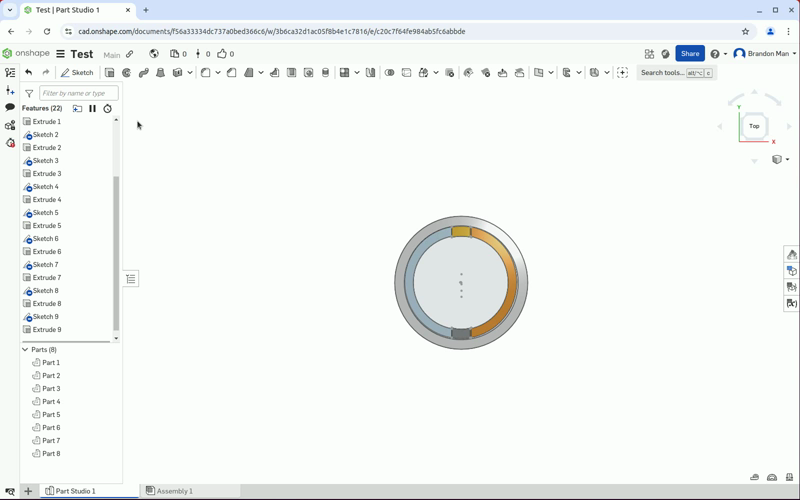
key(up, 3)
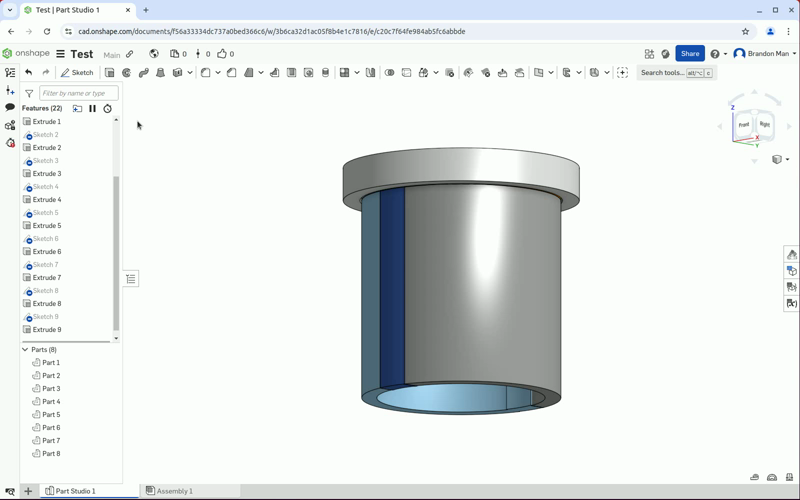
key(left, 3)
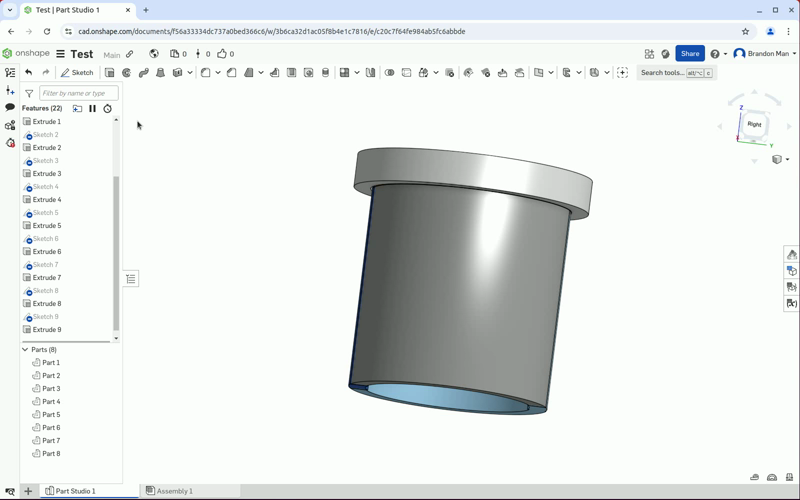
key(right, 3)
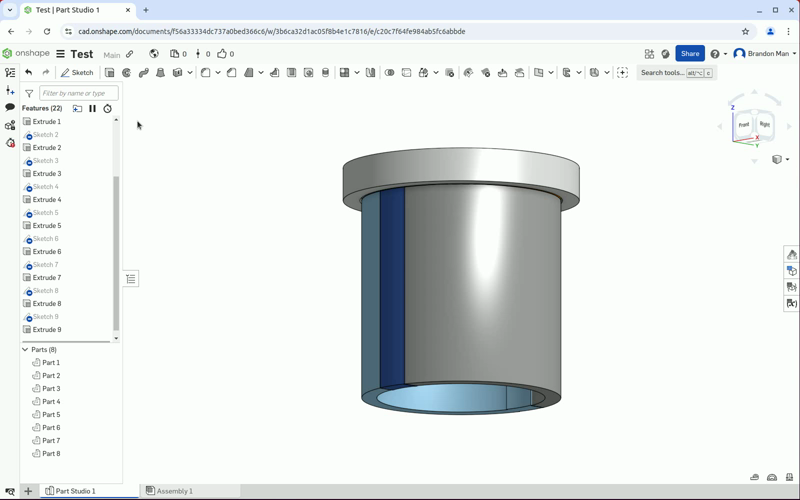
key(down, 3)
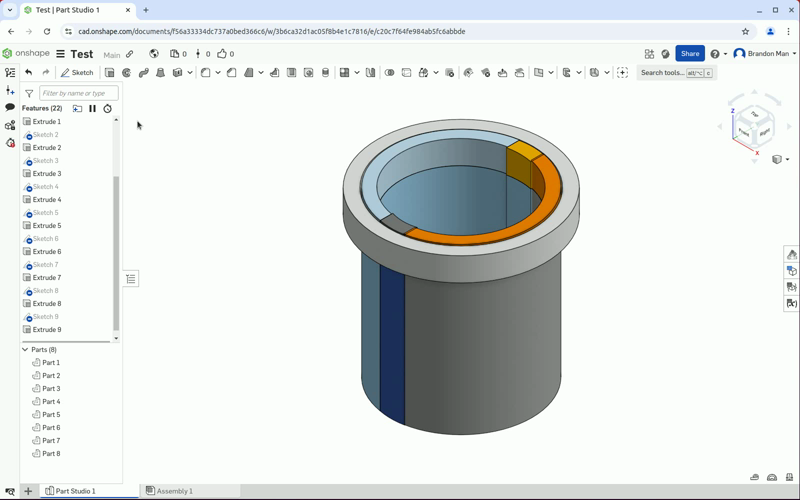
mouse_move(69, 111)
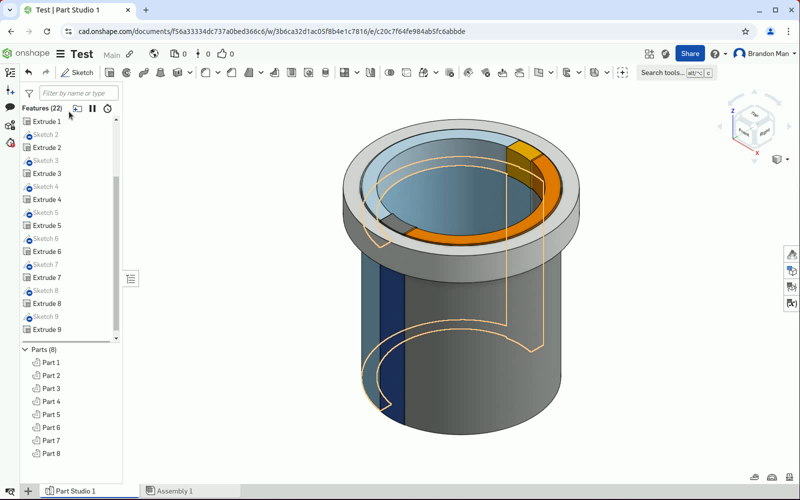
click(69, 111)